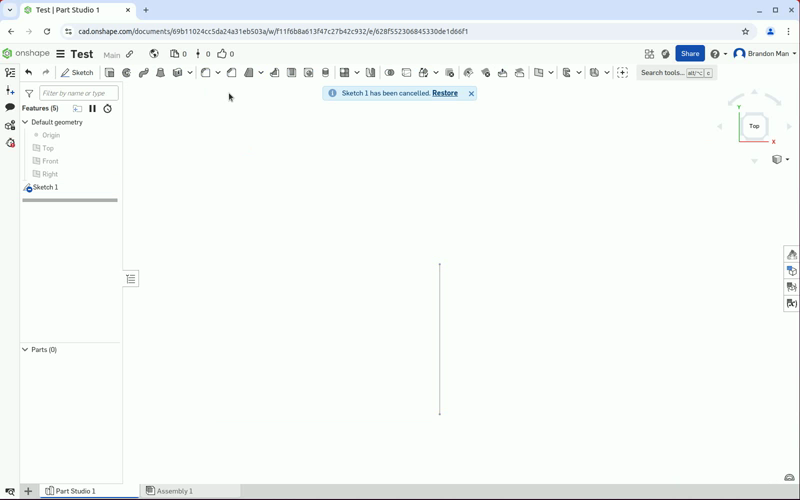
key(shift+h)
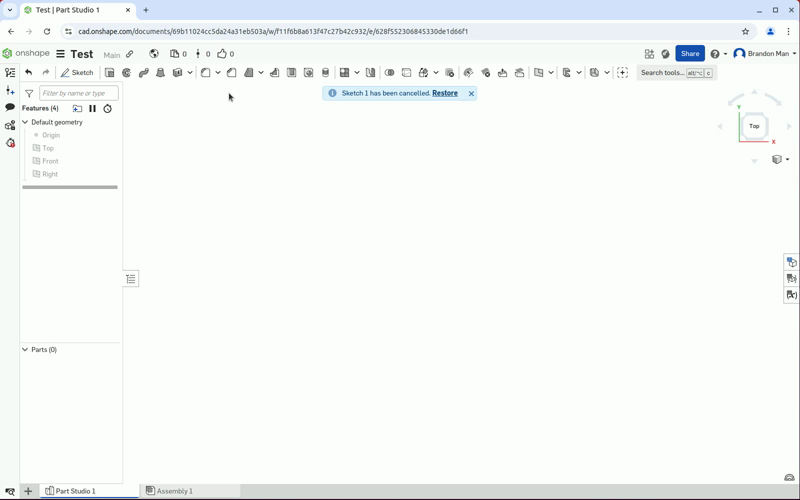
mouse_move(73, 352)
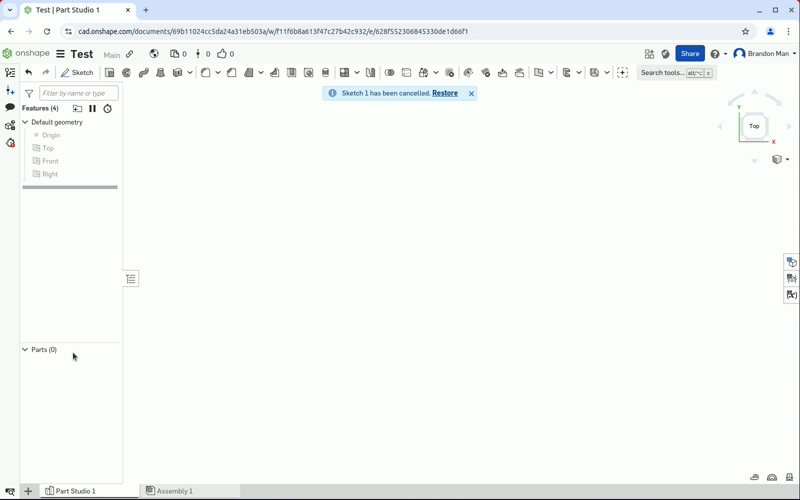
key(y)
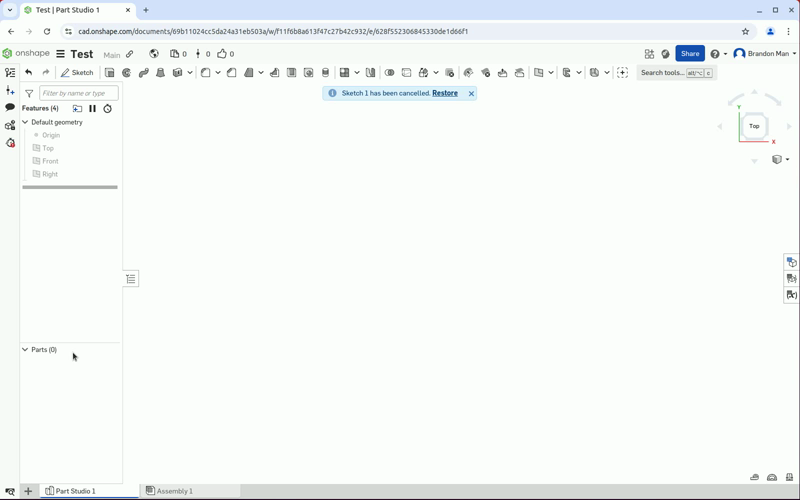
key(shift+p)
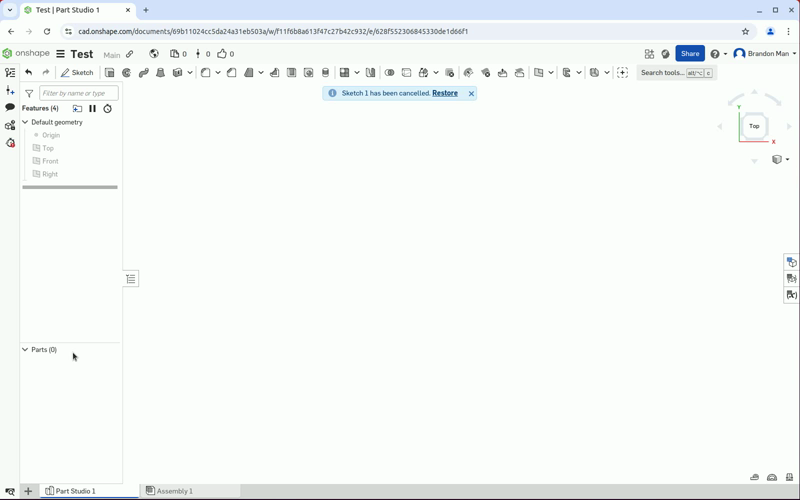
key(space)
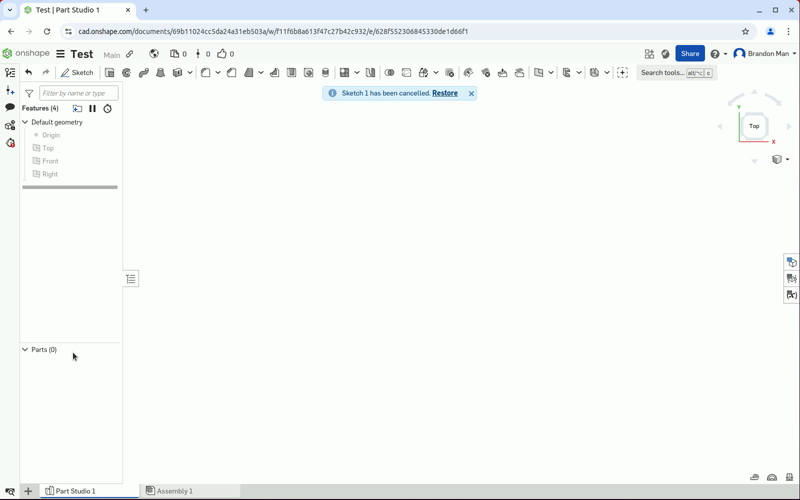
key_down(shift)
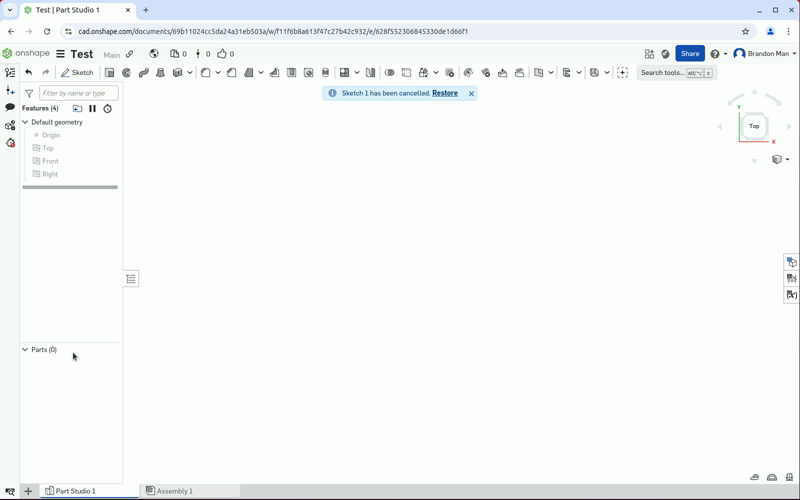
key(up)
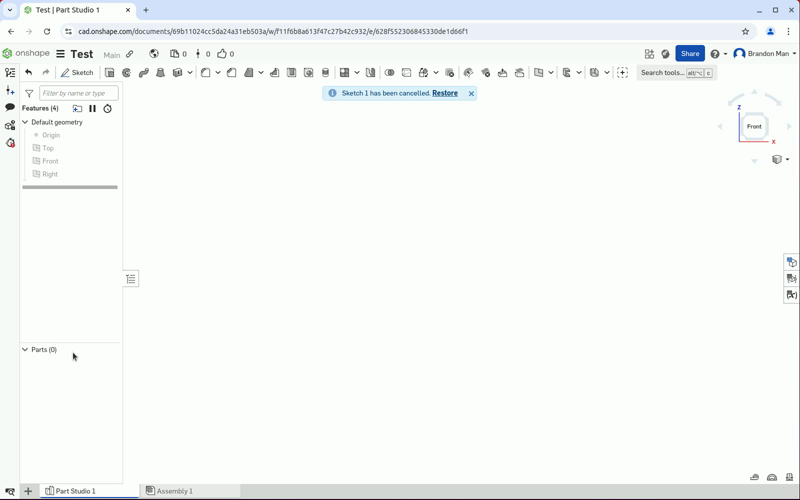
key_up(shift)
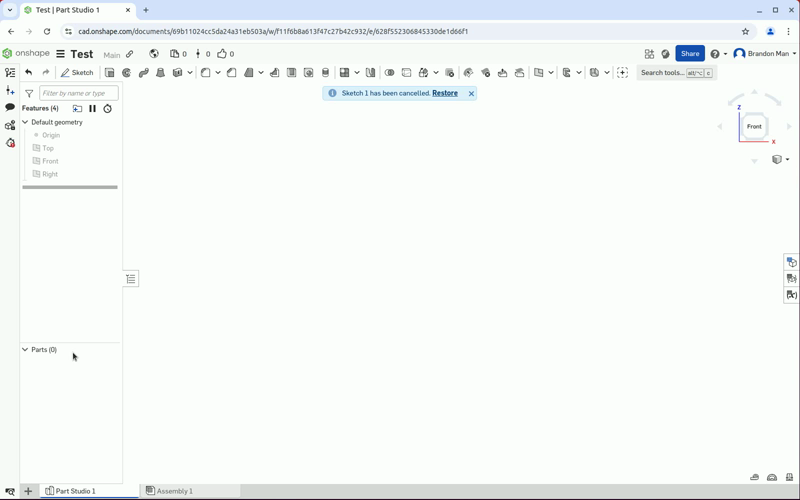
mouse_move(73, 352)
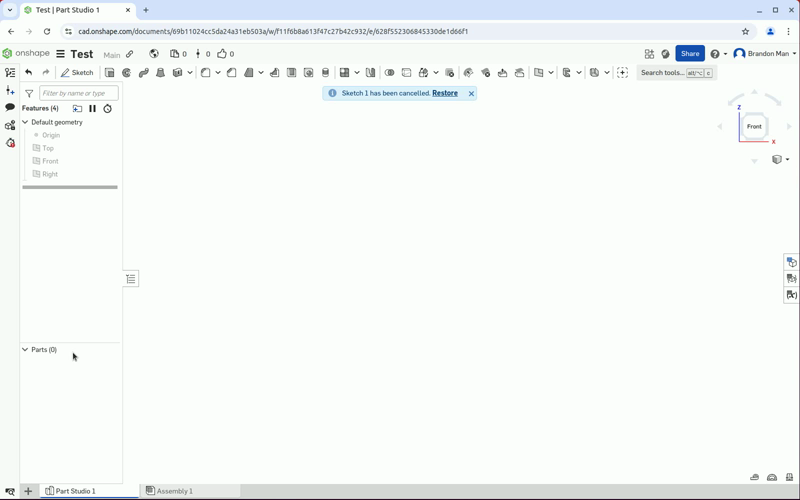
key(shift+y)
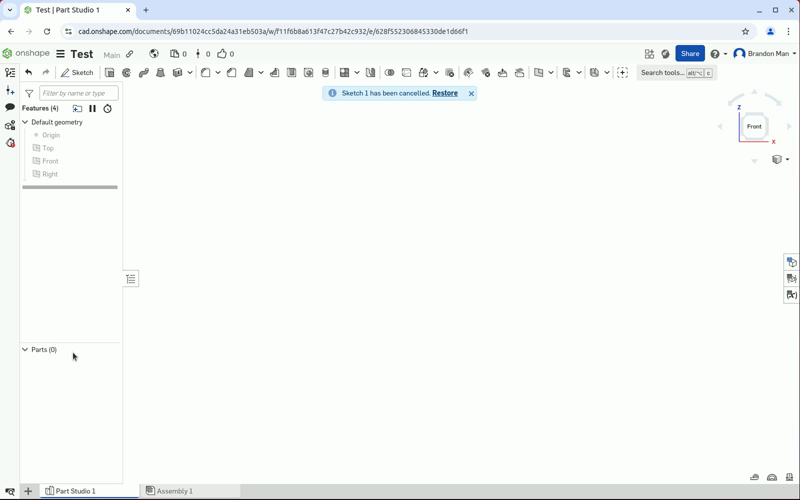
key(shift+s)
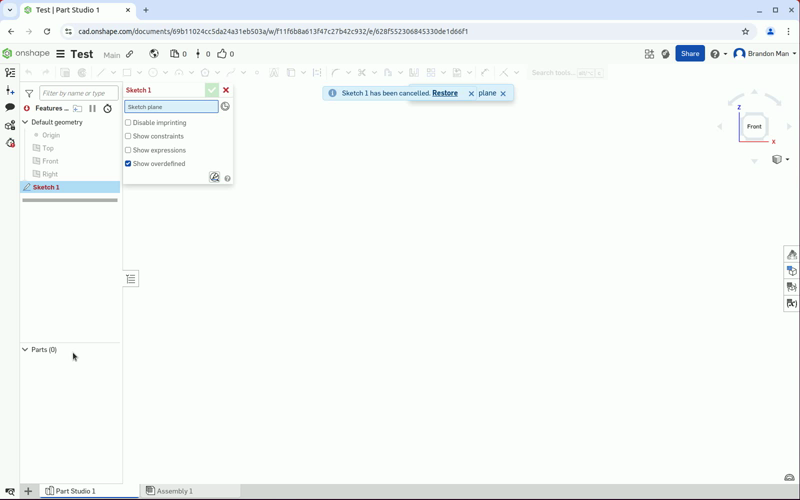
mouse_move(73, 163)
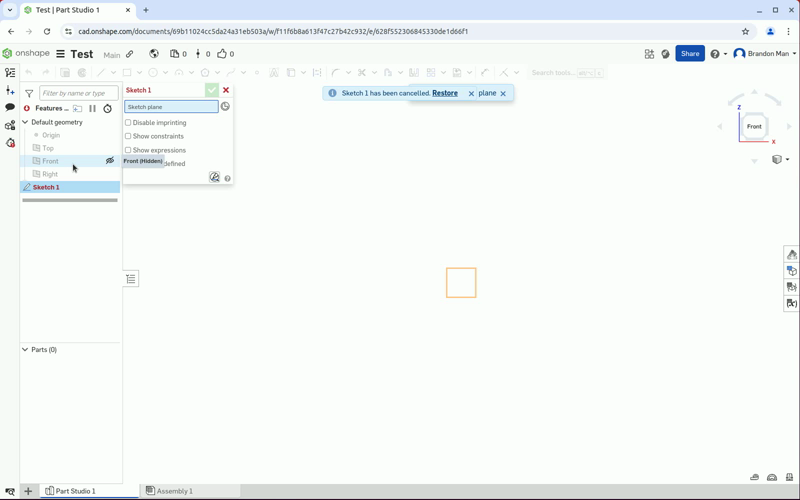
click(73, 163)
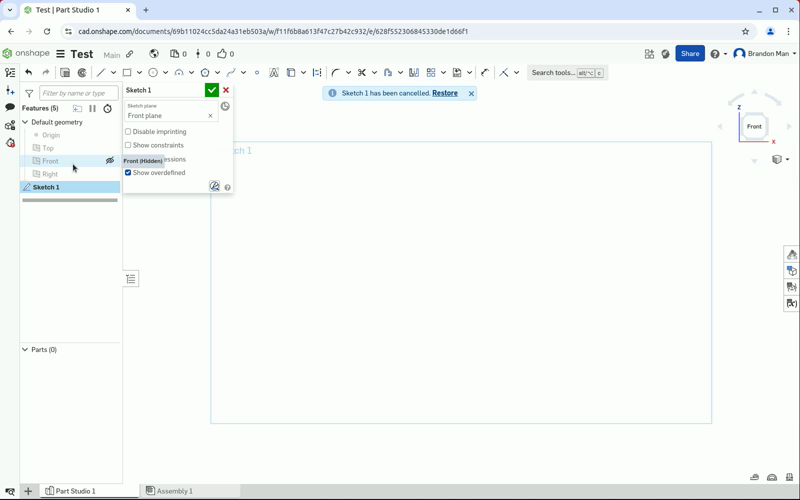
mouse_move(73, 352)
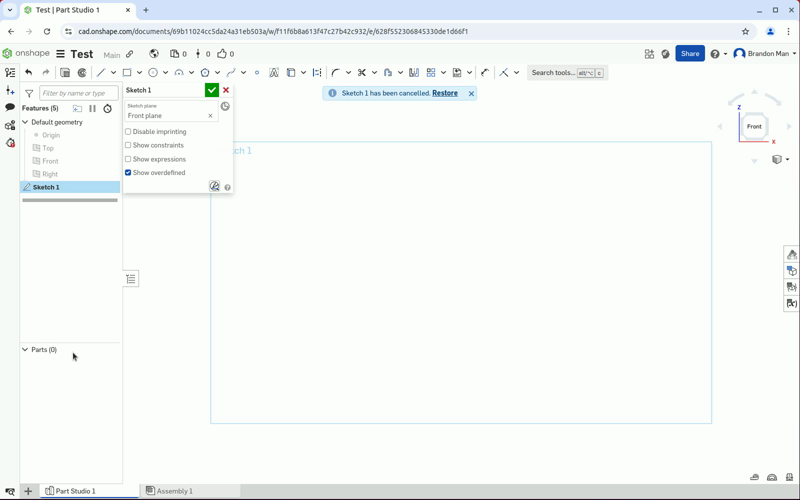
key(y)
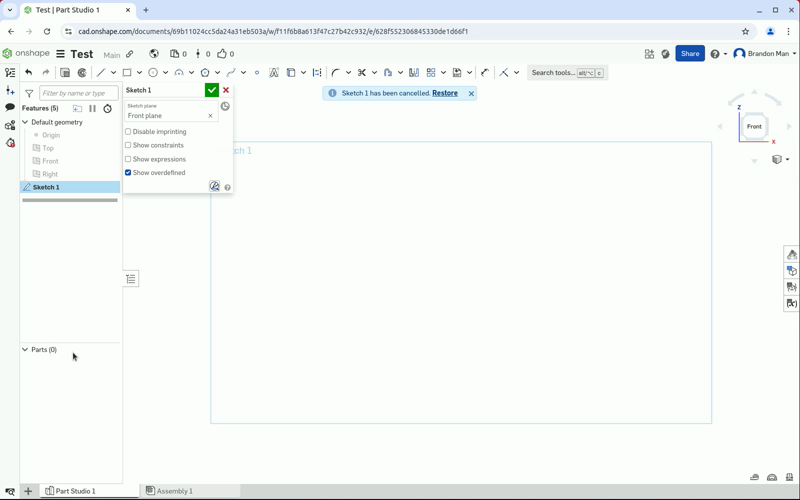
key(l)
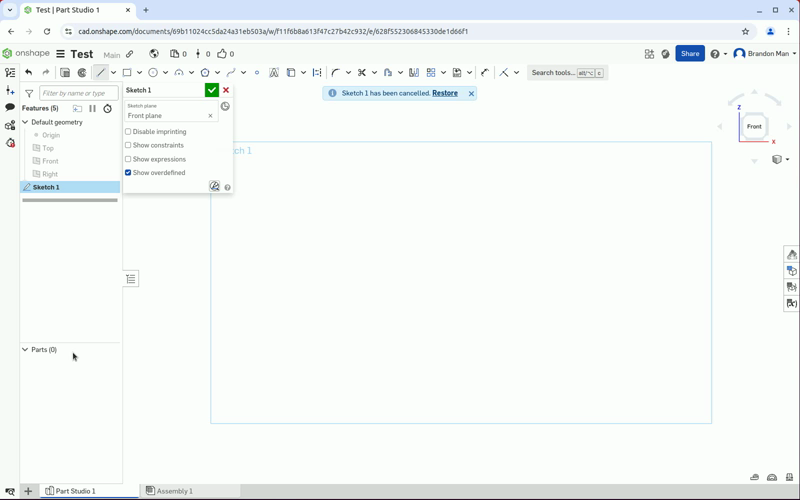
key_down(shift)
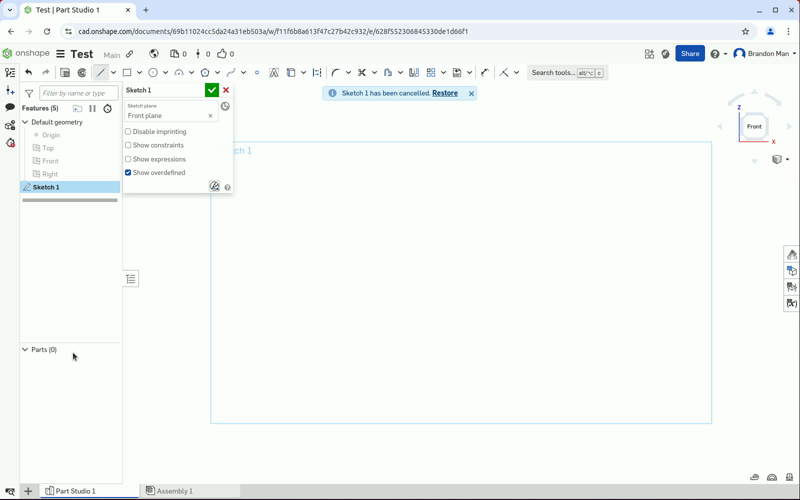
mouse_move(430, 265)
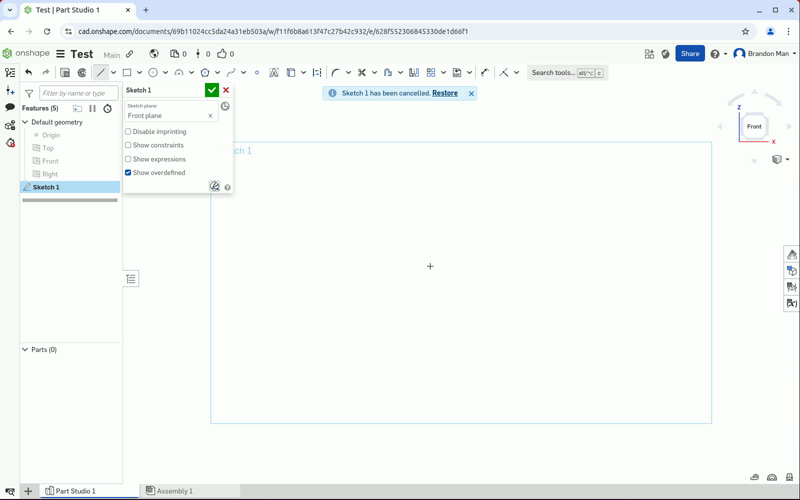
click(430, 265)
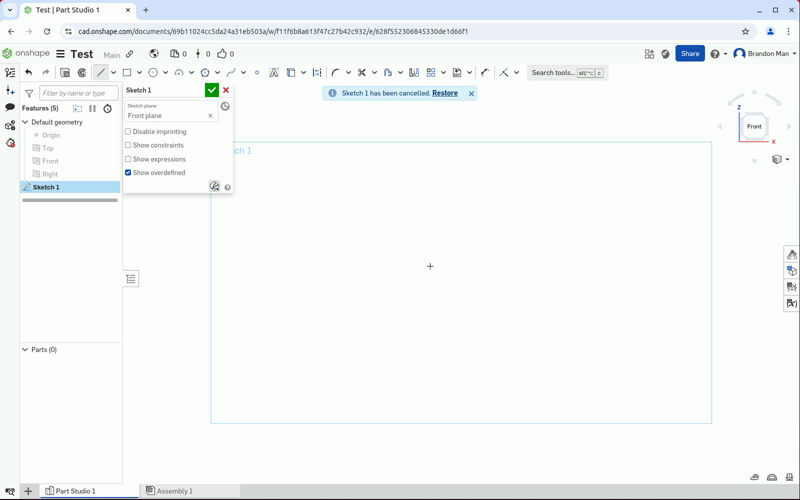
key_up(shift)
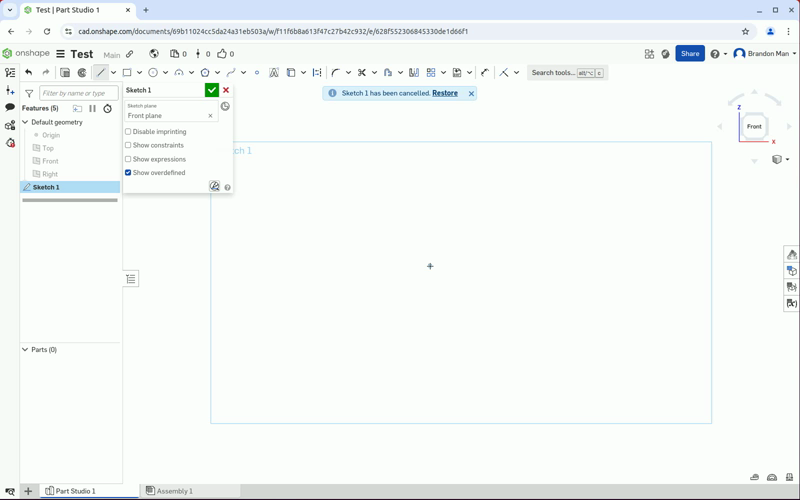
key_down(shift)
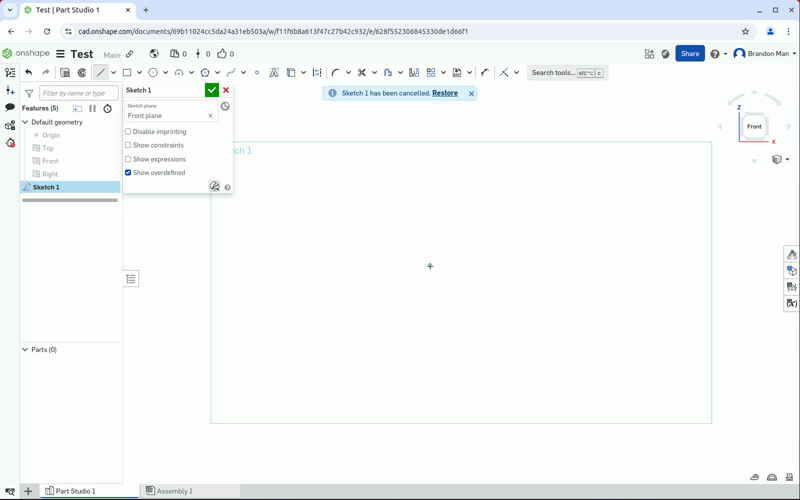
mouse_move(460, 265)
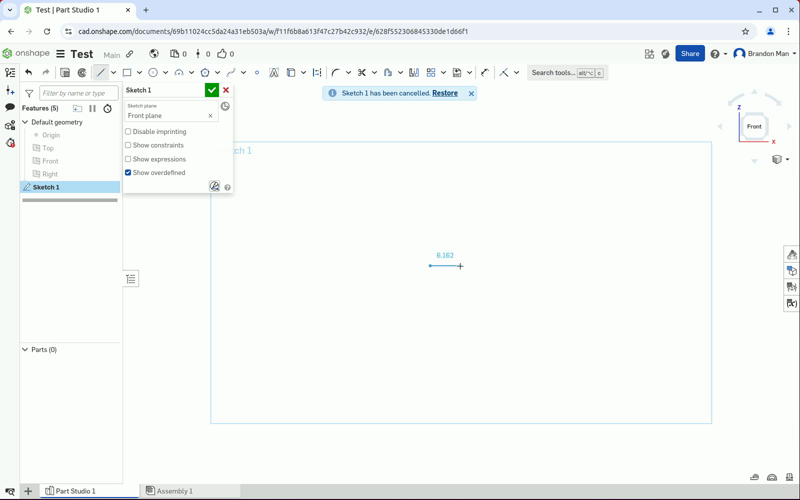
mouse_move(434, 265)
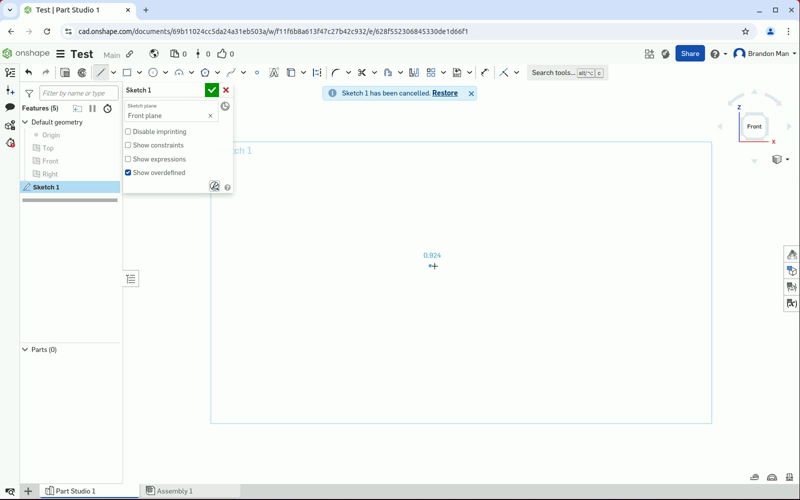
scroll(6)
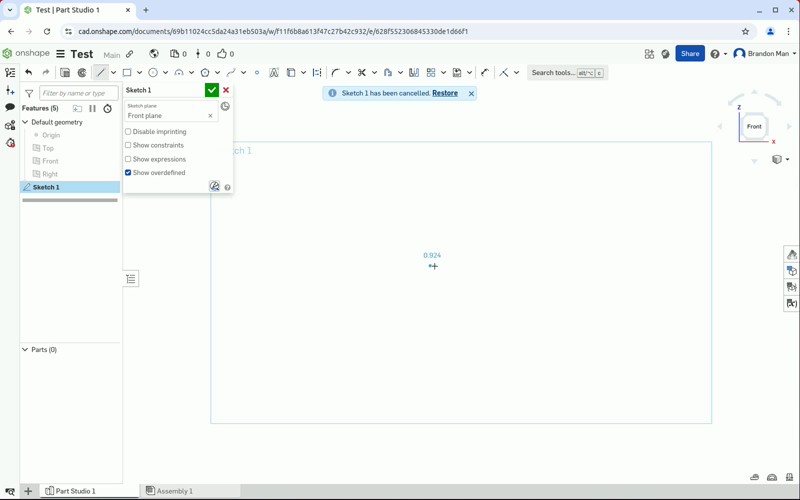
scroll(6)
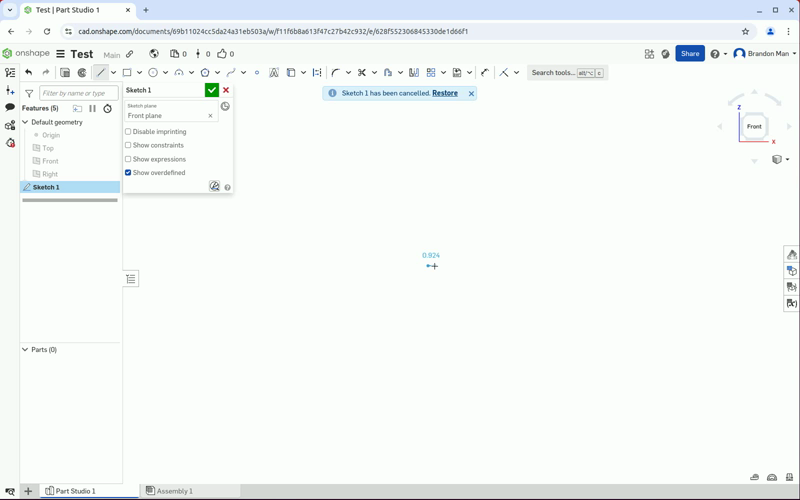
scroll(6)
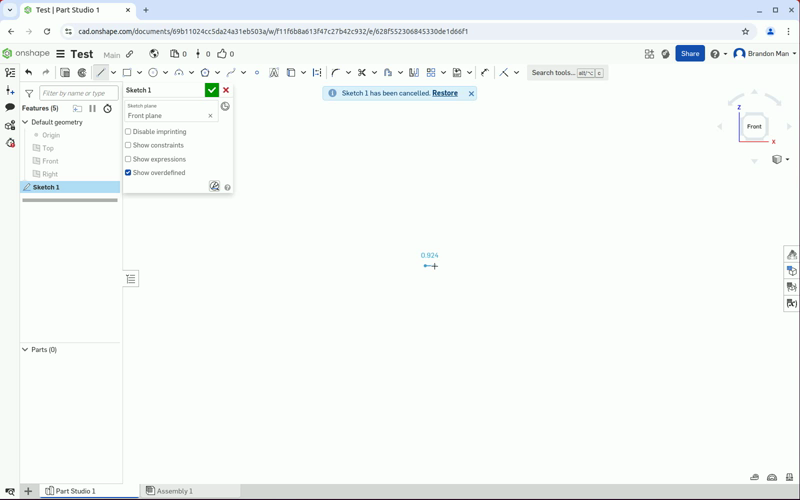
scroll(6)
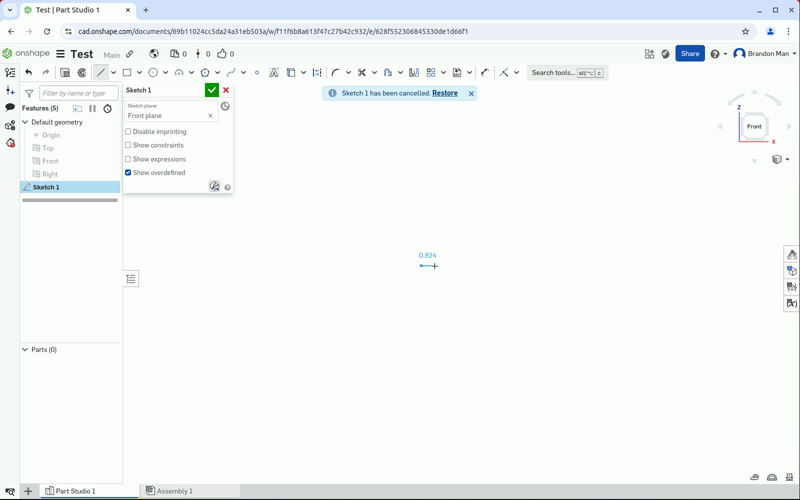
scroll(6)
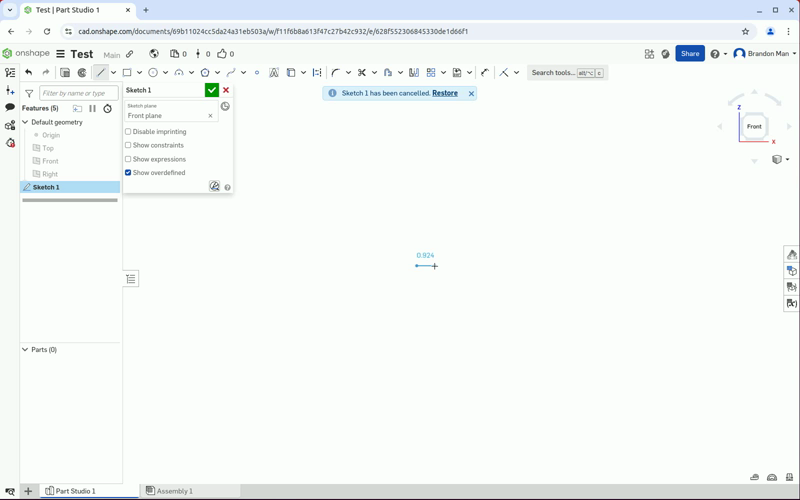
scroll(6)
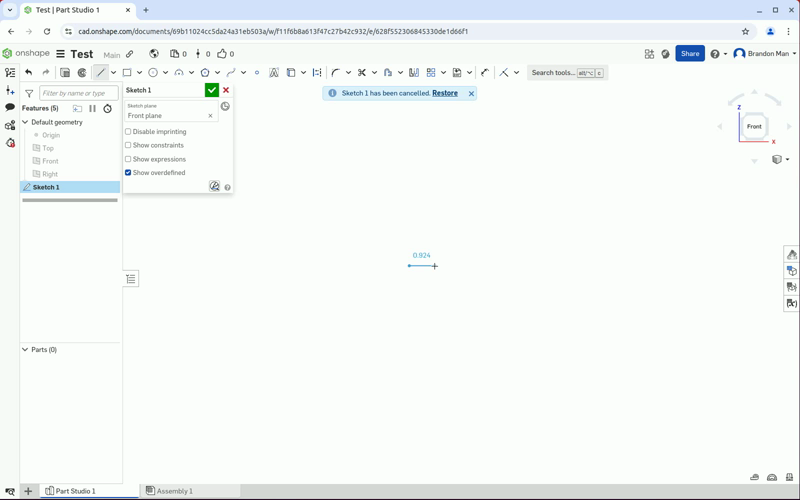
scroll(6)
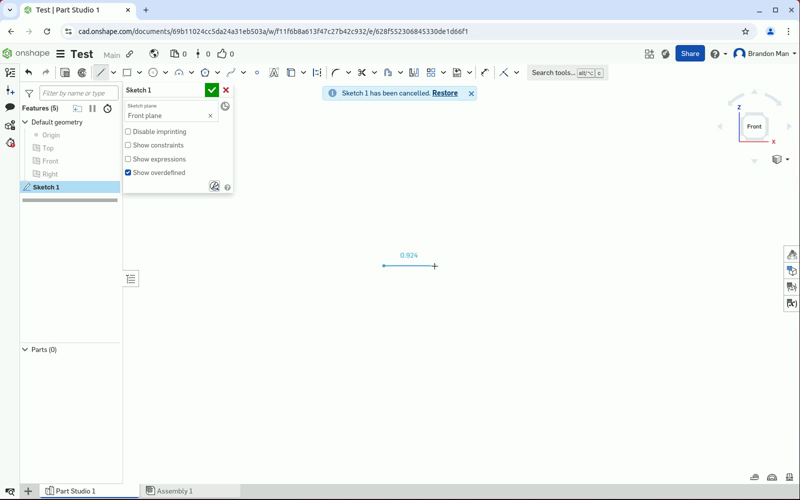
click(434, 265)
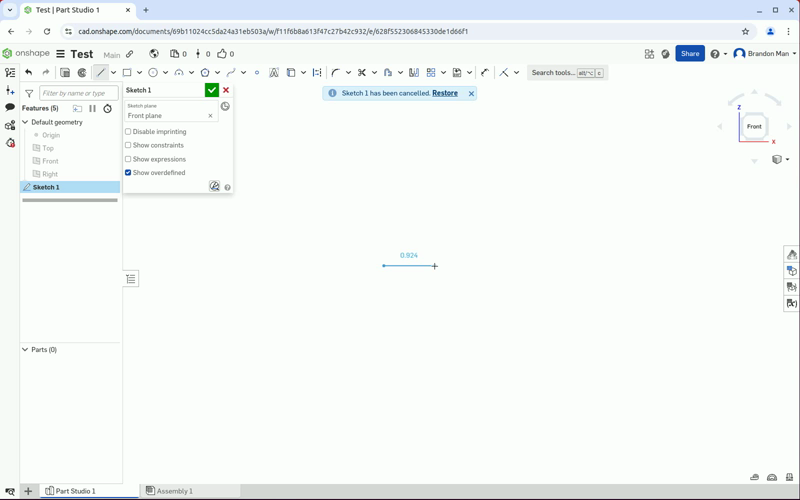
scroll(-6)
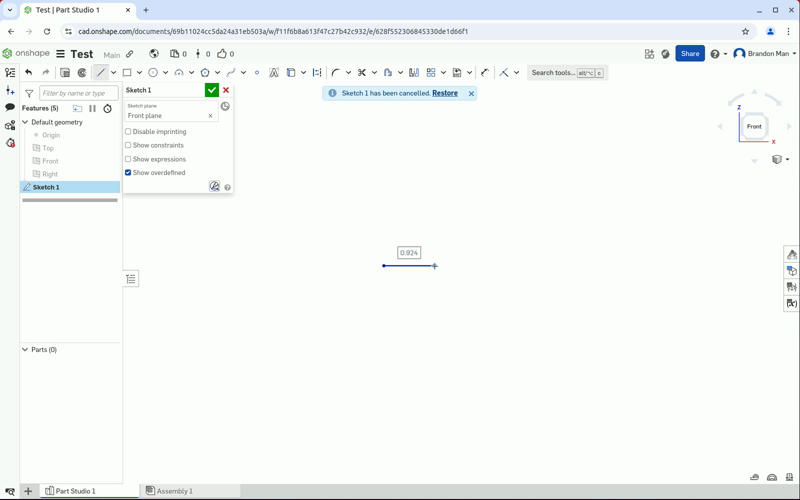
scroll(-6)
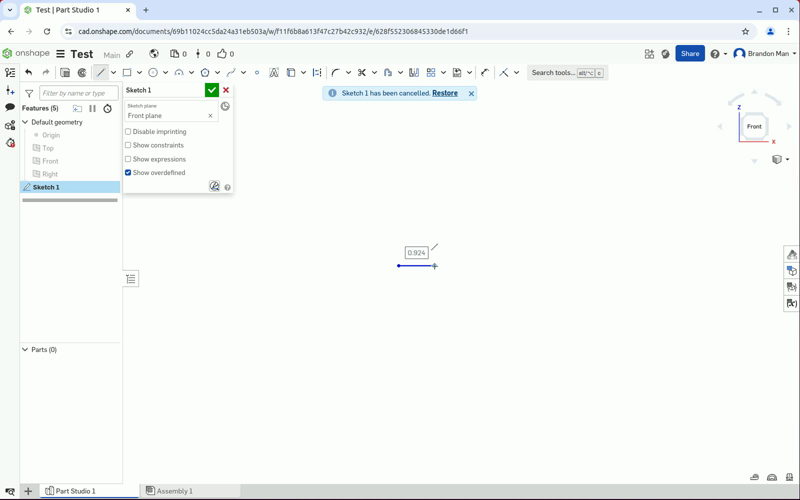
scroll(-6)
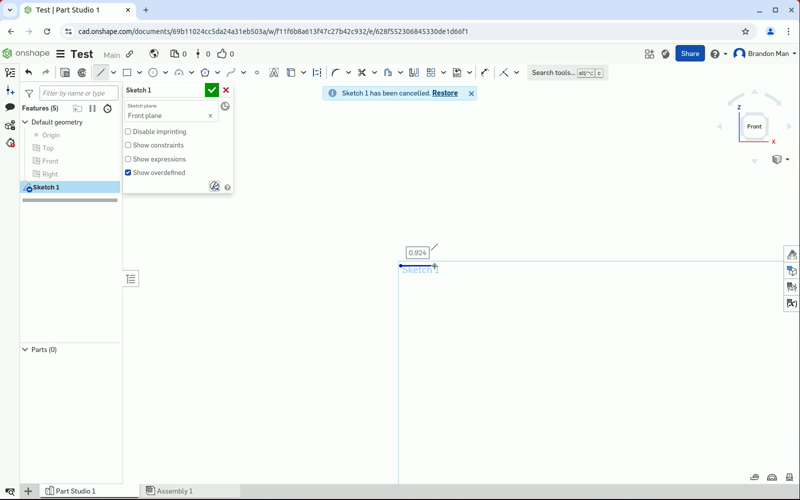
scroll(-6)
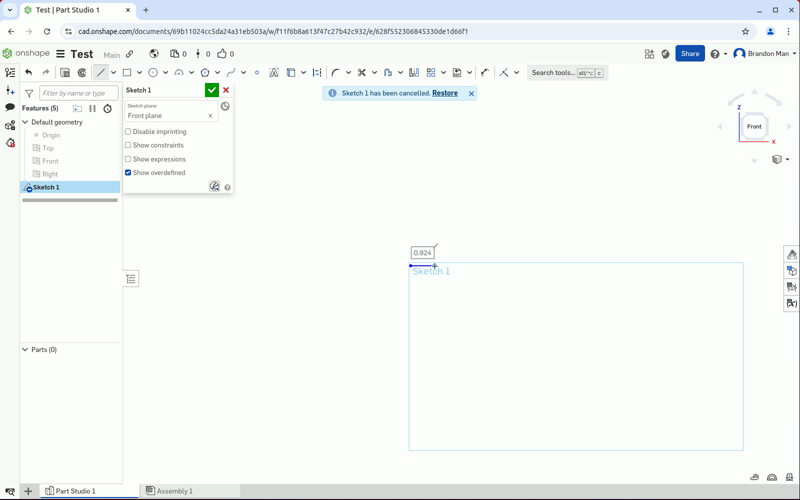
scroll(-6)
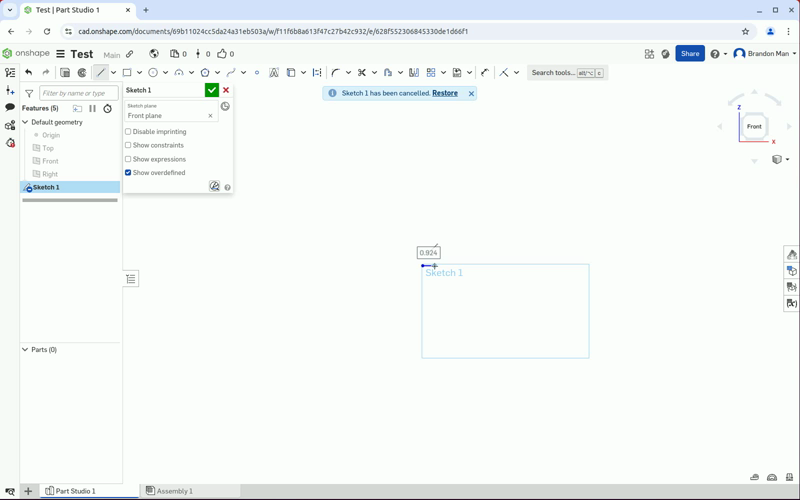
scroll(-6)
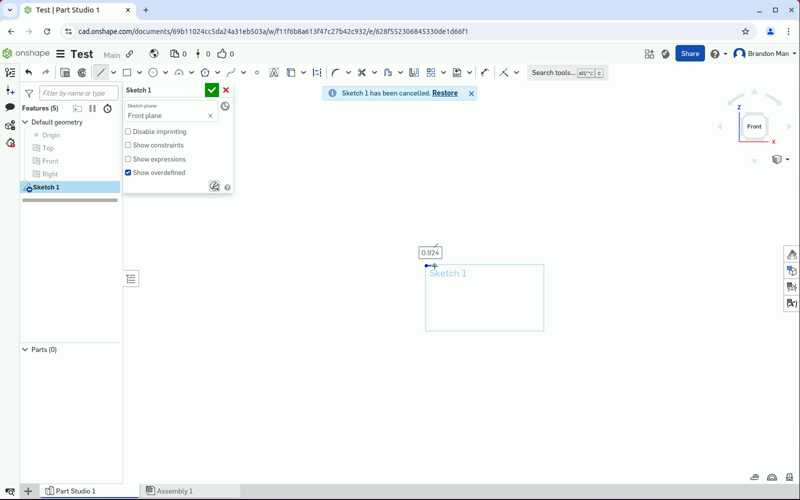
scroll(-6)
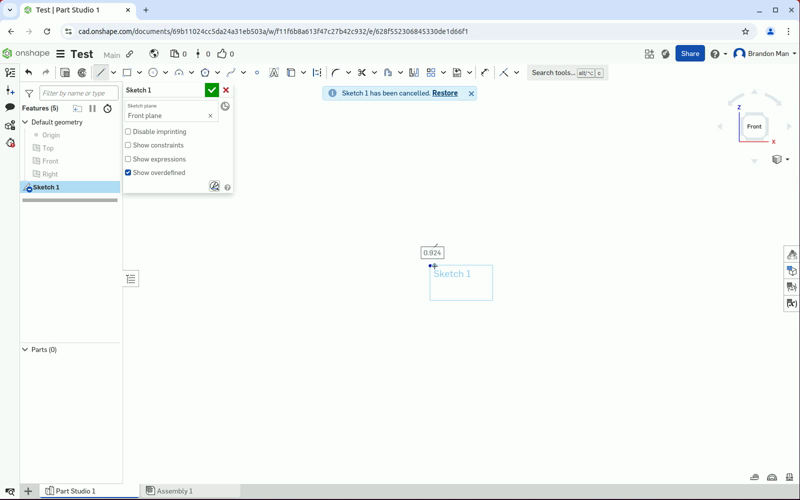
key_up(shift)
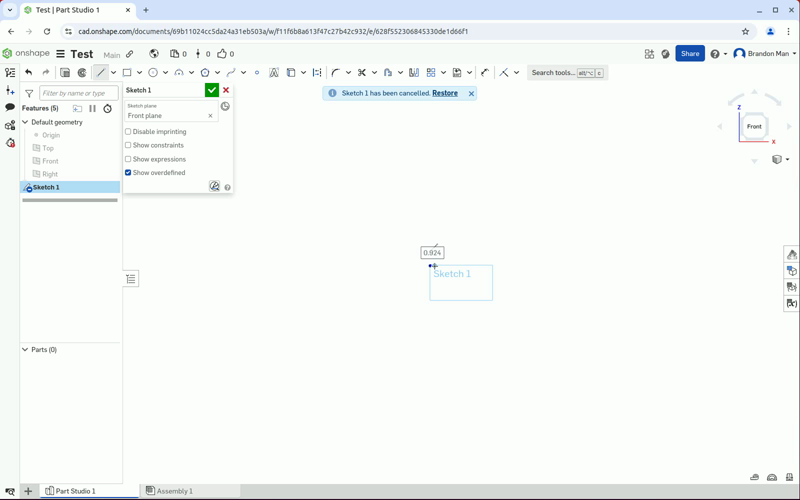
key_down(shift)
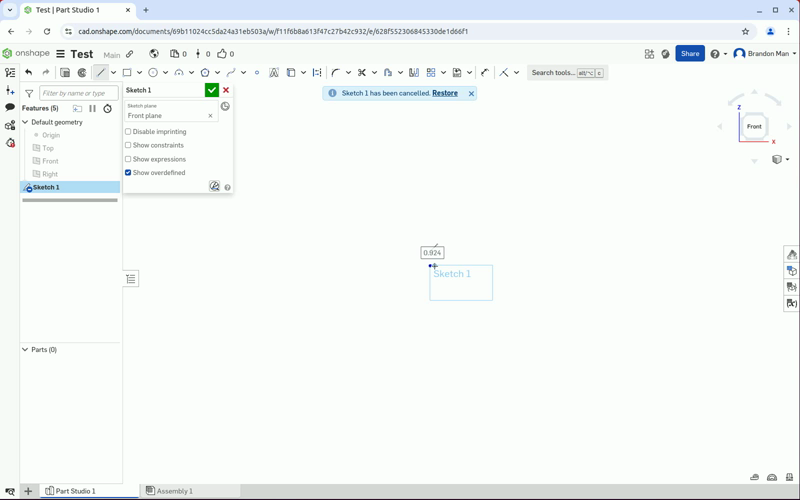
mouse_move(464, 265)
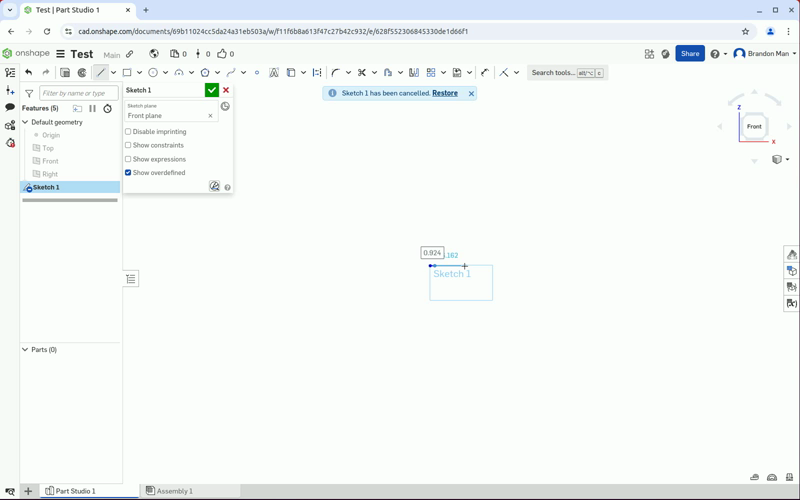
mouse_move(434, 256)
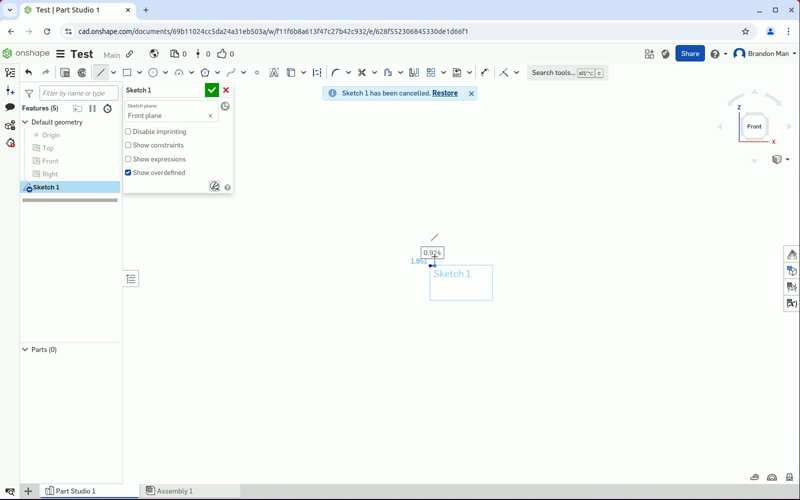
click(434, 256)
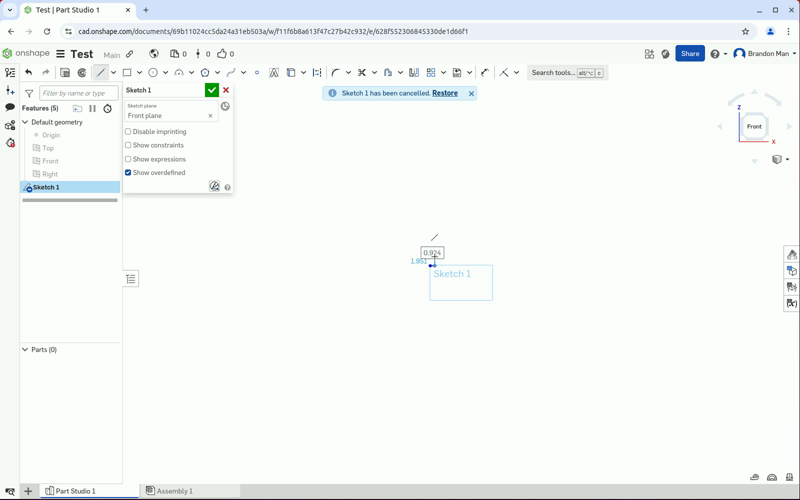
key_up(shift)
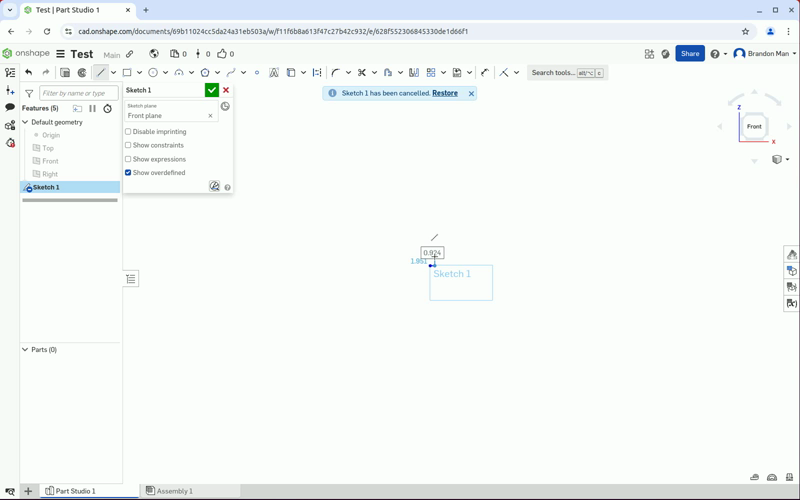
key_down(shift)
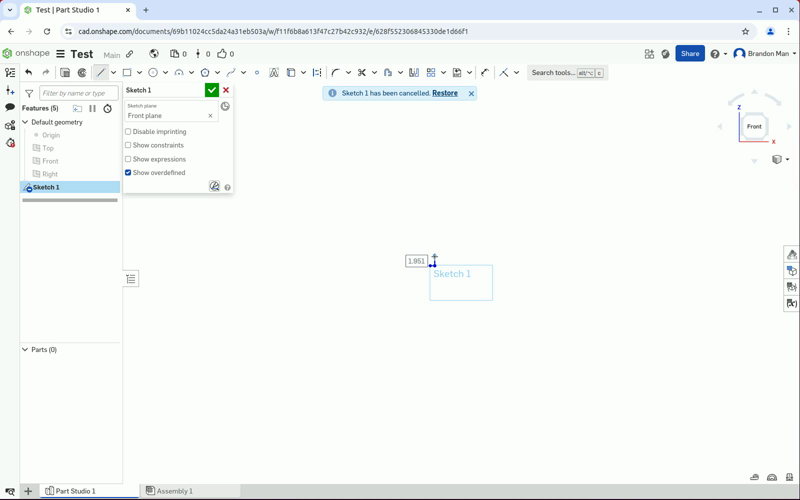
mouse_move(464, 256)
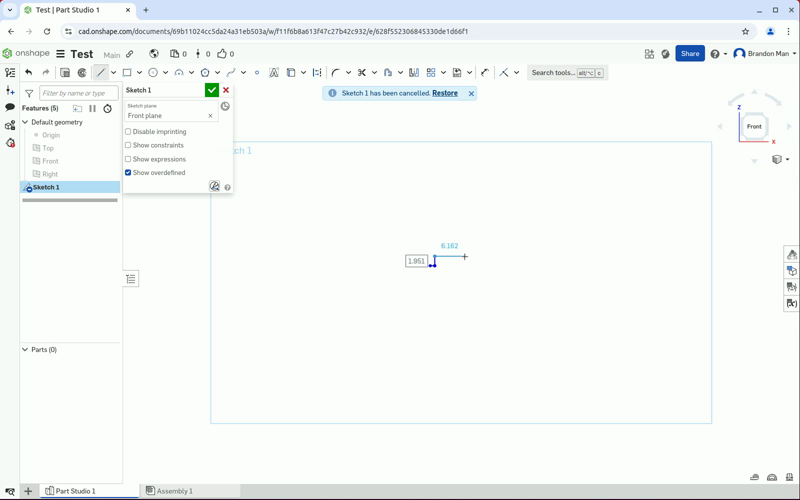
mouse_move(430, 256)
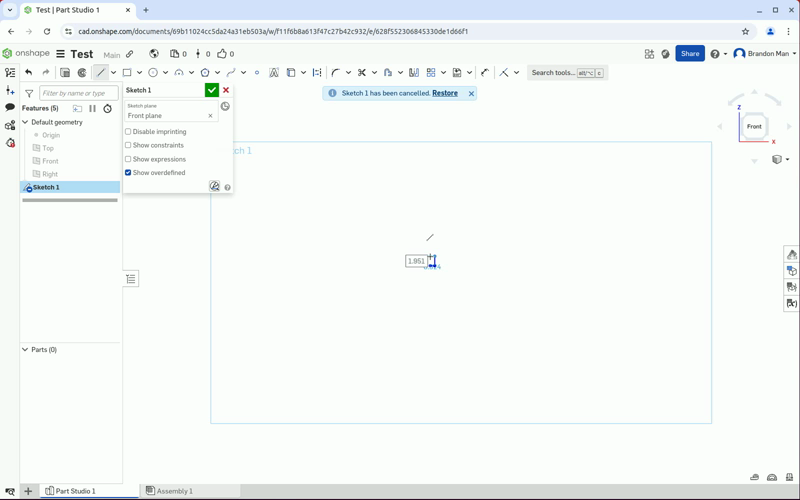
scroll(6)
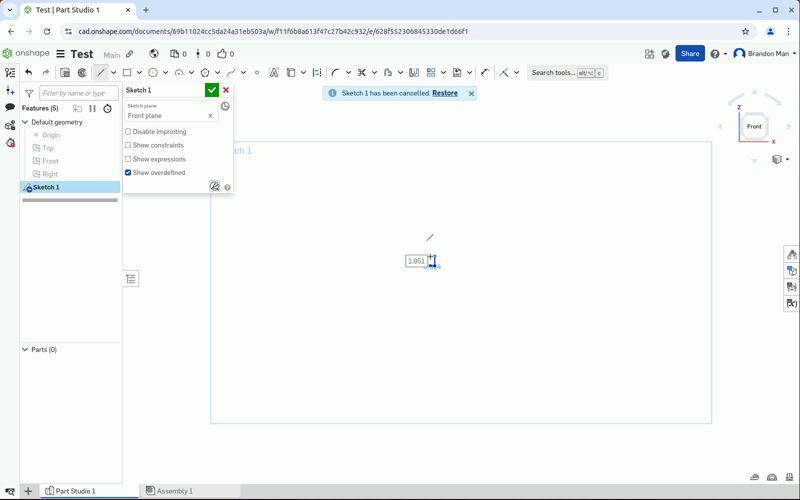
scroll(6)
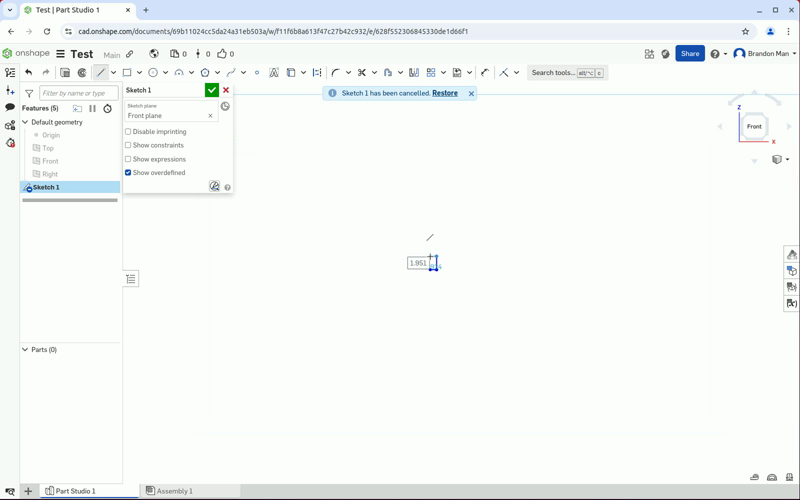
scroll(6)
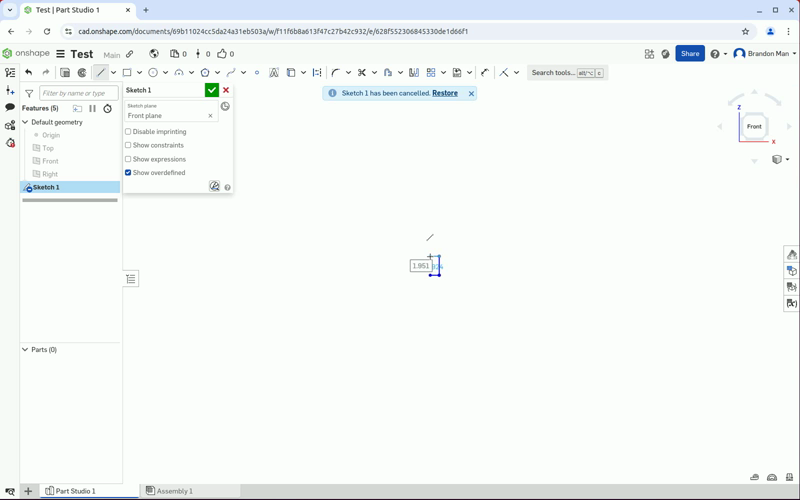
scroll(6)
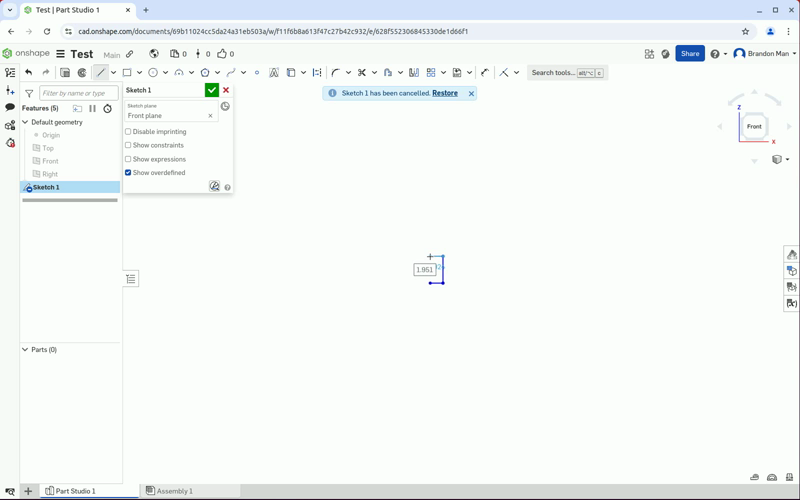
scroll(6)
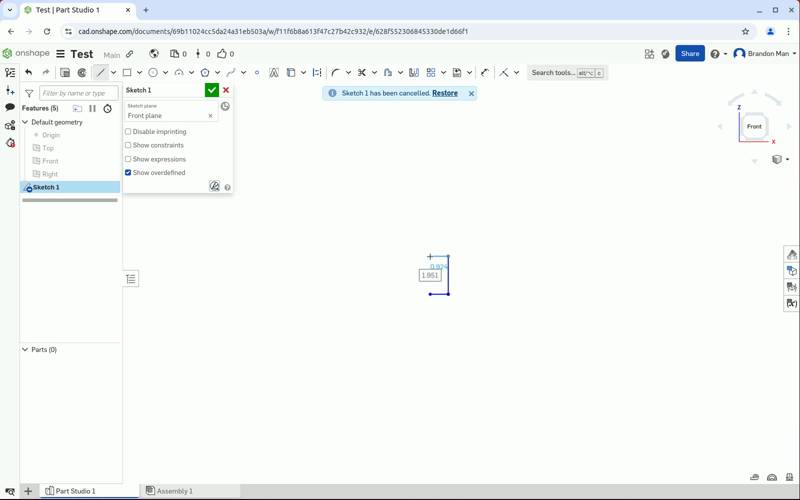
scroll(6)
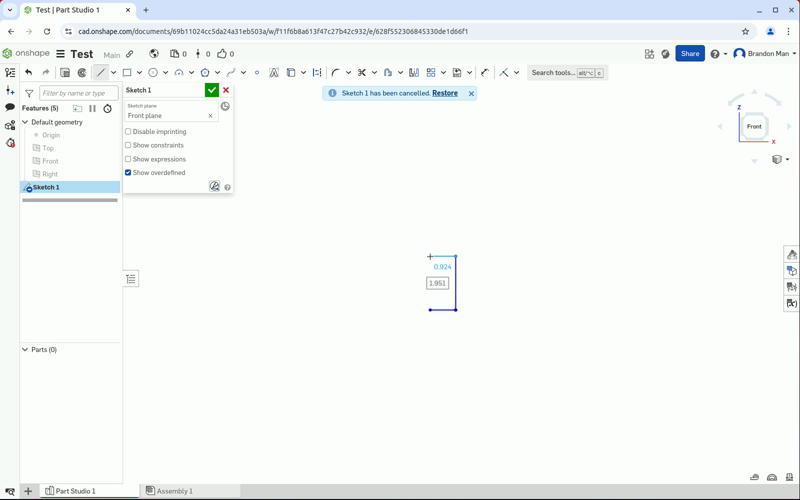
scroll(6)
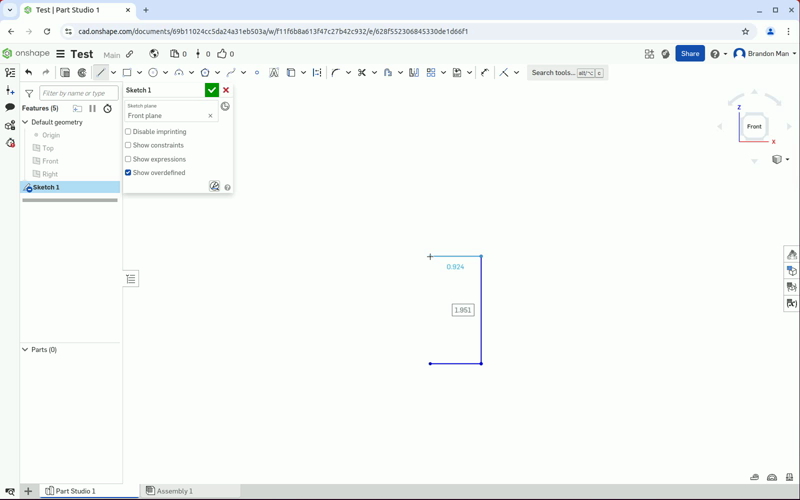
click(430, 256)
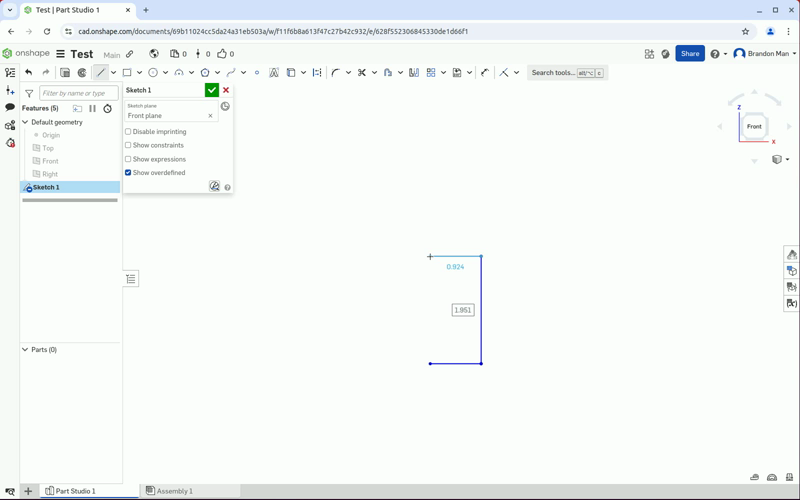
scroll(-6)
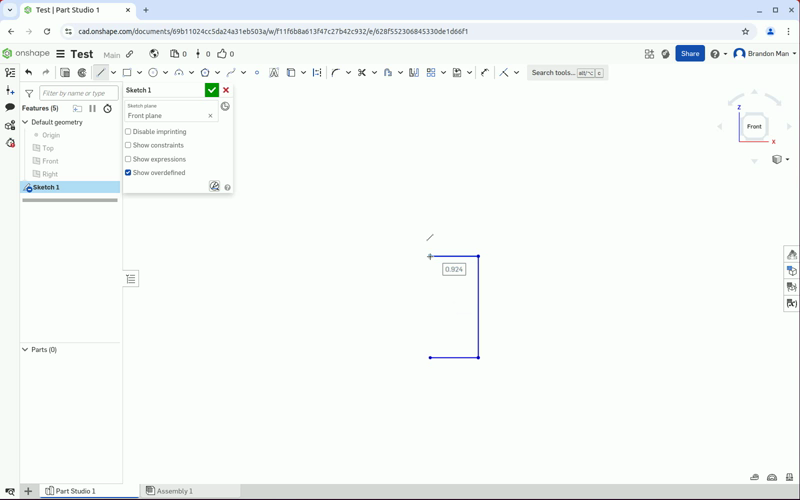
scroll(-6)
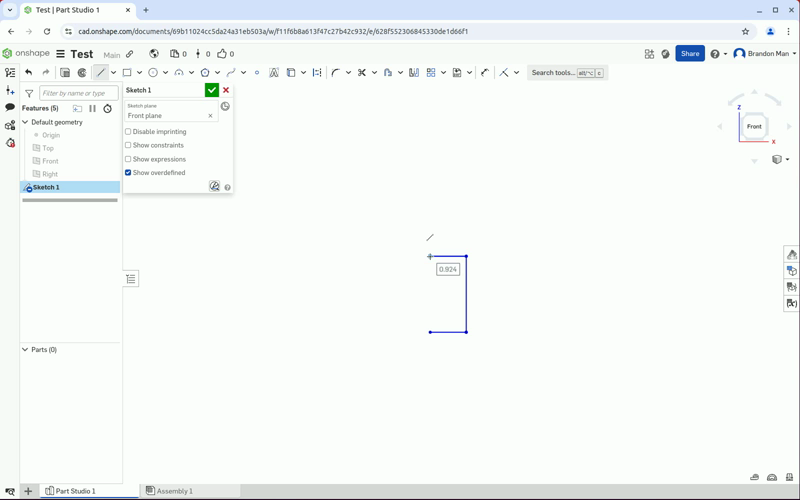
scroll(-6)
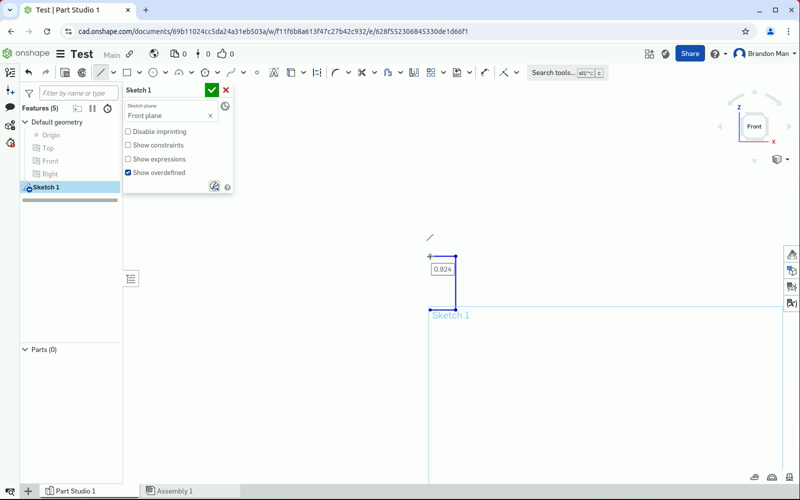
scroll(-6)
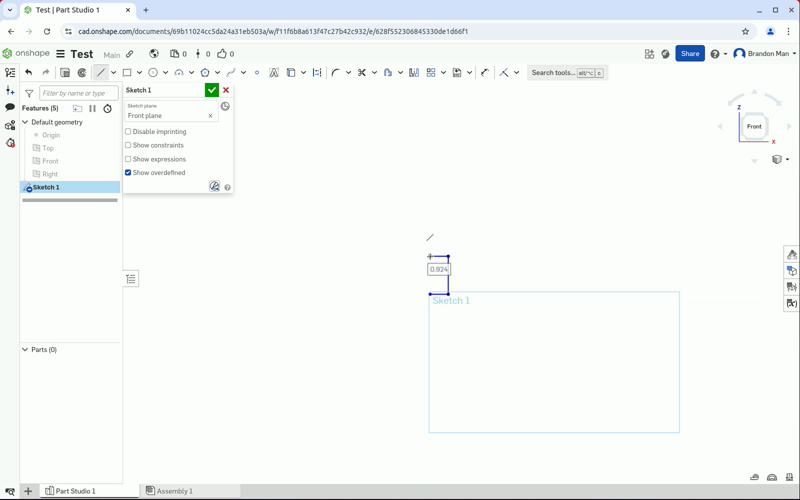
scroll(-6)
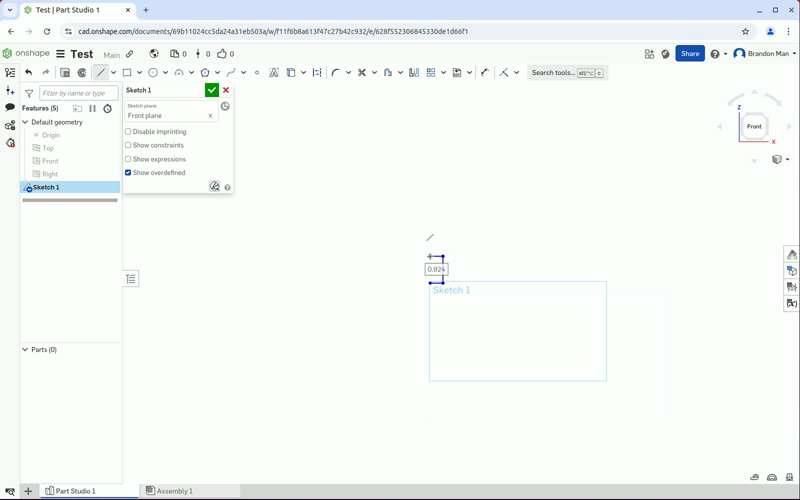
scroll(-6)
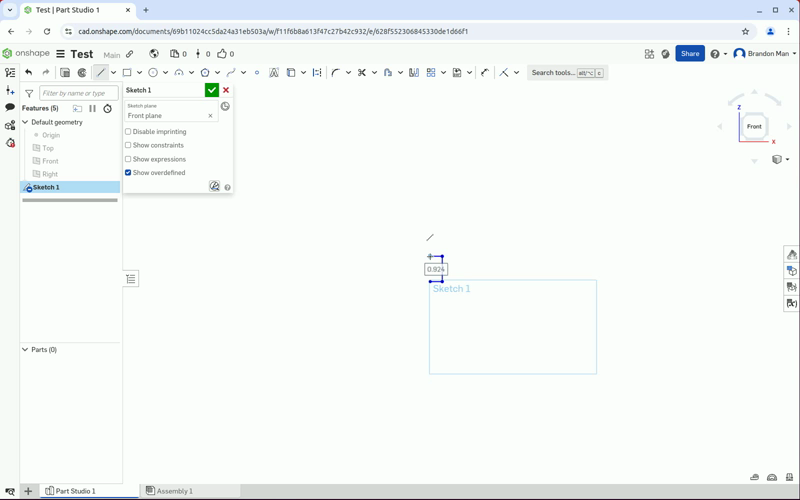
scroll(-6)
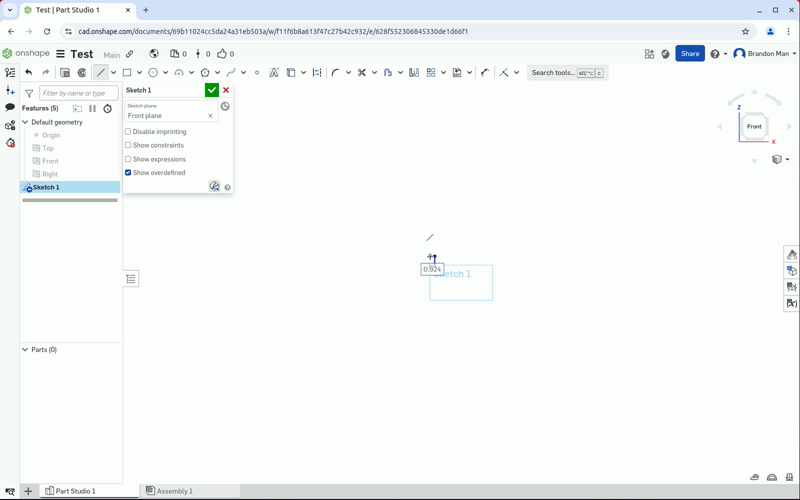
key_up(shift)
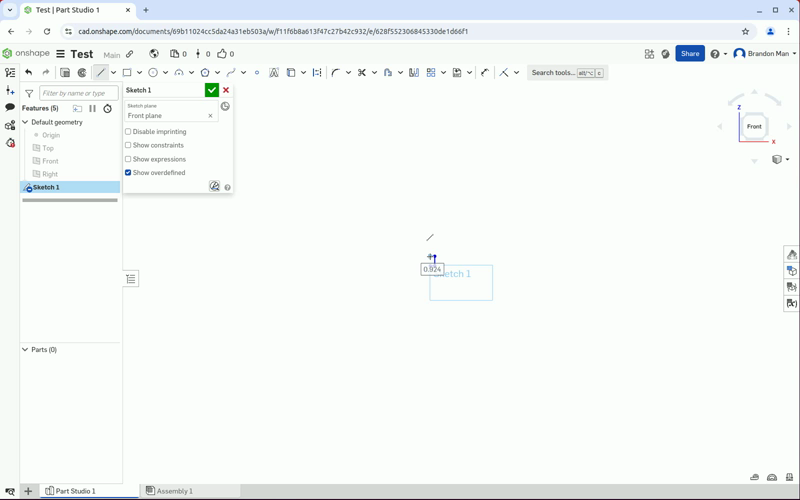
mouse_move(460, 256)
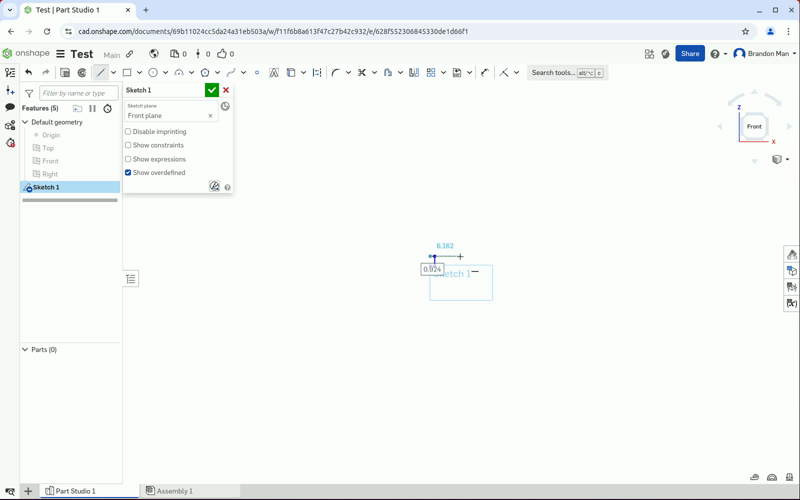
key_down(shift)
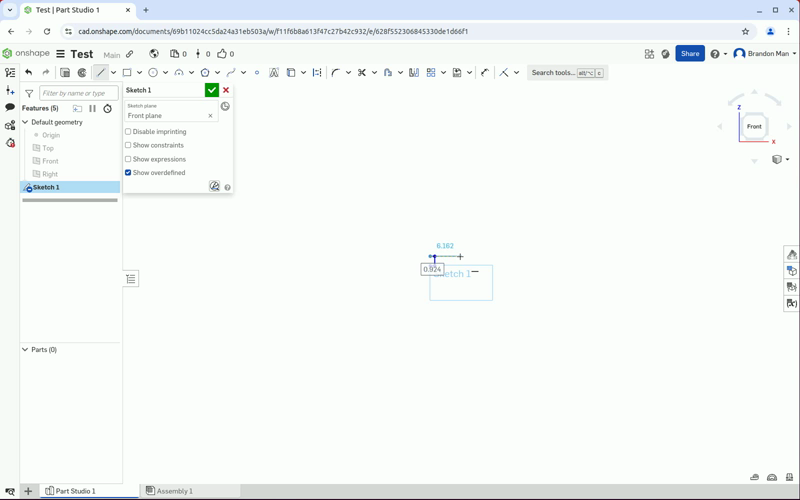
mouse_move(430, 265)
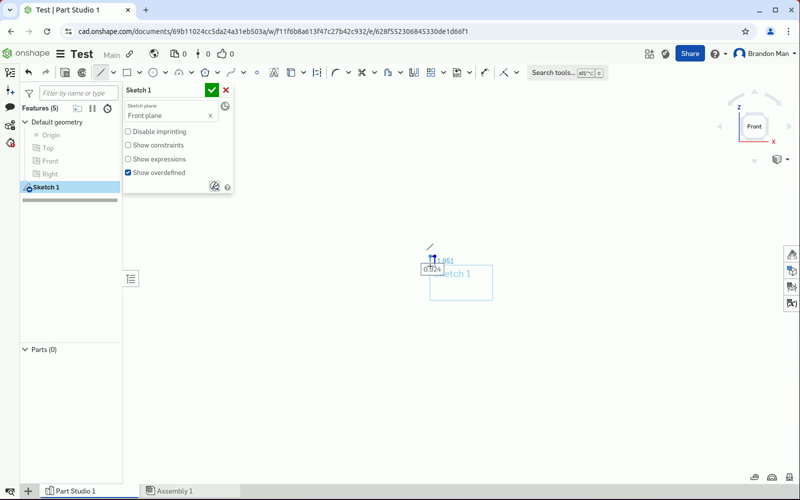
key_up(shift)
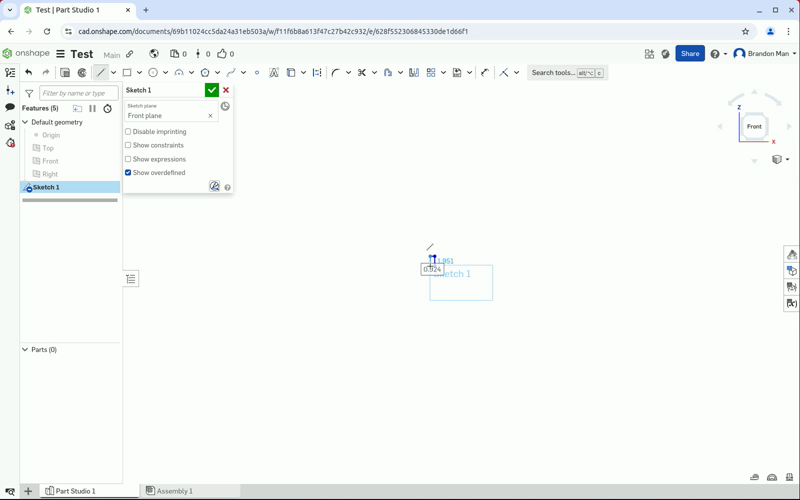
click(430, 265)
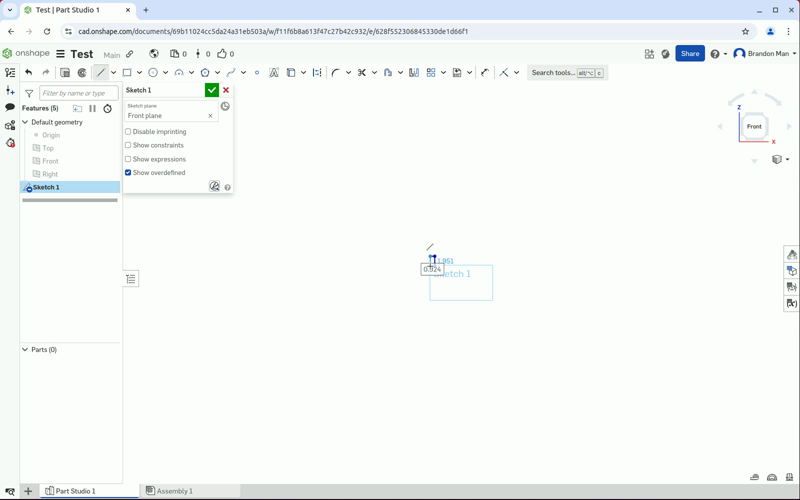
key(esc)
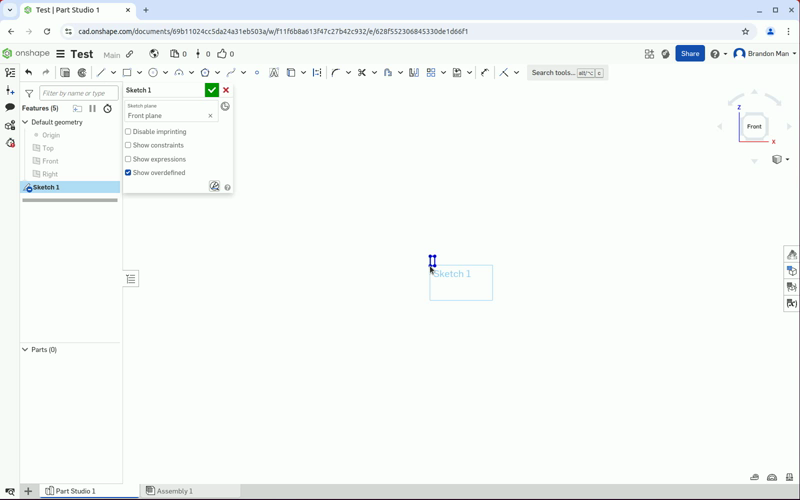
mouse_move(432, 259)
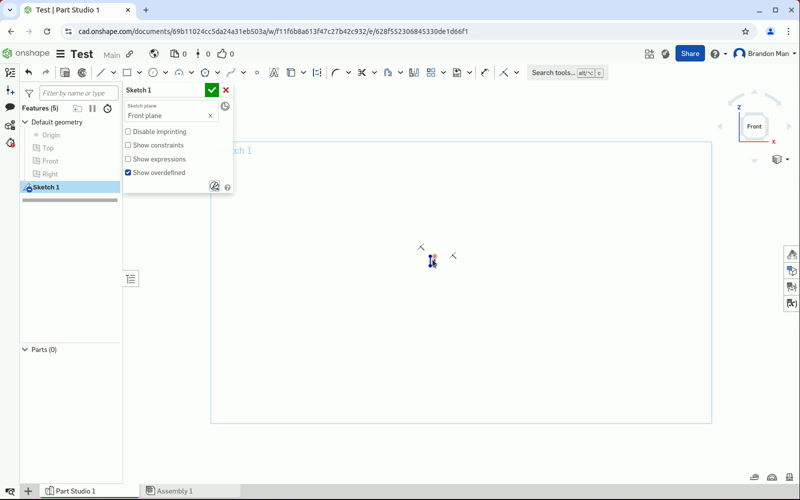
scroll(6)
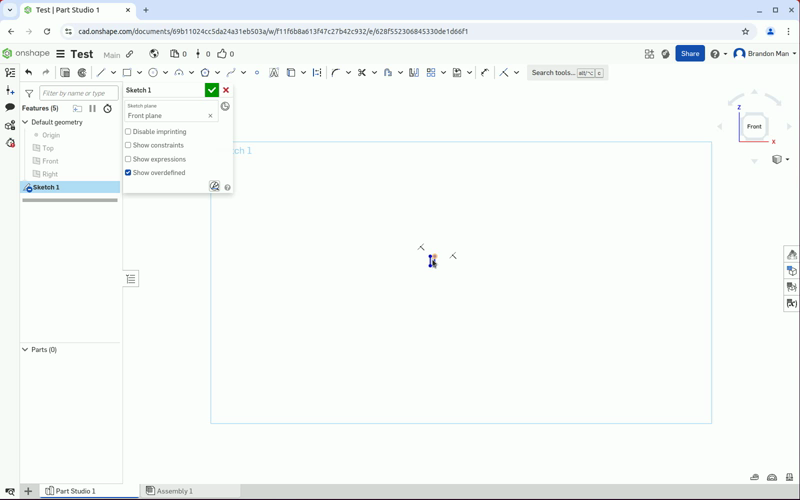
scroll(6)
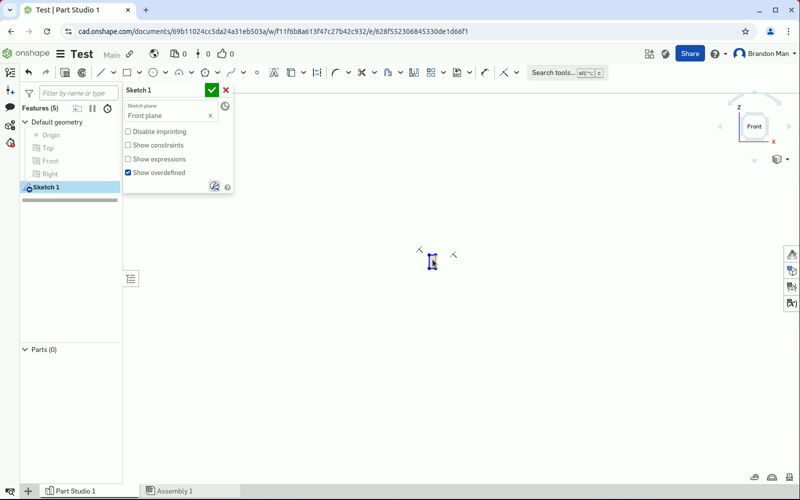
scroll(6)
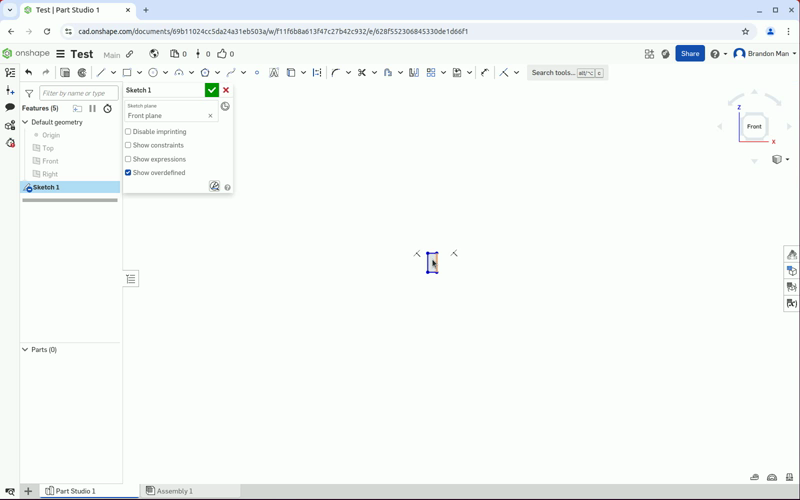
scroll(6)
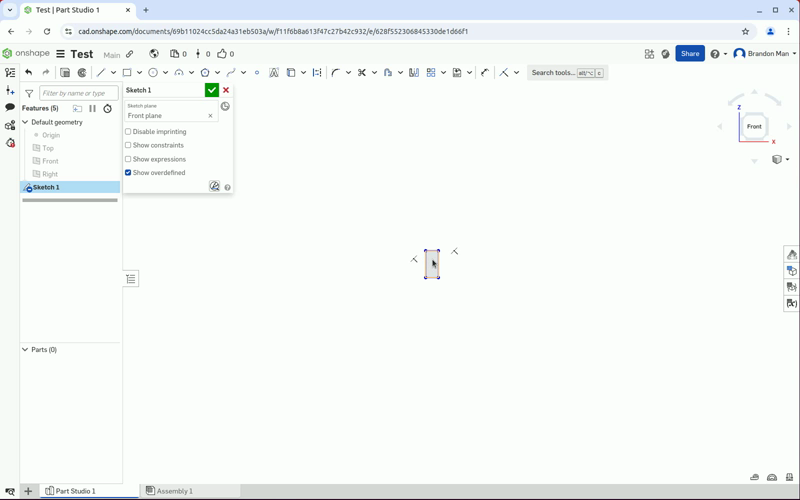
scroll(6)
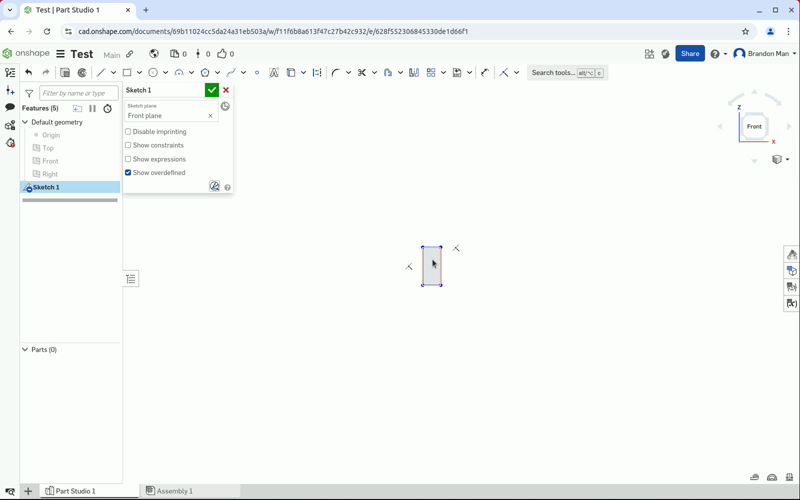
scroll(6)
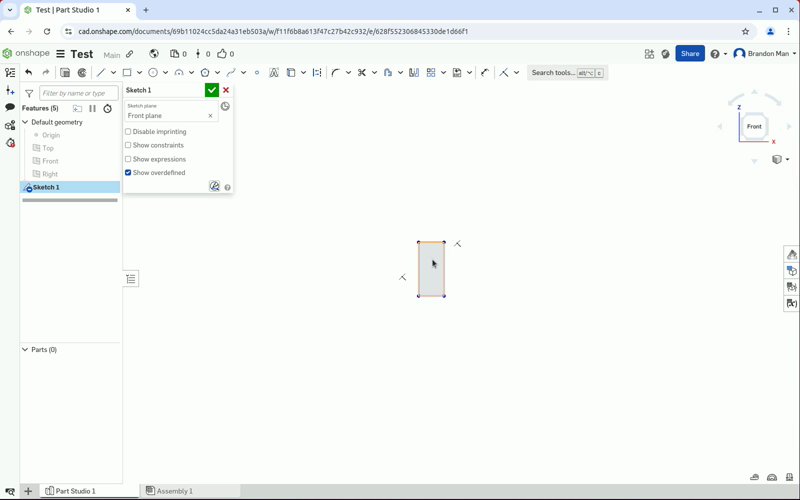
scroll(6)
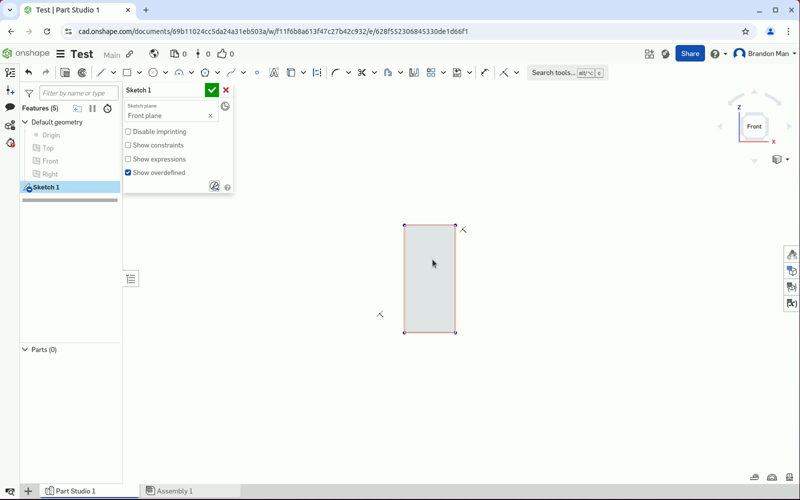
click(432, 259)
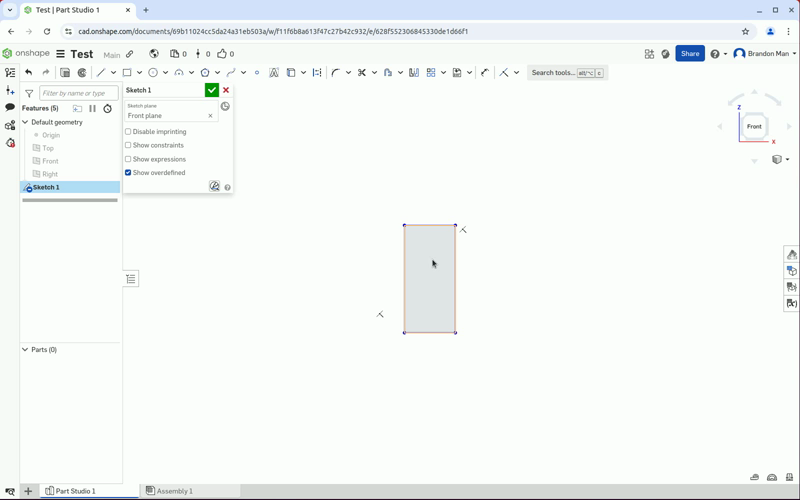
scroll(-6)
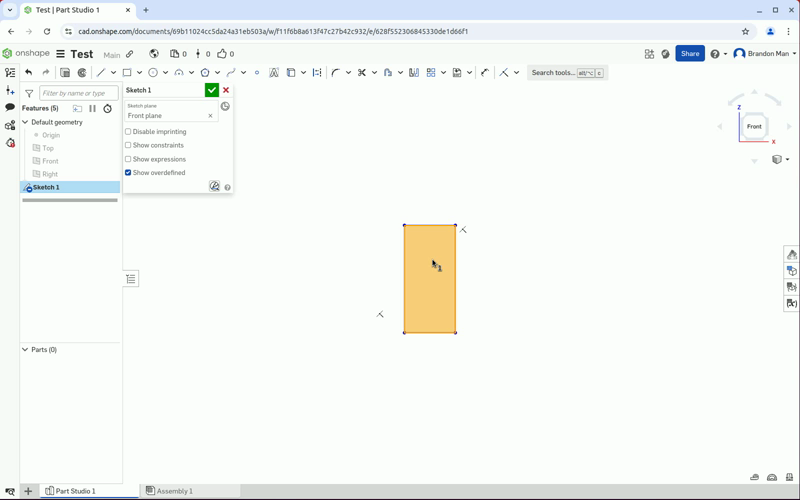
scroll(-6)
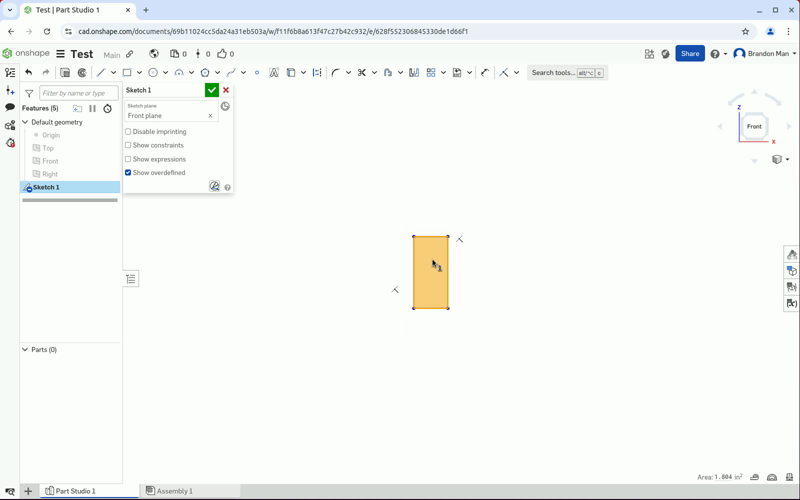
scroll(-6)
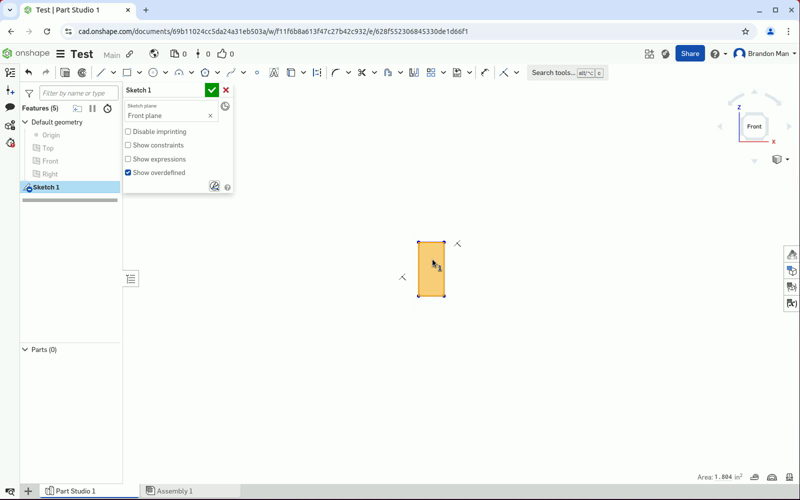
scroll(-6)
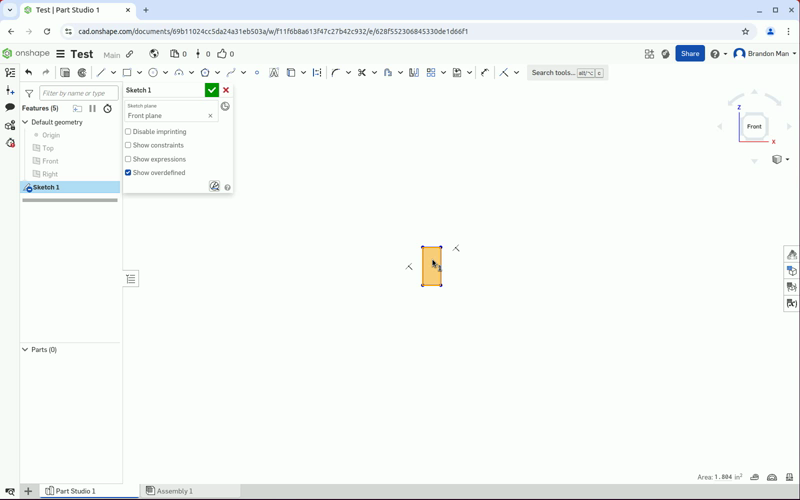
scroll(-6)
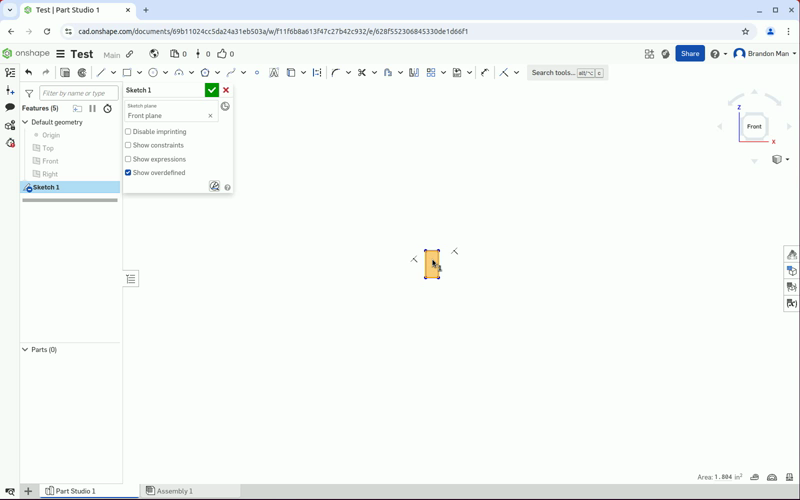
scroll(-6)
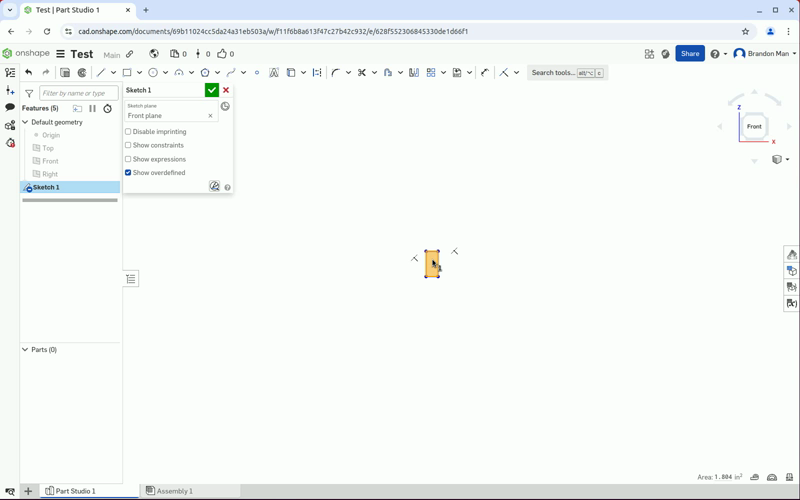
scroll(-6)
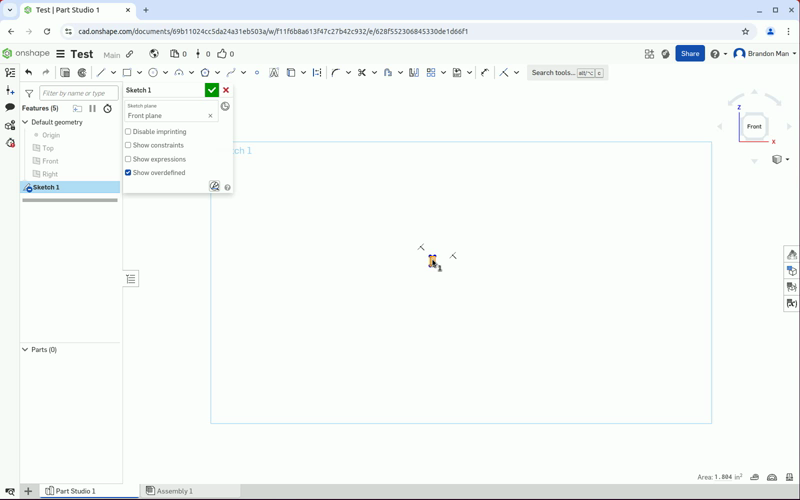
mouse_move(73, 352)
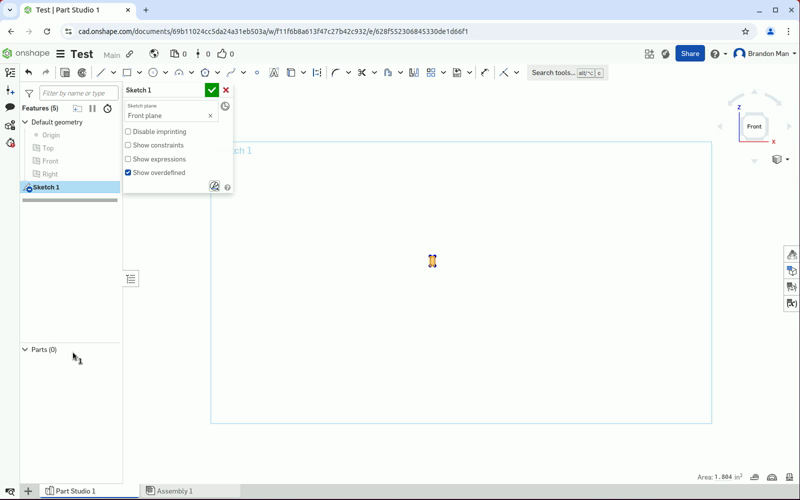
key(shift+y)
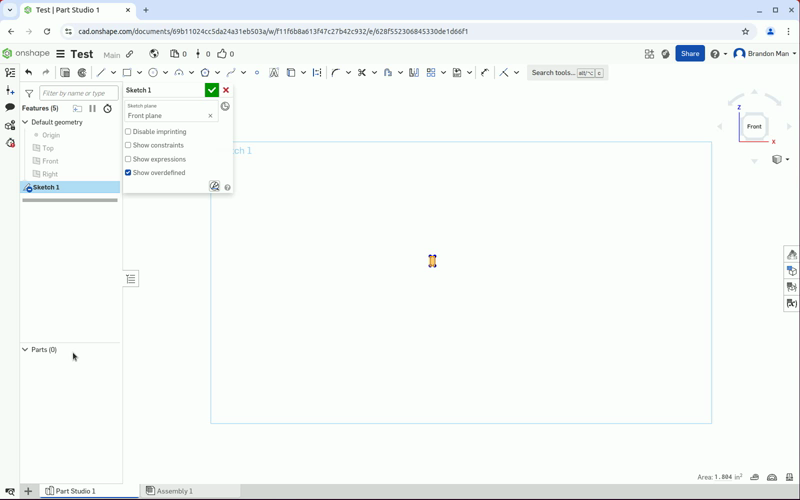
key(shift+e)
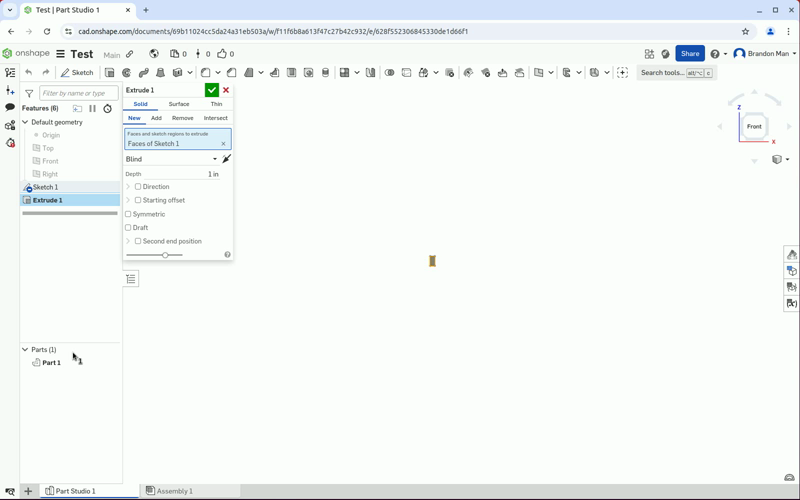
mouse_move(143, 106)
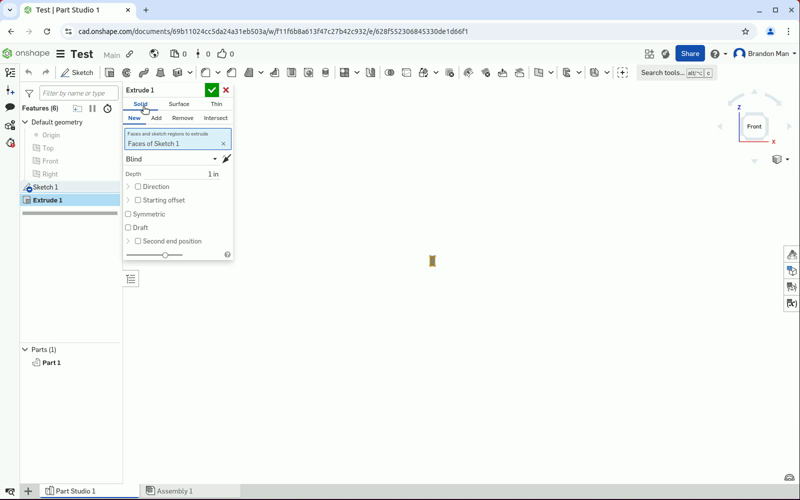
click(143, 106)
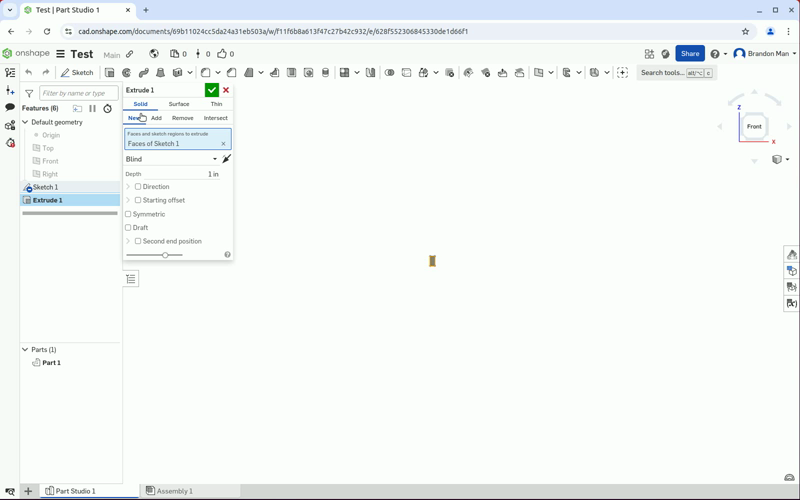
mouse_move(137, 120)
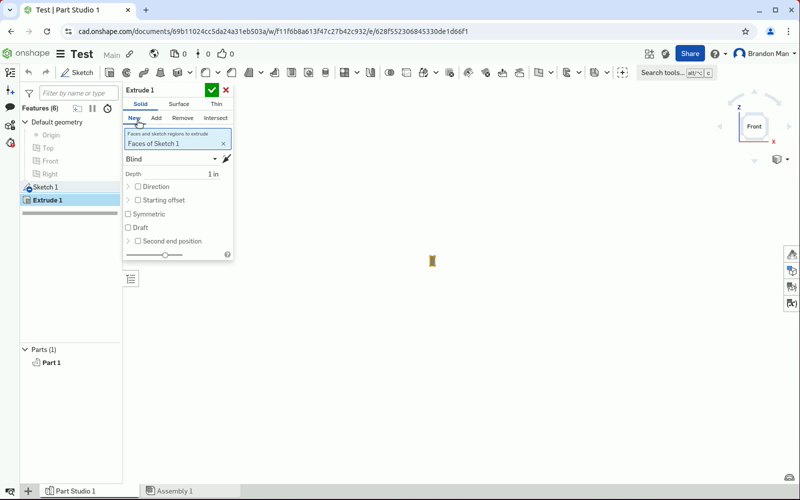
click(137, 120)
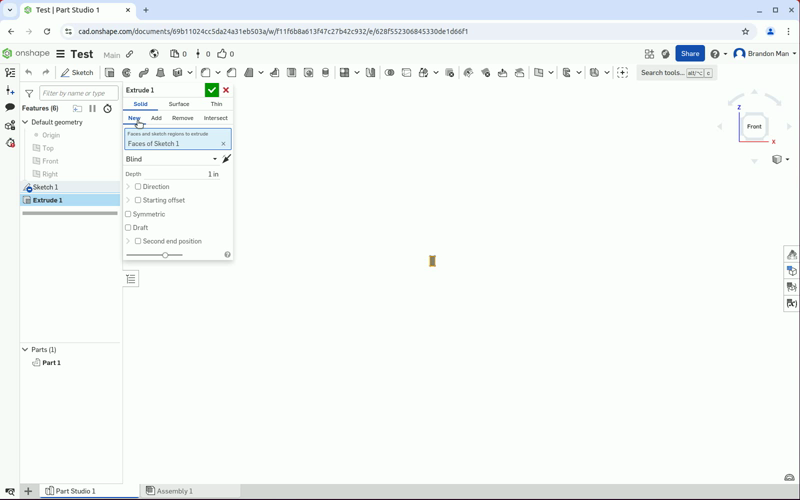
key(tab, 4)
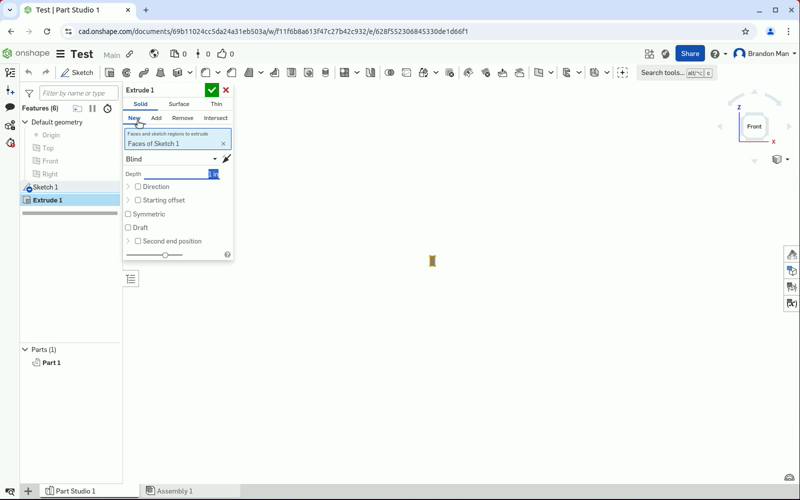
text(-2.889)
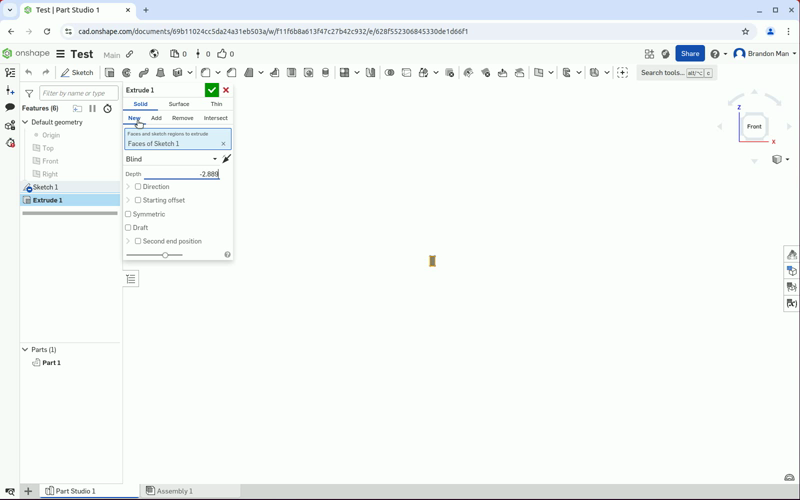
key(enter)
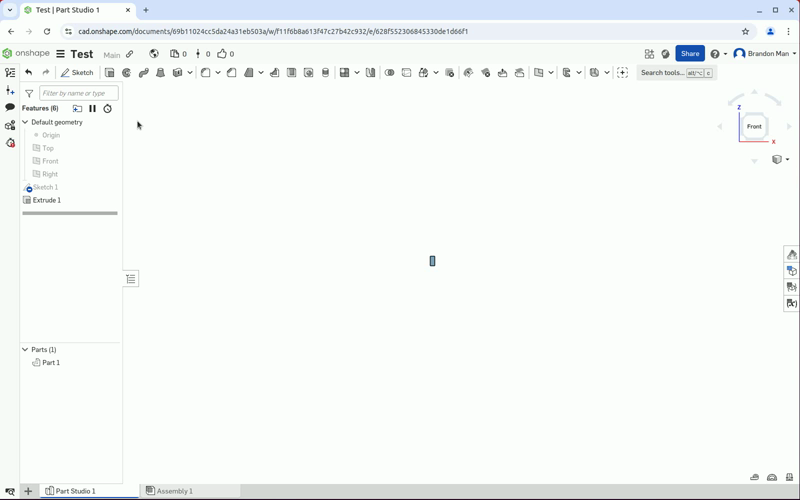
key(shift+h)
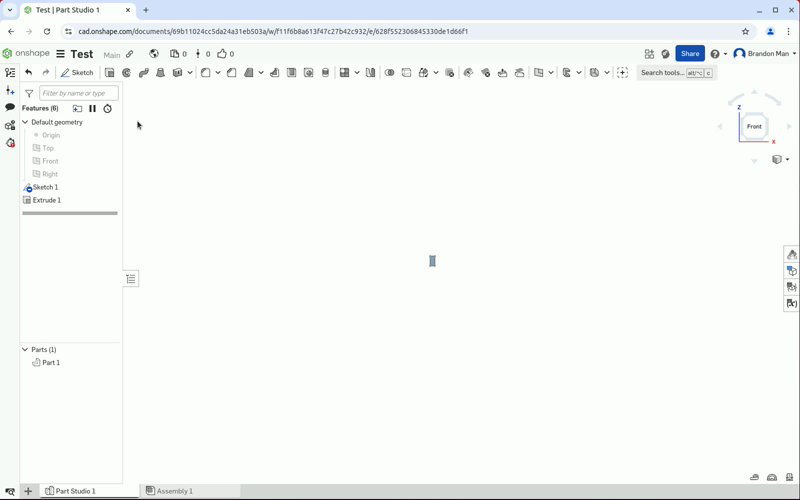
key(shift+h)
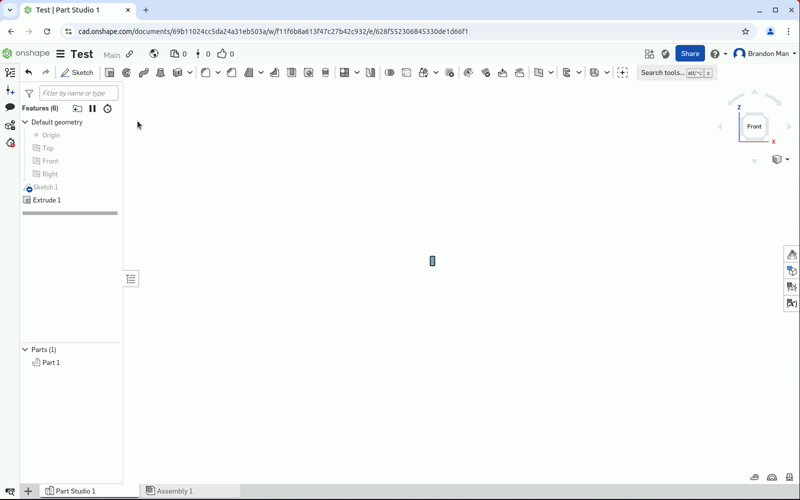
mouse_move(73, 189)
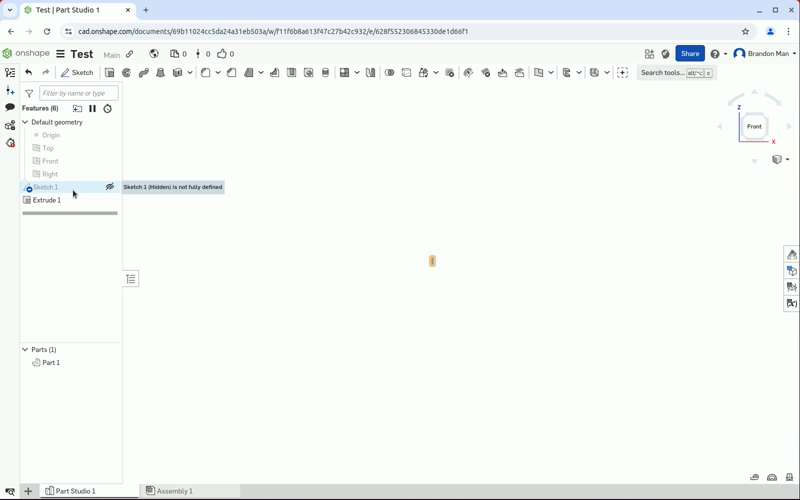
click(73, 189)
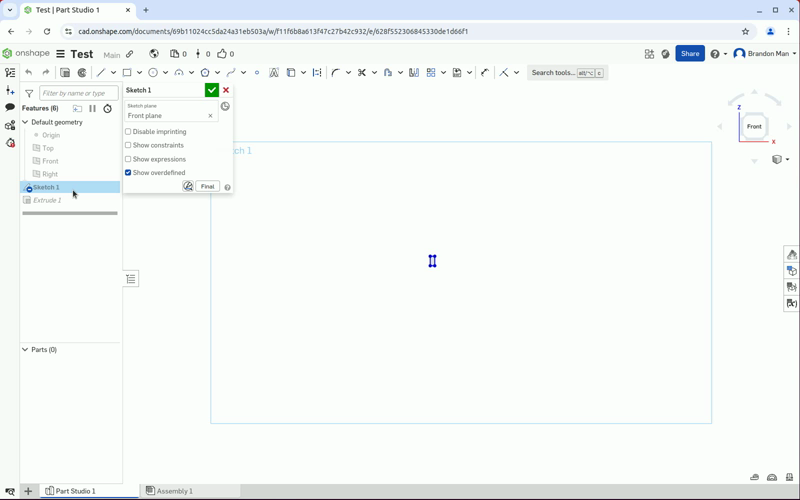
mouse_move(229, 92)
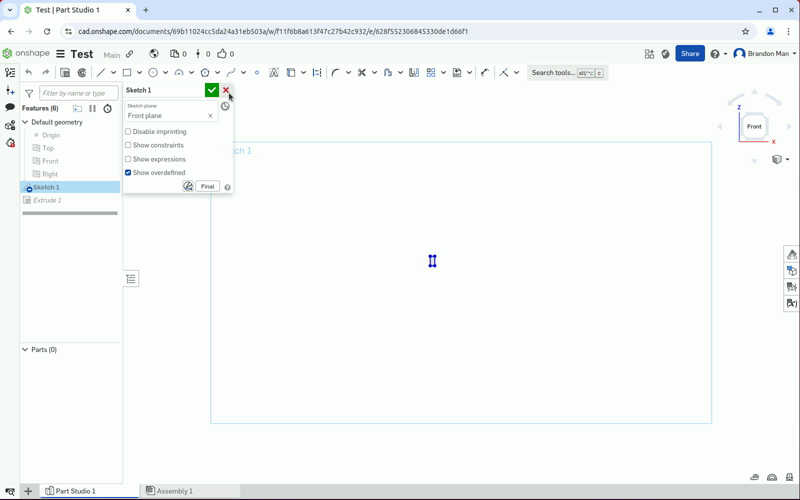
click(229, 92)
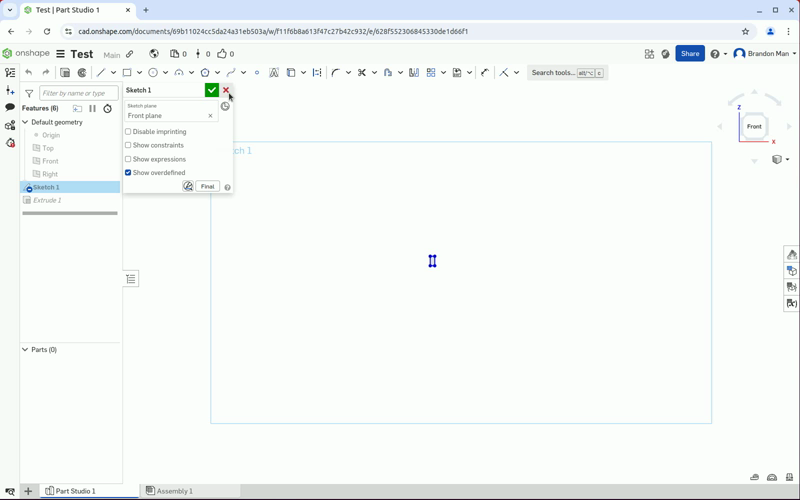
key(shift+s)
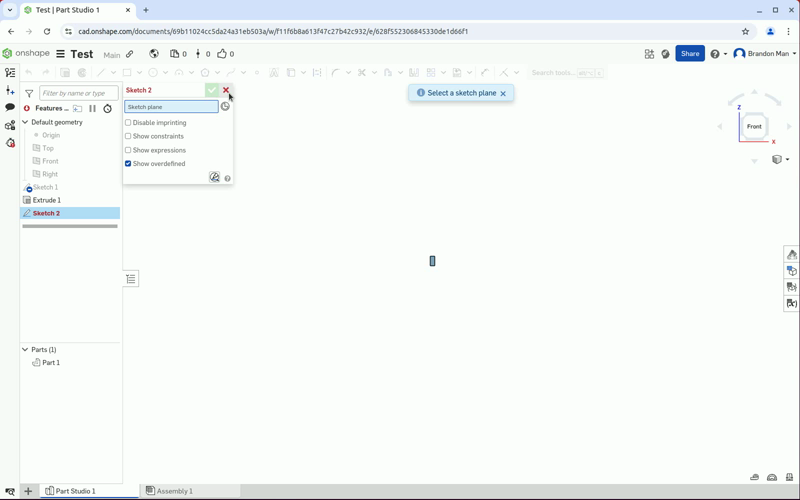
mouse_move(73, 163)
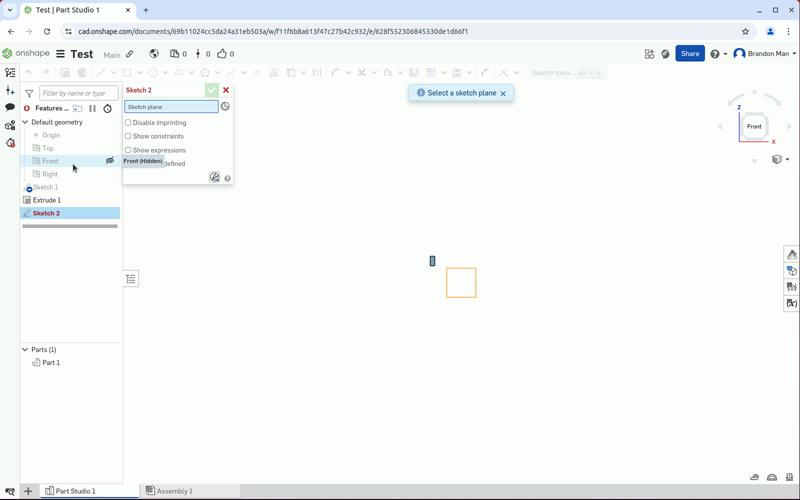
click(73, 163)
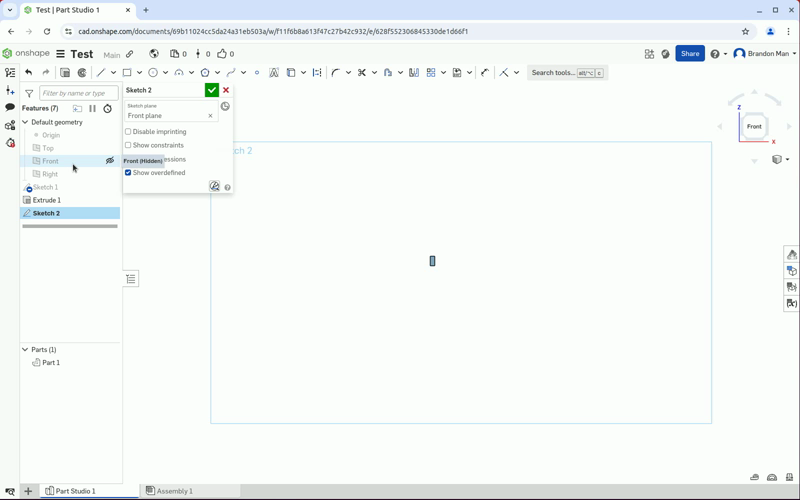
mouse_move(73, 352)
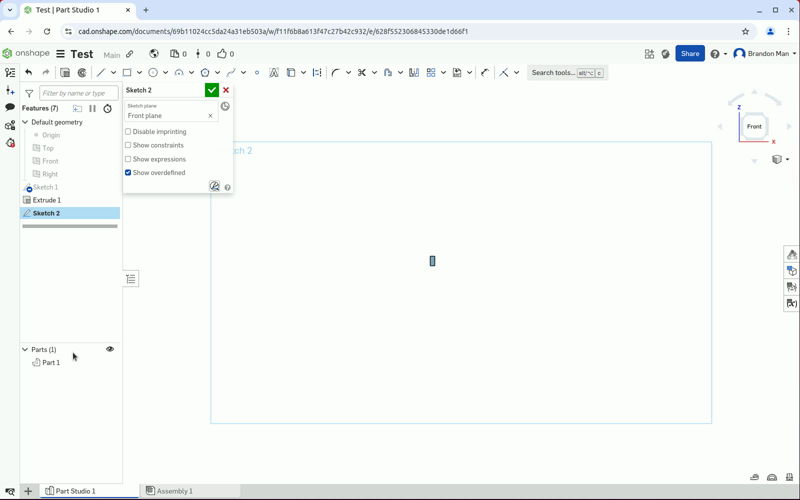
key(y)
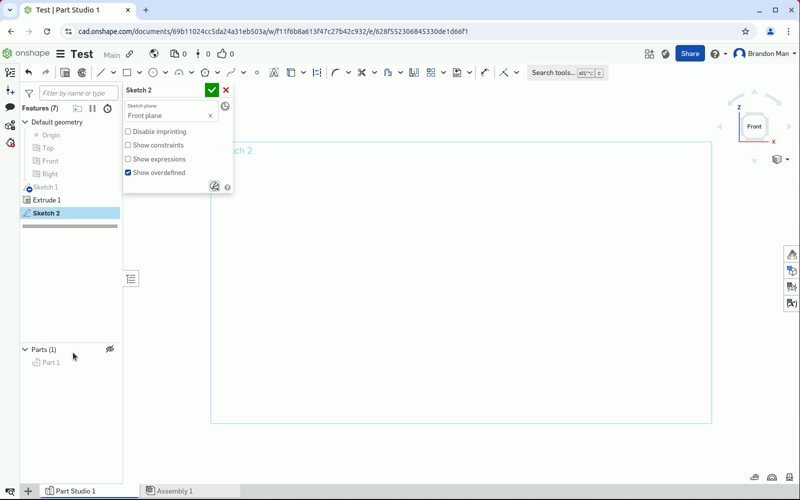
key(l)
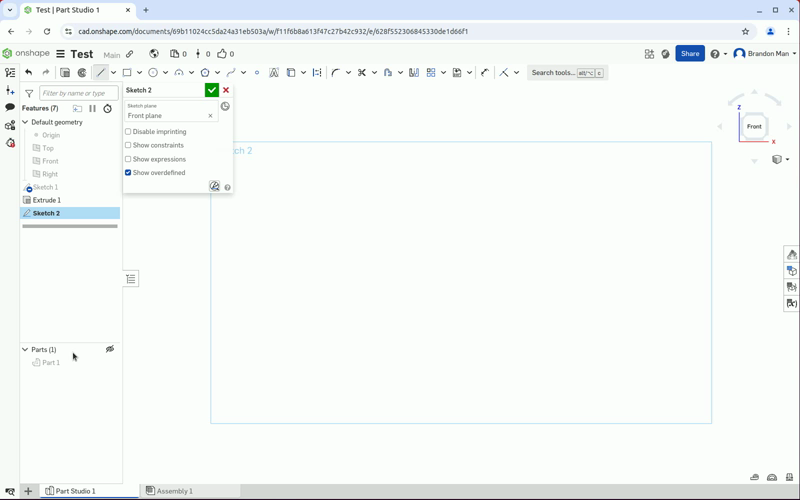
key_down(shift)
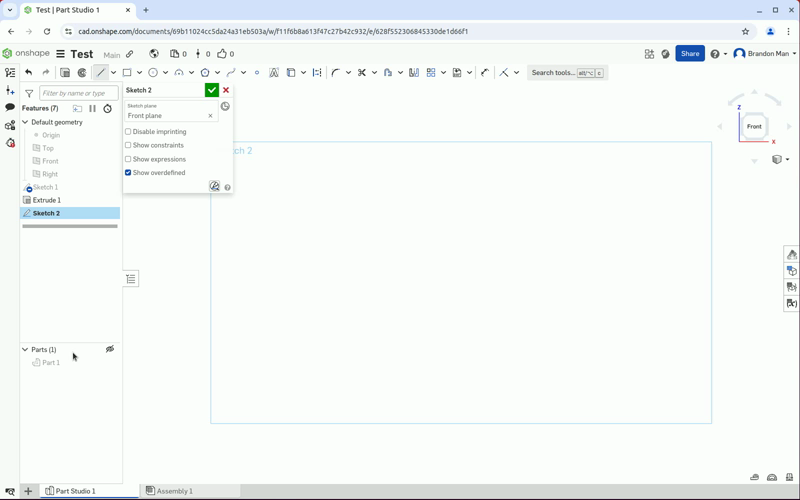
mouse_move(433, 265)
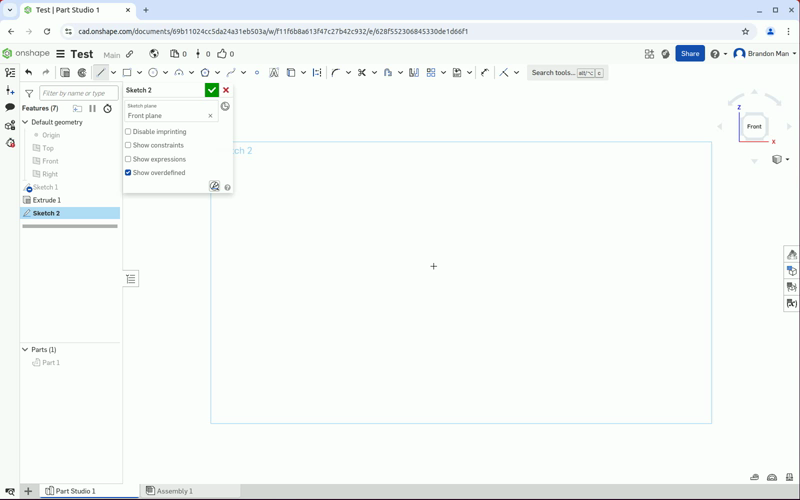
click(433, 265)
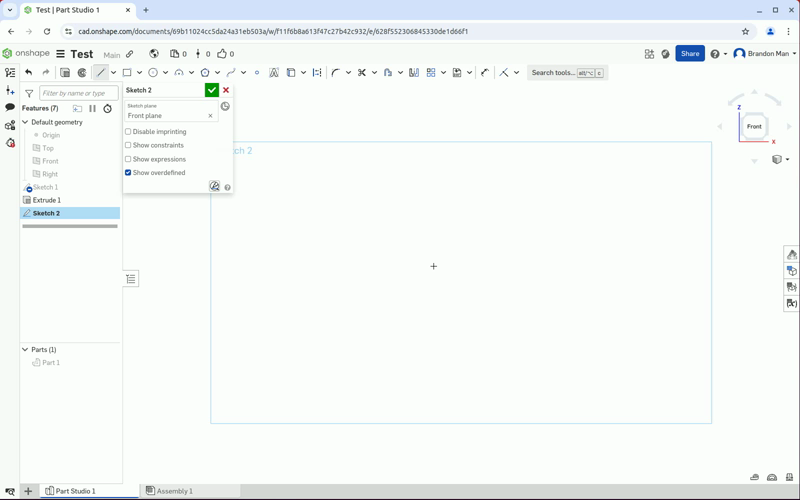
key_up(shift)
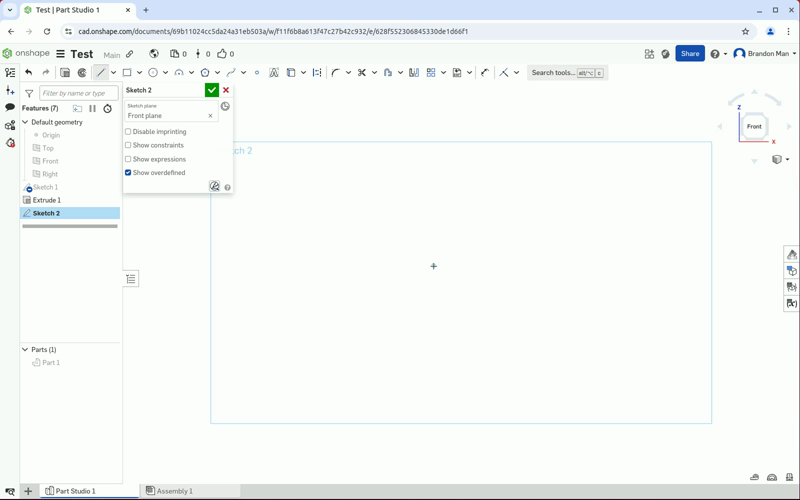
key_down(shift)
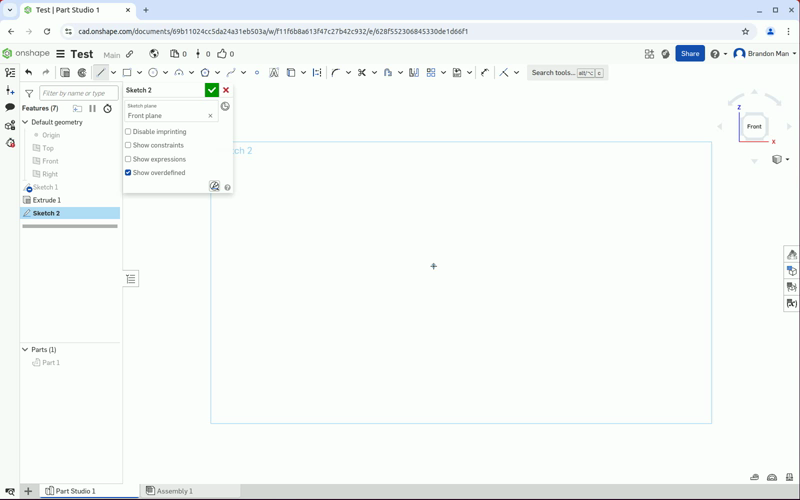
mouse_move(463, 265)
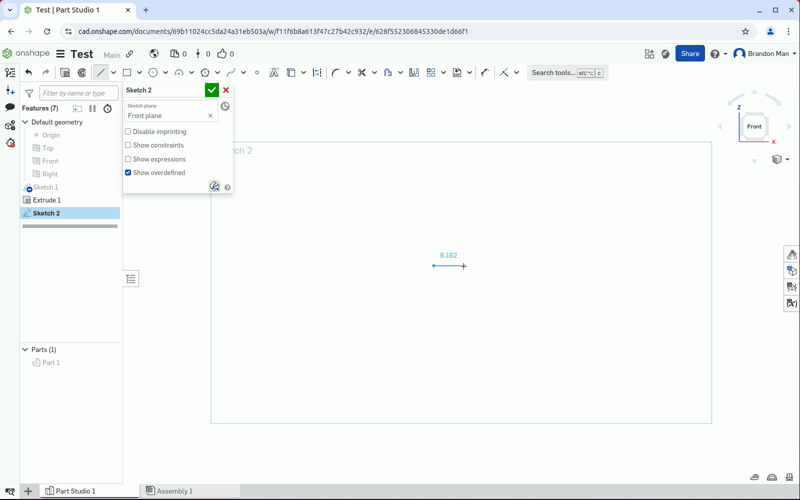
mouse_move(454, 265)
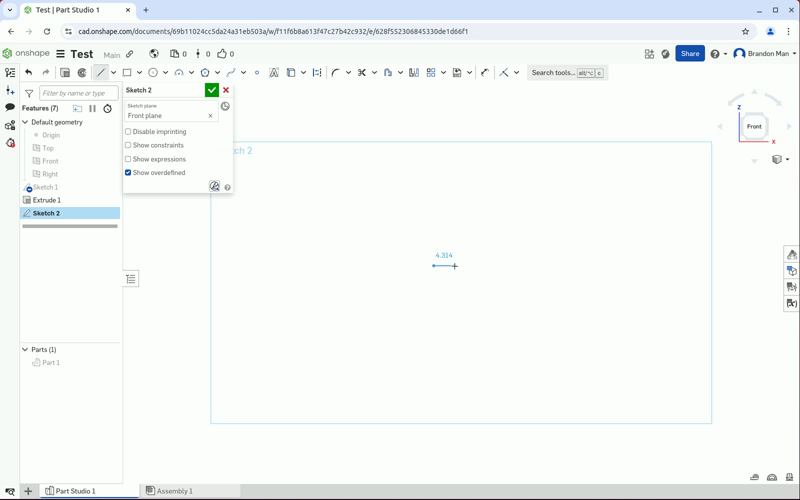
click(454, 265)
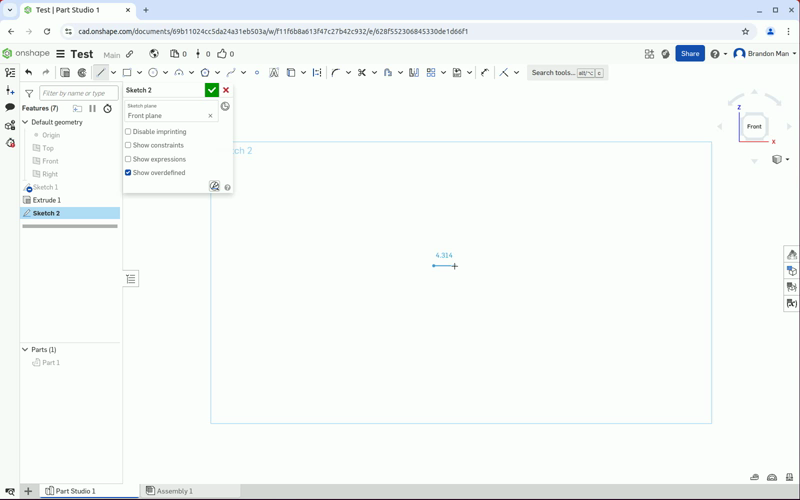
key_up(shift)
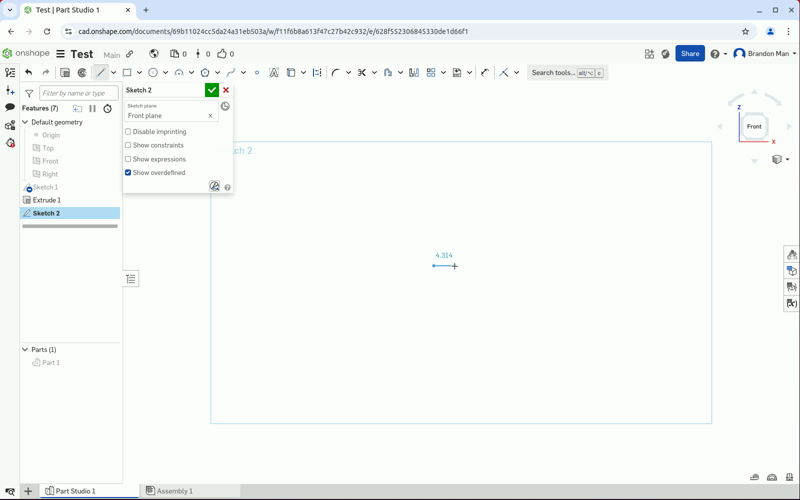
key_down(shift)
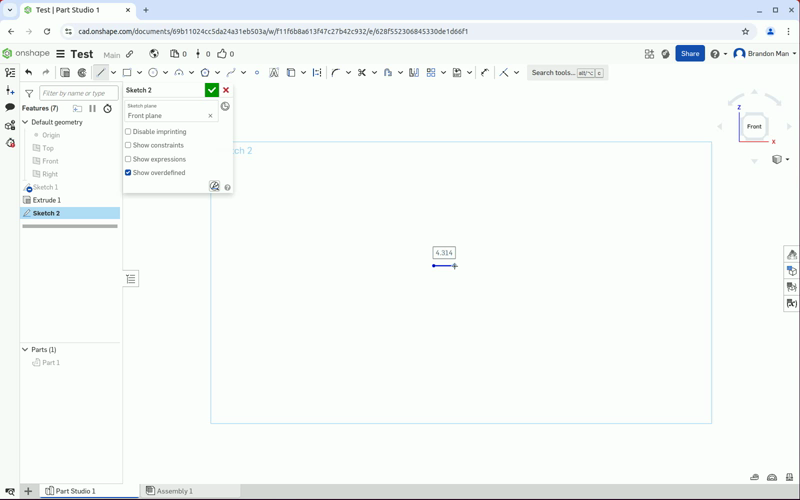
mouse_move(484, 265)
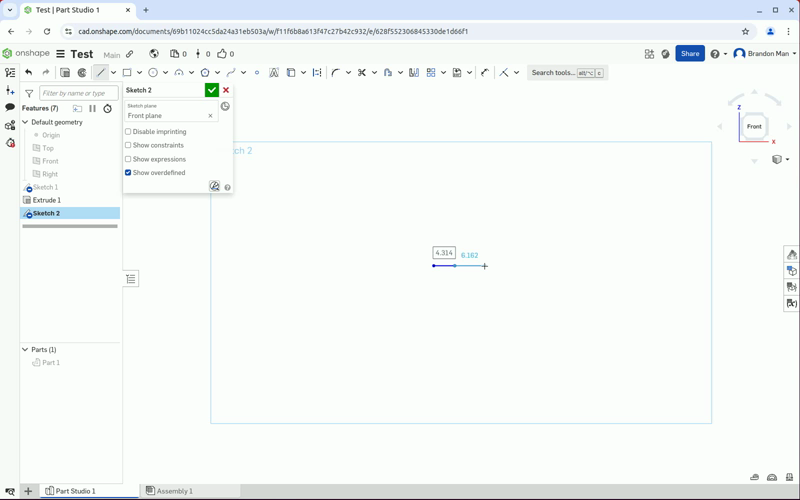
mouse_move(454, 256)
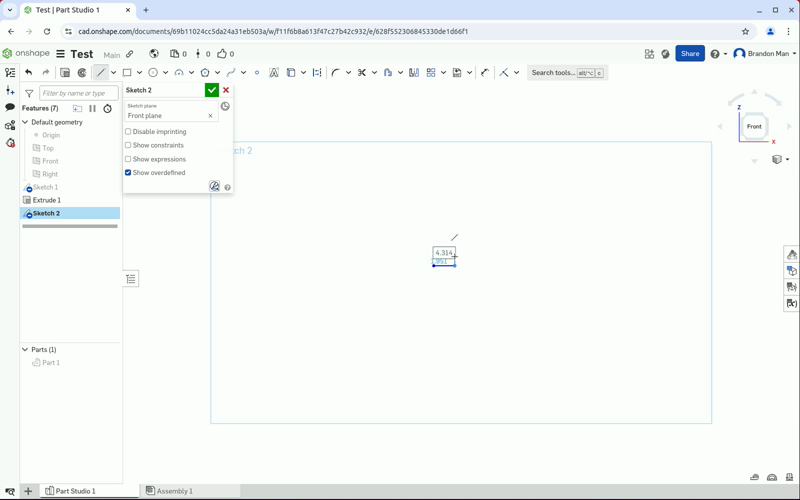
click(454, 256)
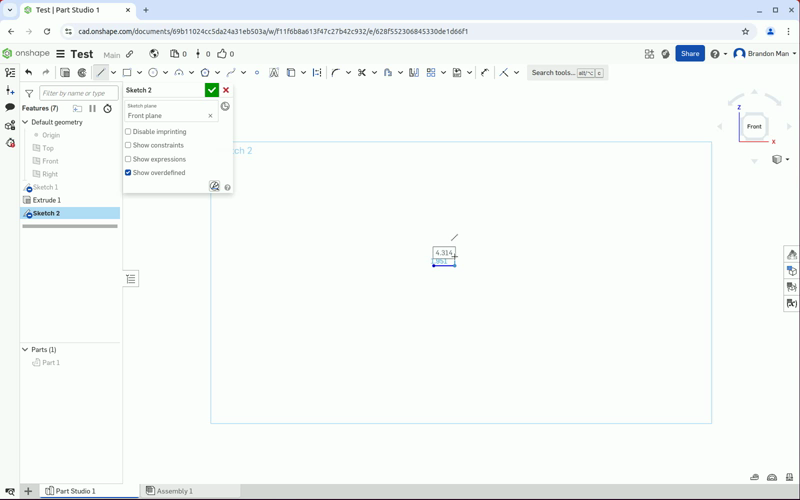
key_up(shift)
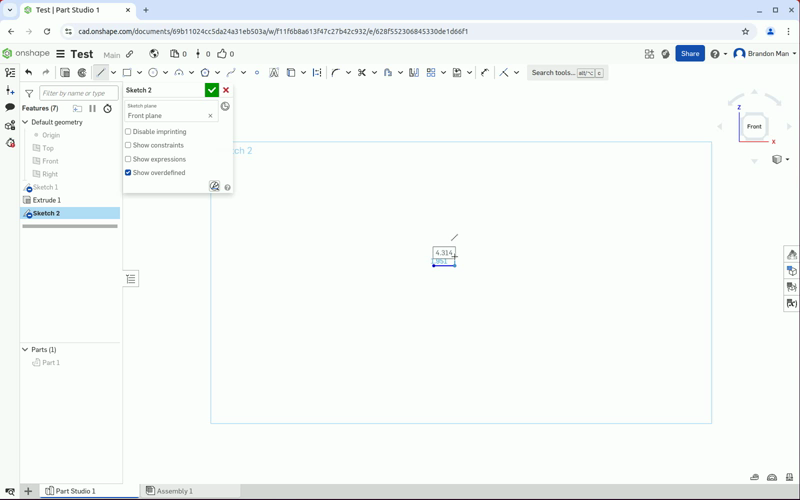
key_down(shift)
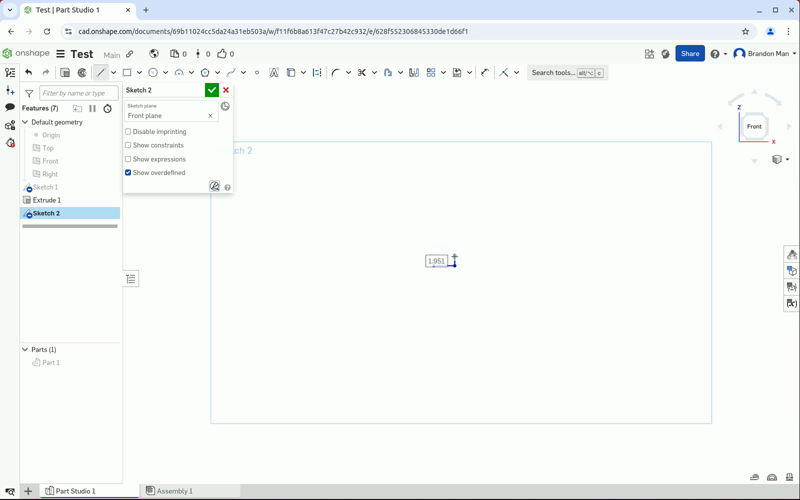
mouse_move(484, 256)
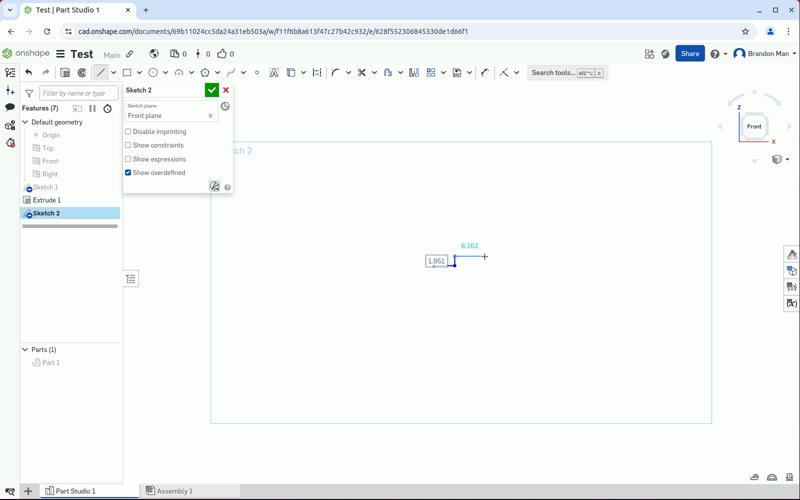
mouse_move(433, 256)
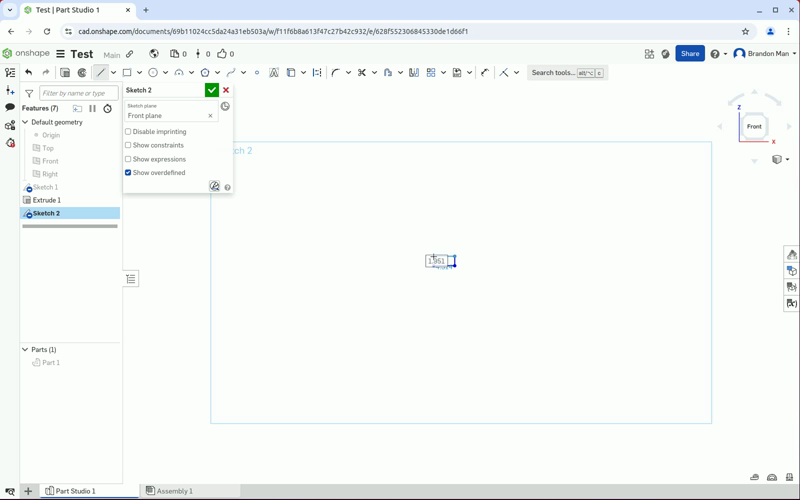
click(433, 256)
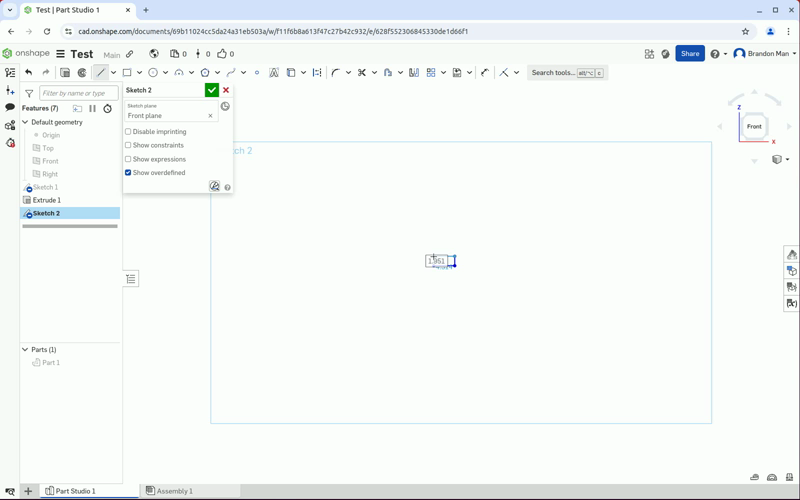
key_up(shift)
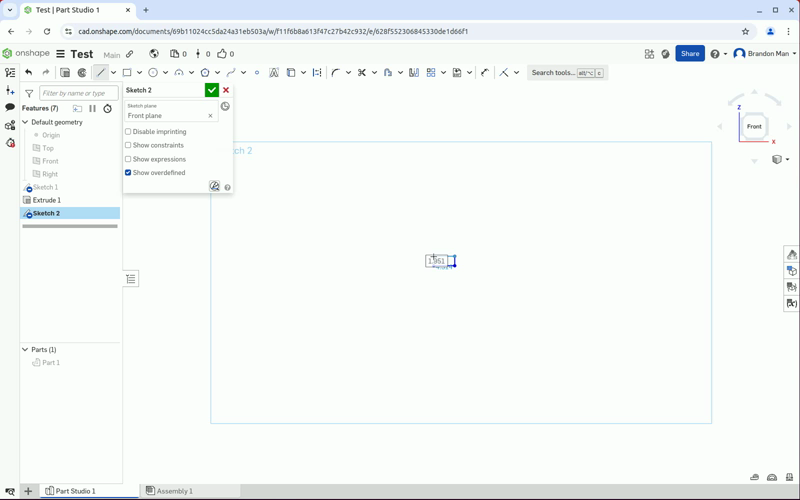
mouse_move(463, 256)
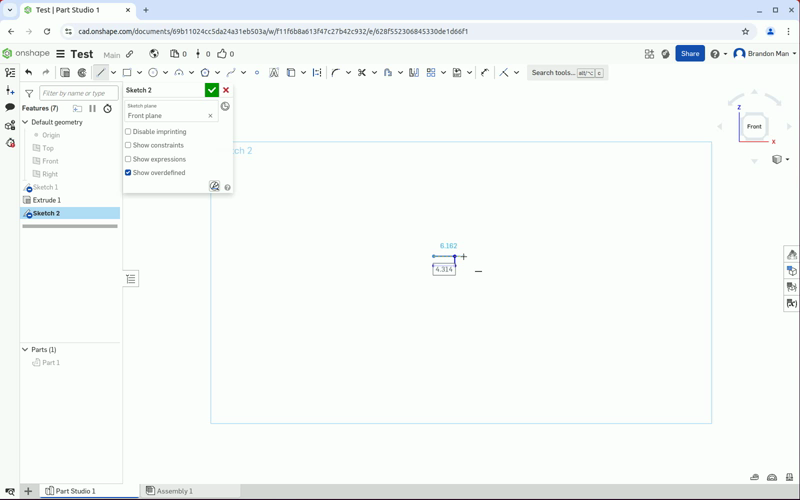
key_down(shift)
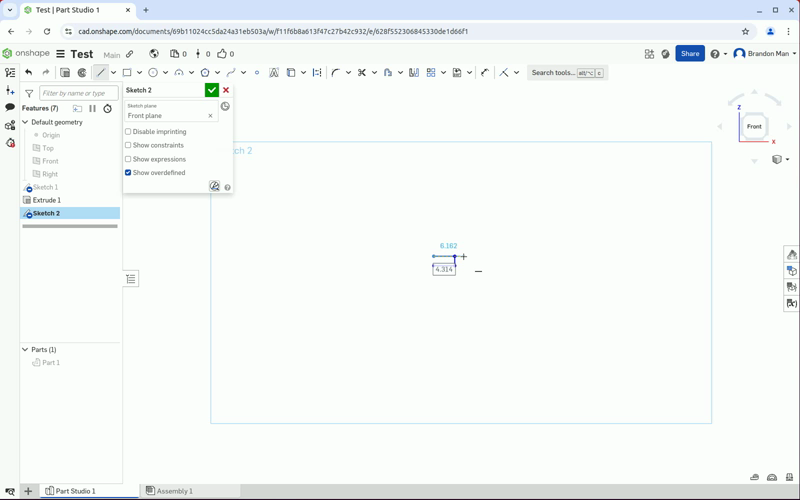
mouse_move(433, 265)
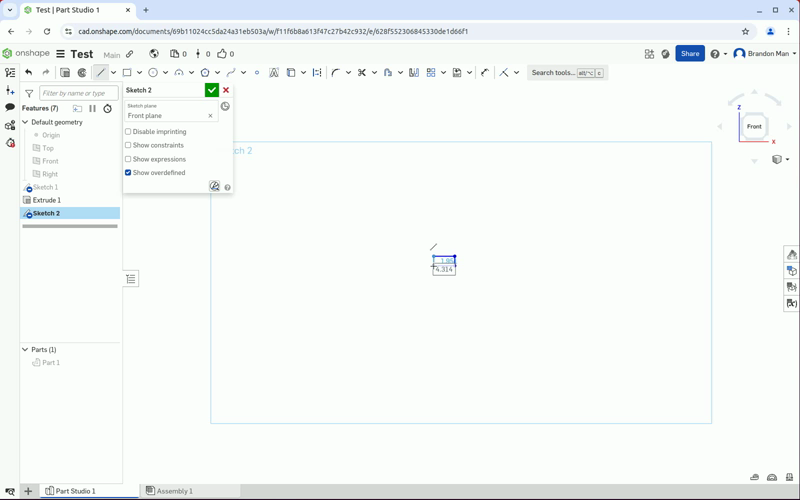
key_up(shift)
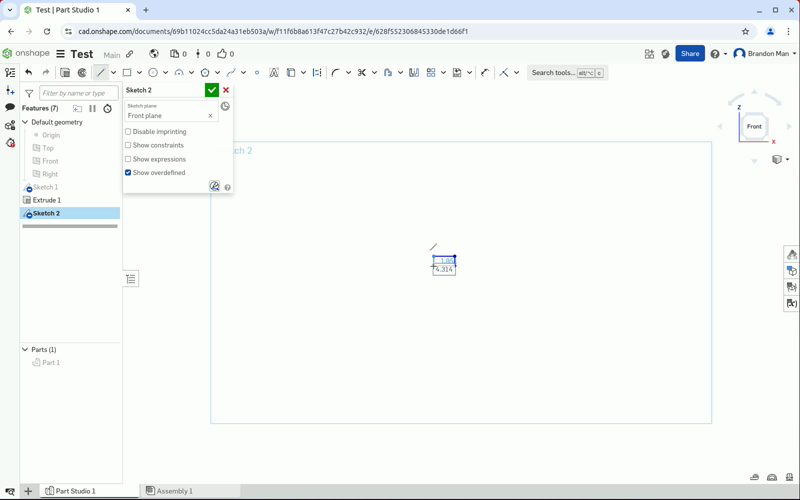
click(433, 265)
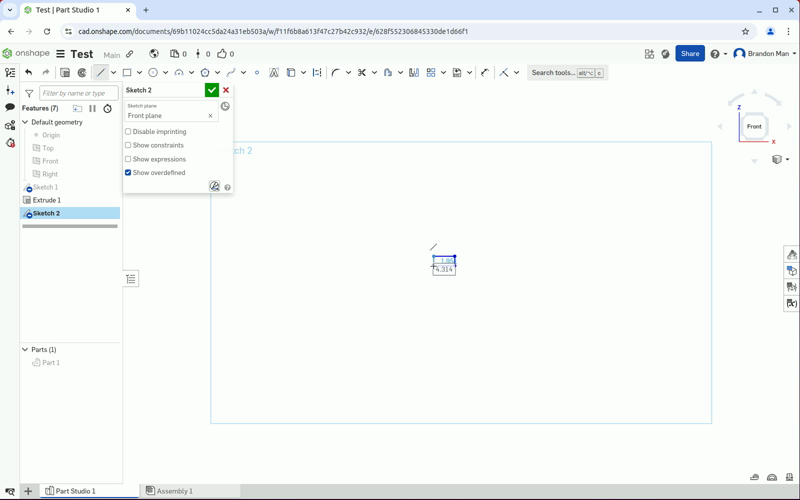
key(esc)
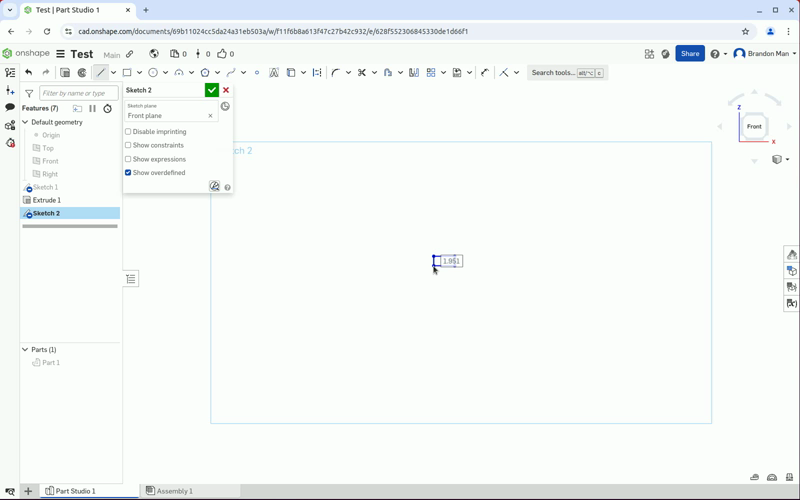
mouse_move(434, 261)
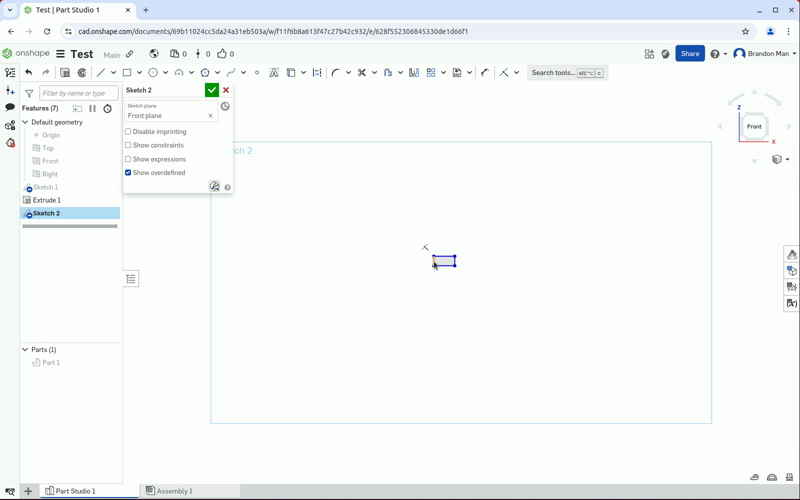
scroll(6)
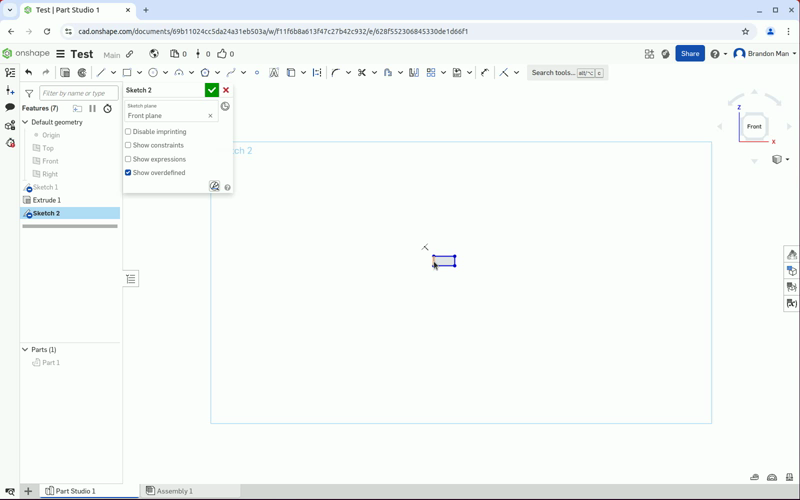
scroll(6)
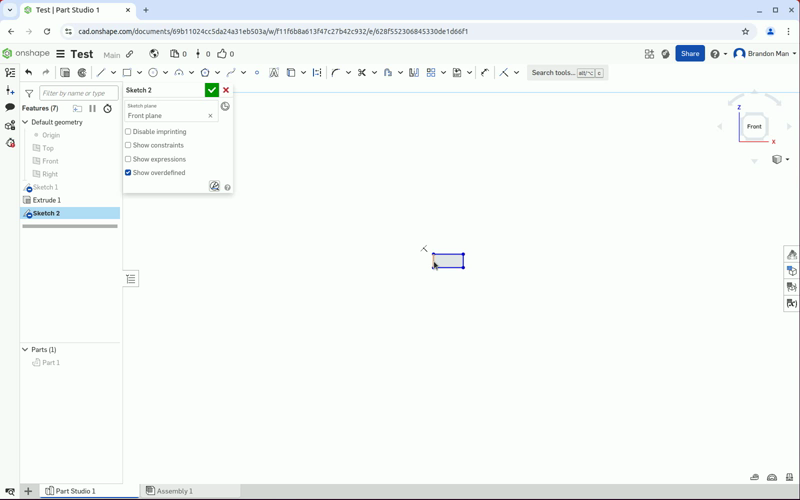
scroll(6)
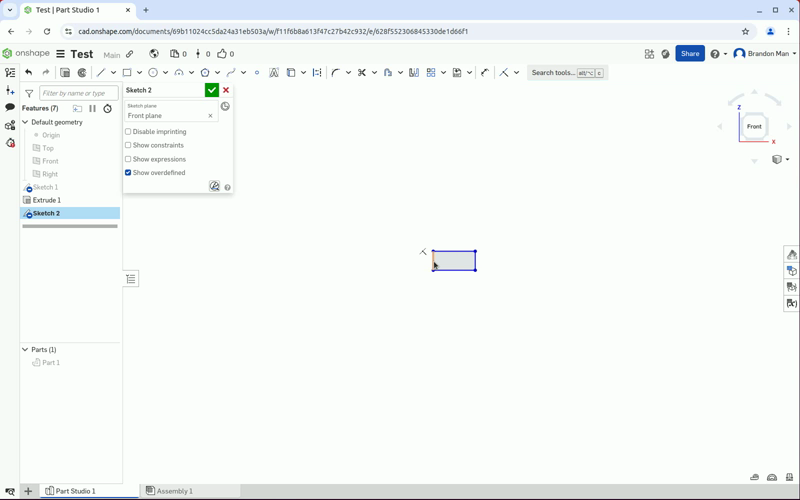
scroll(6)
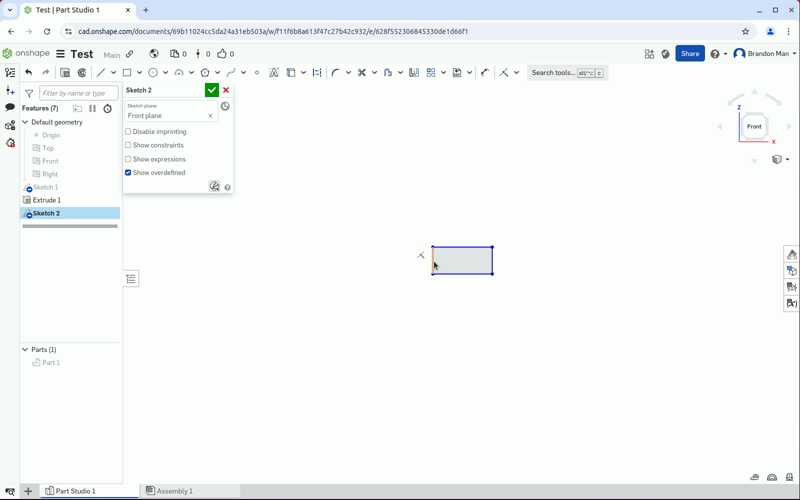
scroll(6)
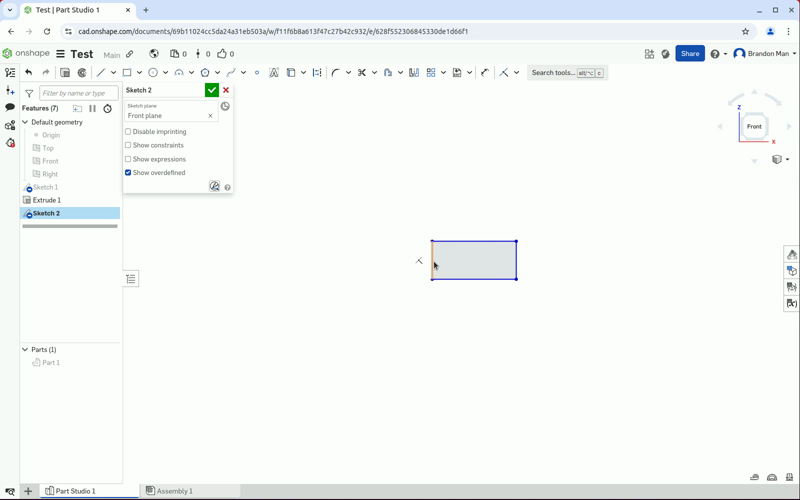
scroll(6)
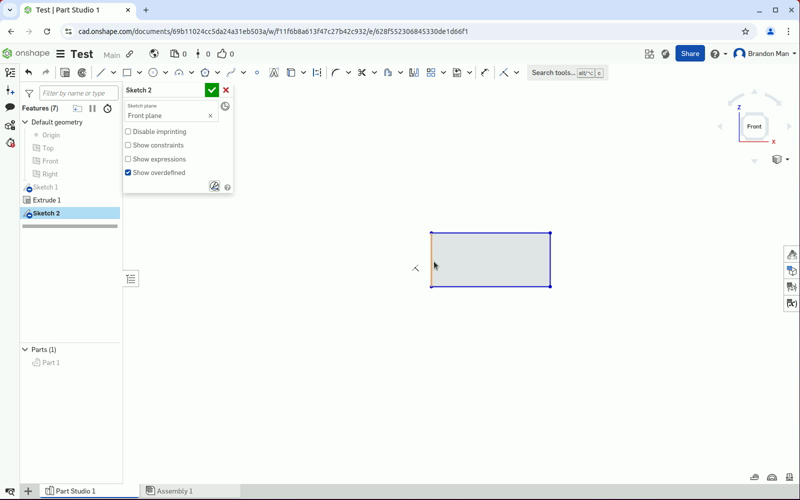
scroll(6)
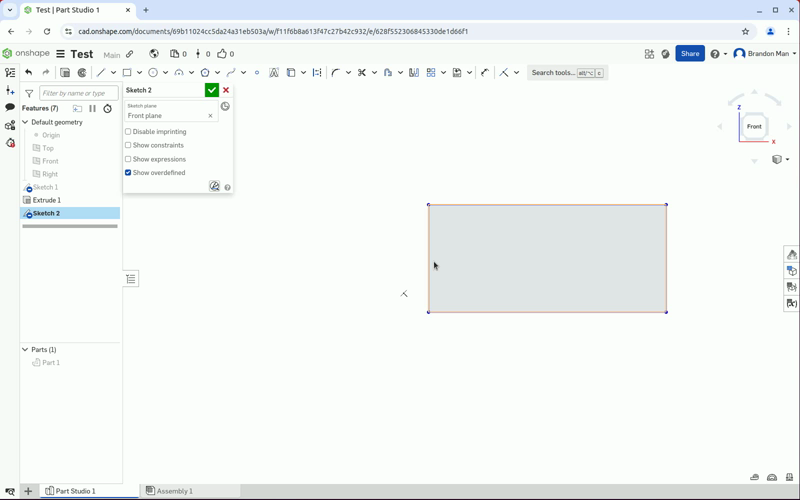
click(434, 261)
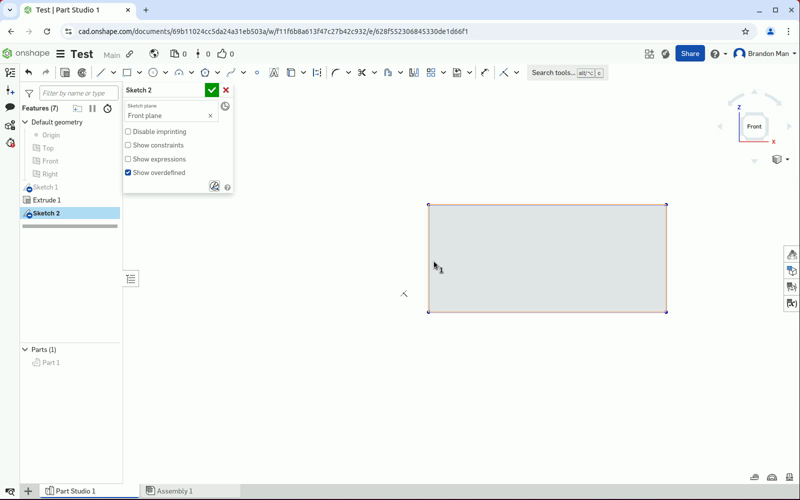
scroll(-6)
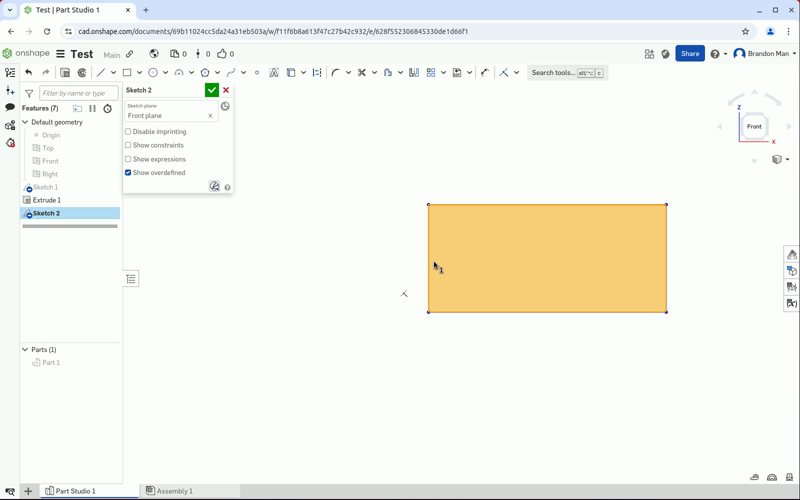
scroll(-6)
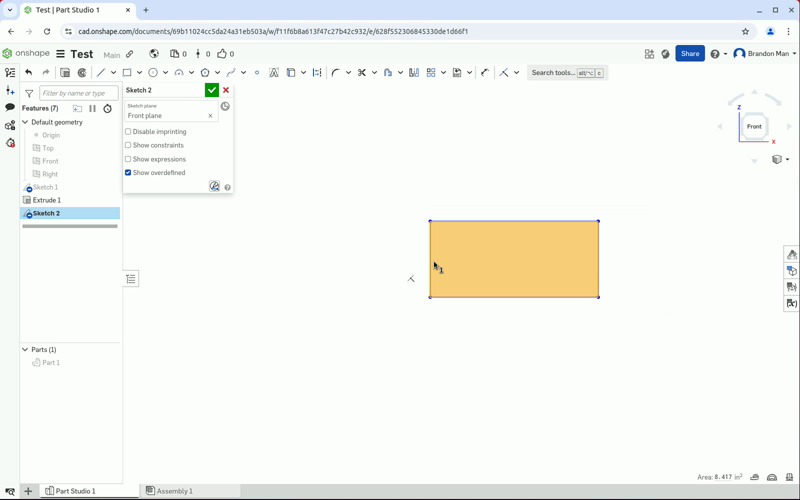
scroll(-6)
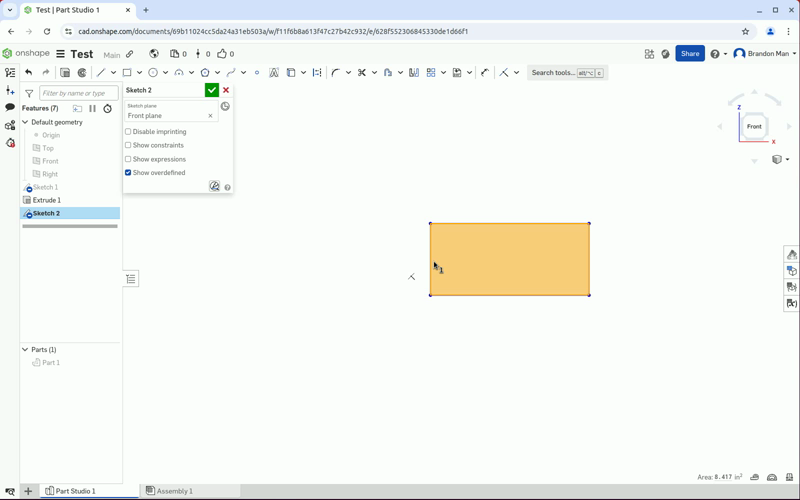
scroll(-6)
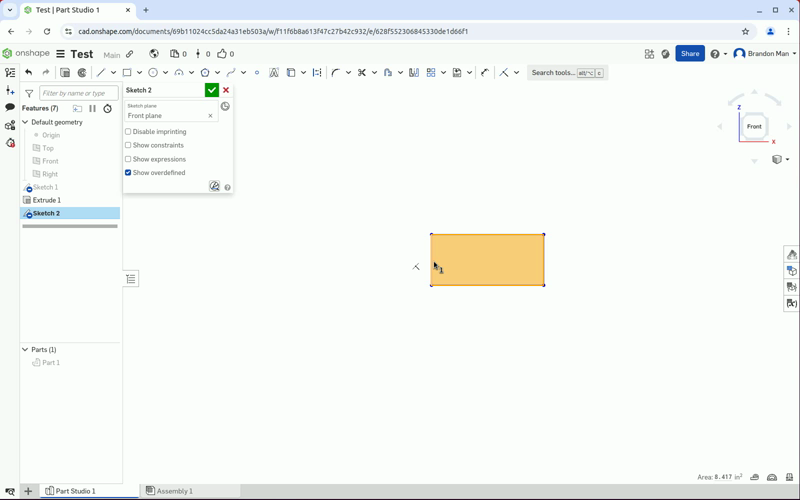
scroll(-6)
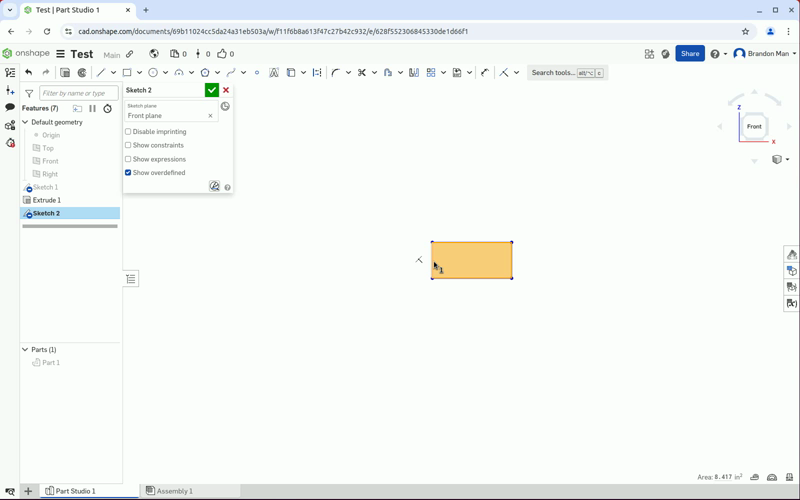
scroll(-6)
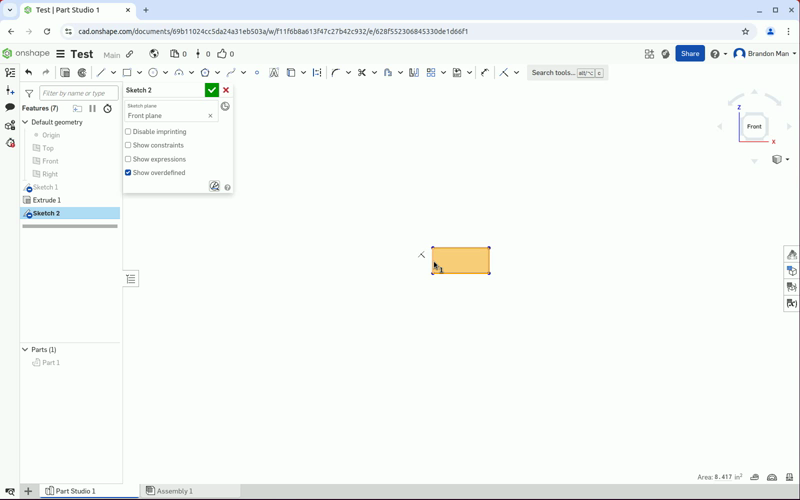
scroll(-6)
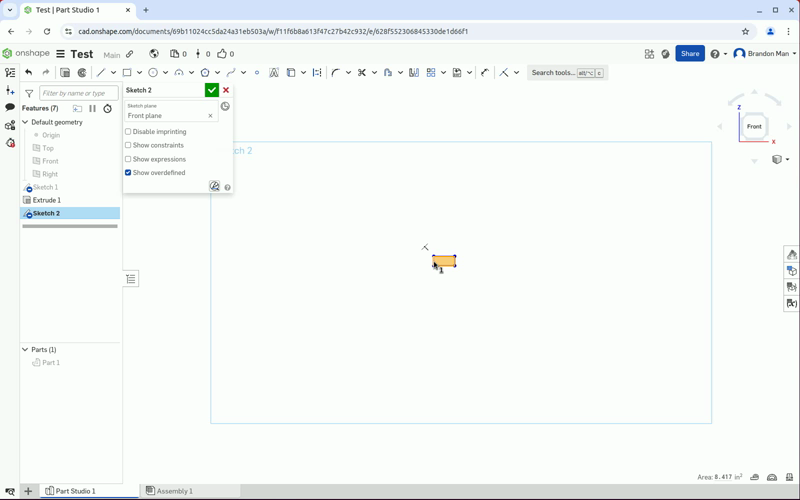
mouse_move(73, 352)
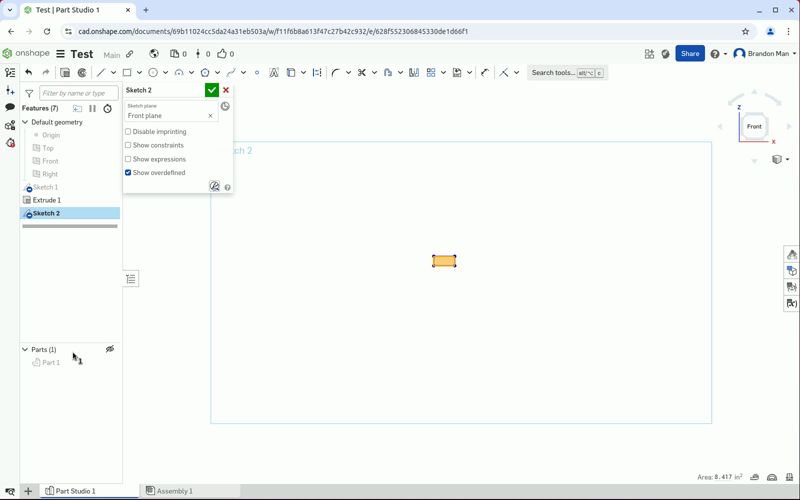
key(shift+y)
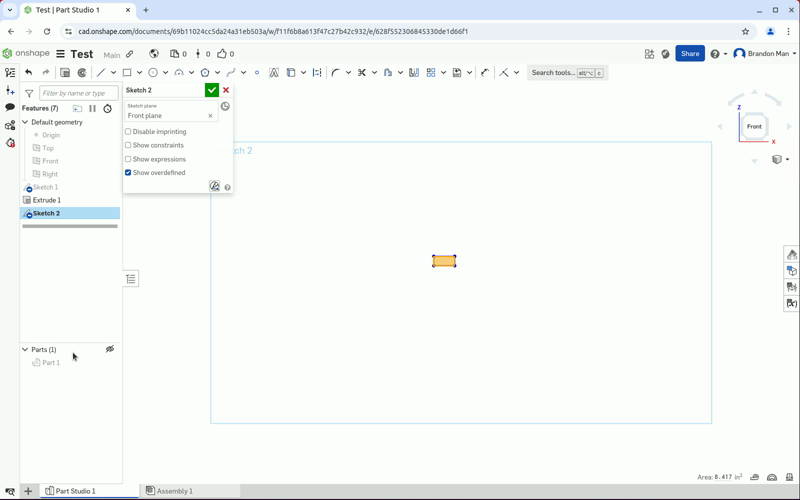
key(shift+e)
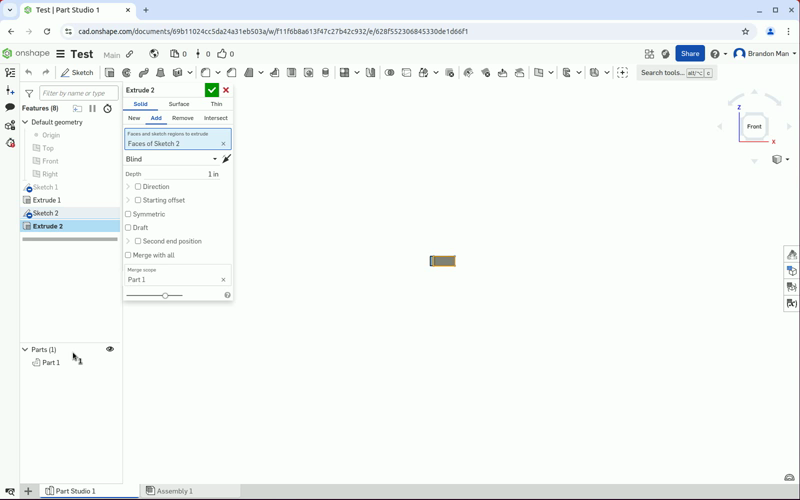
mouse_move(143, 106)
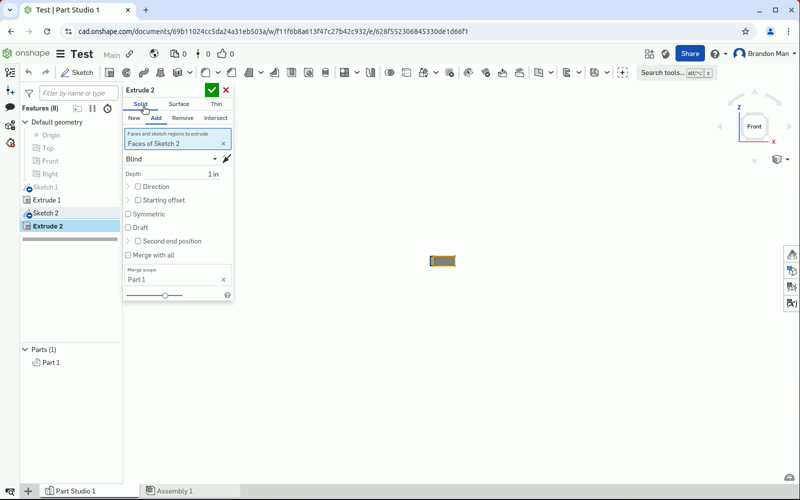
click(143, 106)
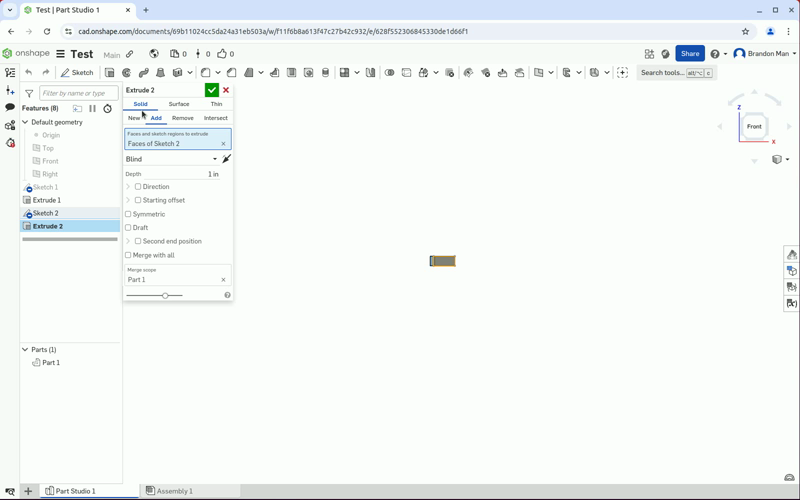
mouse_move(137, 120)
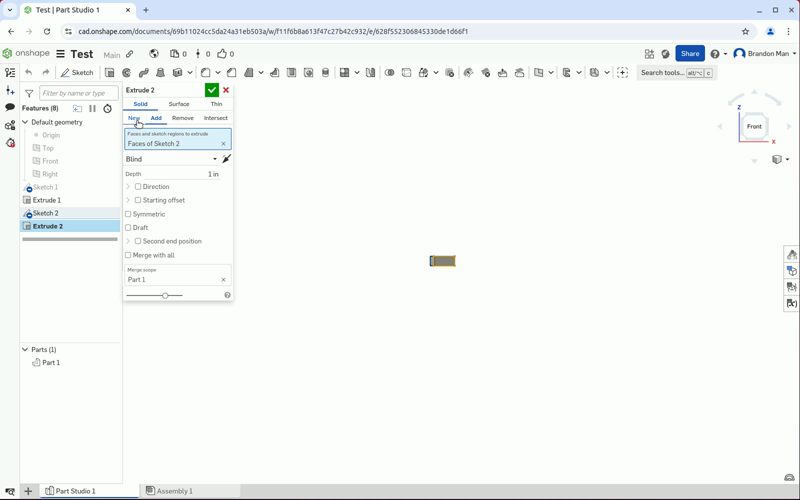
click(137, 120)
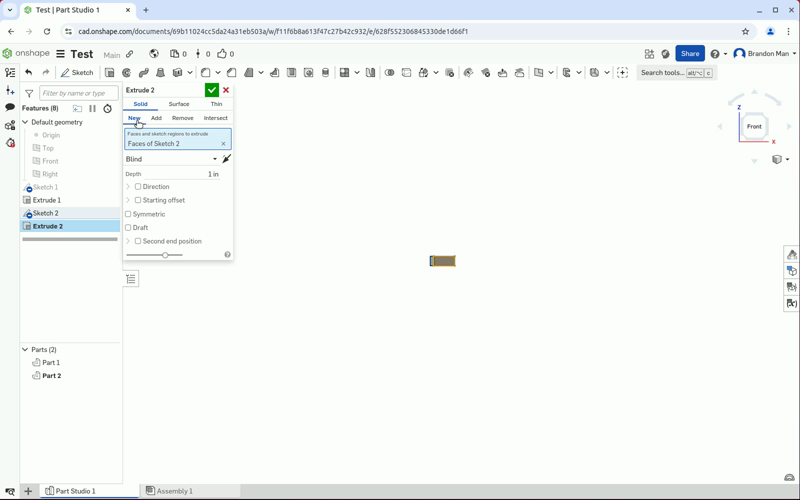
key(tab, 4)
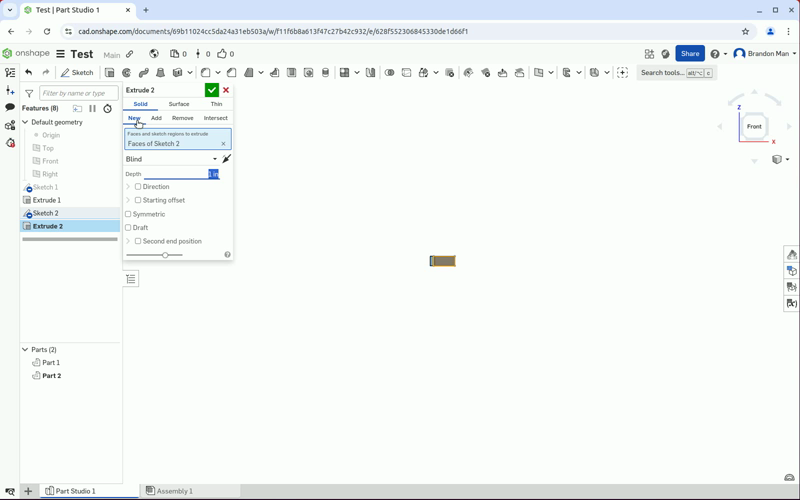
text(-2.889)
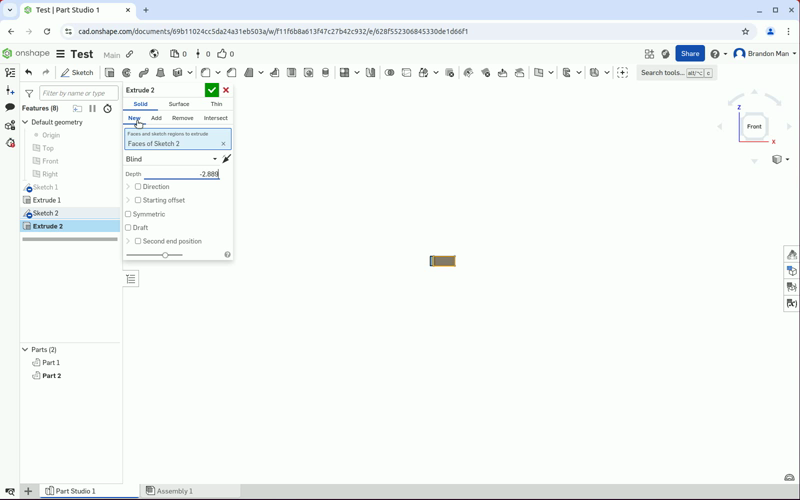
key(enter)
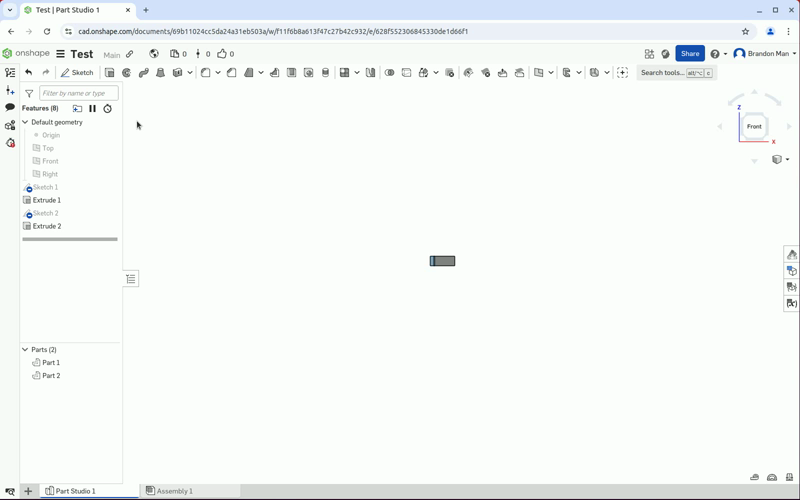
key(shift+h)
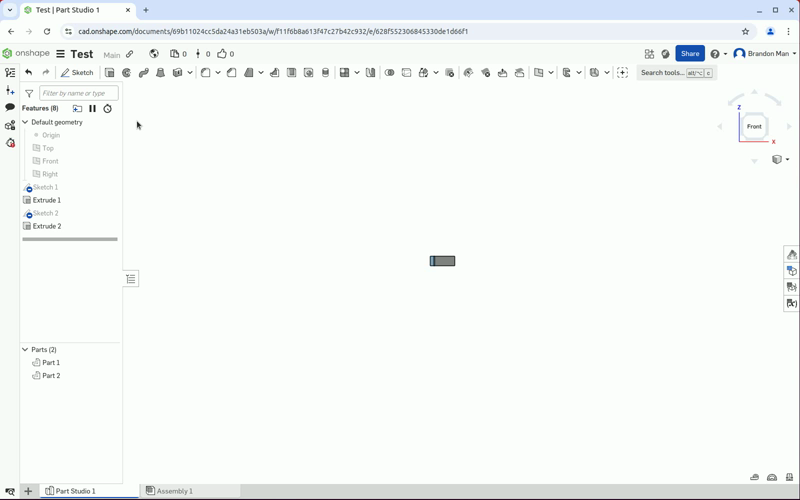
key(shift+h)
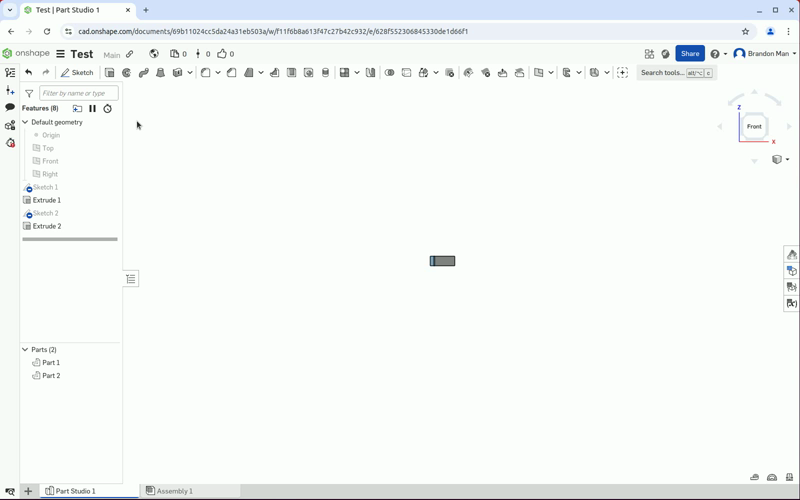
mouse_move(73, 189)
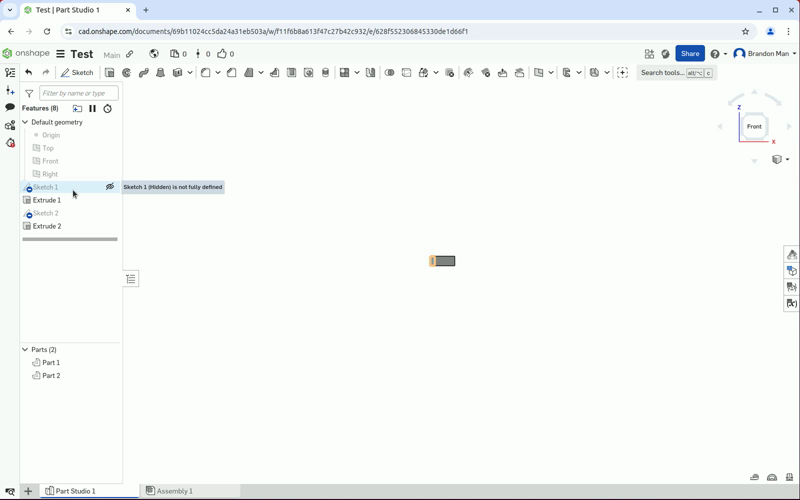
click(73, 189)
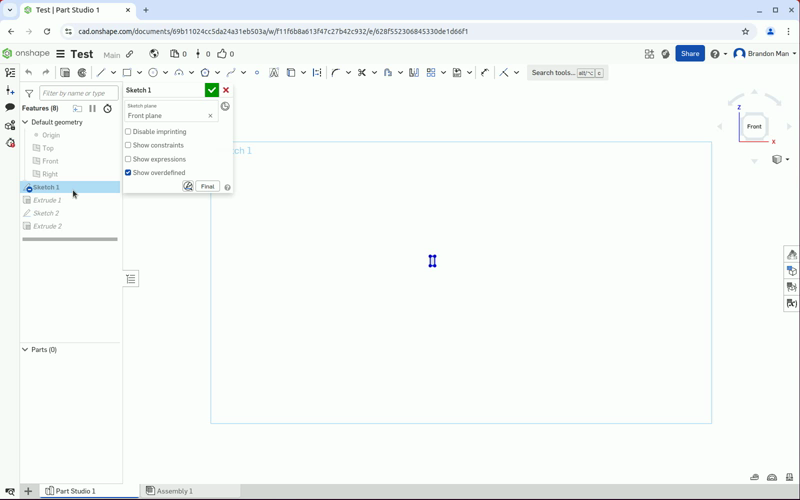
mouse_move(229, 92)
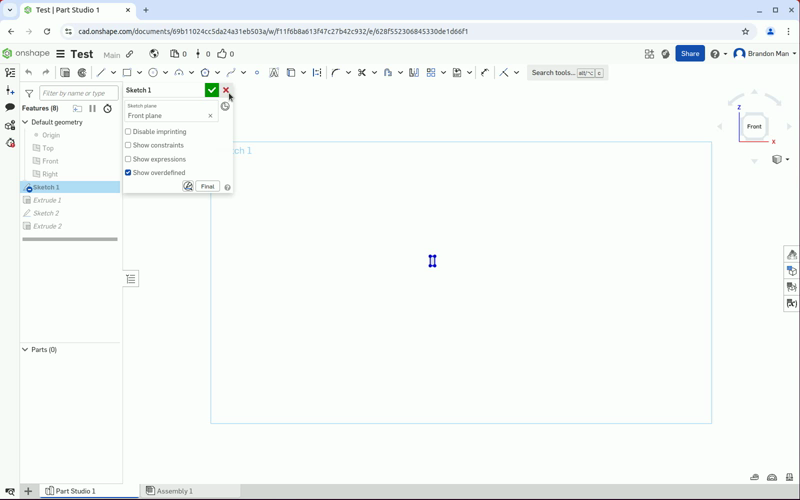
click(229, 92)
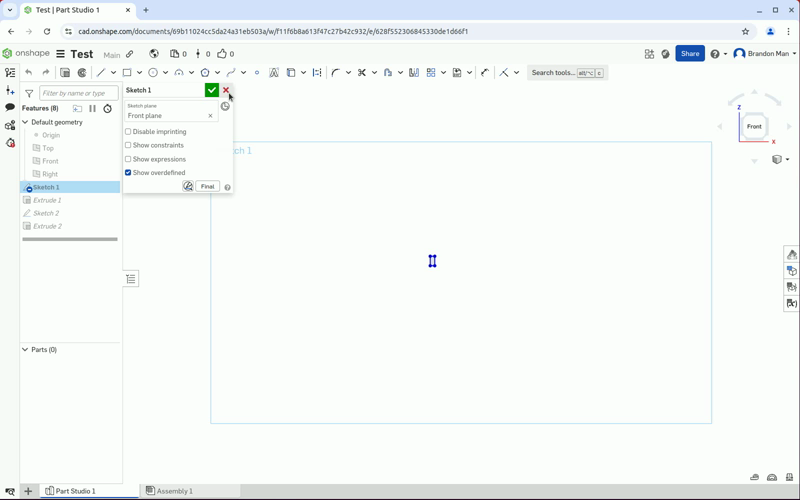
key(shift+s)
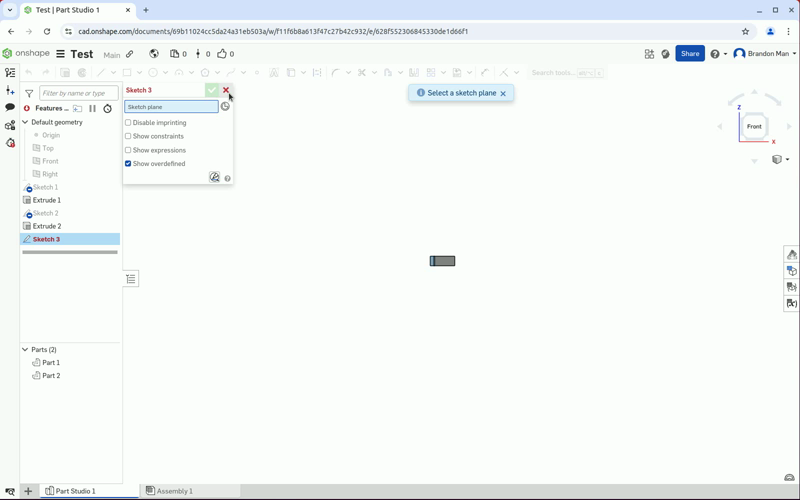
mouse_move(73, 163)
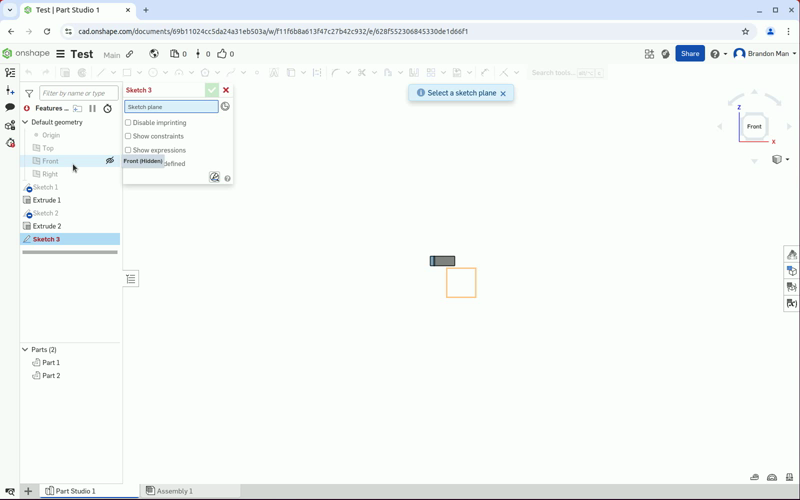
click(73, 163)
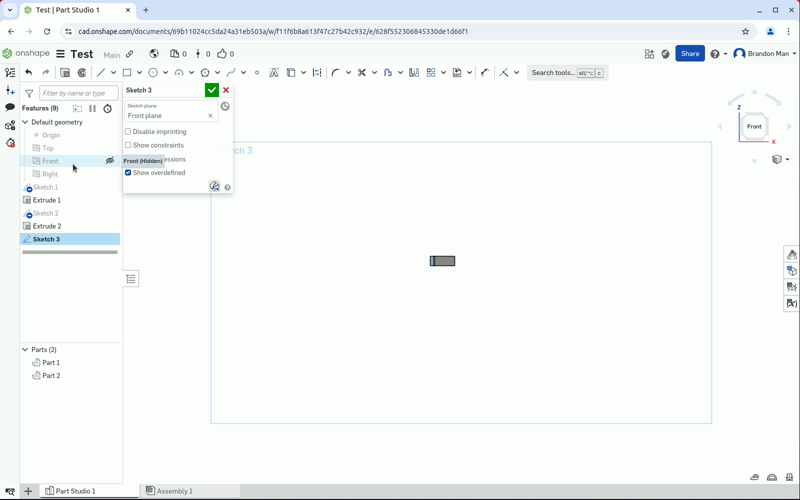
mouse_move(73, 352)
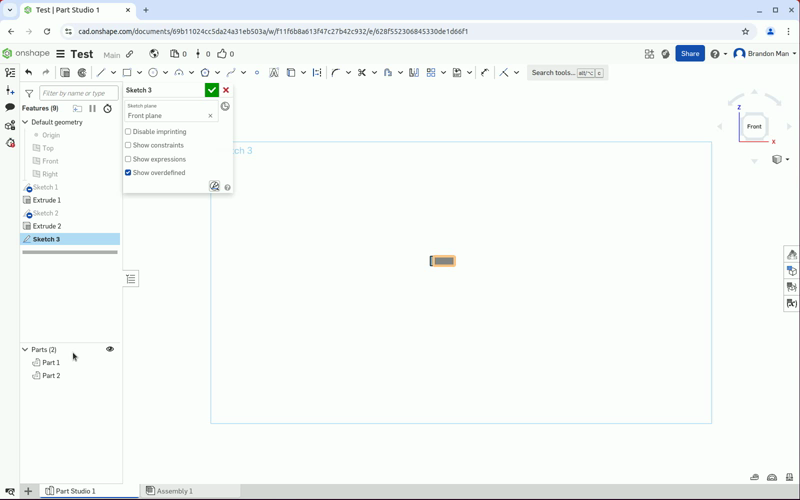
key(y)
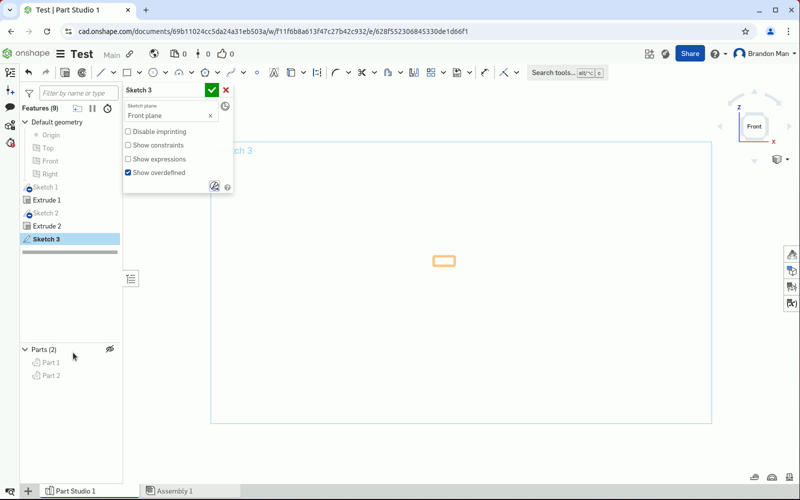
key(l)
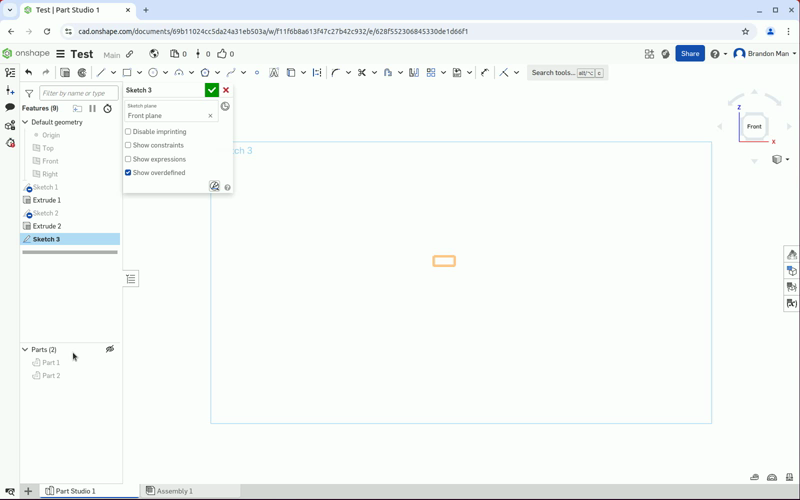
key_down(shift)
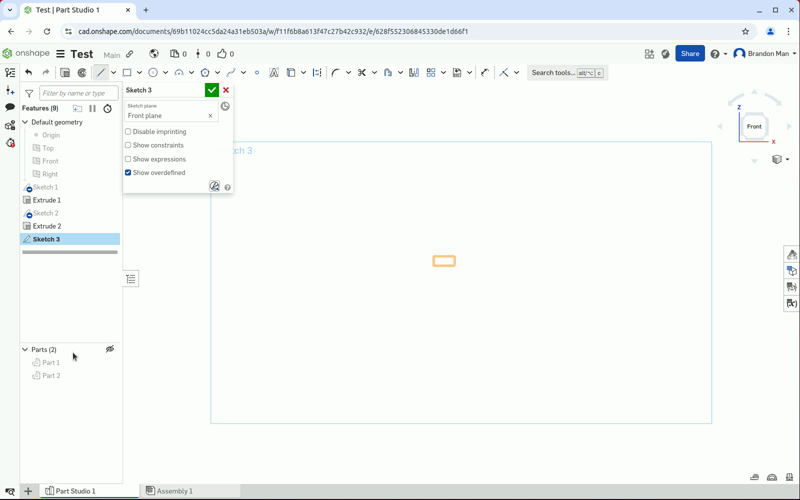
mouse_move(453, 265)
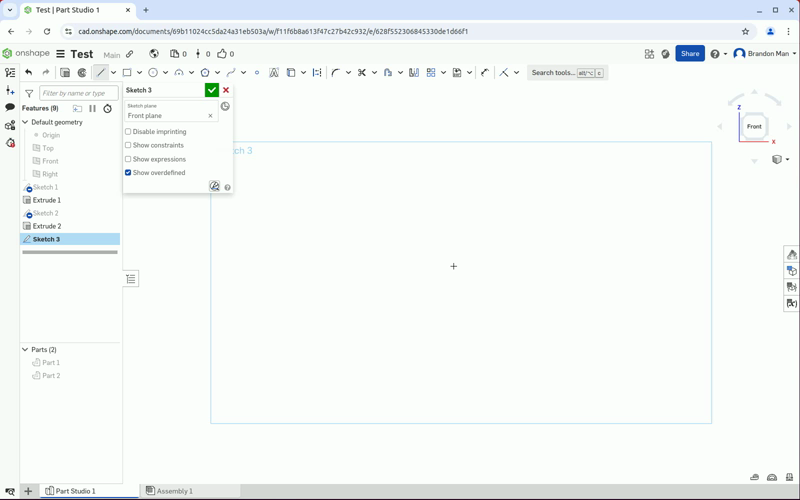
click(453, 265)
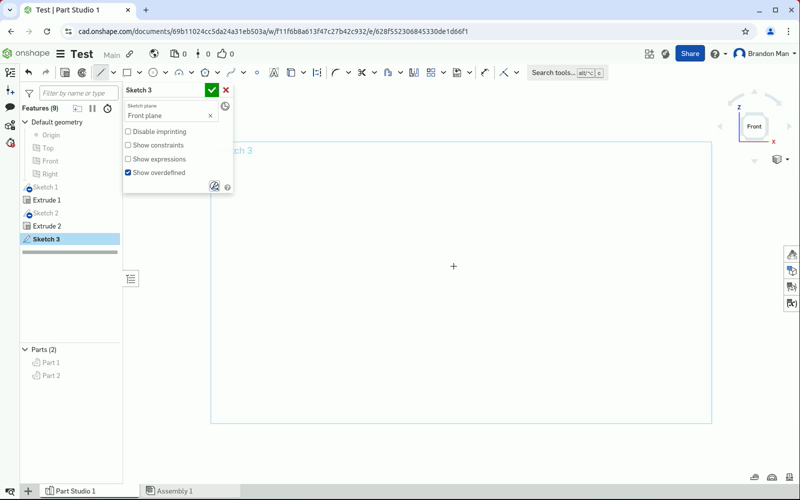
key_up(shift)
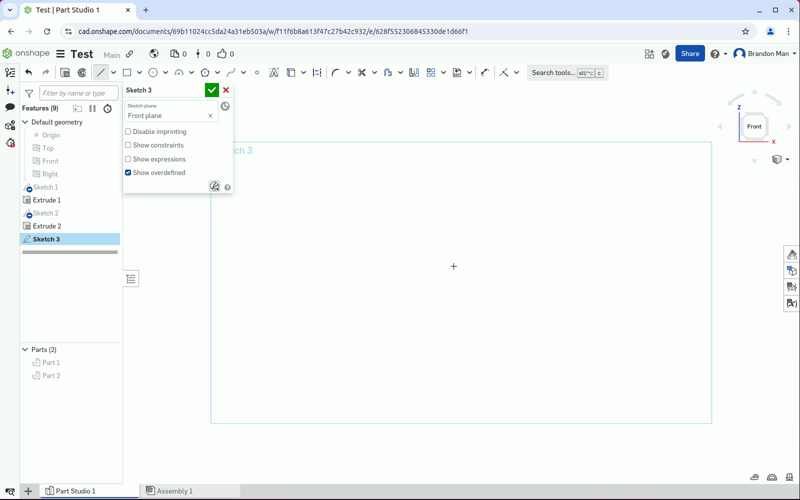
key_down(shift)
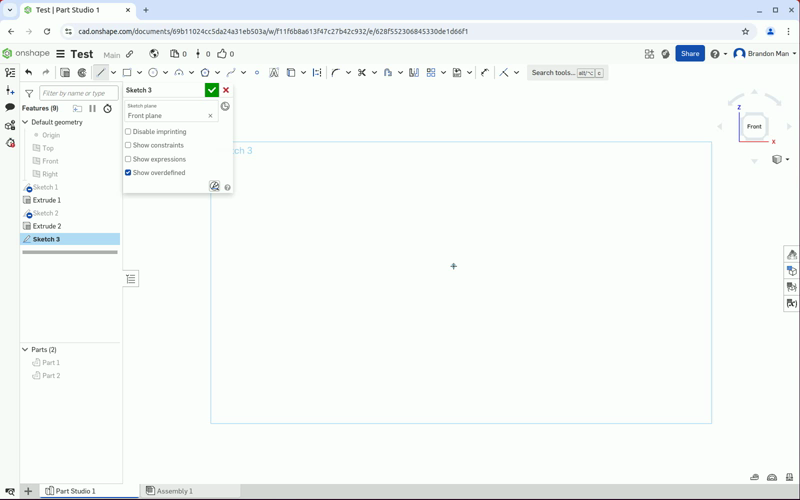
mouse_move(483, 265)
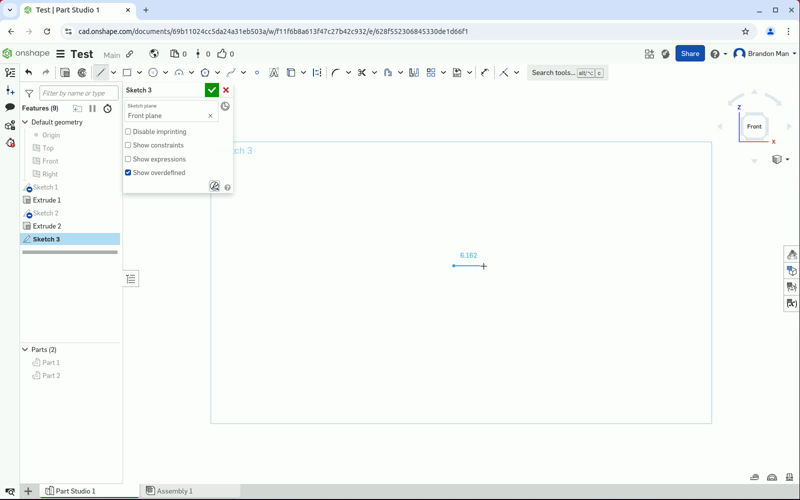
mouse_move(458, 265)
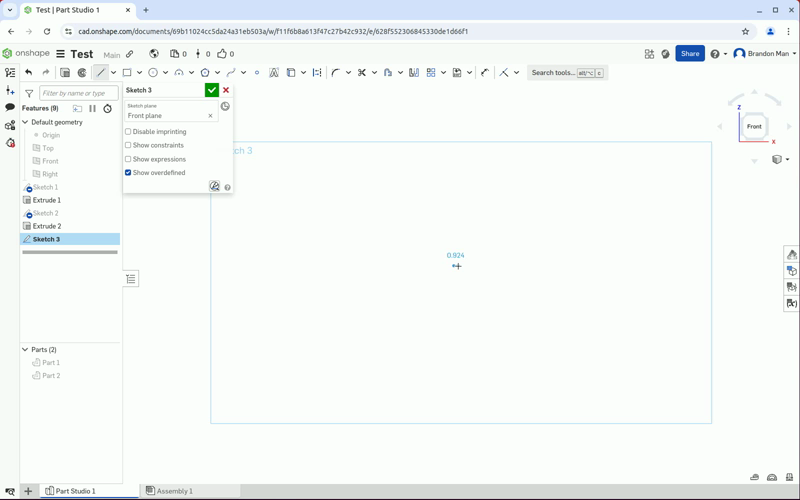
scroll(6)
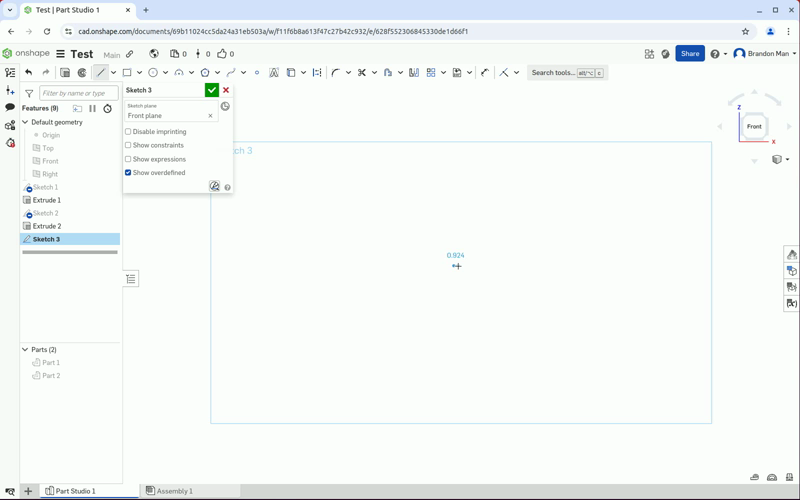
scroll(6)
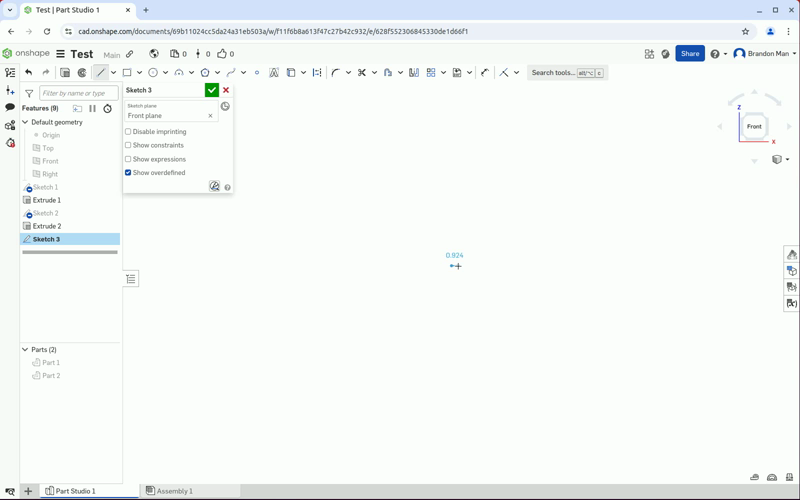
scroll(6)
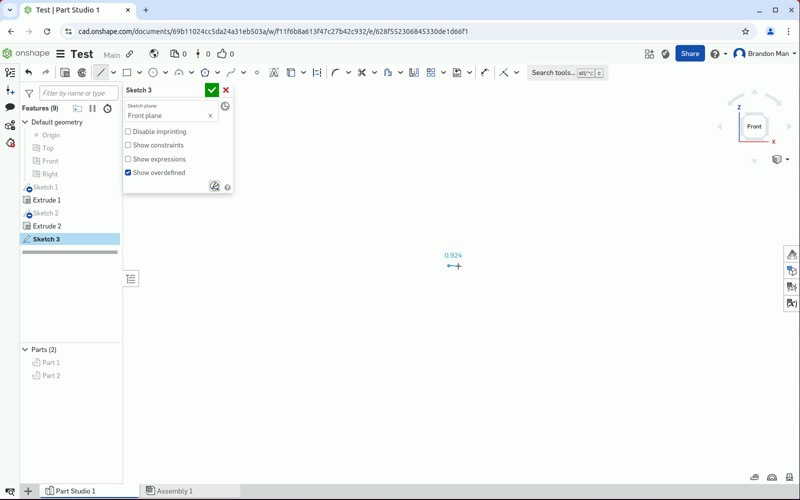
scroll(6)
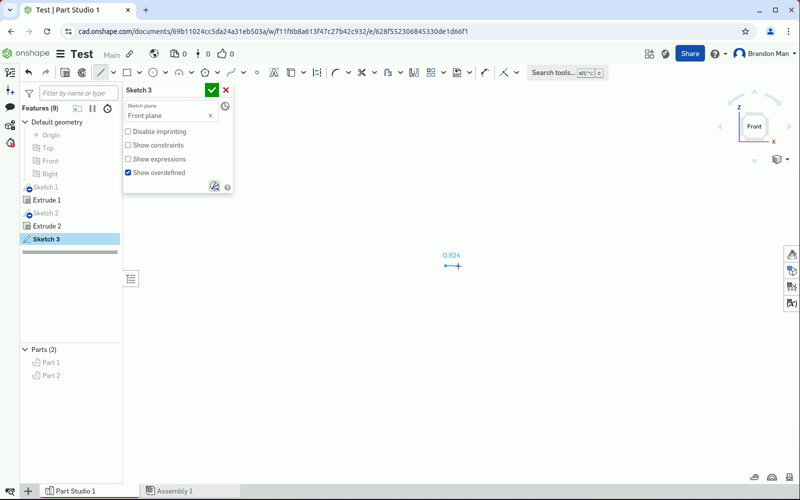
scroll(6)
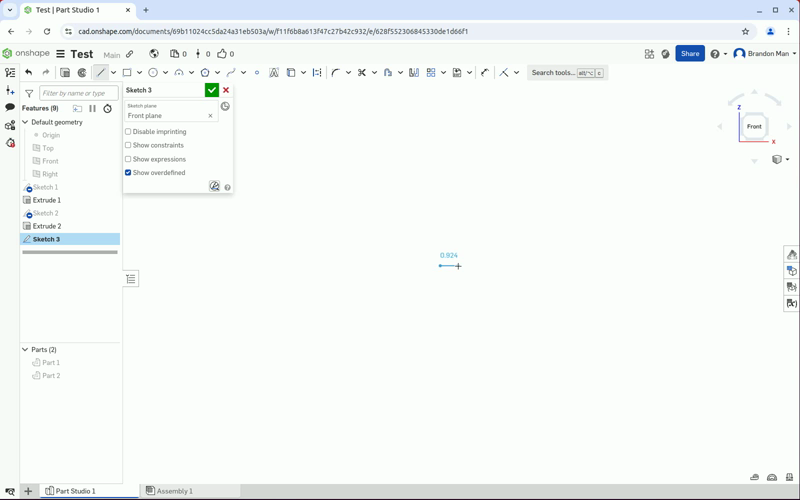
scroll(6)
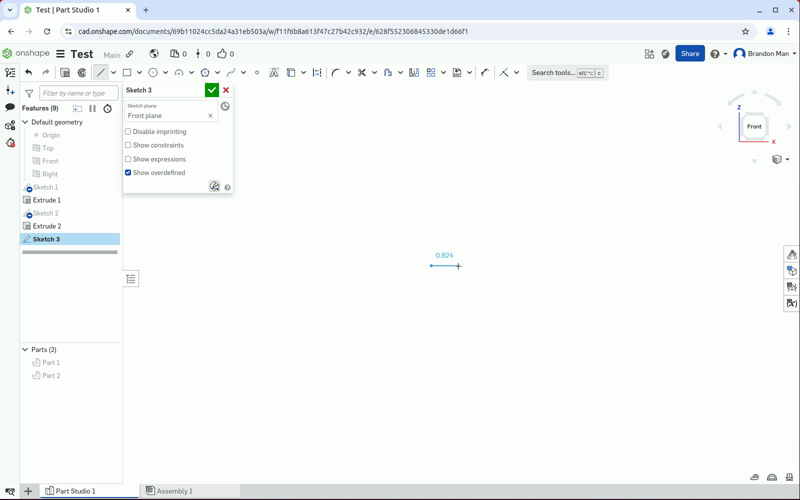
scroll(6)
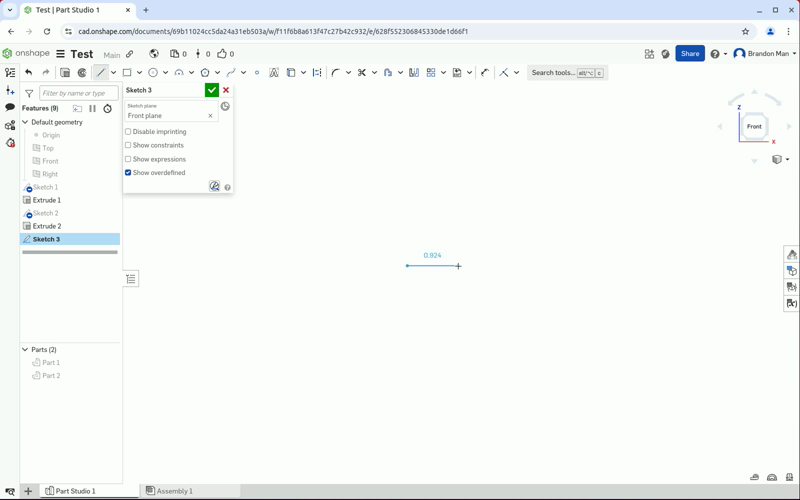
click(458, 265)
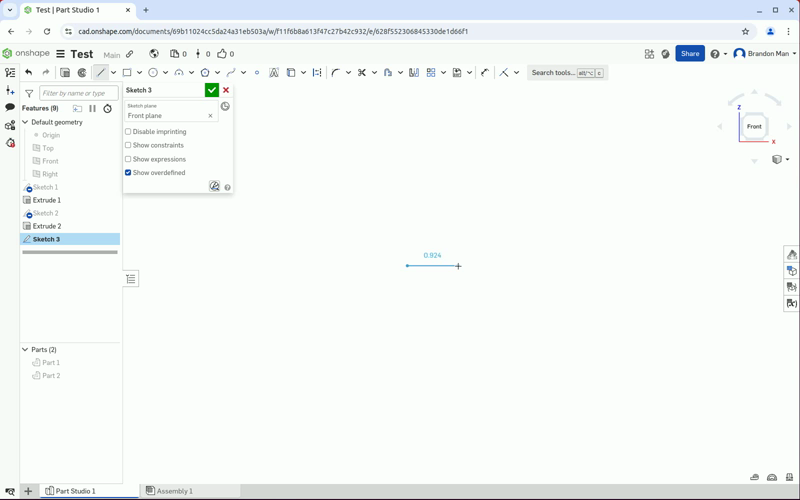
scroll(-6)
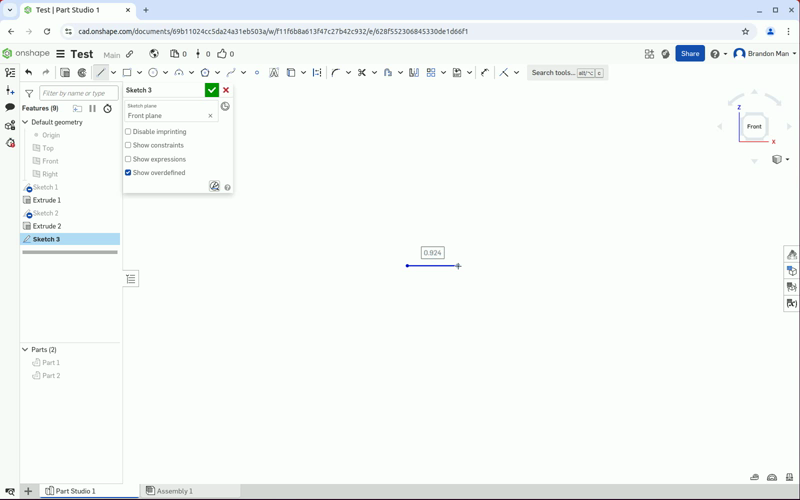
scroll(-6)
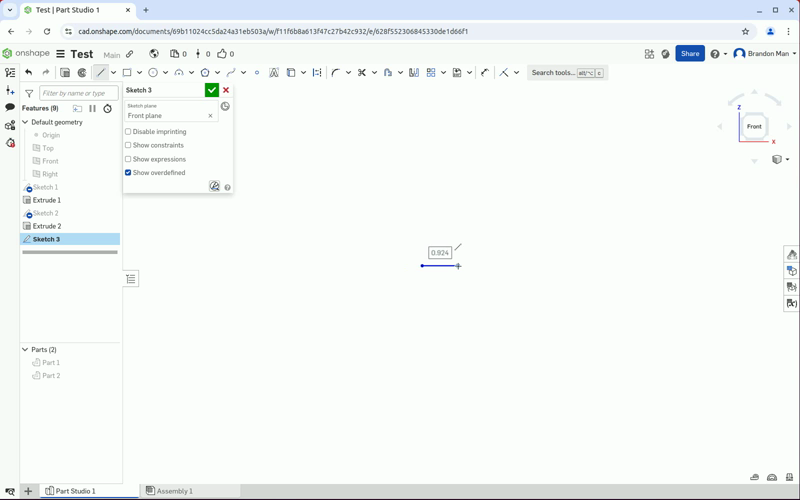
scroll(-6)
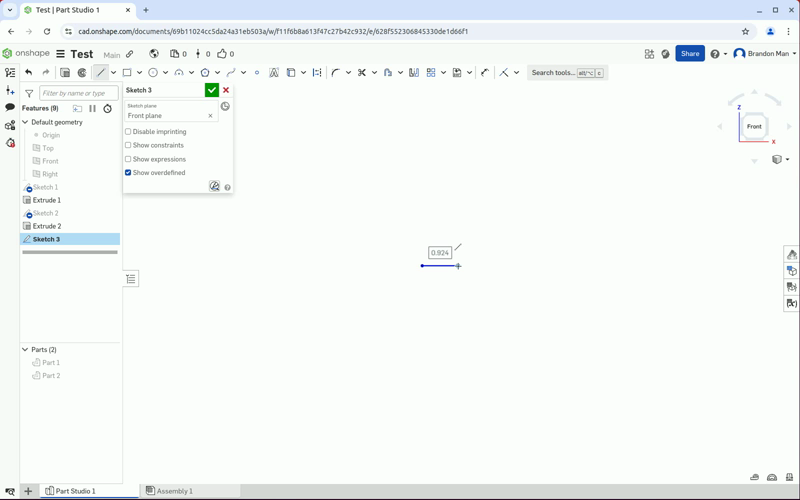
scroll(-6)
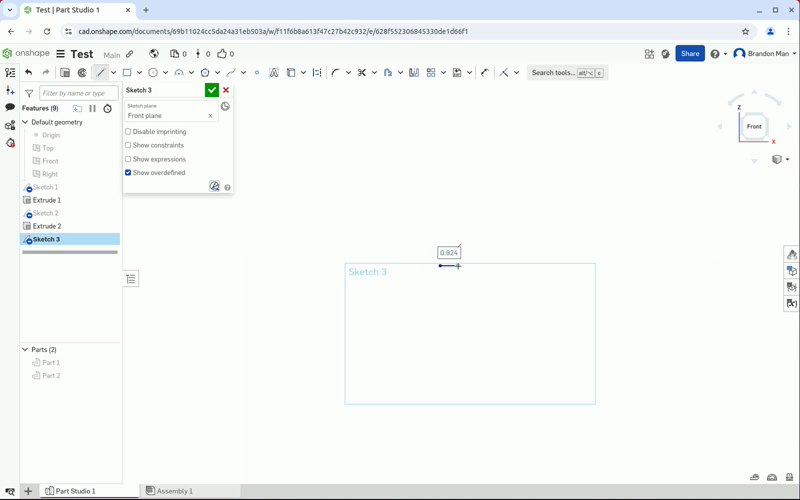
scroll(-6)
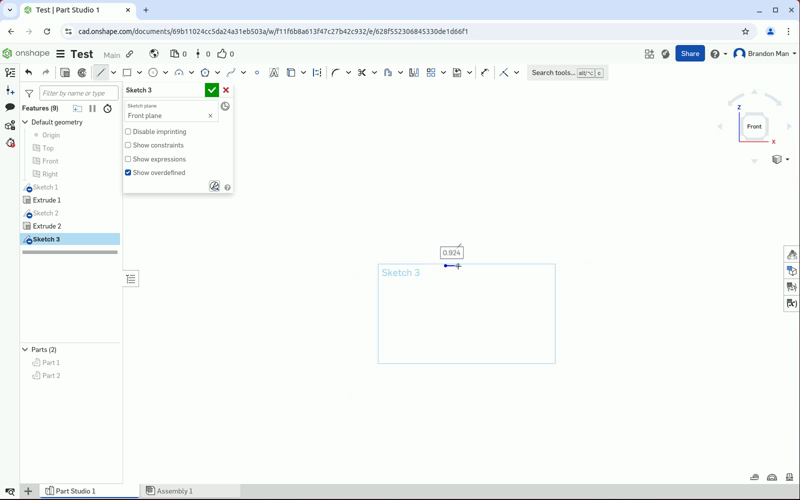
scroll(-6)
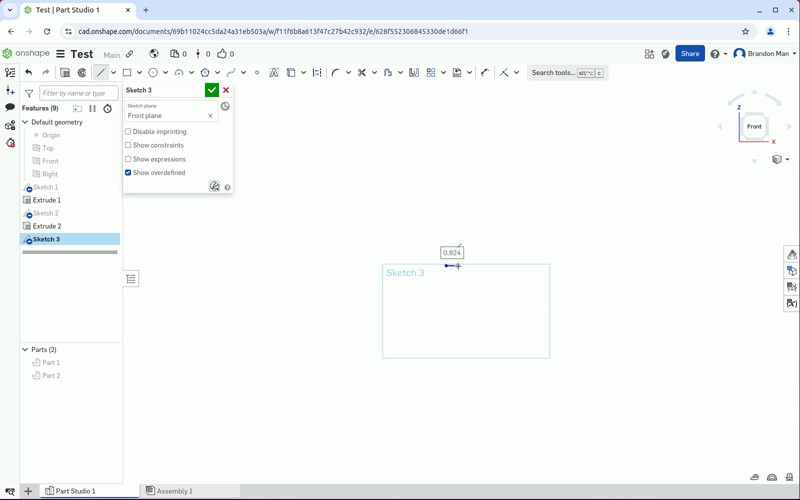
scroll(-6)
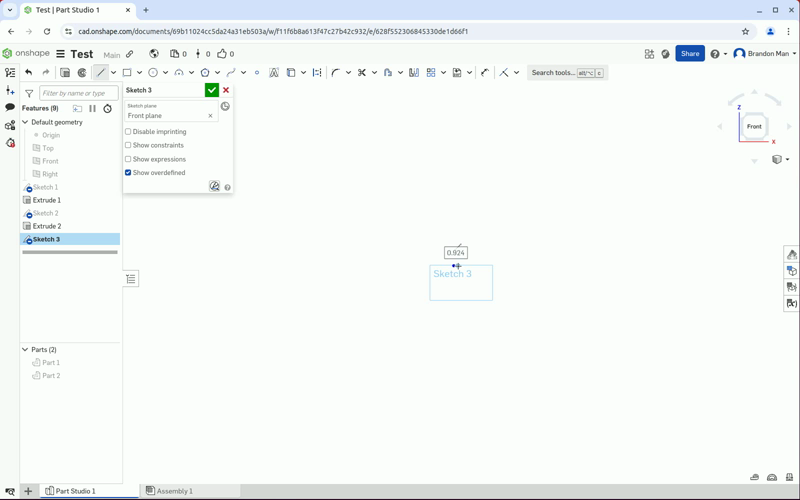
key_up(shift)
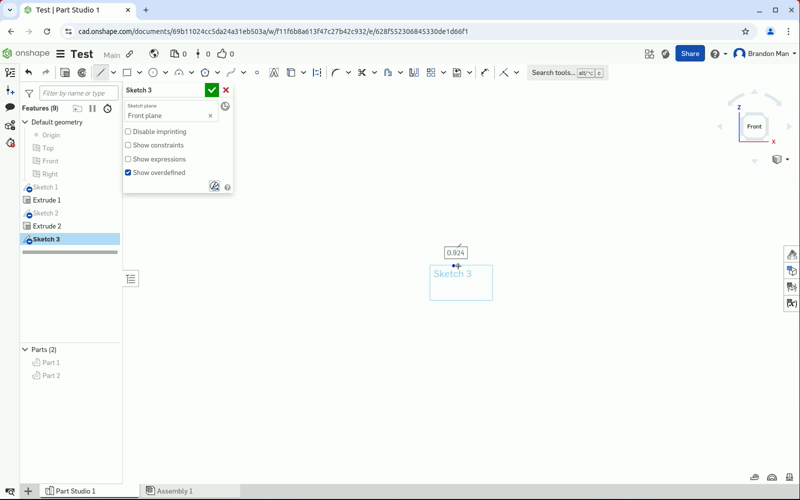
key_down(shift)
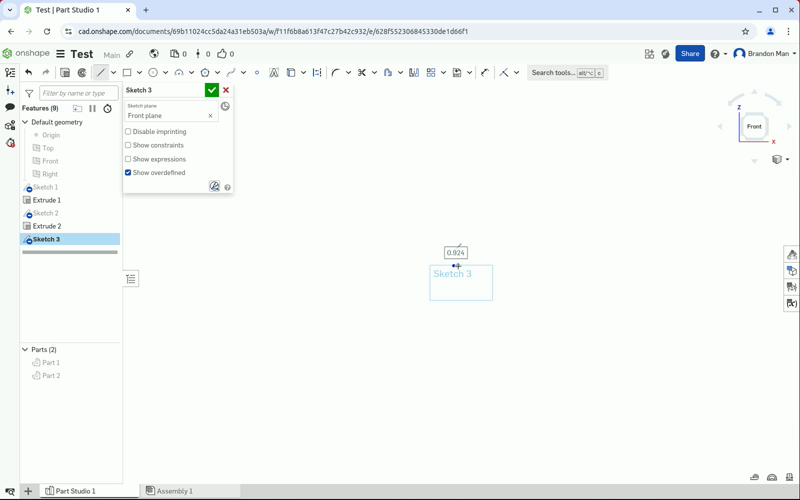
mouse_move(488, 265)
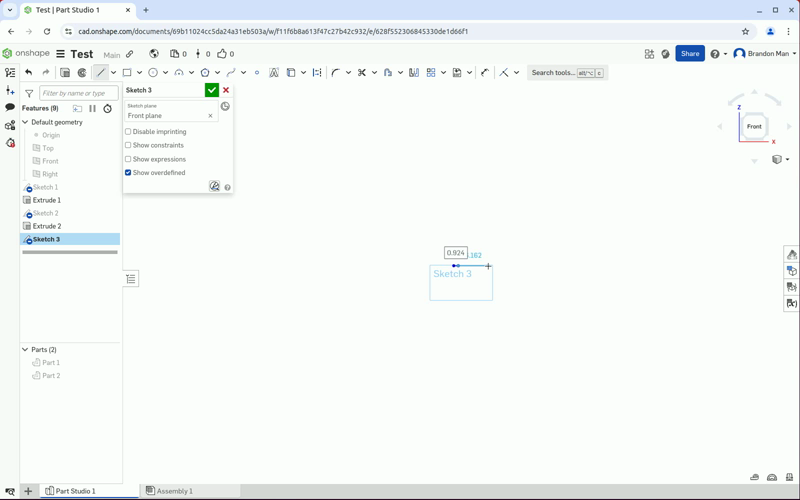
mouse_move(458, 256)
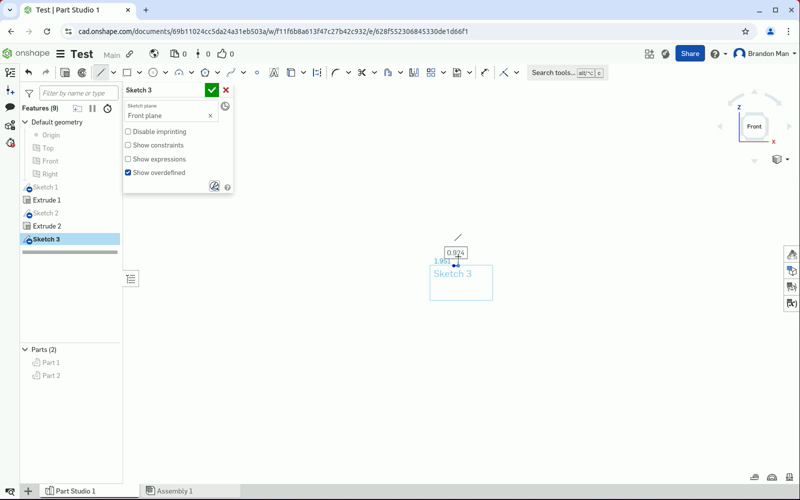
click(458, 256)
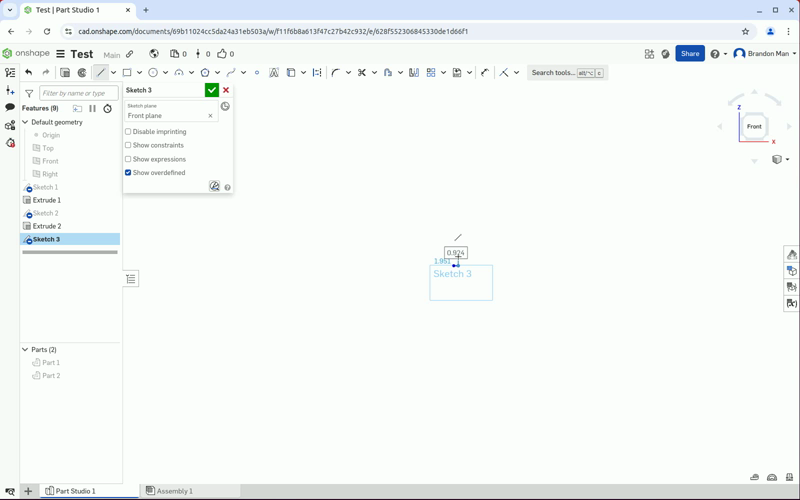
key_up(shift)
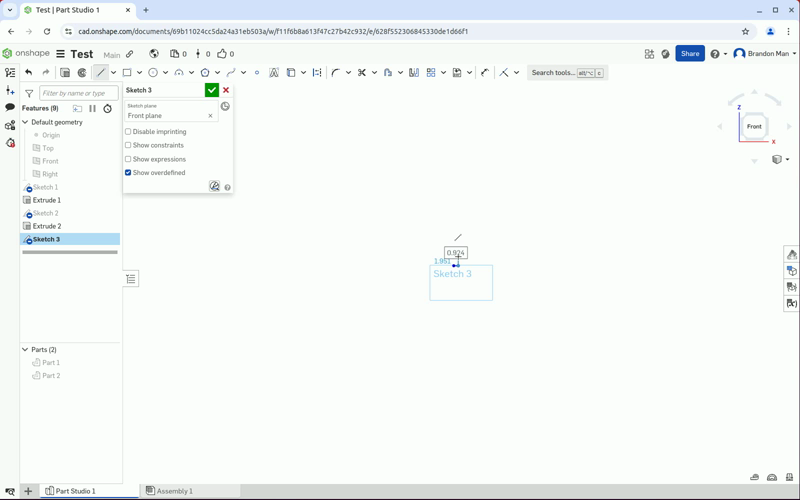
key_down(shift)
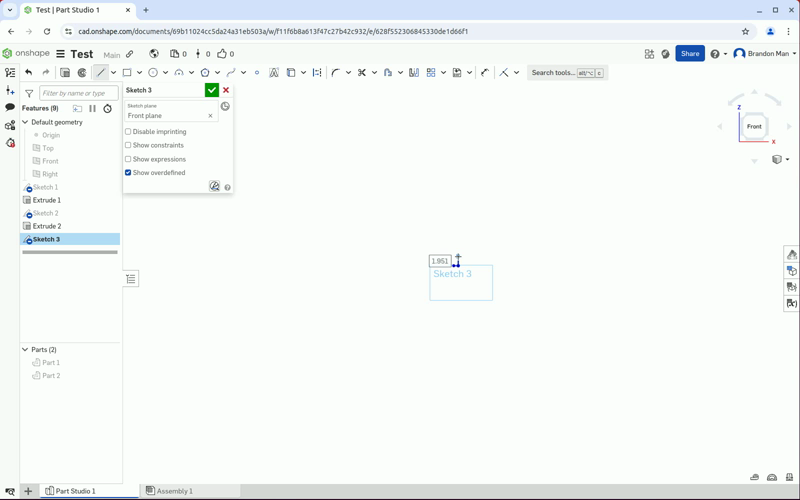
mouse_move(488, 256)
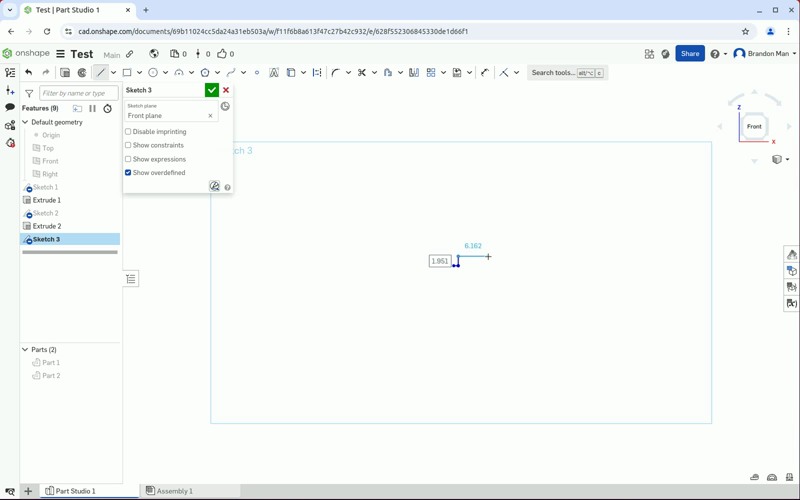
mouse_move(453, 256)
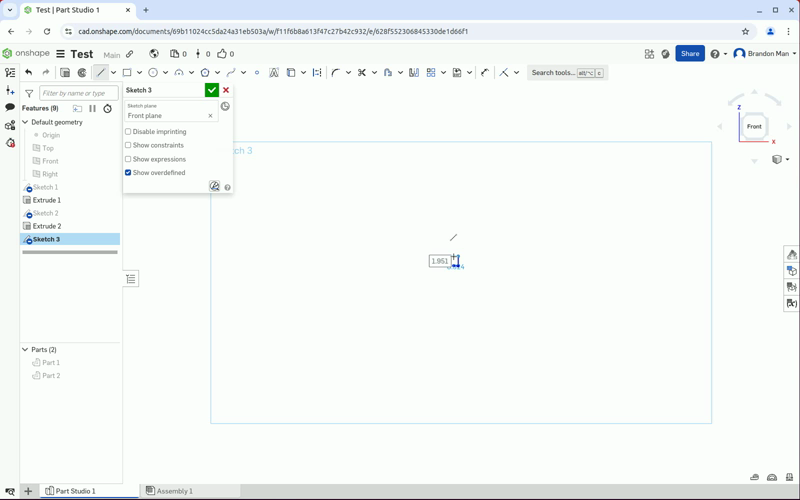
scroll(6)
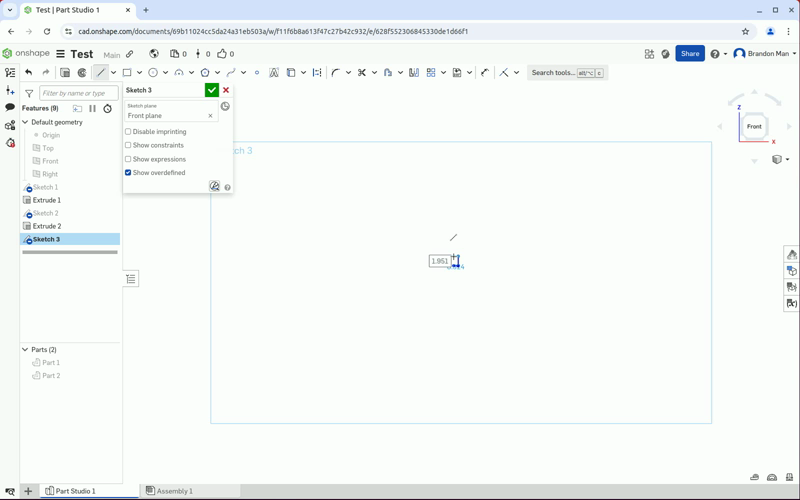
scroll(6)
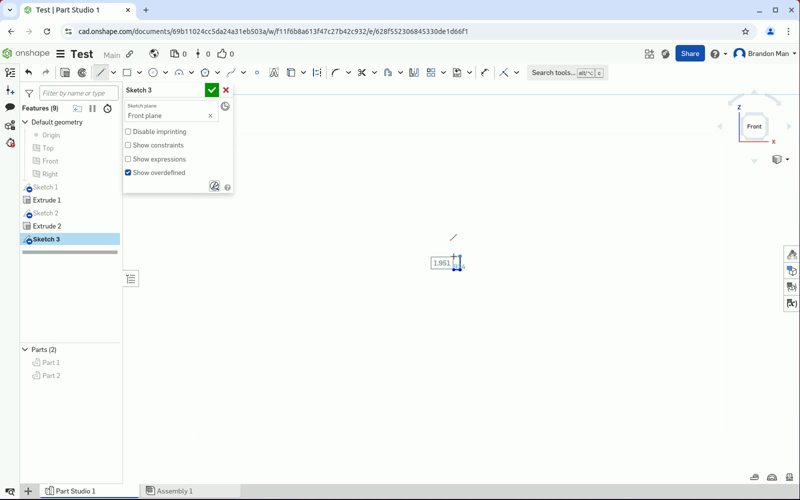
scroll(6)
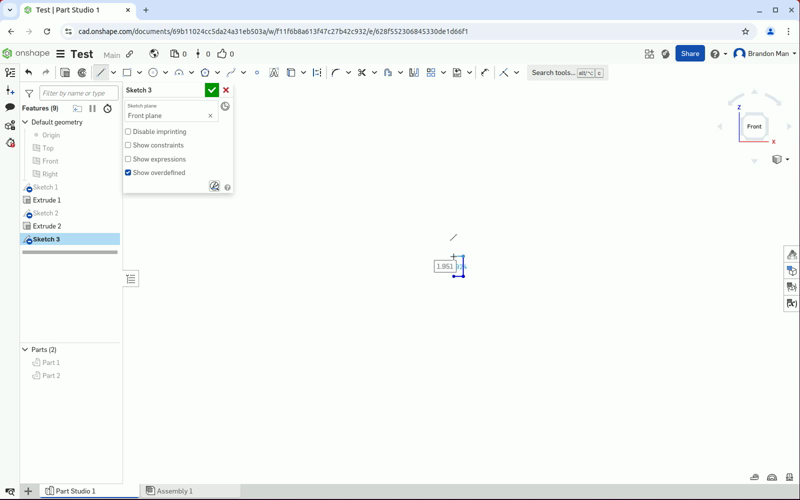
scroll(6)
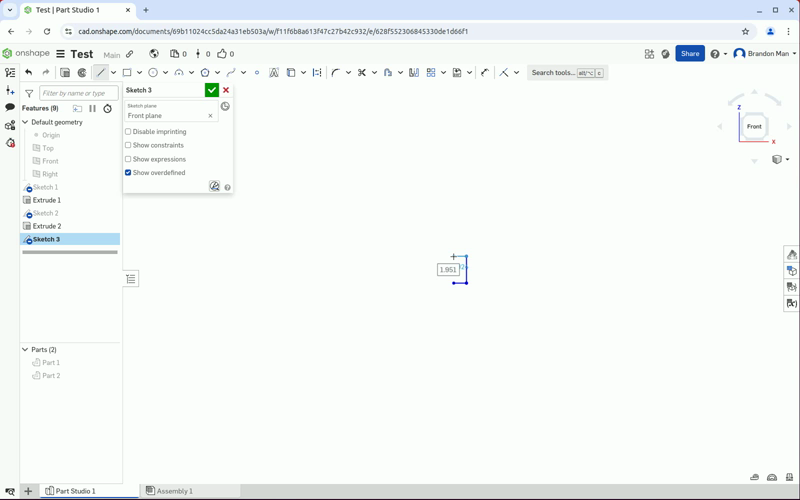
scroll(6)
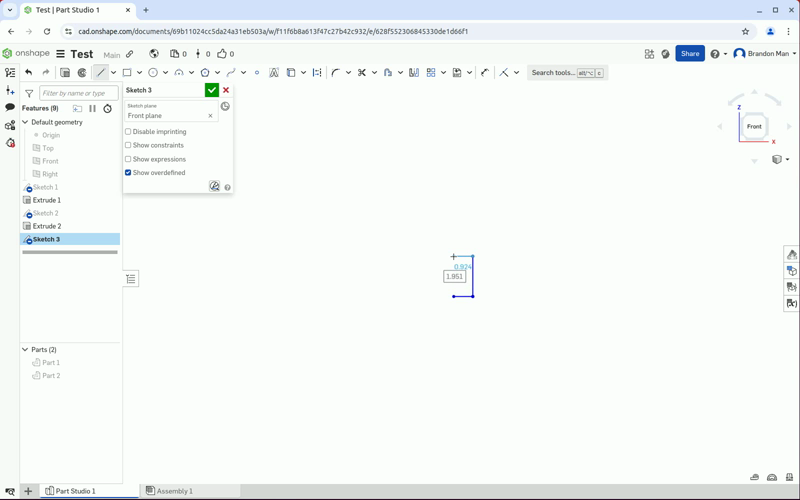
scroll(6)
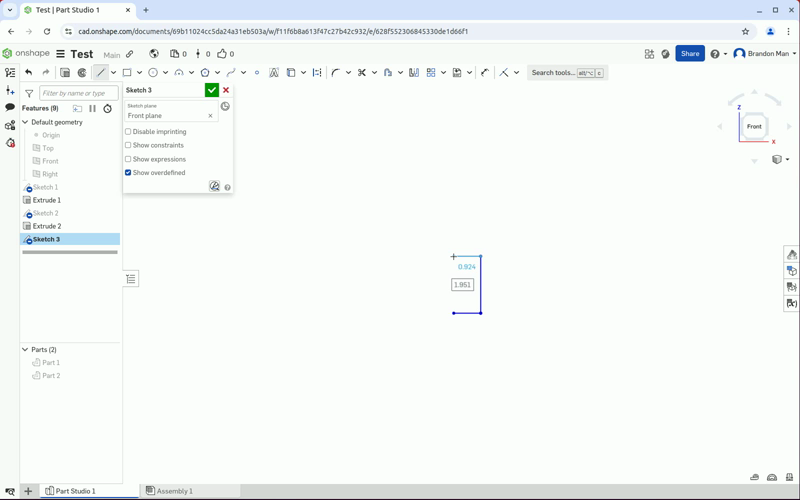
scroll(6)
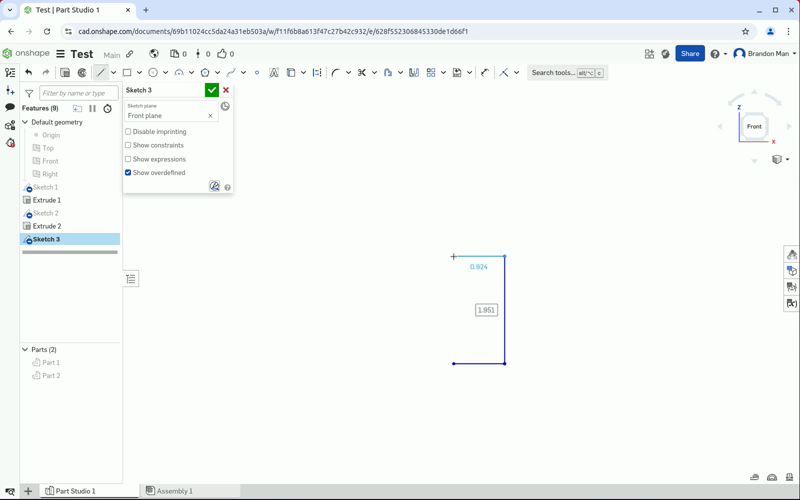
click(453, 256)
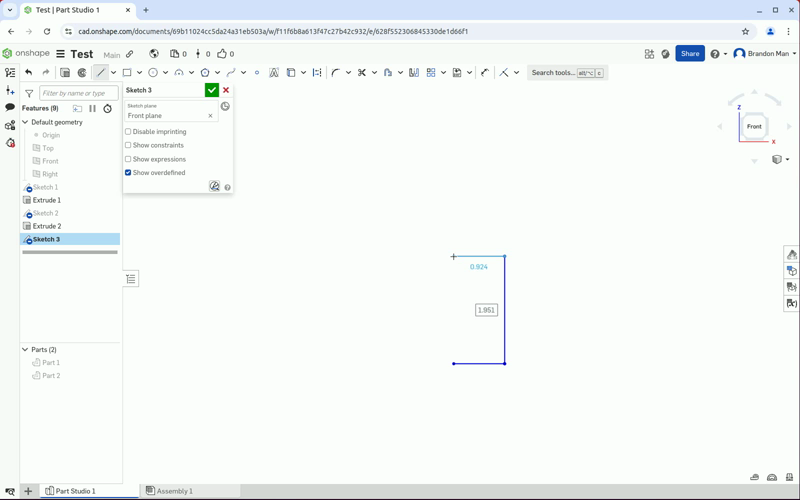
scroll(-6)
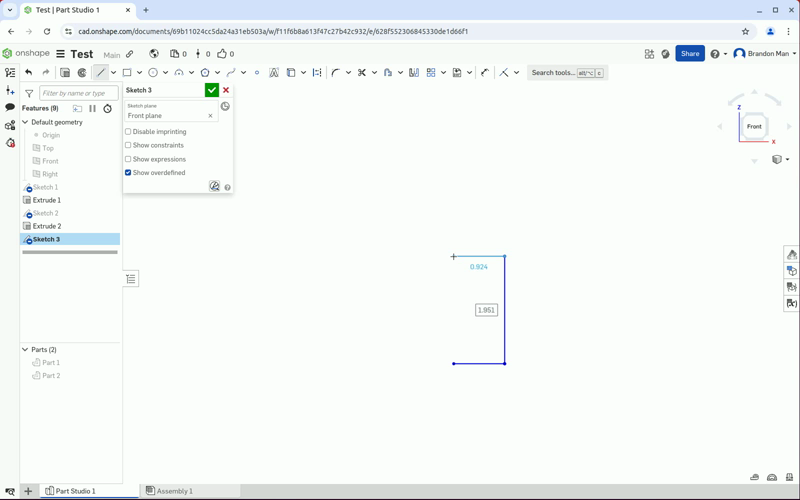
scroll(-6)
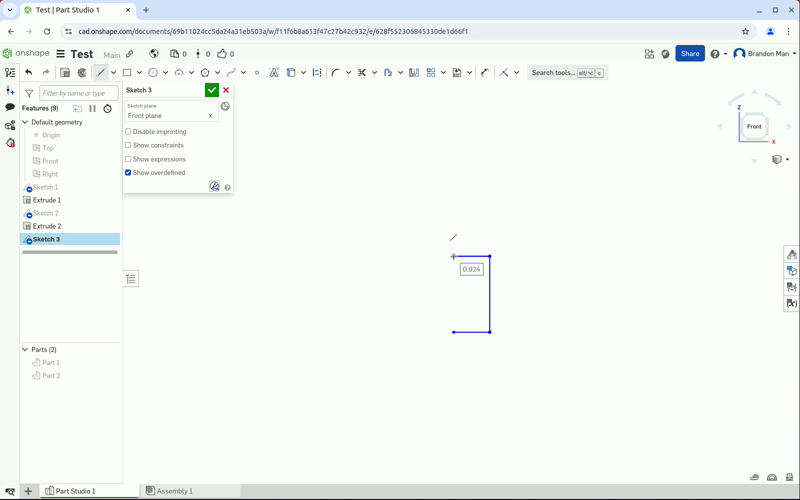
scroll(-6)
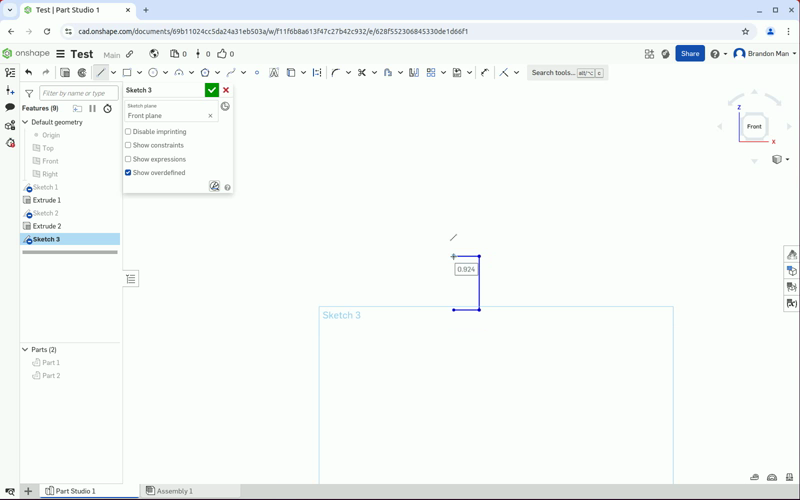
scroll(-6)
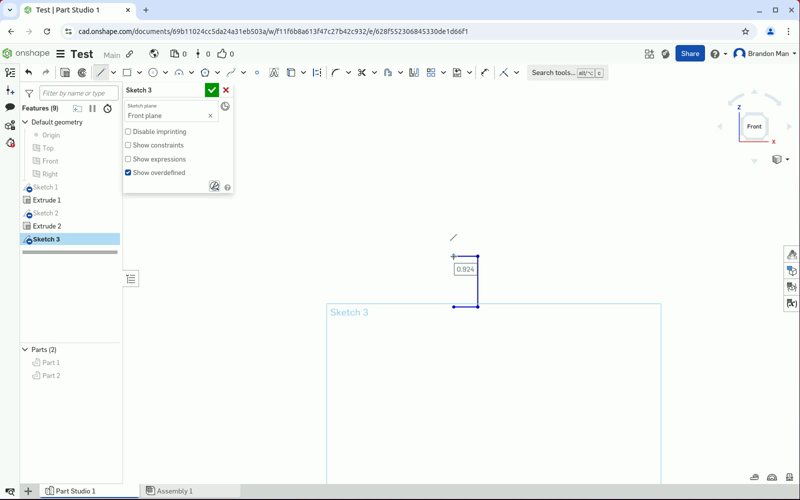
scroll(-6)
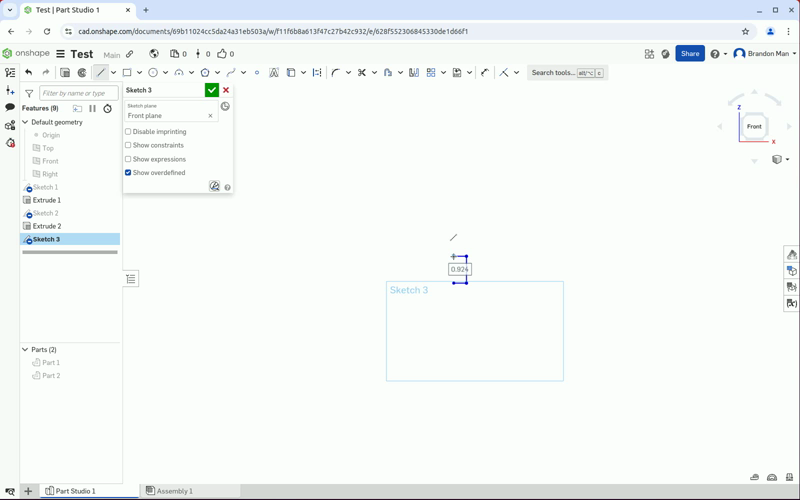
scroll(-6)
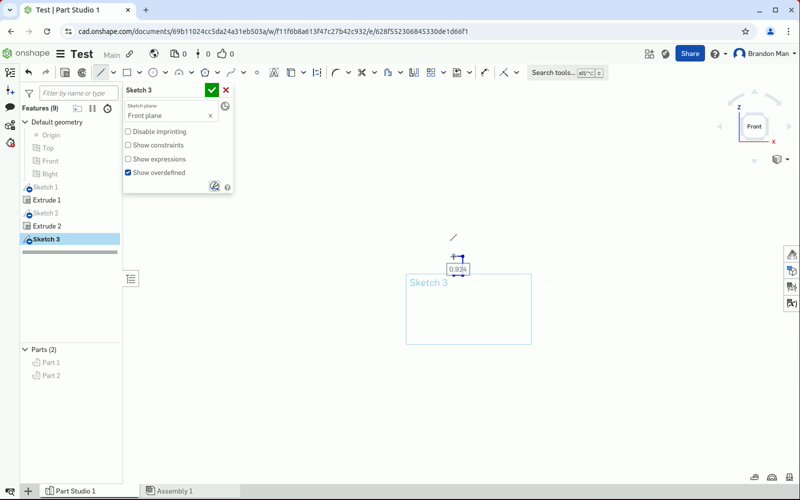
scroll(-6)
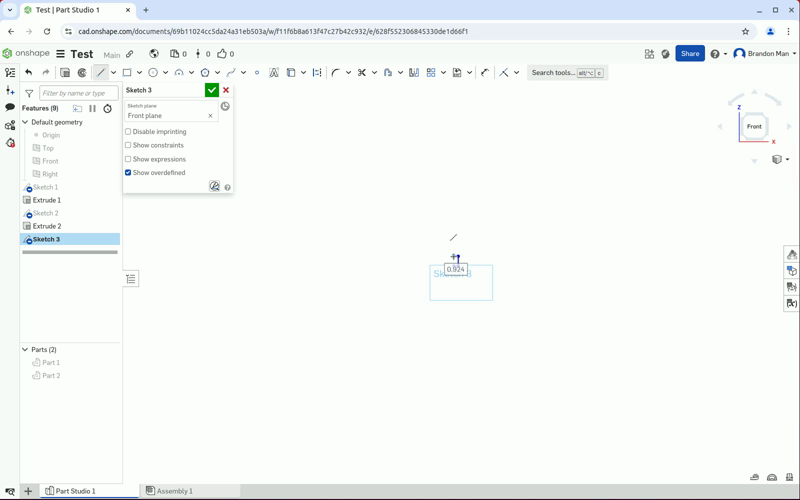
key_up(shift)
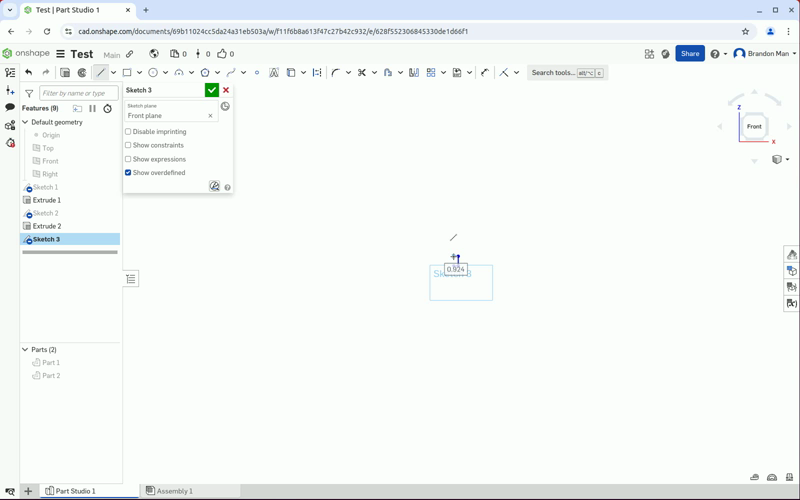
mouse_move(483, 256)
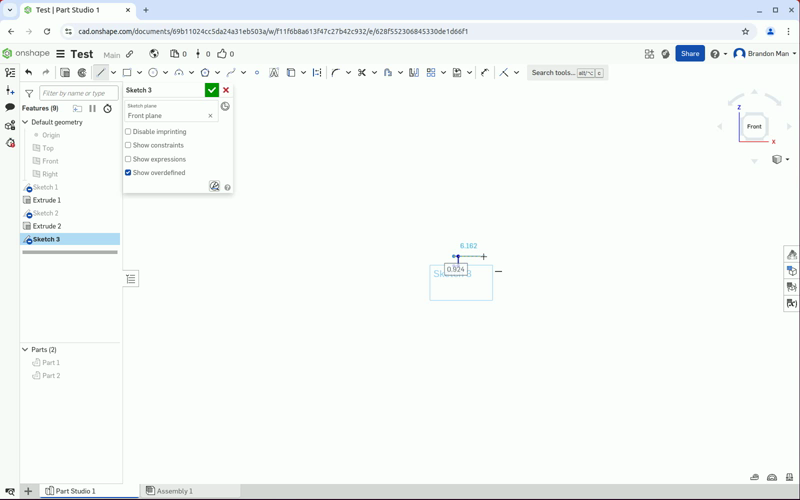
key_down(shift)
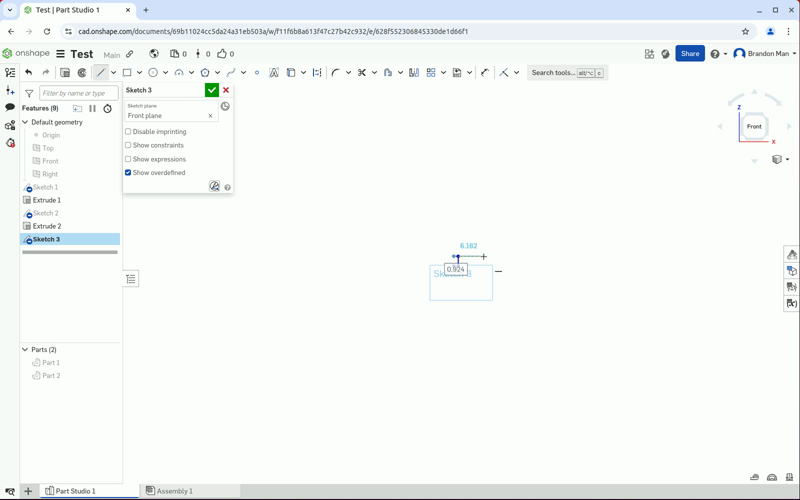
mouse_move(453, 265)
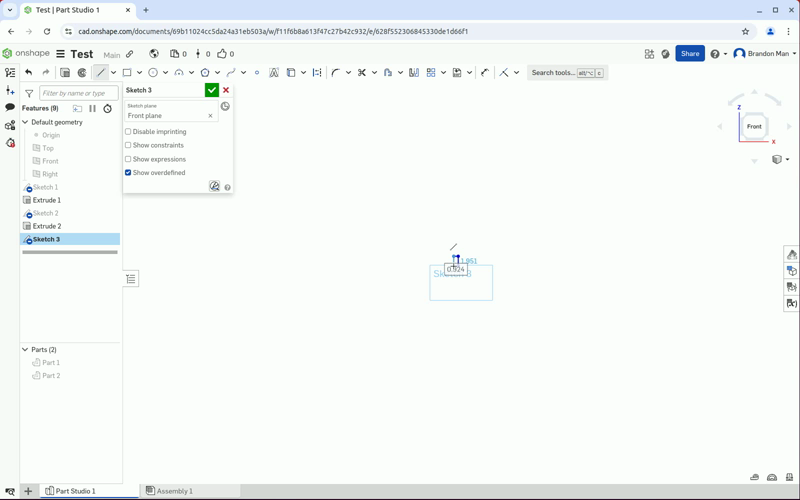
key_up(shift)
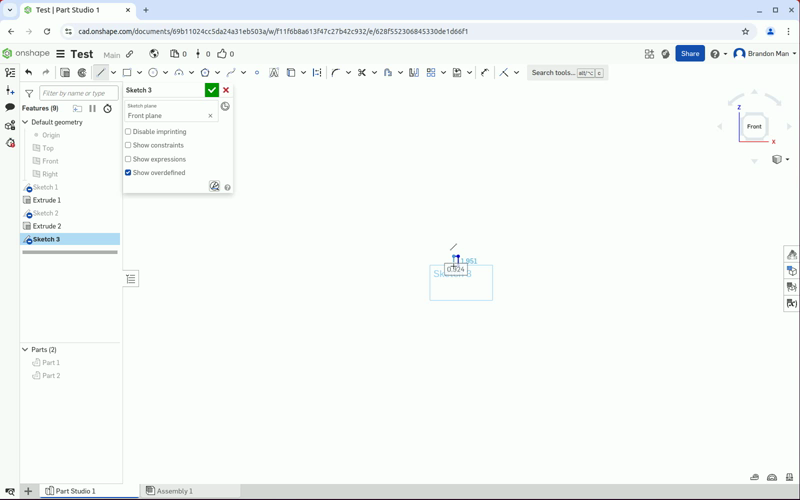
click(453, 265)
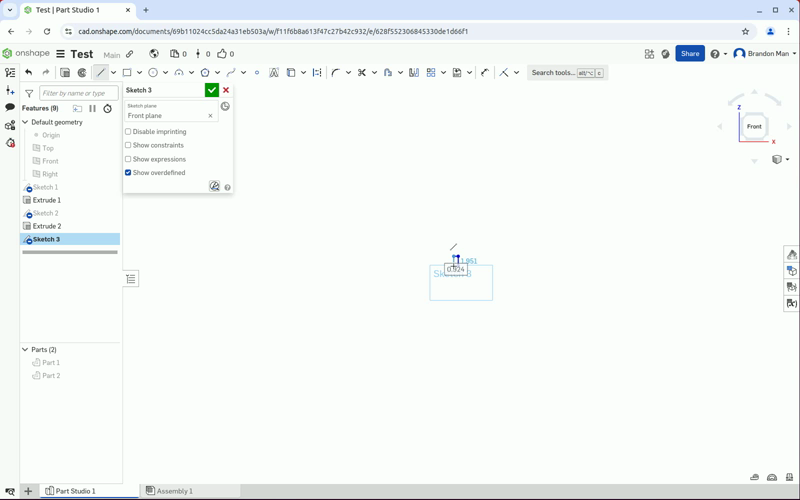
key(esc)
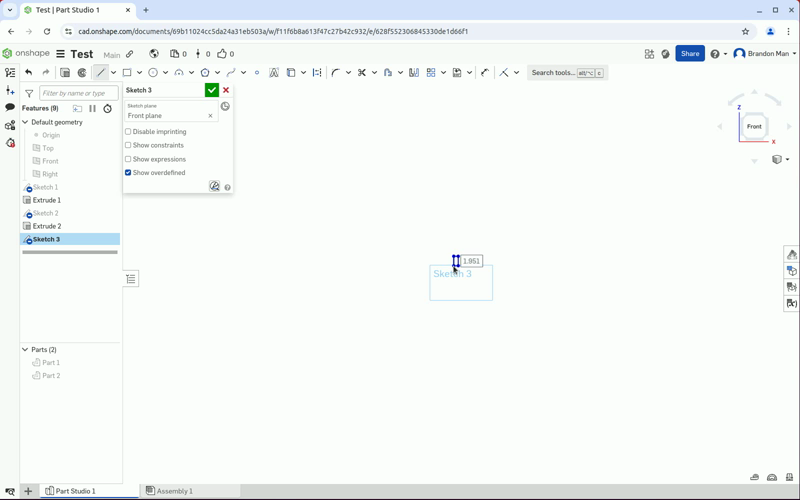
mouse_move(456, 262)
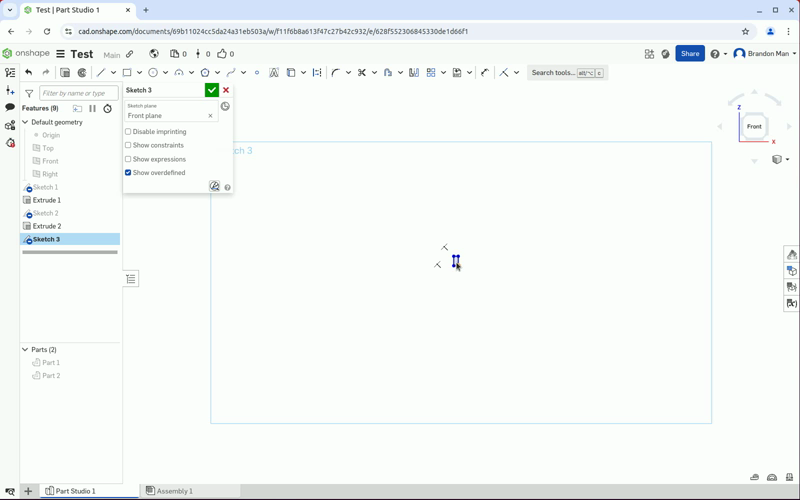
scroll(6)
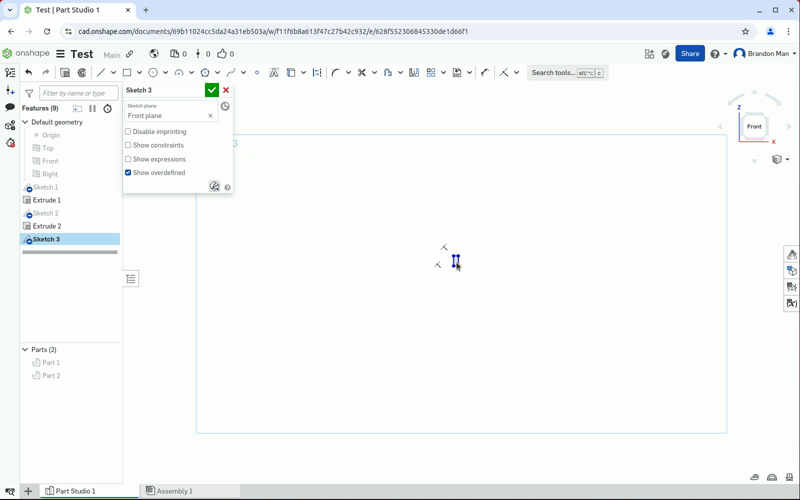
scroll(6)
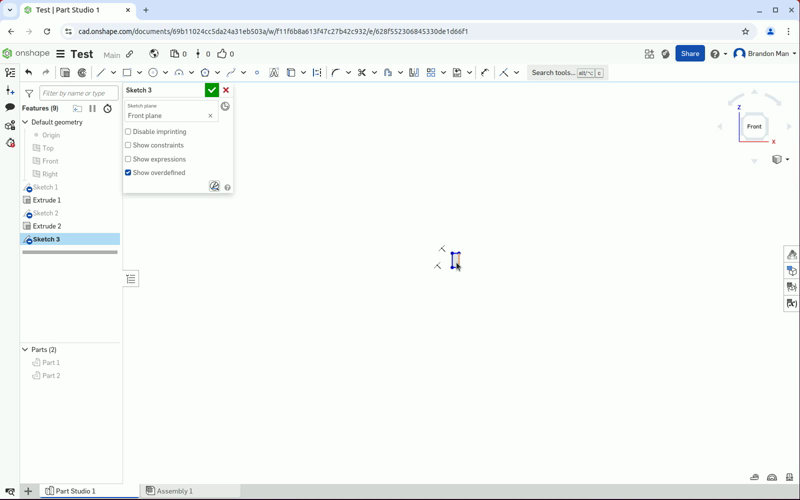
scroll(6)
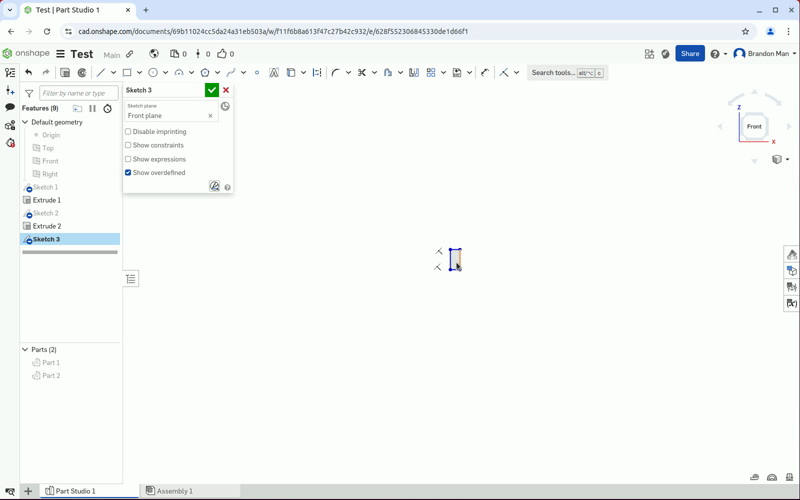
scroll(6)
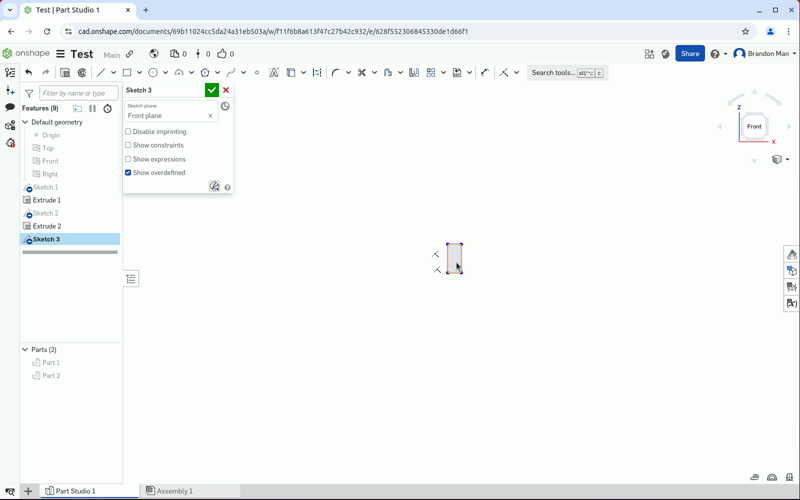
scroll(6)
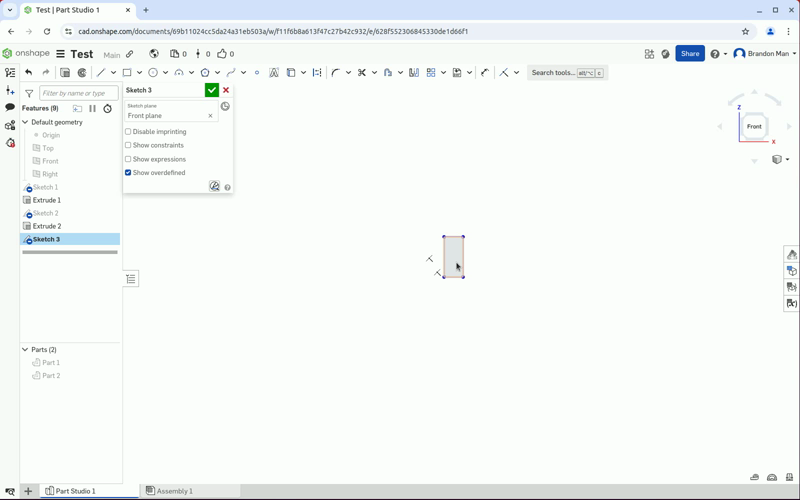
scroll(6)
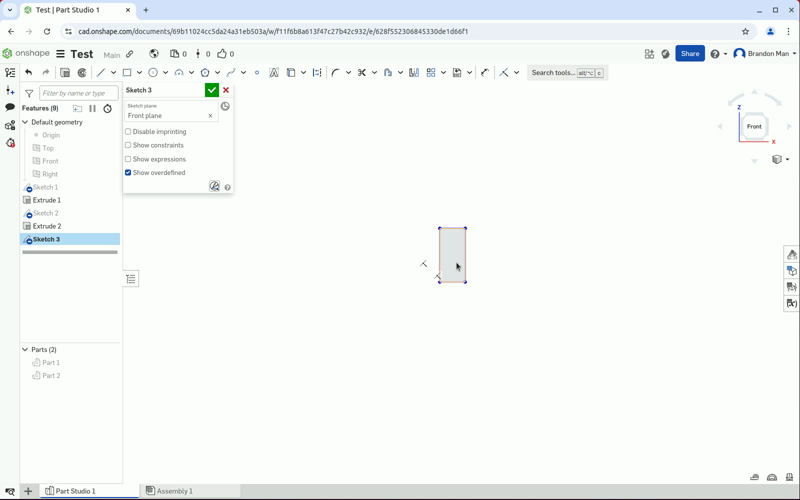
scroll(6)
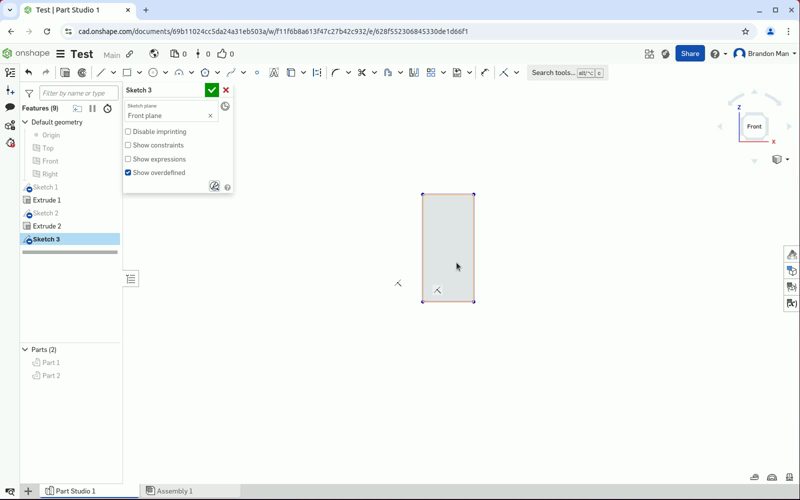
click(456, 262)
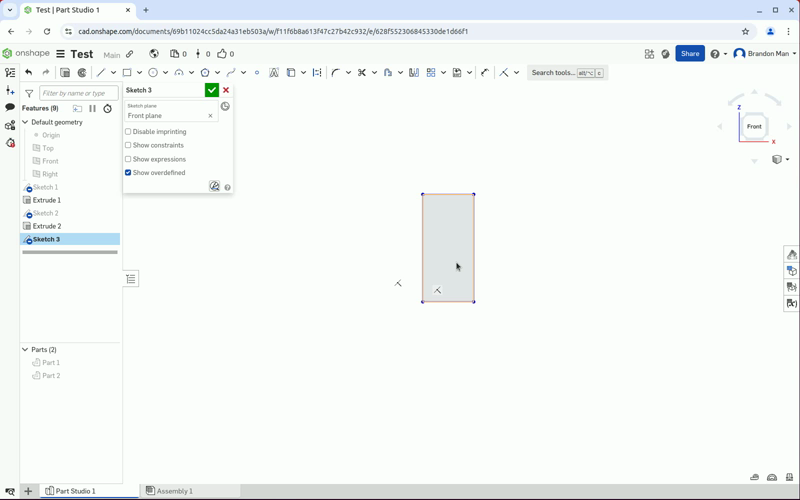
scroll(-6)
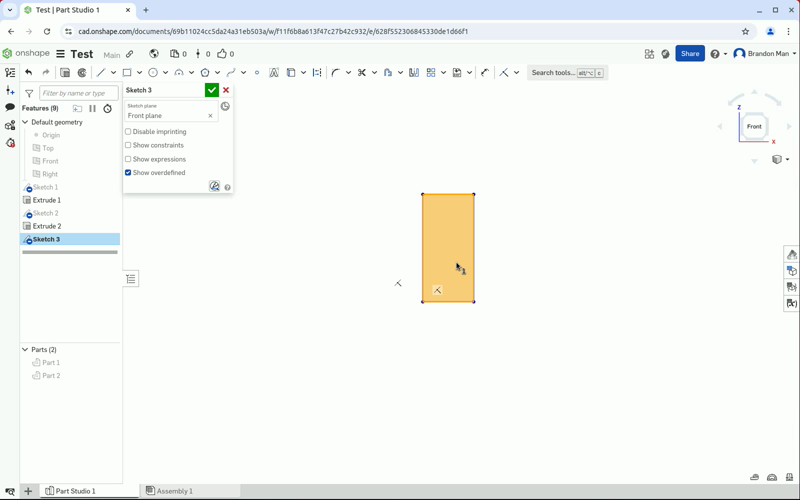
scroll(-6)
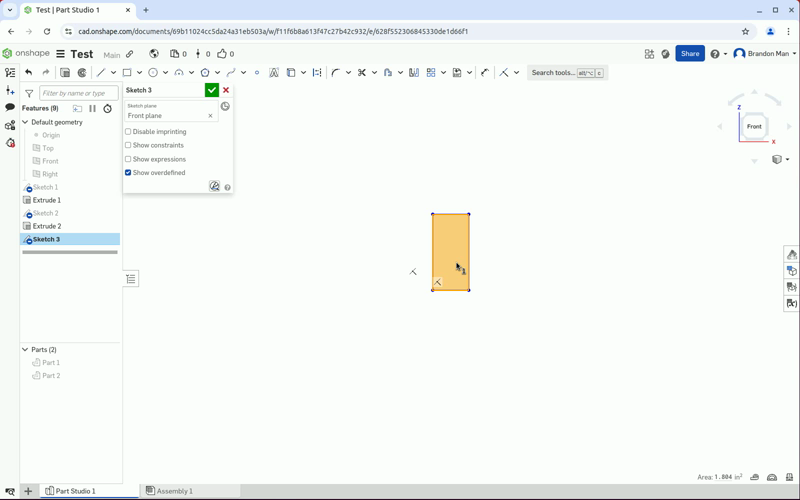
scroll(-6)
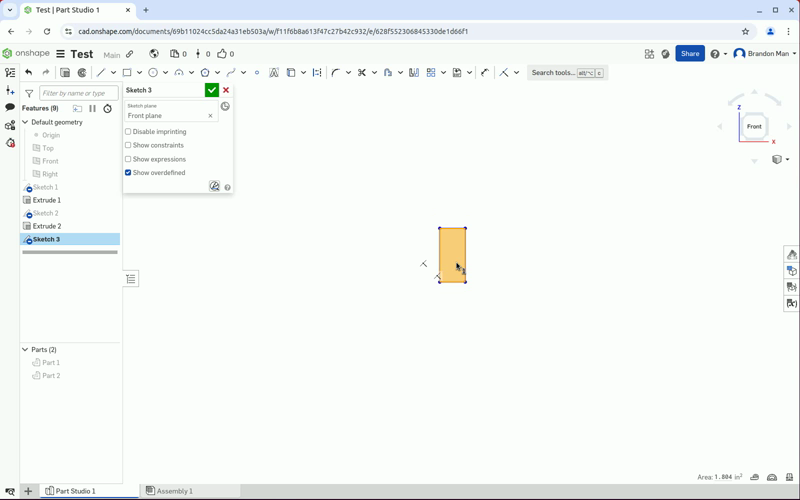
scroll(-6)
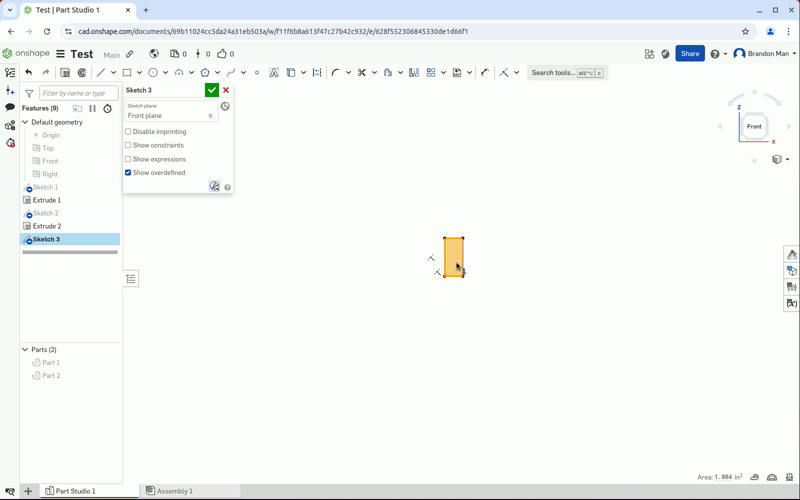
scroll(-6)
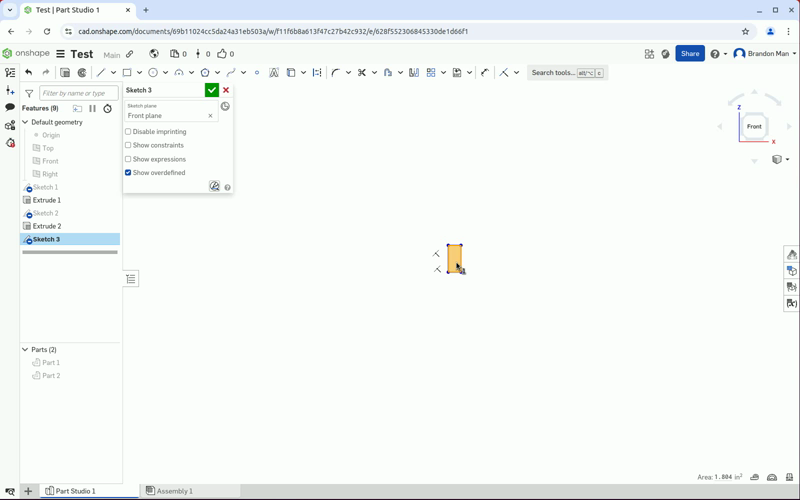
scroll(-6)
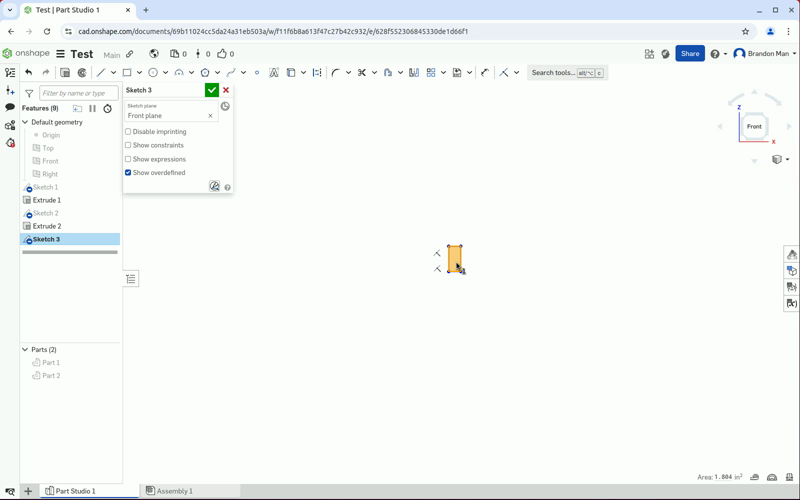
scroll(-6)
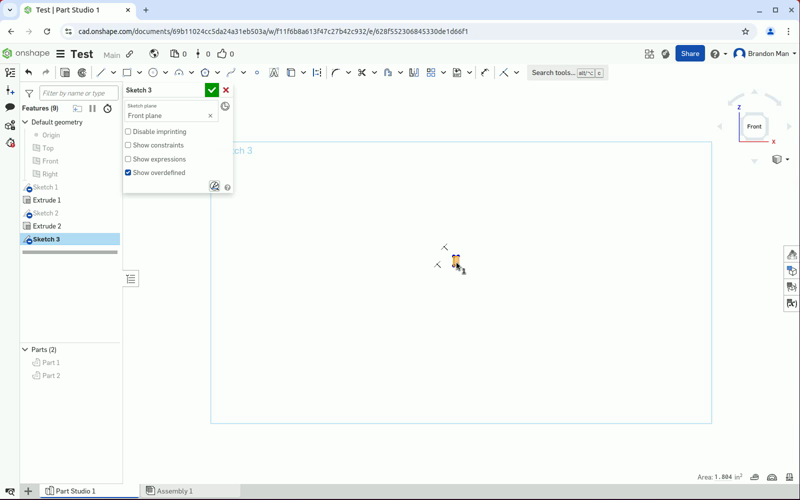
mouse_move(73, 352)
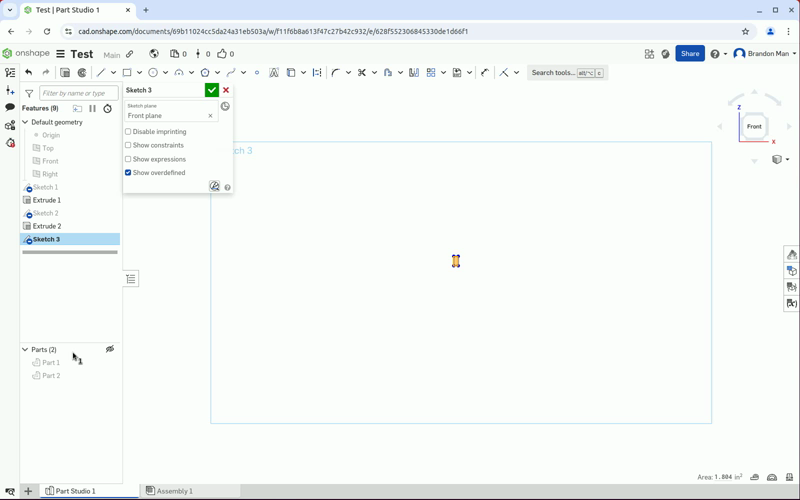
key(shift+y)
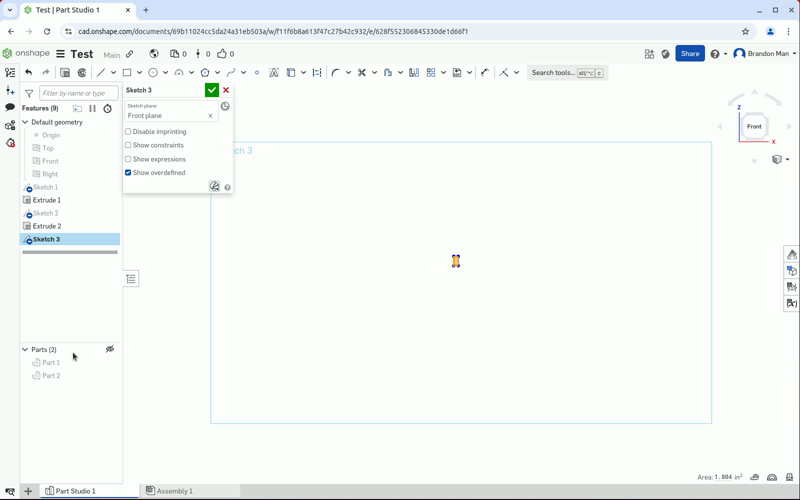
key(shift+e)
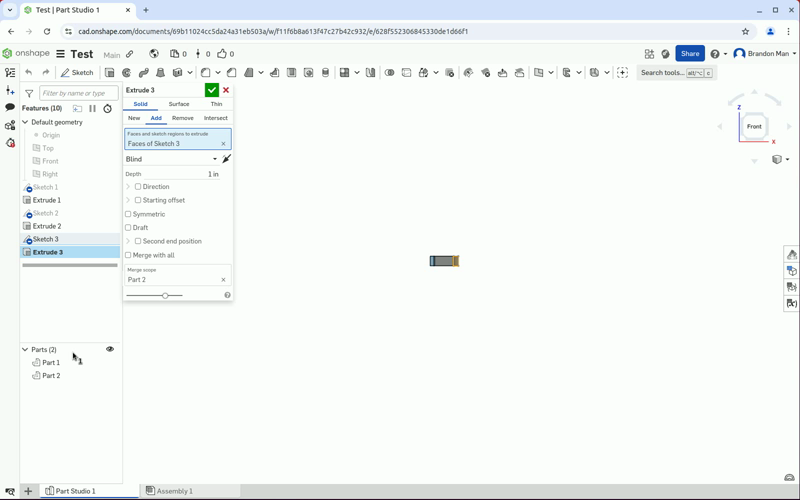
mouse_move(143, 106)
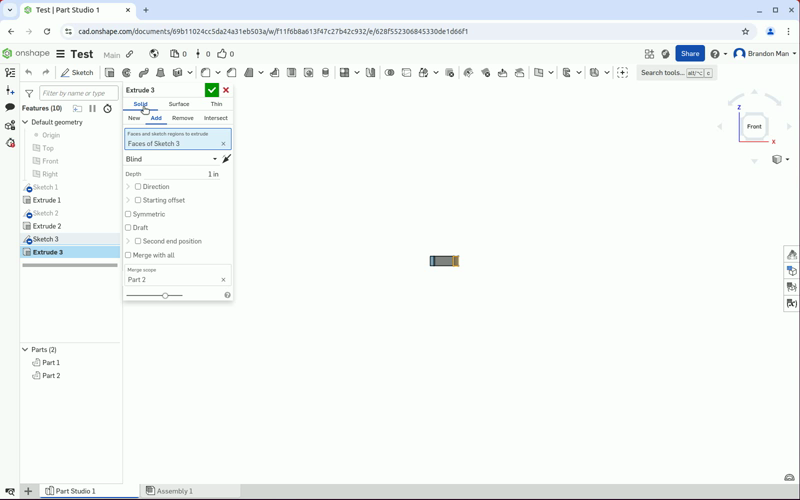
click(143, 106)
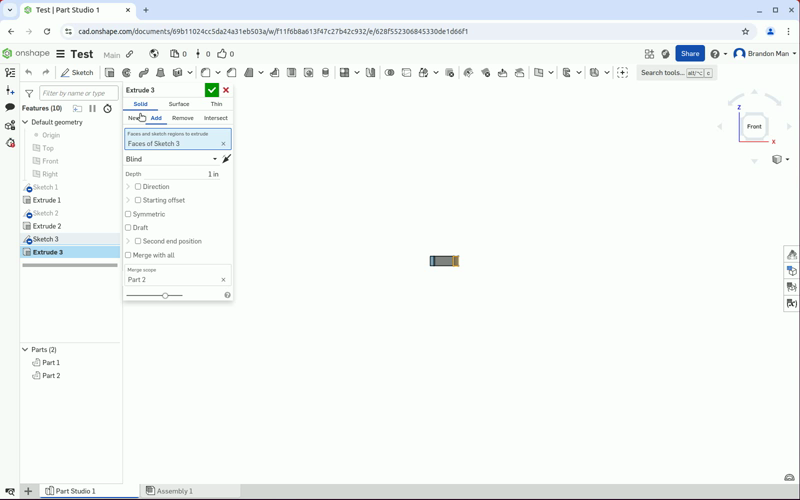
mouse_move(137, 120)
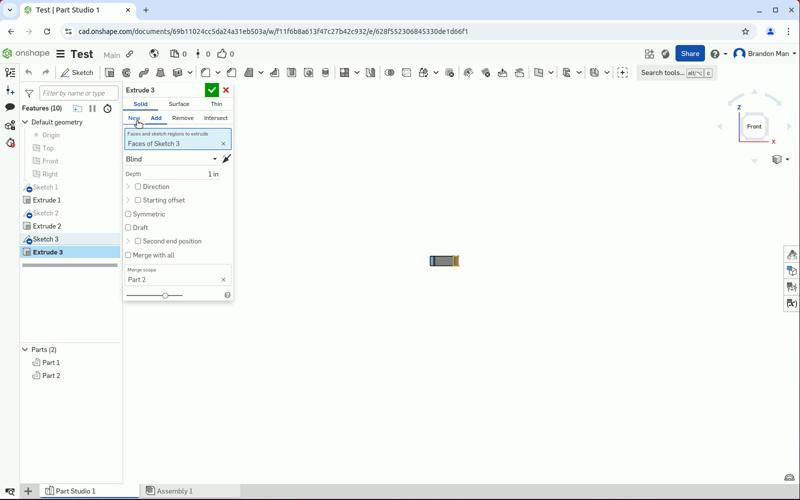
click(137, 120)
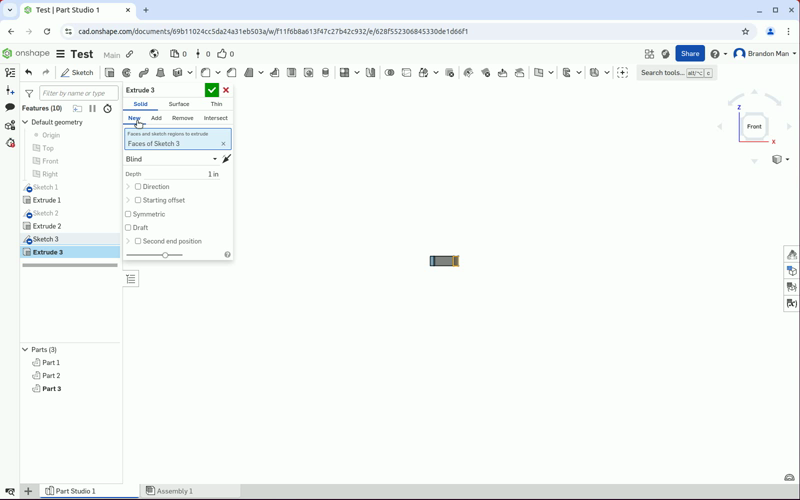
key(tab, 4)
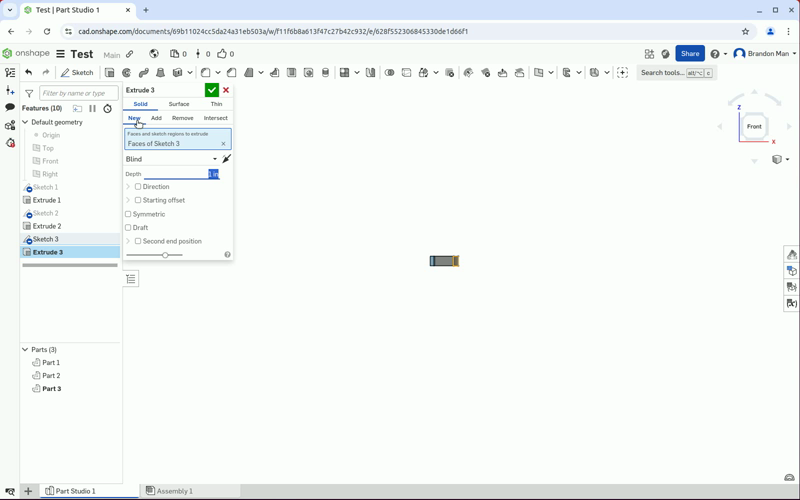
text(-2.889)
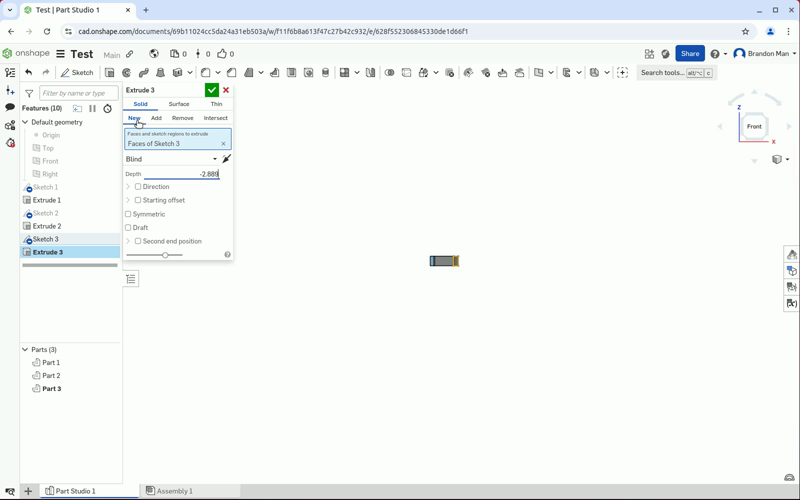
key(enter)
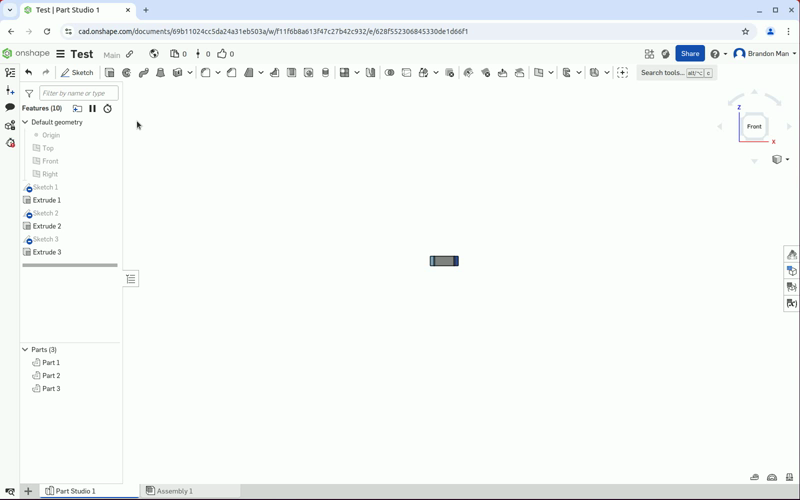
key(shift+h)
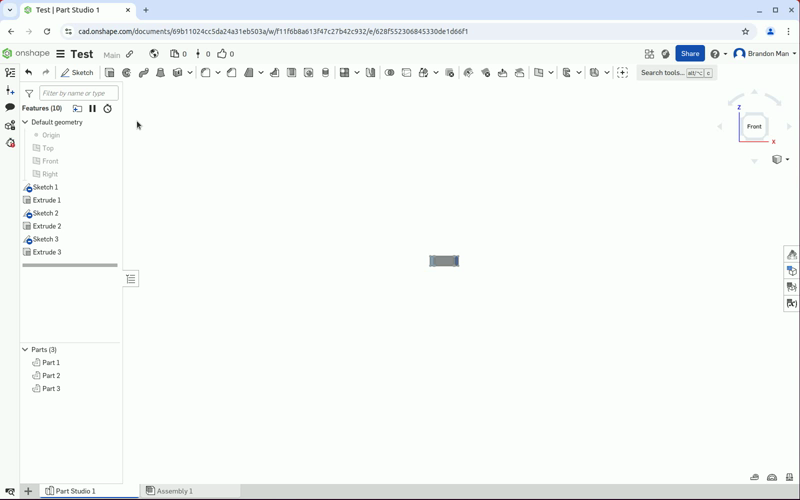
key(shift+h)
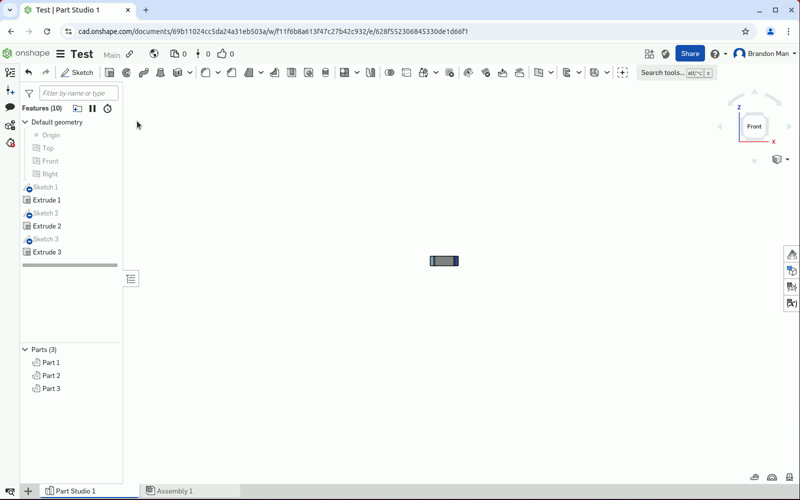
mouse_move(73, 189)
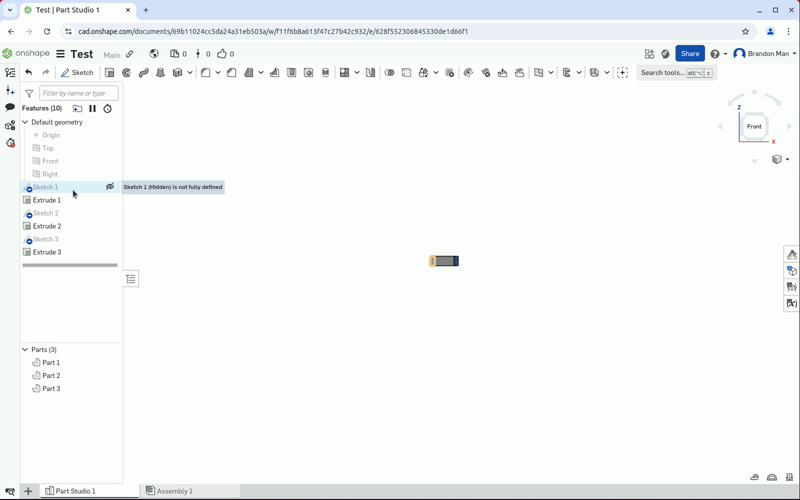
click(73, 189)
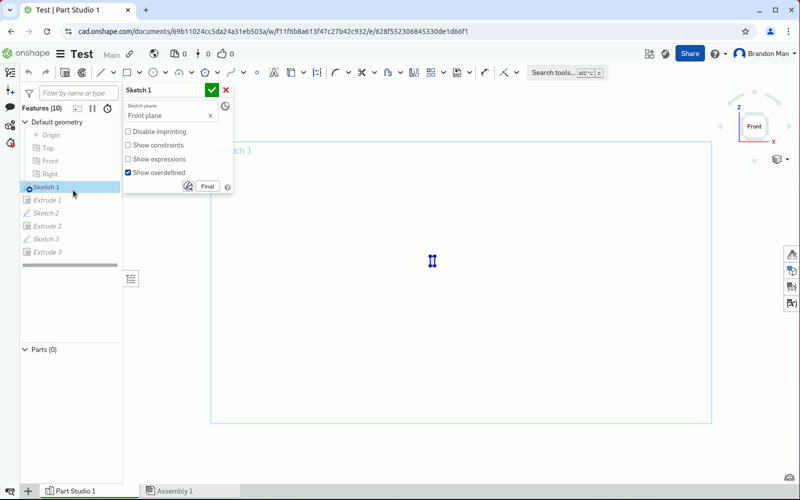
mouse_move(229, 92)
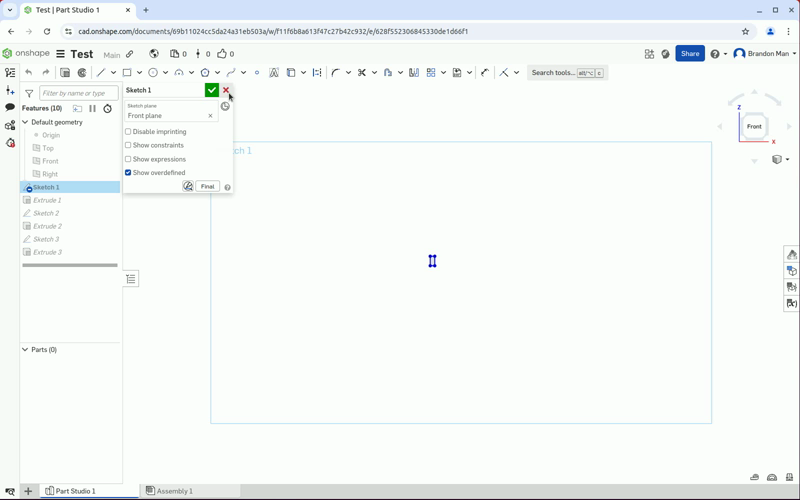
click(229, 92)
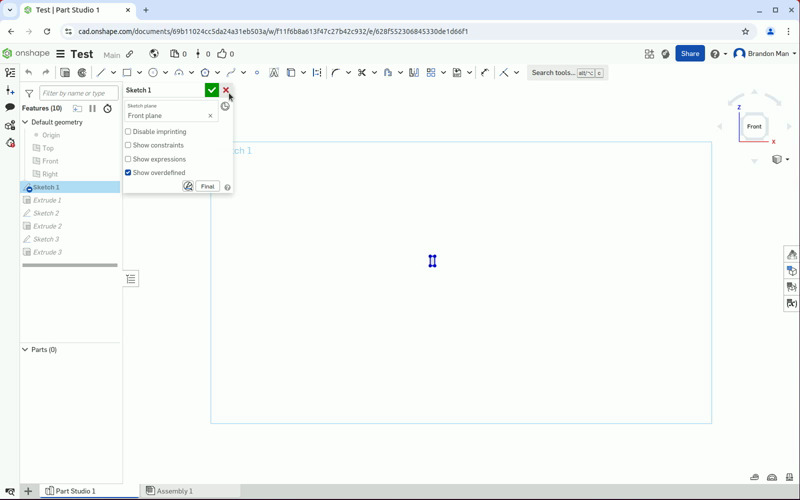
key(shift+s)
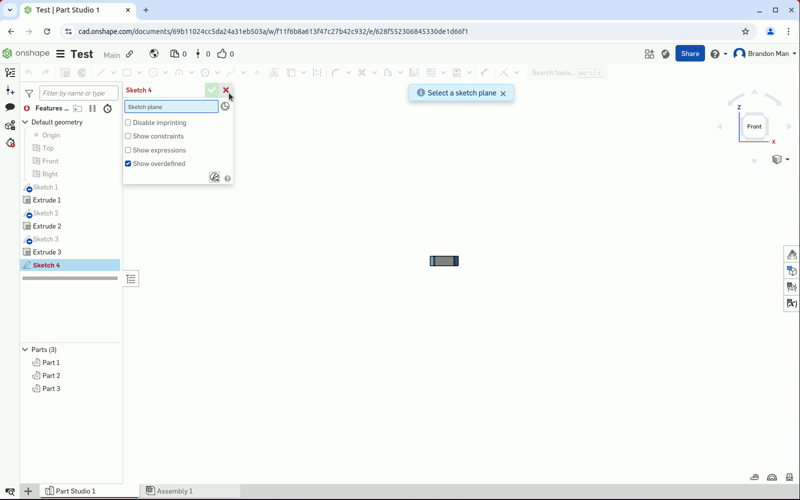
mouse_move(73, 163)
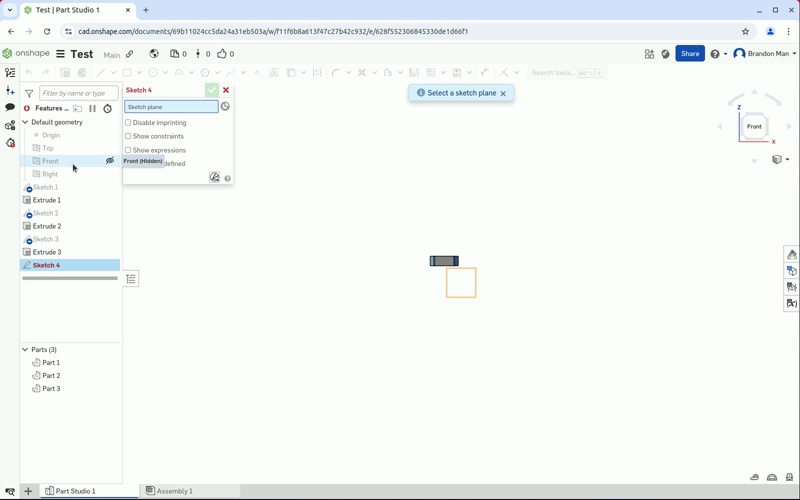
click(73, 163)
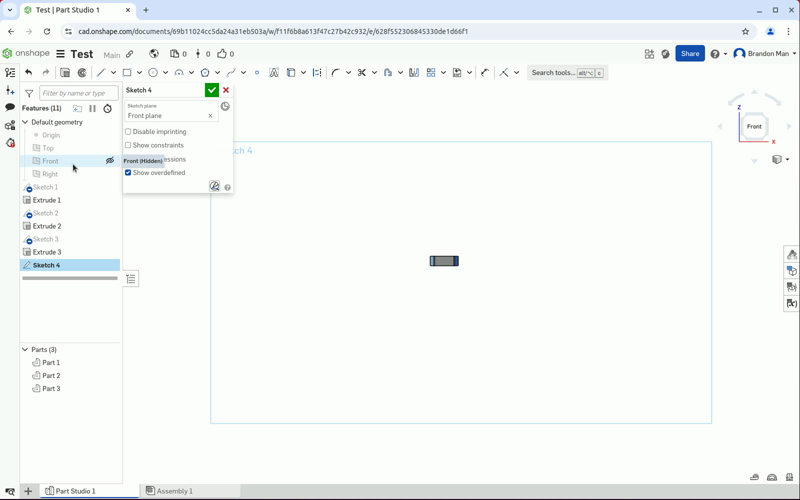
mouse_move(73, 352)
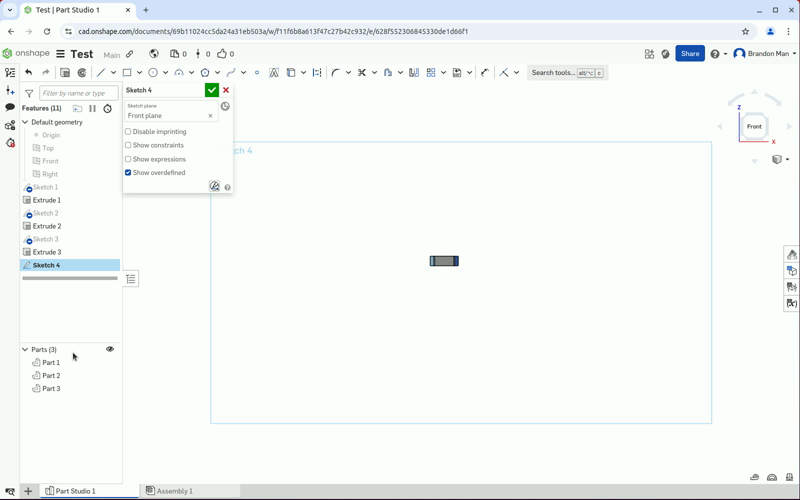
key(y)
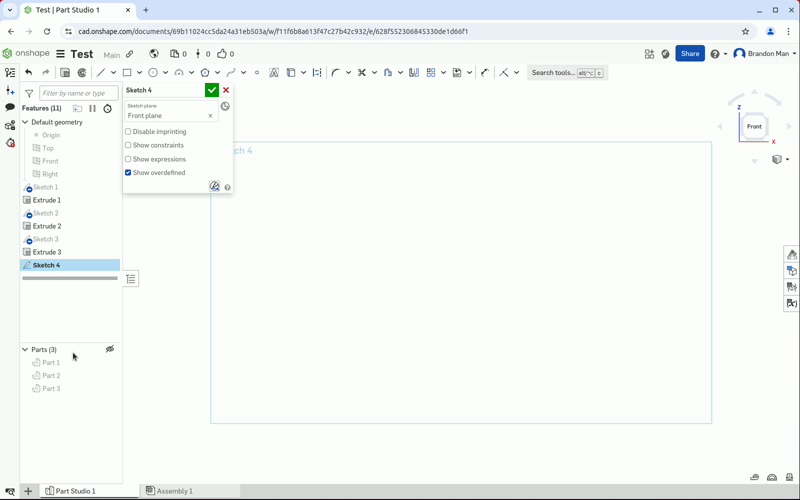
key(l)
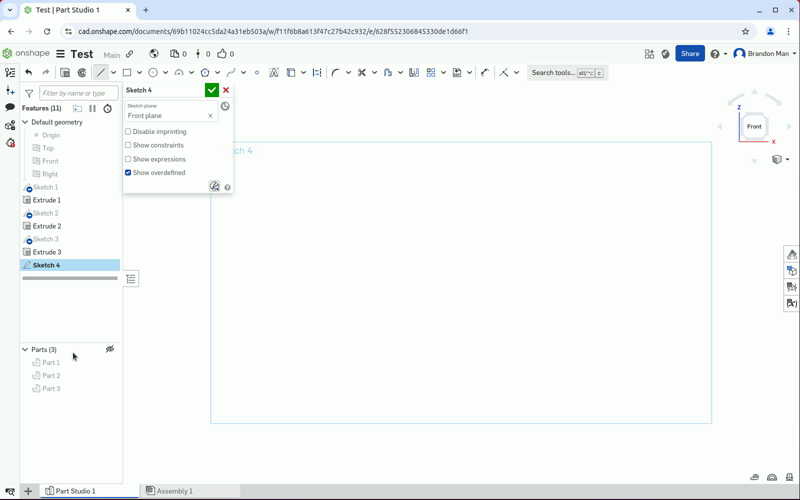
key_down(shift)
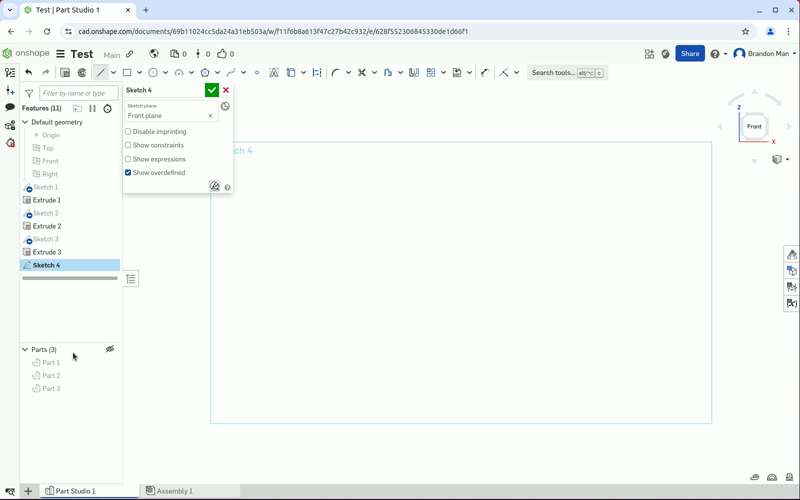
mouse_move(430, 265)
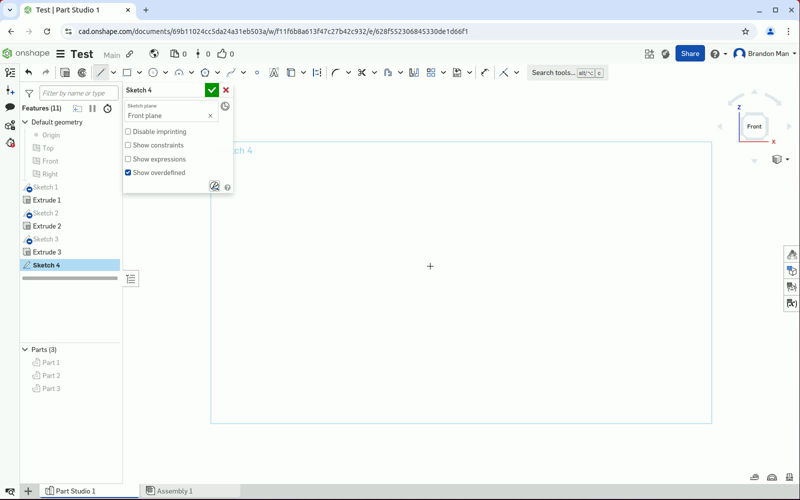
click(430, 265)
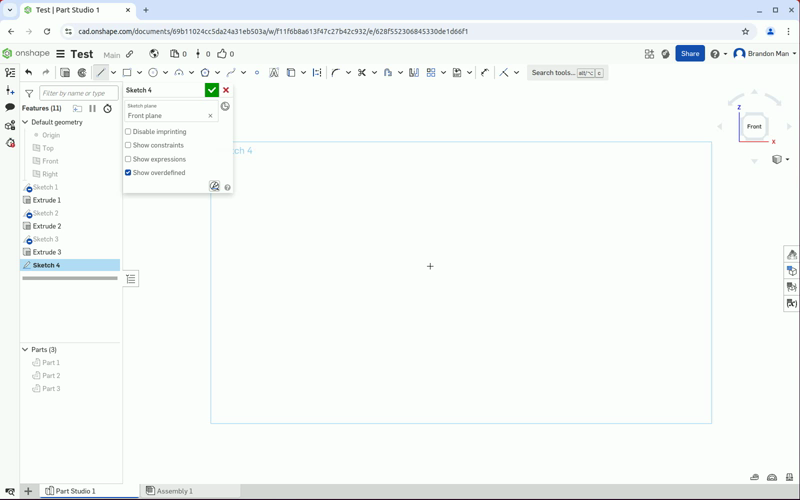
key_up(shift)
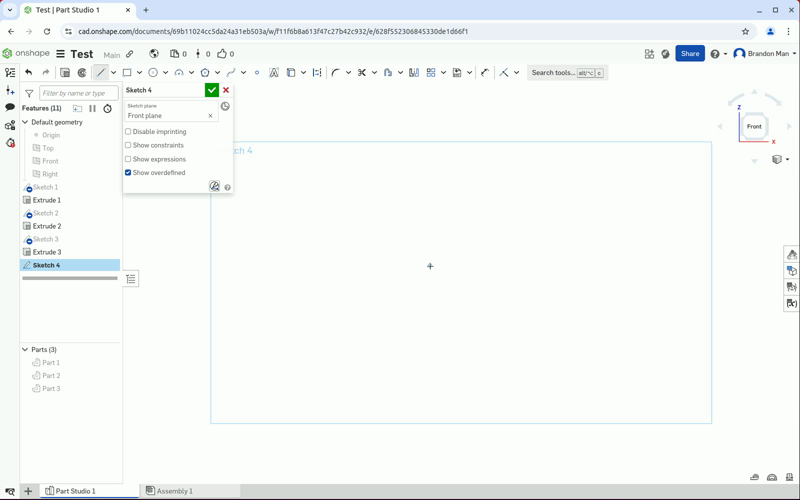
key_down(shift)
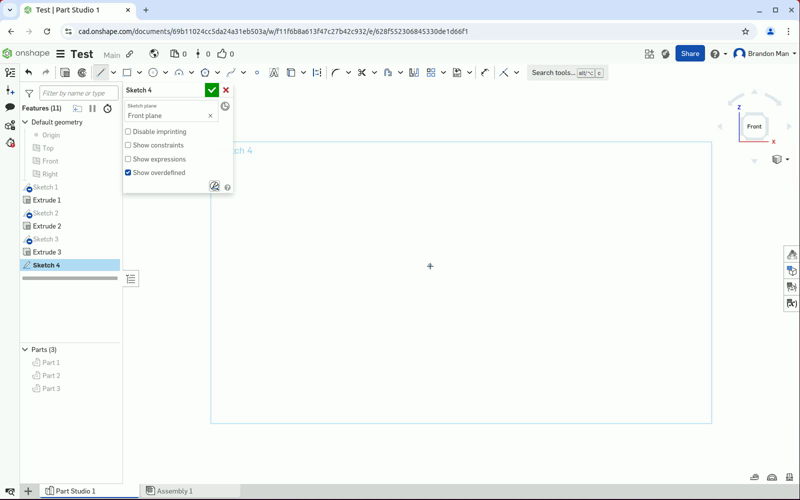
mouse_move(460, 265)
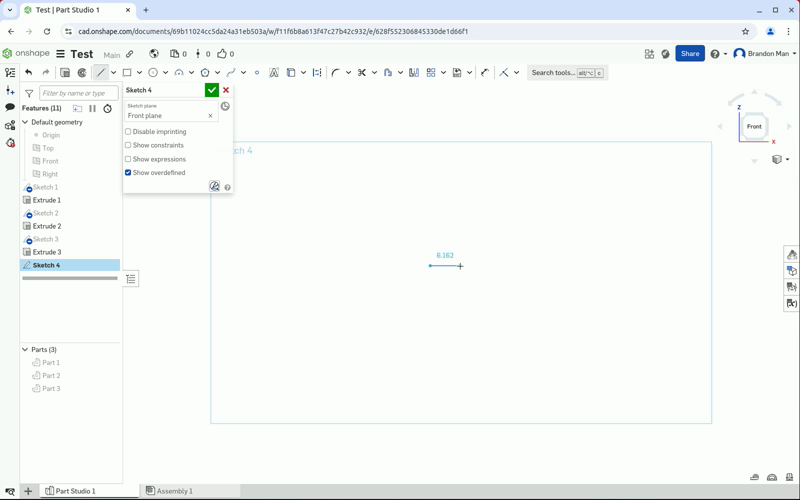
mouse_move(434, 265)
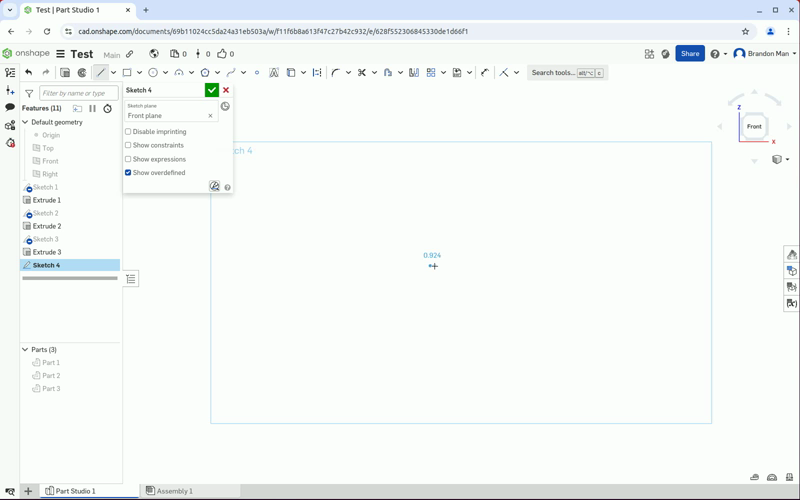
scroll(6)
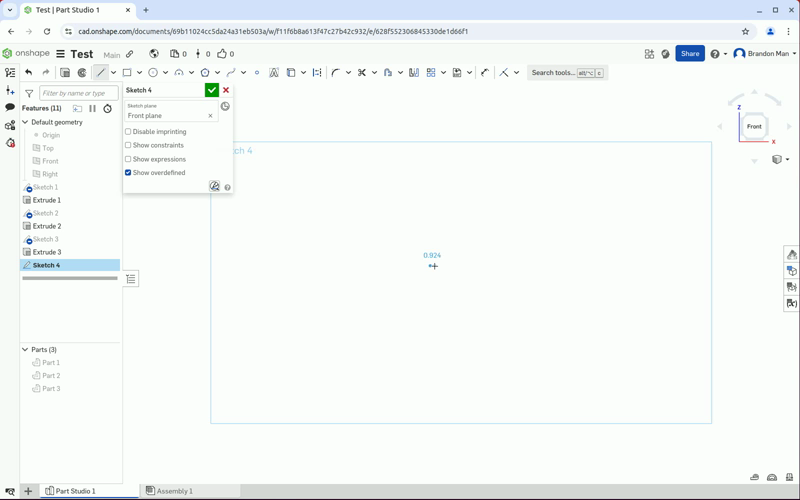
scroll(6)
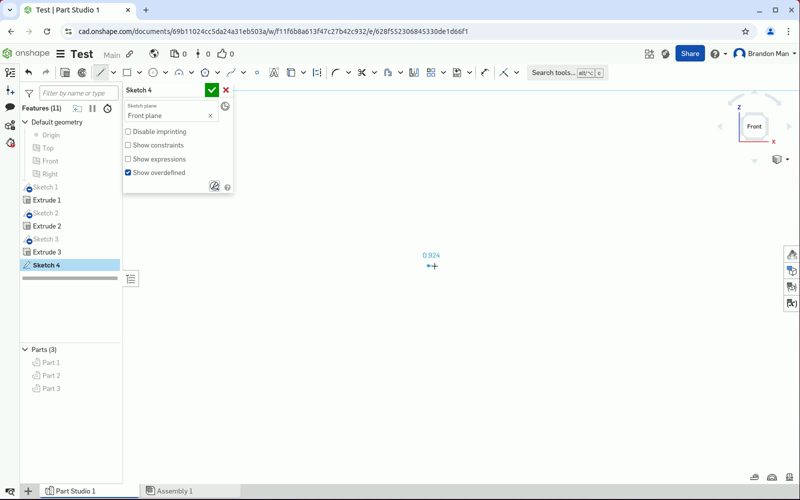
scroll(6)
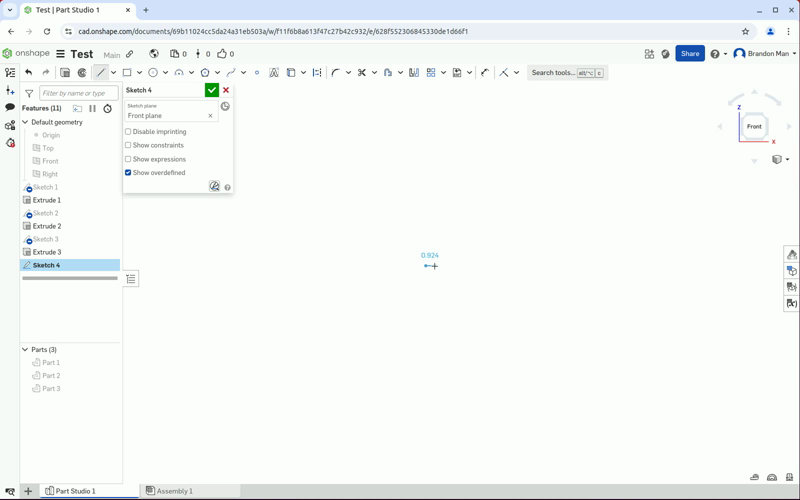
scroll(6)
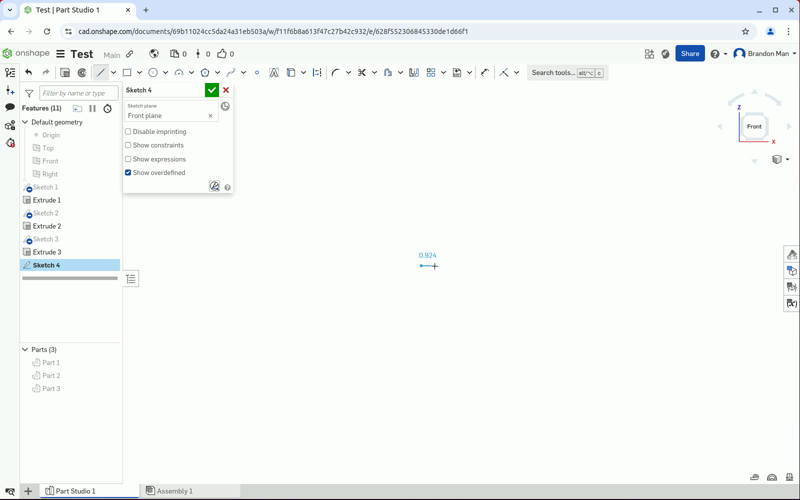
scroll(6)
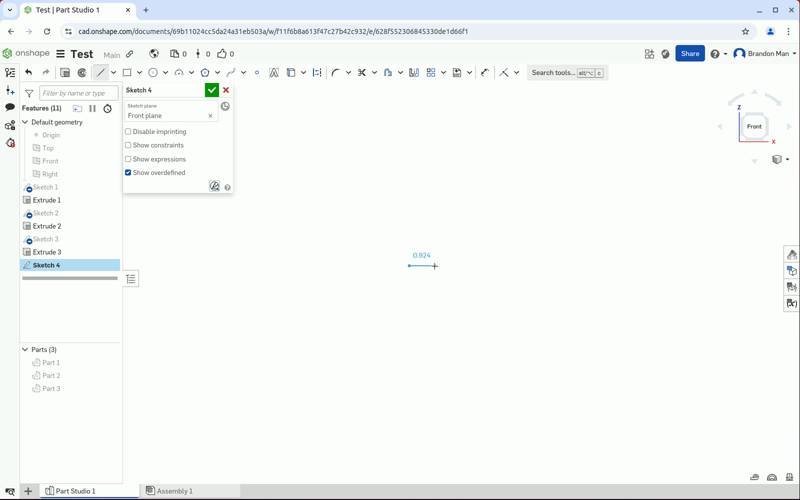
scroll(6)
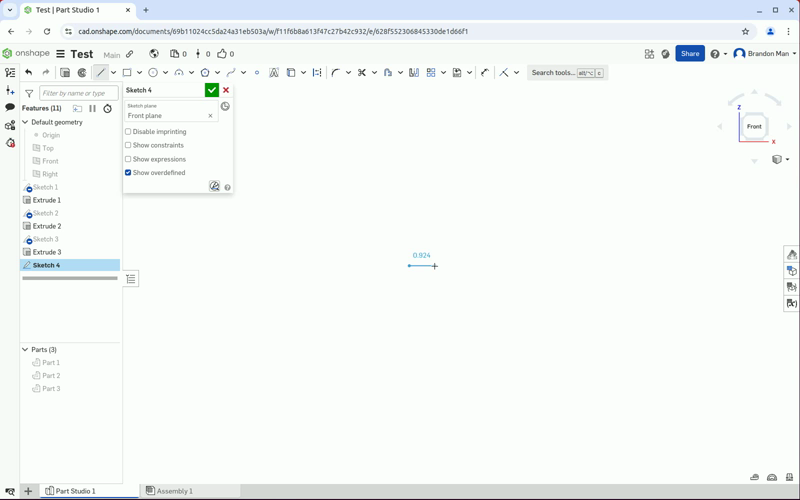
scroll(6)
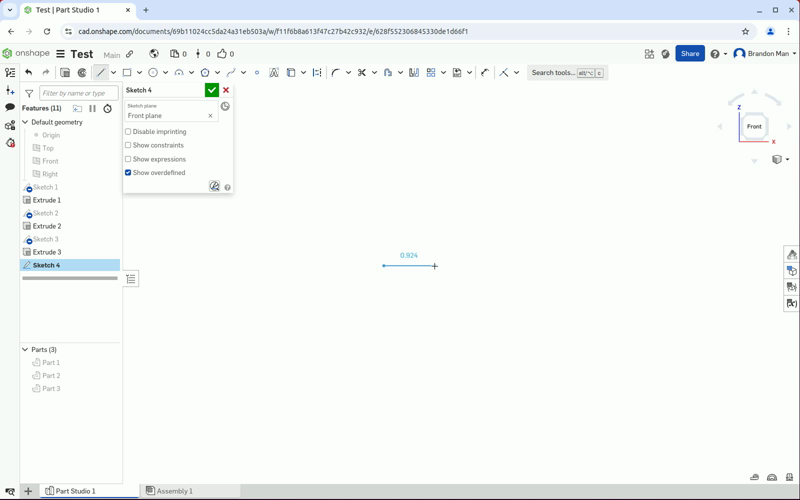
click(434, 265)
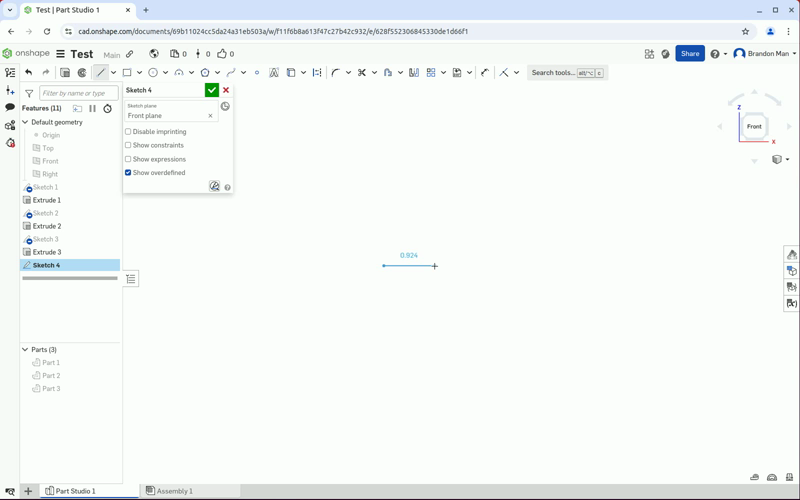
scroll(-6)
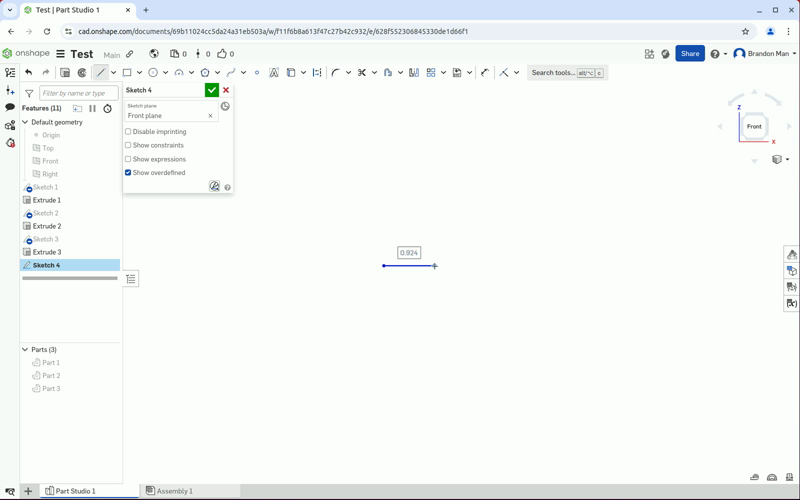
scroll(-6)
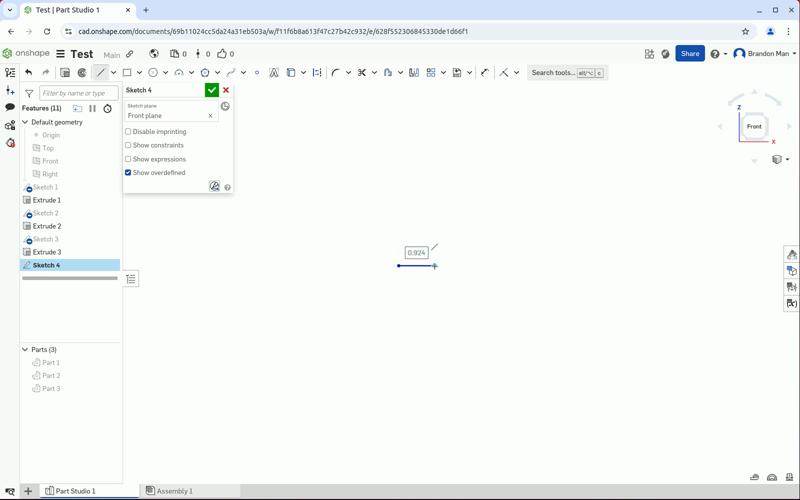
scroll(-6)
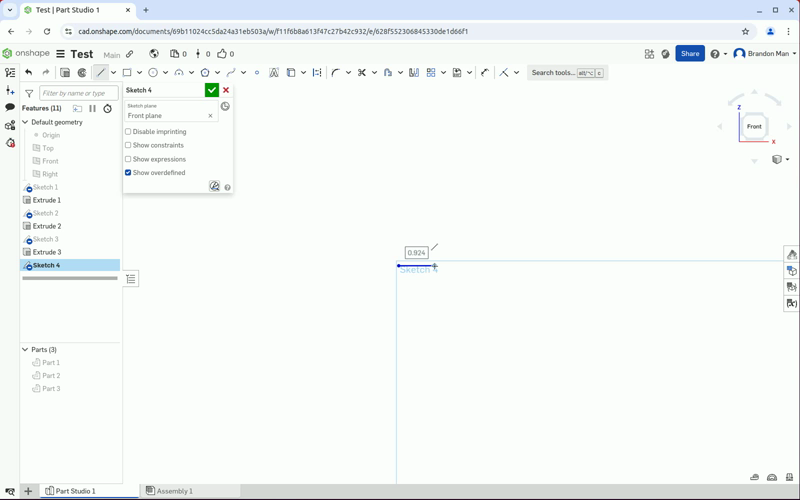
scroll(-6)
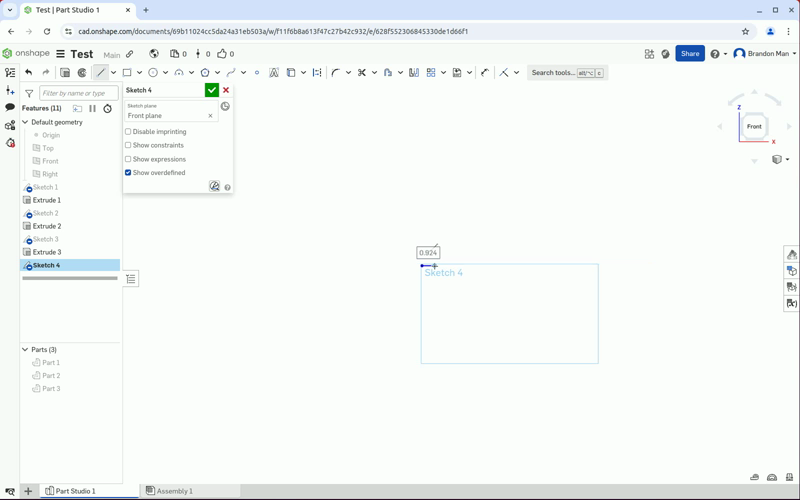
scroll(-6)
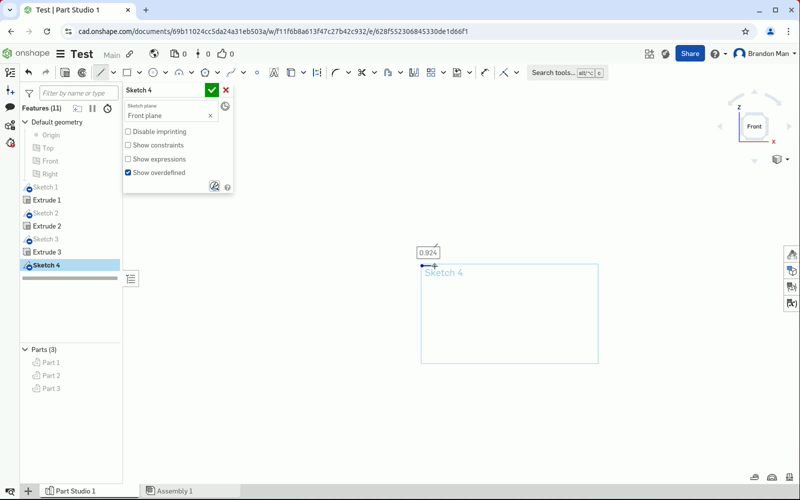
scroll(-6)
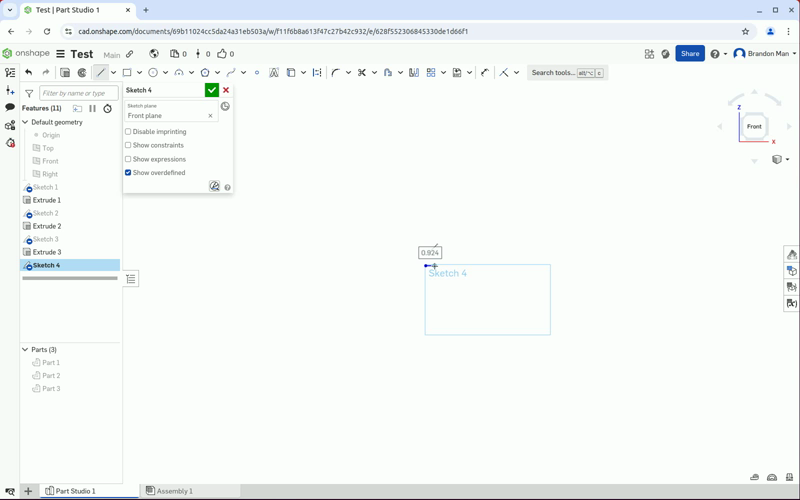
scroll(-6)
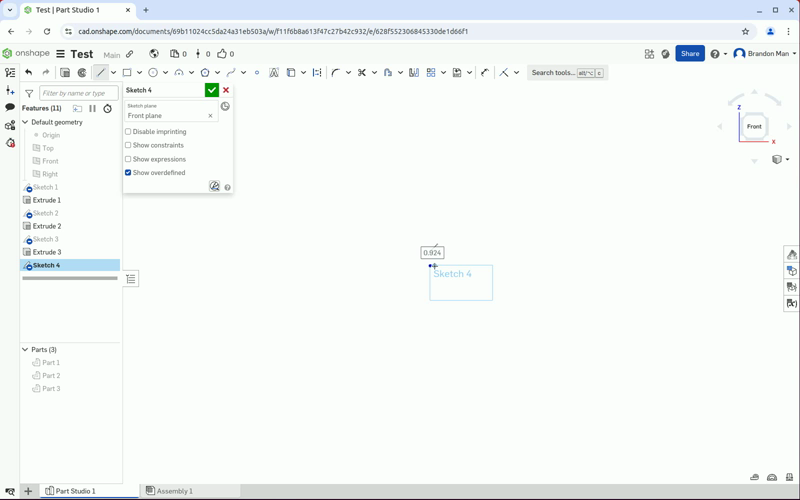
key_up(shift)
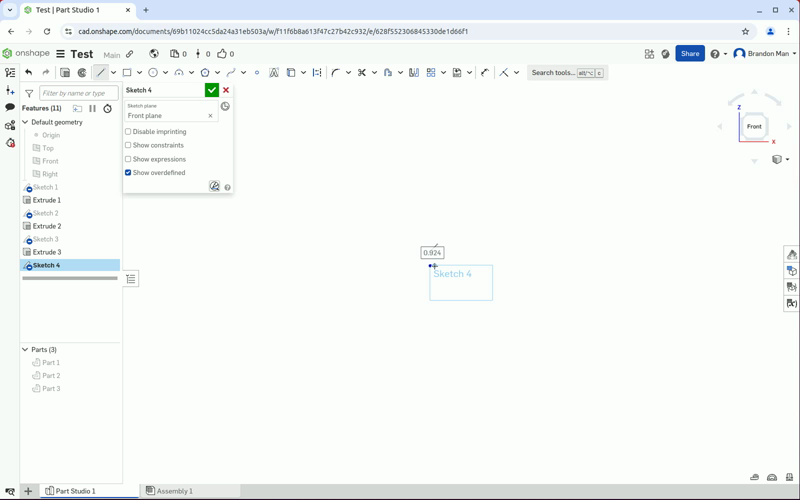
key_down(shift)
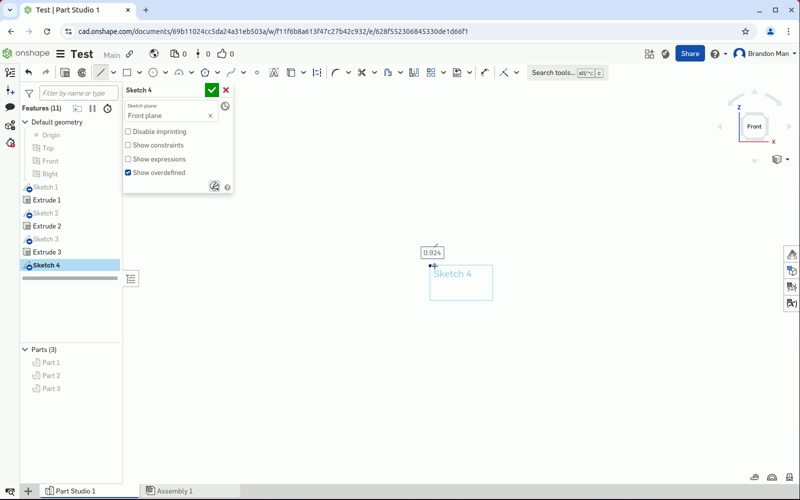
mouse_move(464, 265)
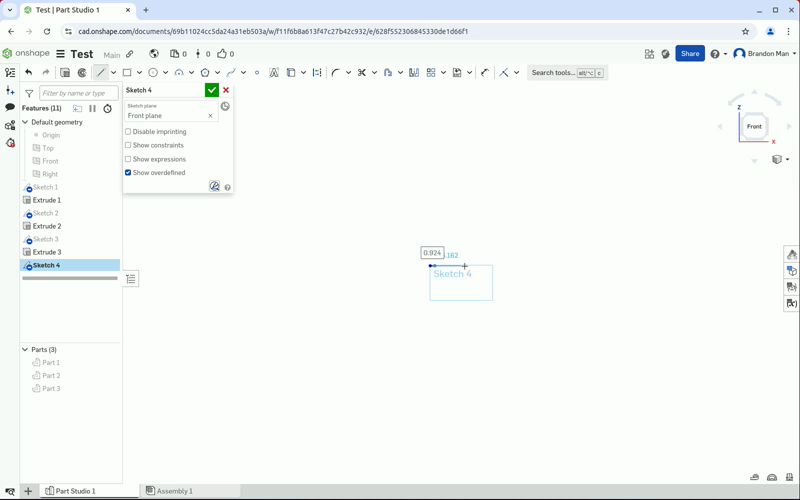
mouse_move(434, 256)
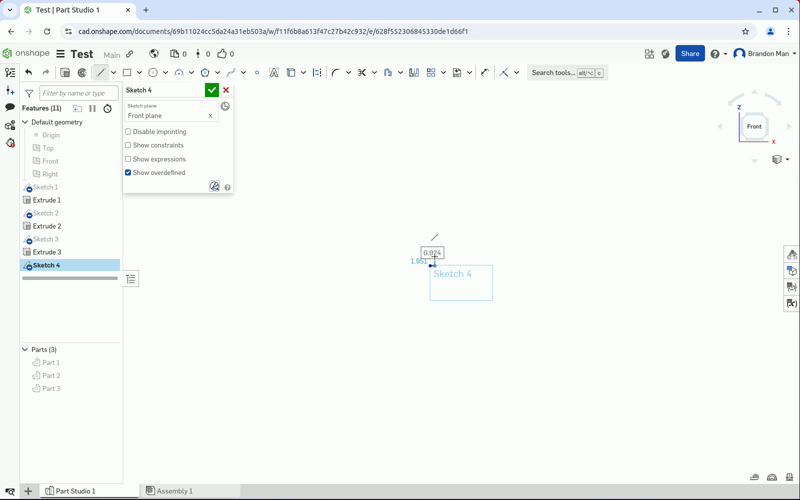
click(434, 256)
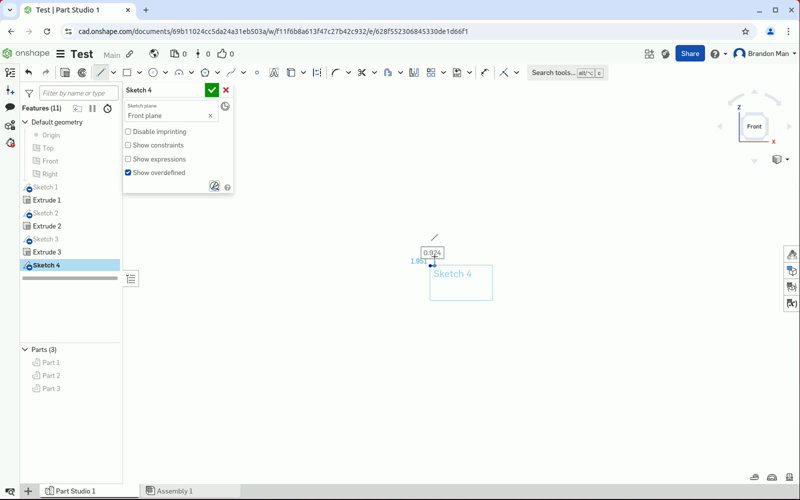
key_up(shift)
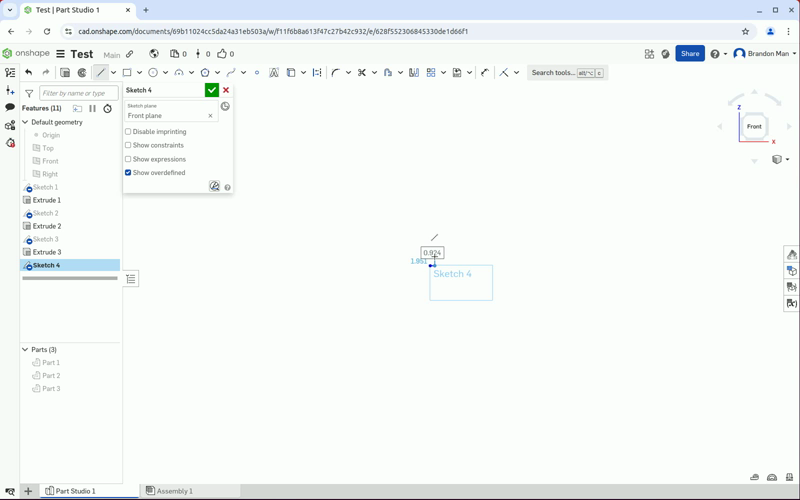
key_down(shift)
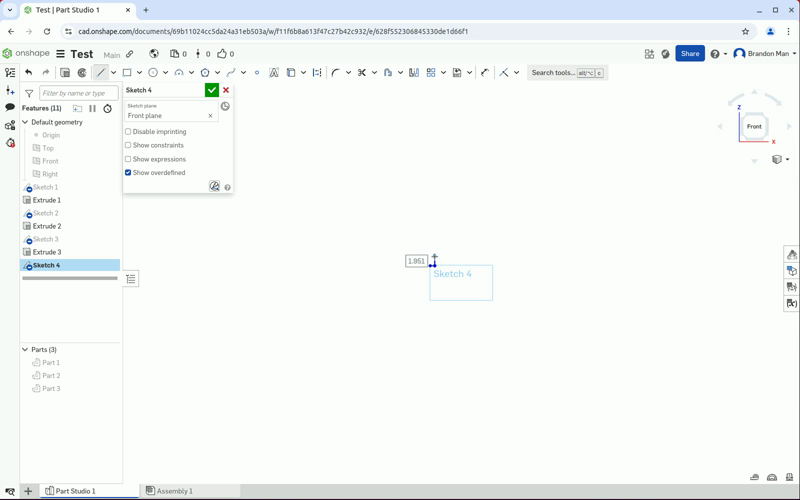
mouse_move(464, 256)
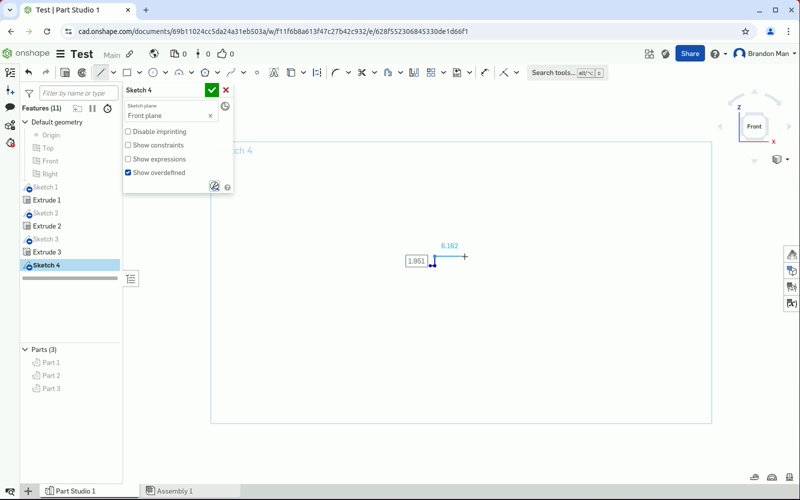
mouse_move(430, 256)
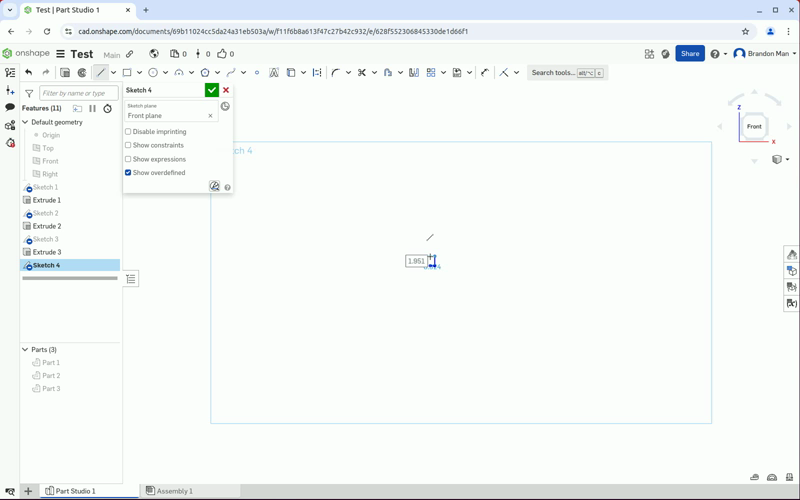
scroll(6)
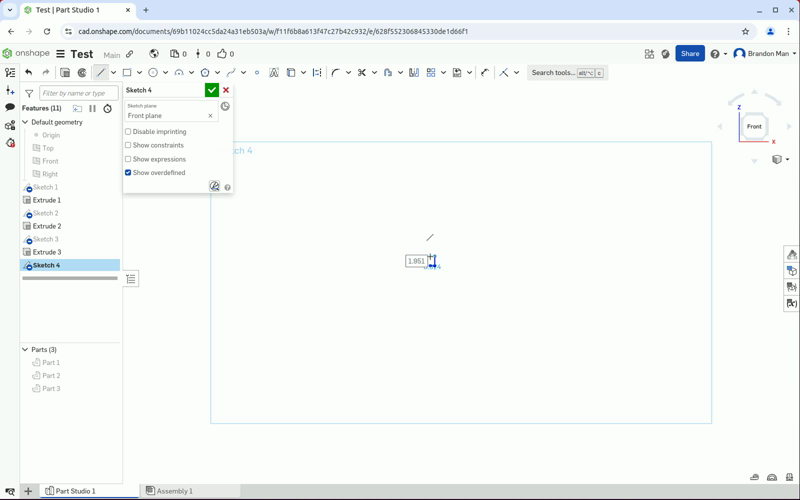
scroll(6)
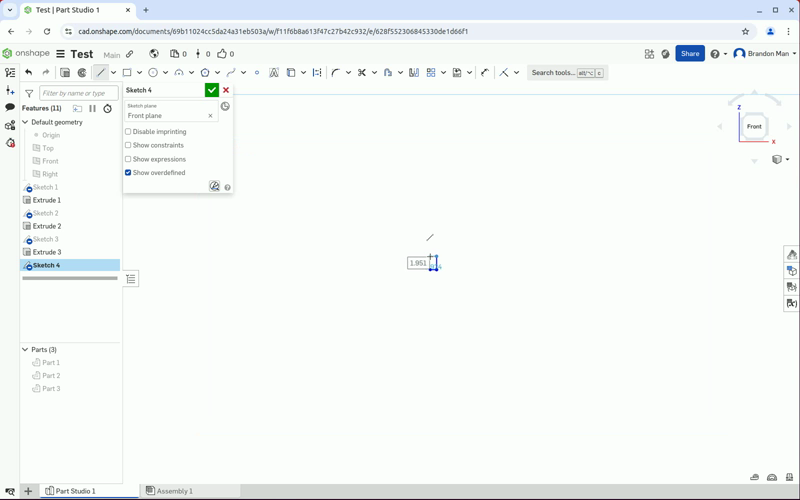
scroll(6)
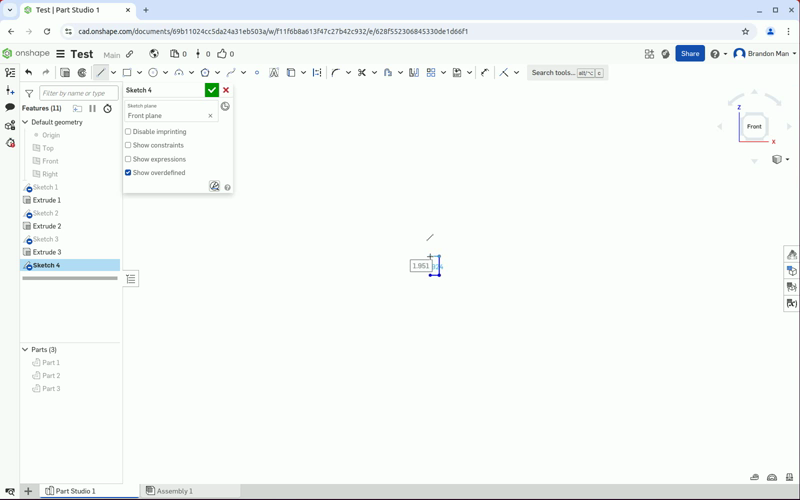
scroll(6)
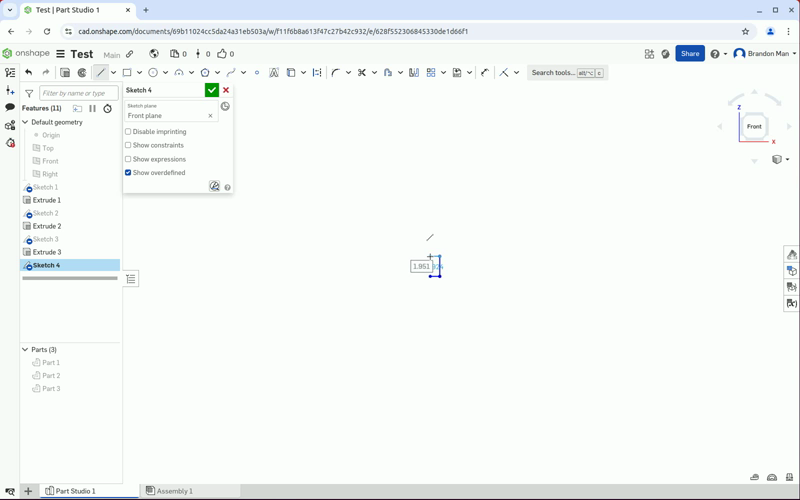
scroll(6)
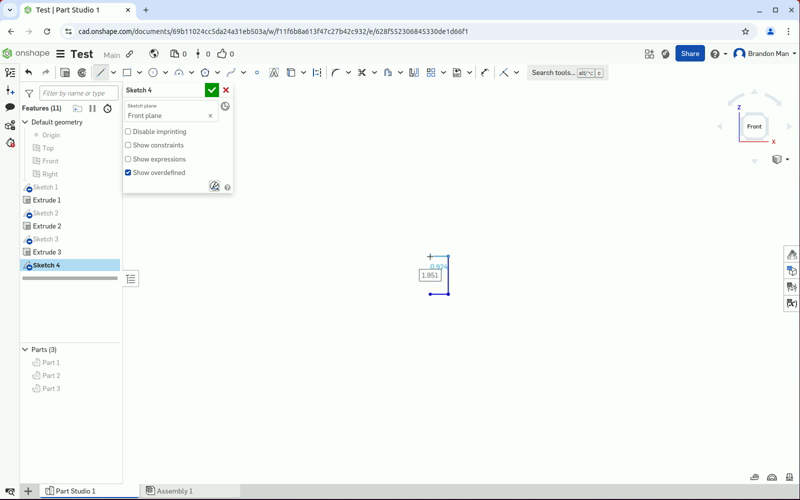
scroll(6)
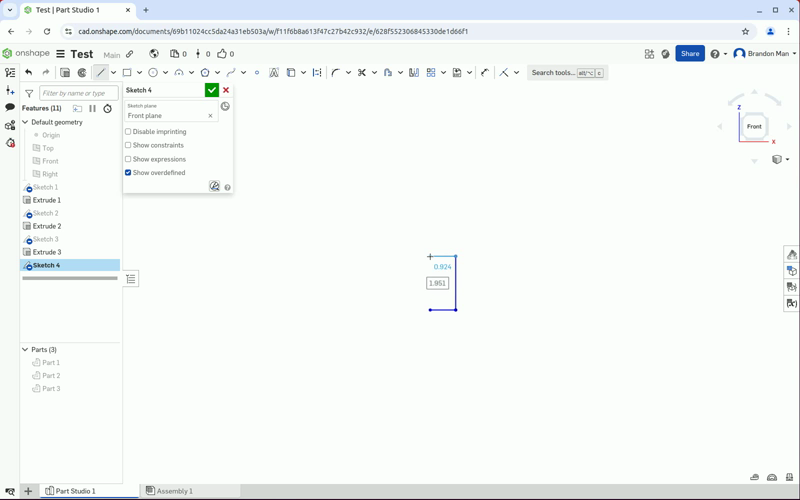
scroll(6)
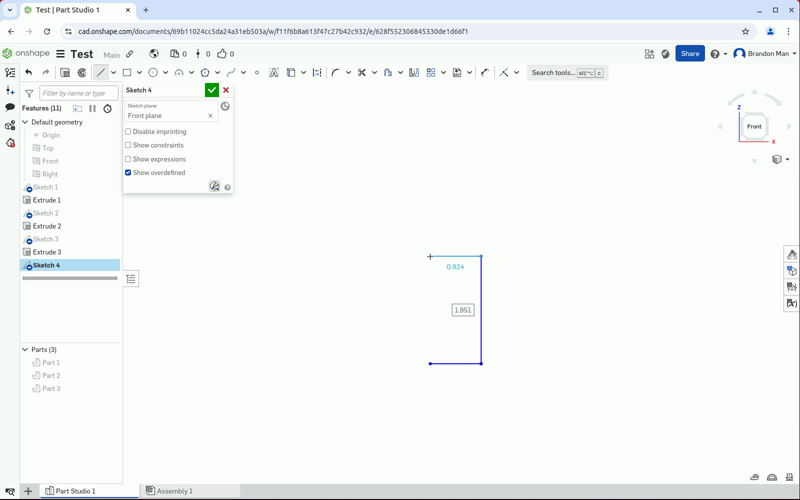
click(430, 256)
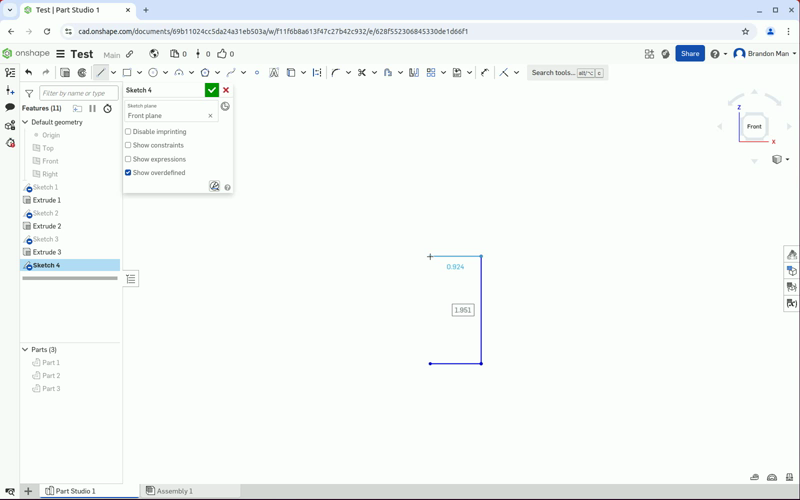
scroll(-6)
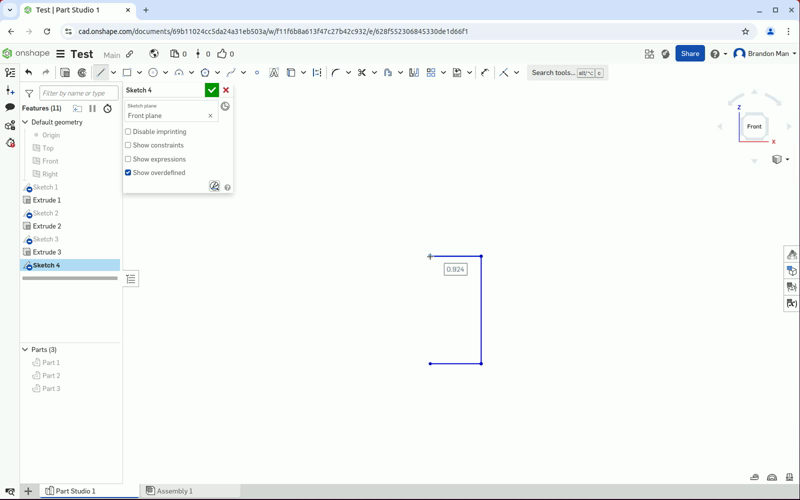
scroll(-6)
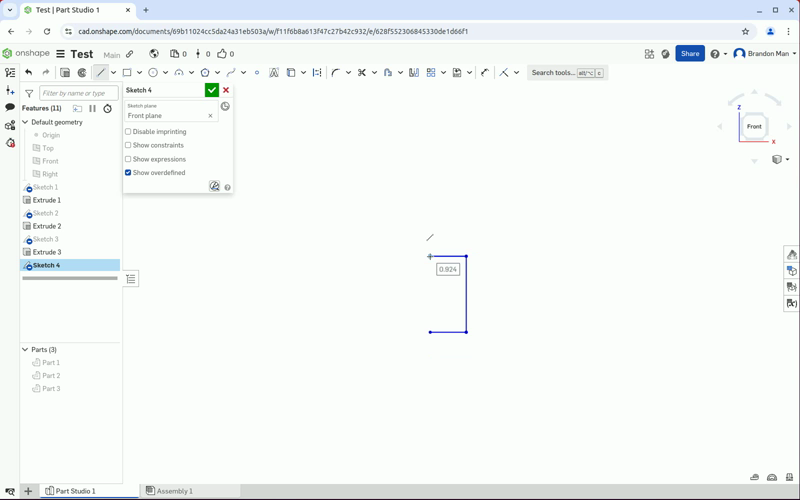
scroll(-6)
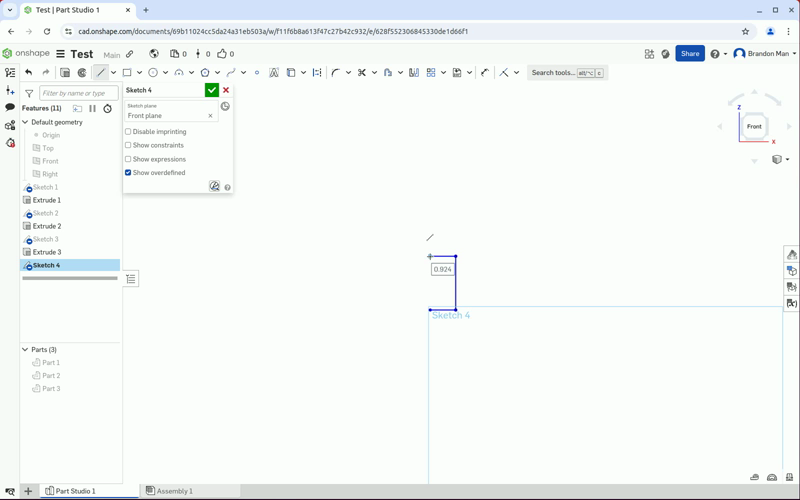
scroll(-6)
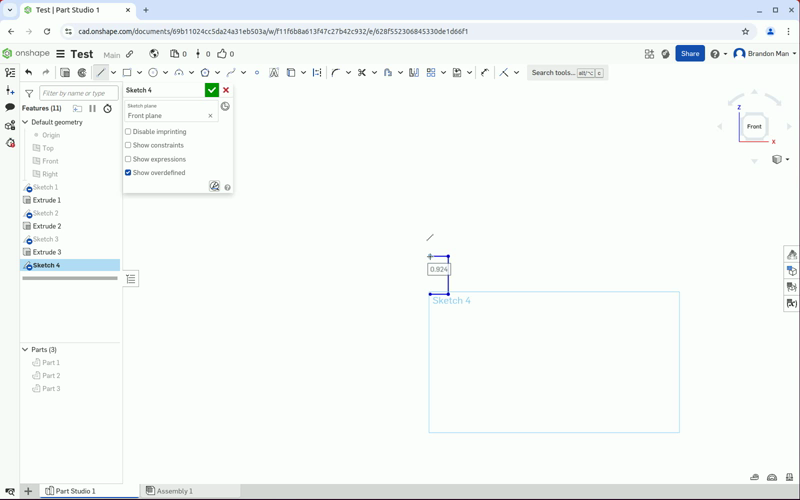
scroll(-6)
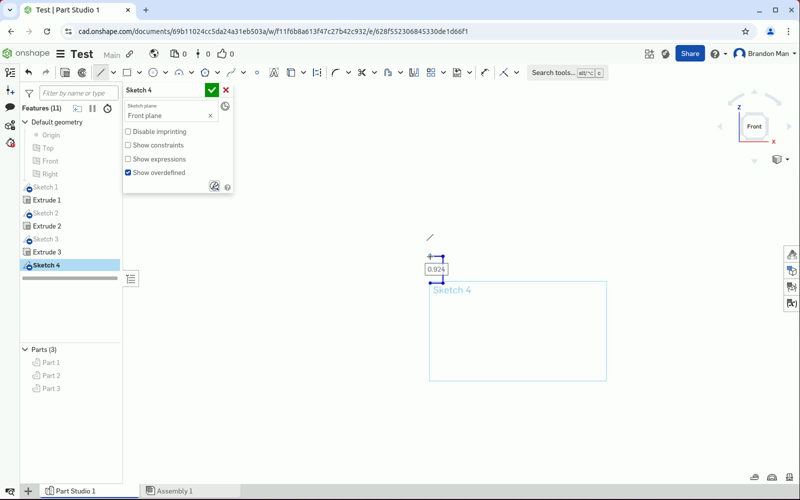
scroll(-6)
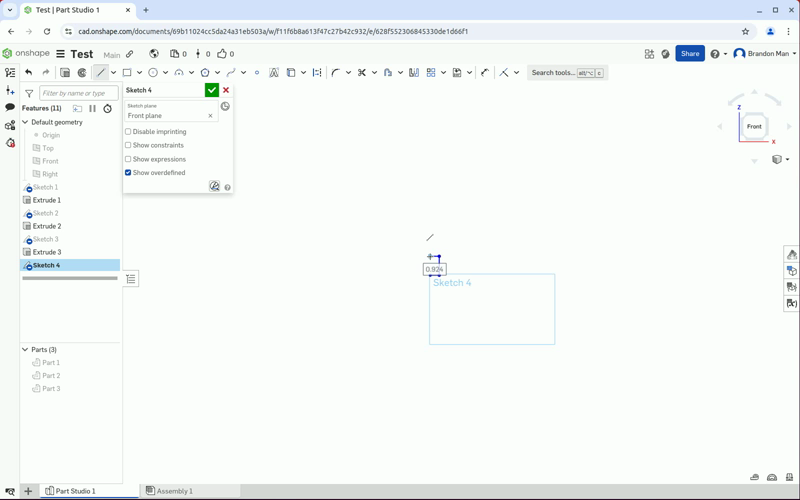
scroll(-6)
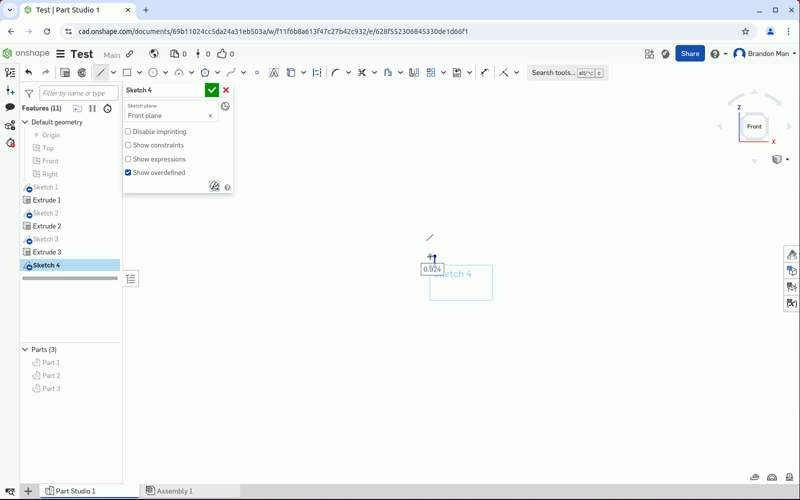
key_up(shift)
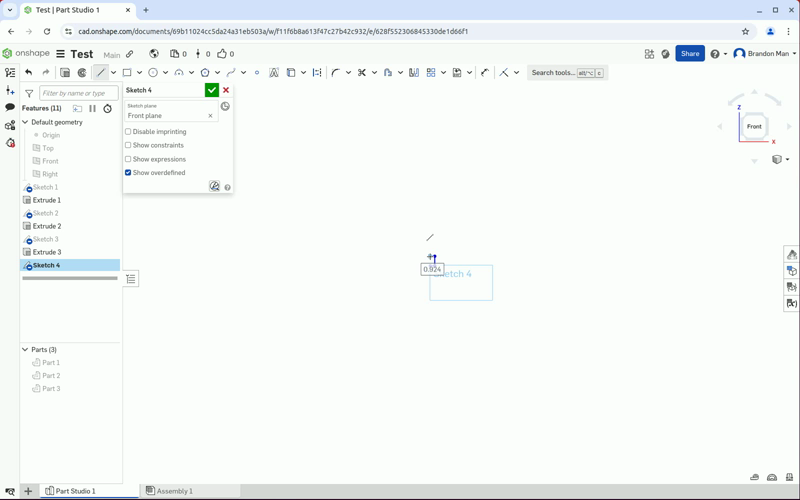
mouse_move(460, 256)
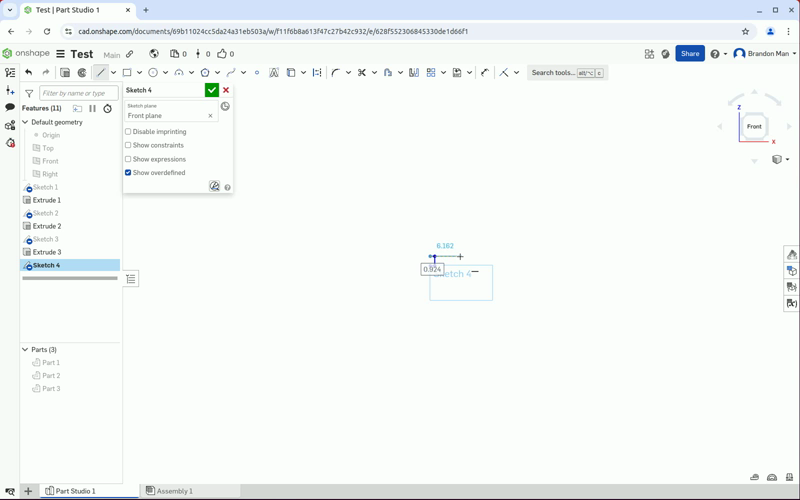
key_down(shift)
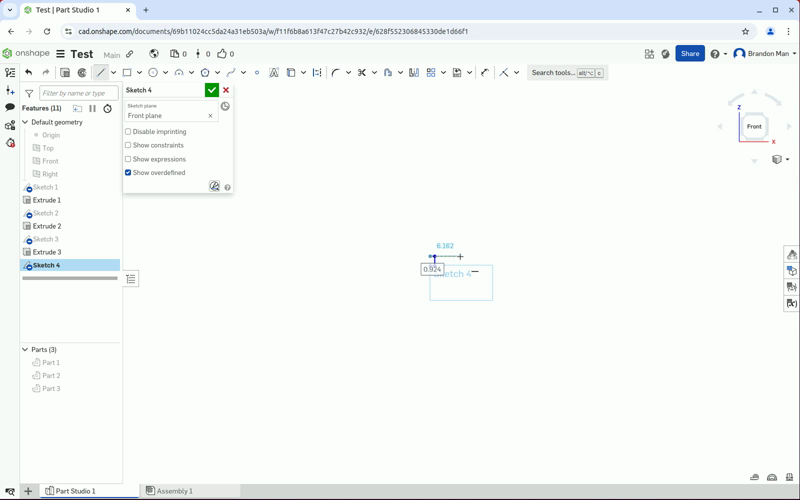
mouse_move(430, 265)
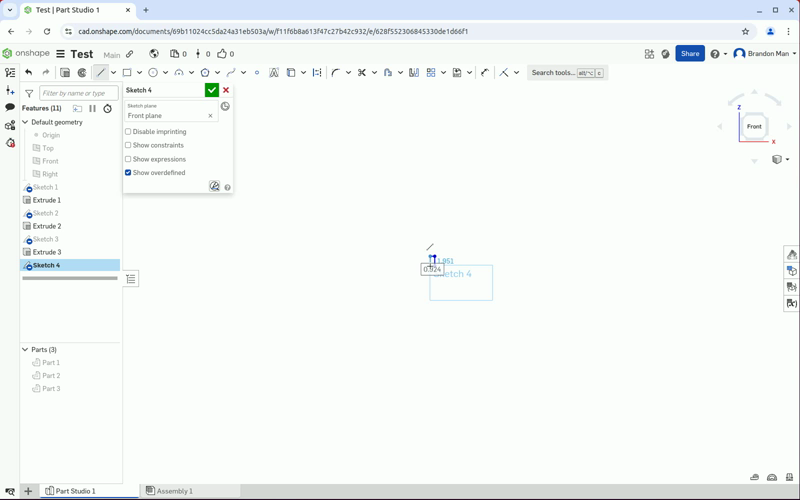
key_up(shift)
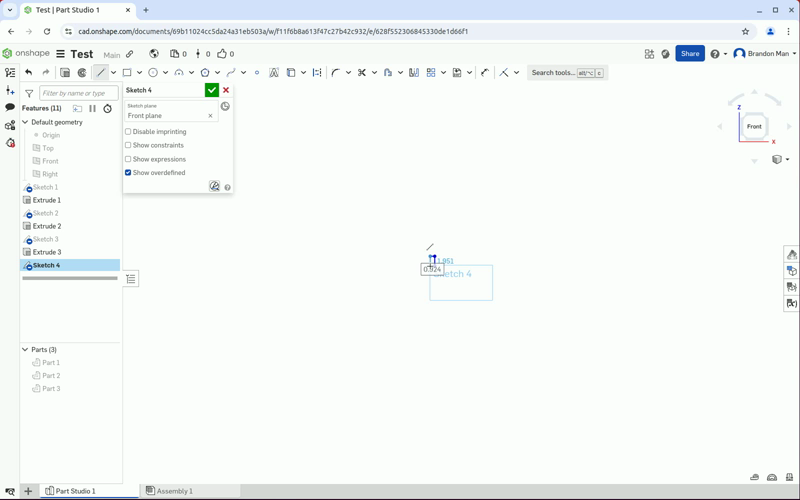
click(430, 265)
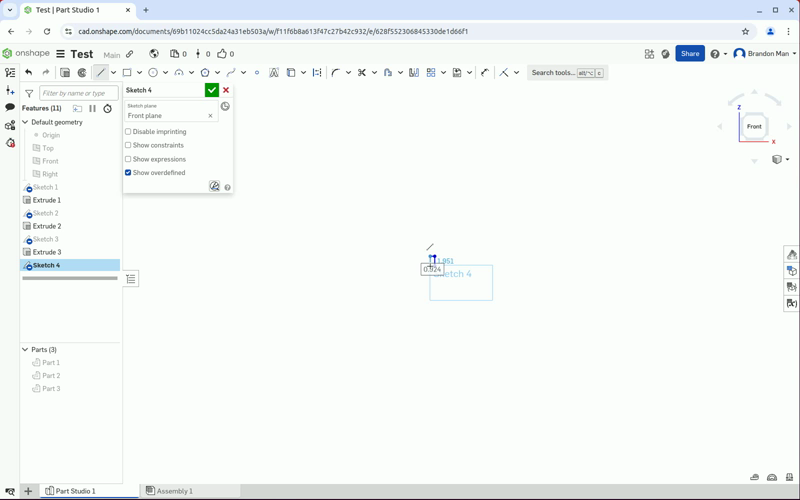
key(esc)
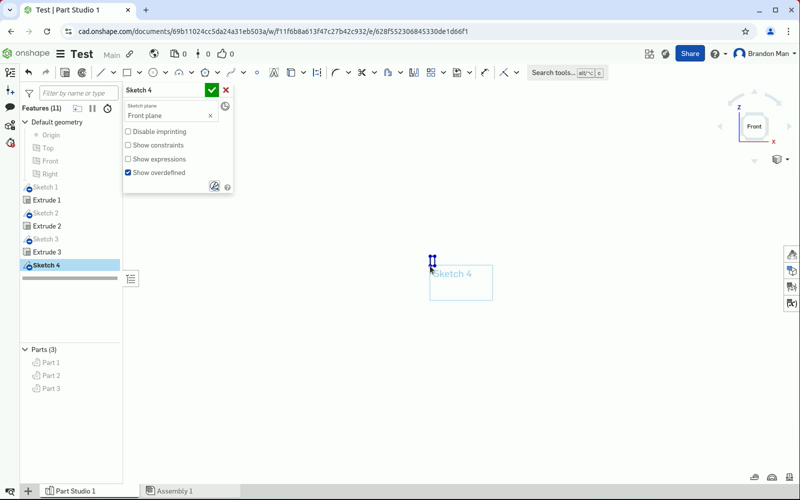
mouse_move(433, 260)
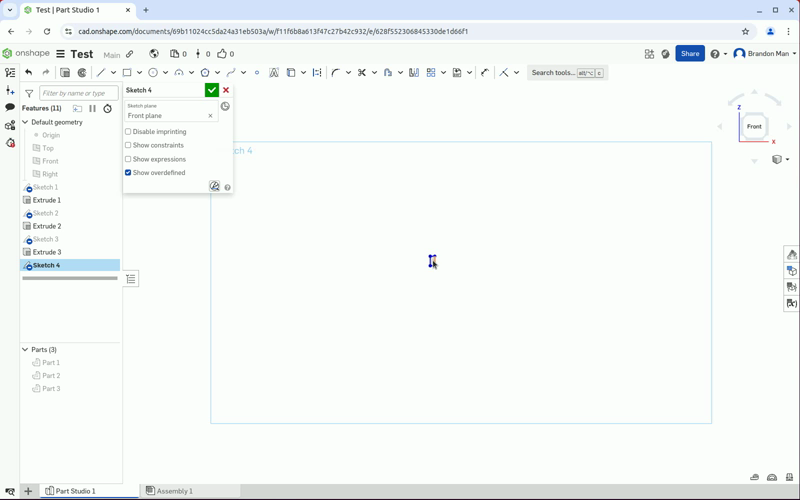
scroll(6)
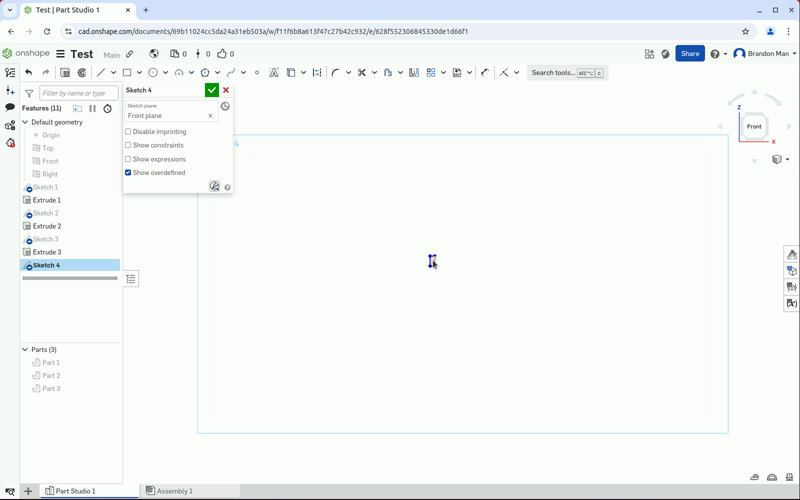
scroll(6)
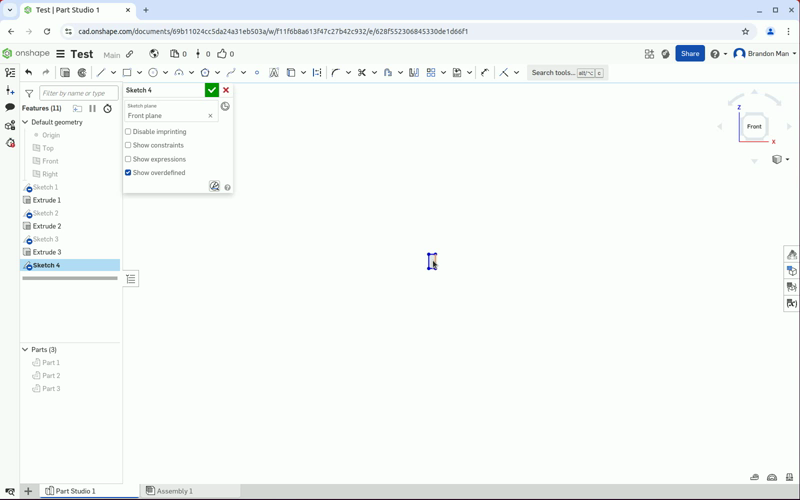
scroll(6)
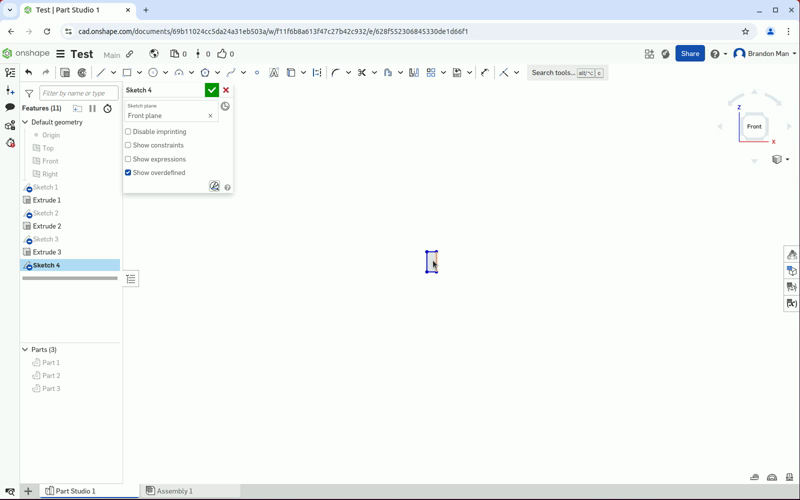
scroll(6)
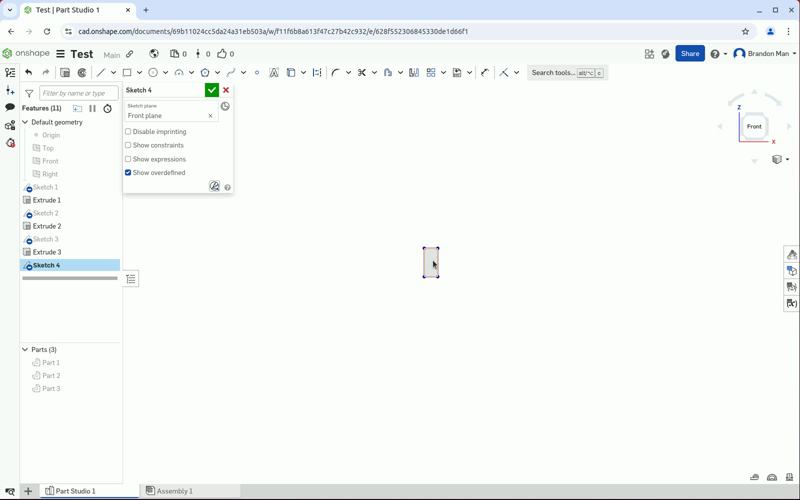
scroll(6)
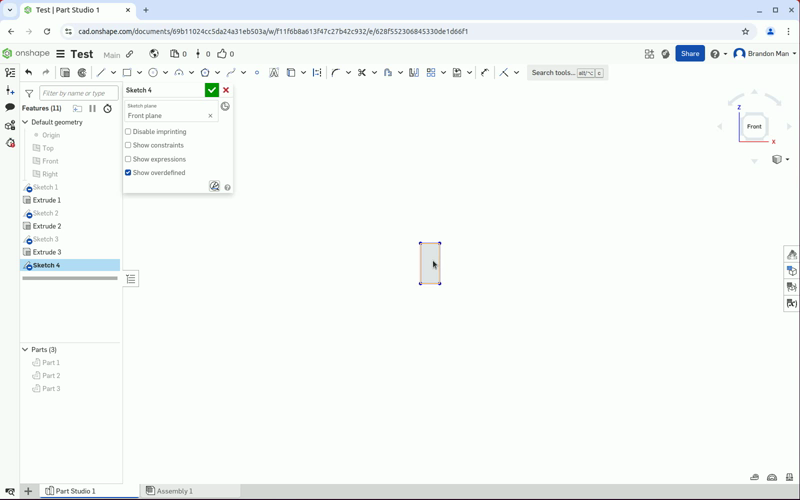
scroll(6)
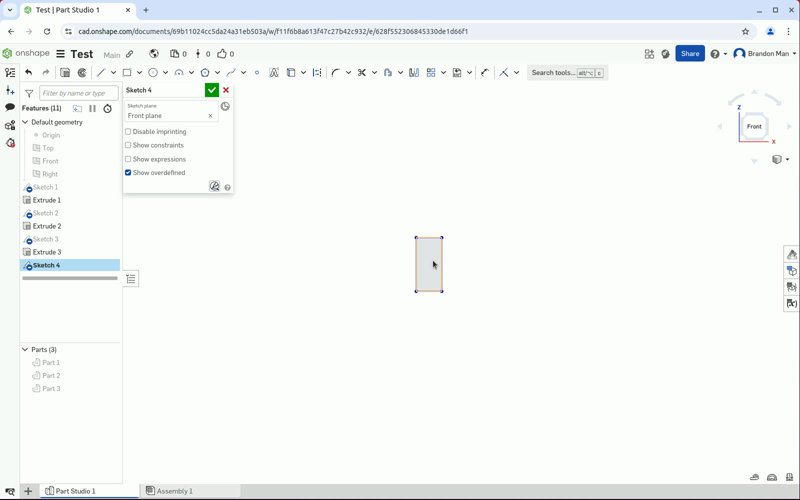
scroll(6)
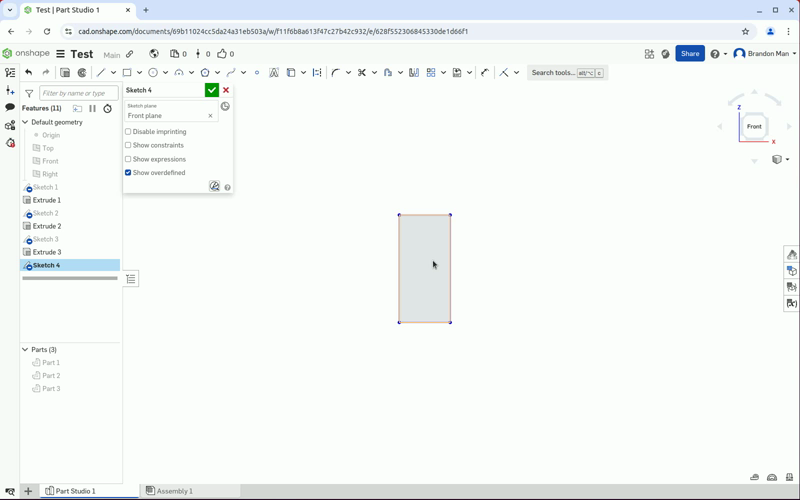
click(433, 260)
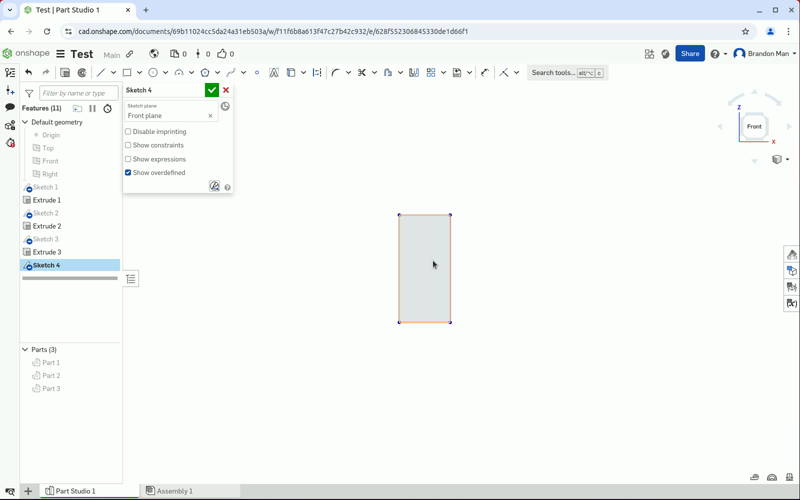
scroll(-6)
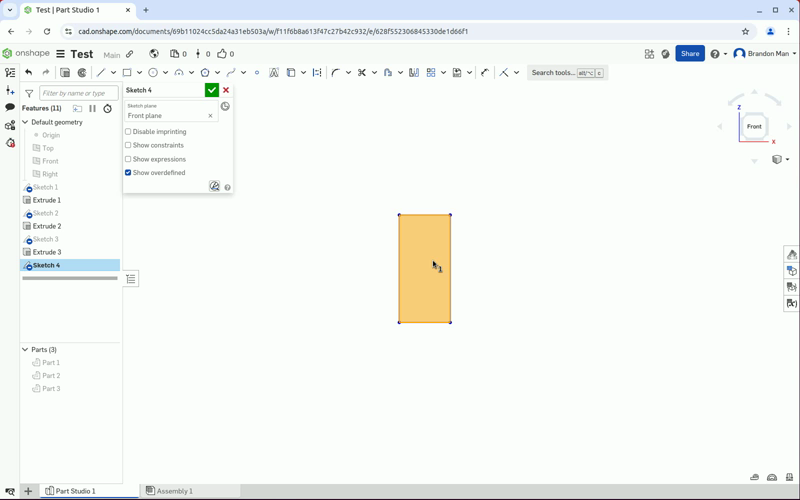
scroll(-6)
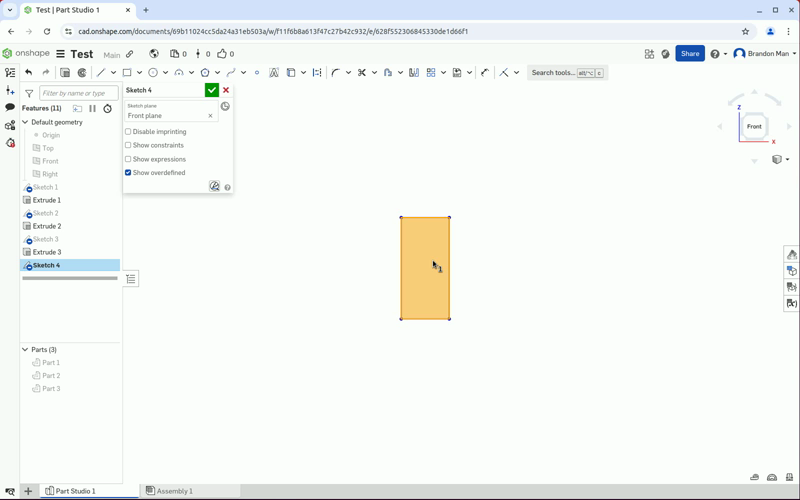
scroll(-6)
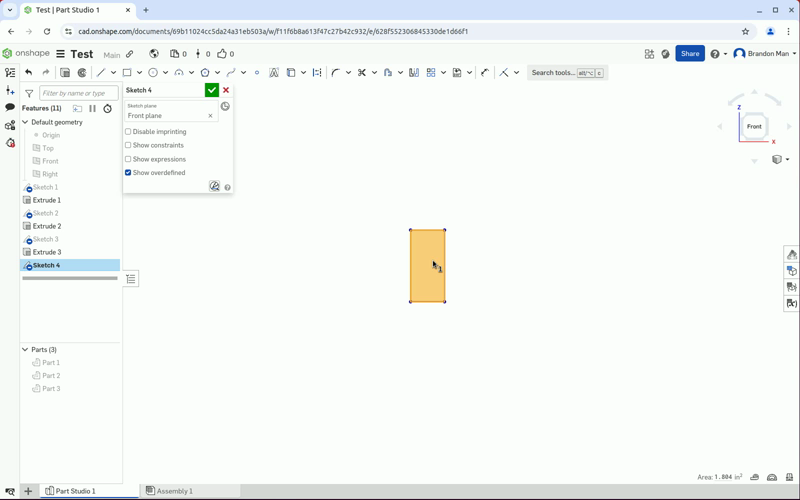
scroll(-6)
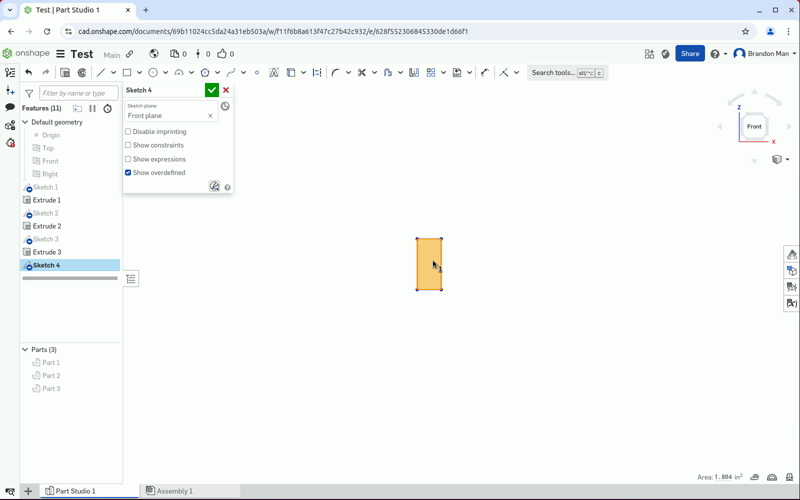
scroll(-6)
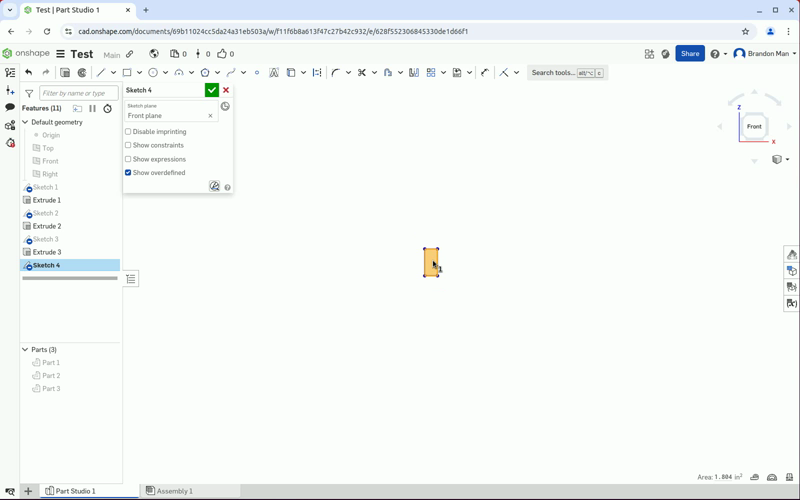
scroll(-6)
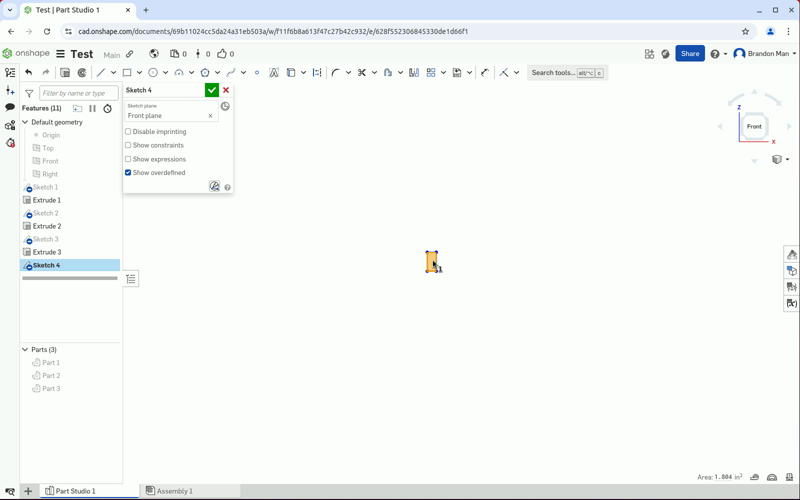
scroll(-6)
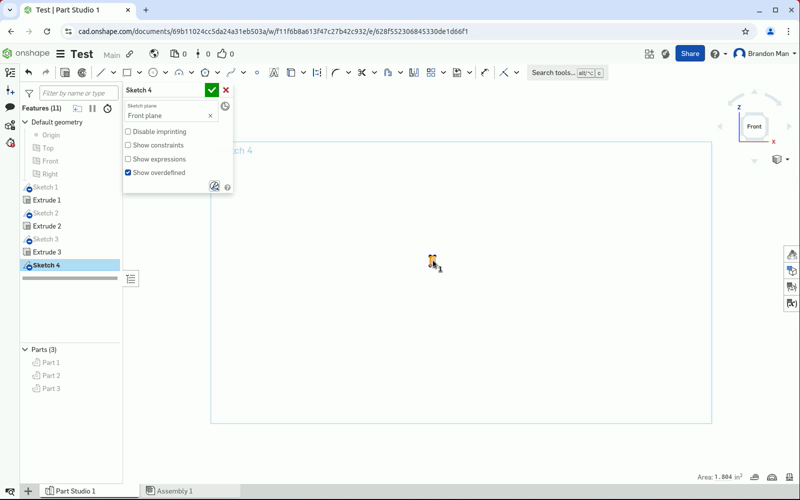
mouse_move(73, 352)
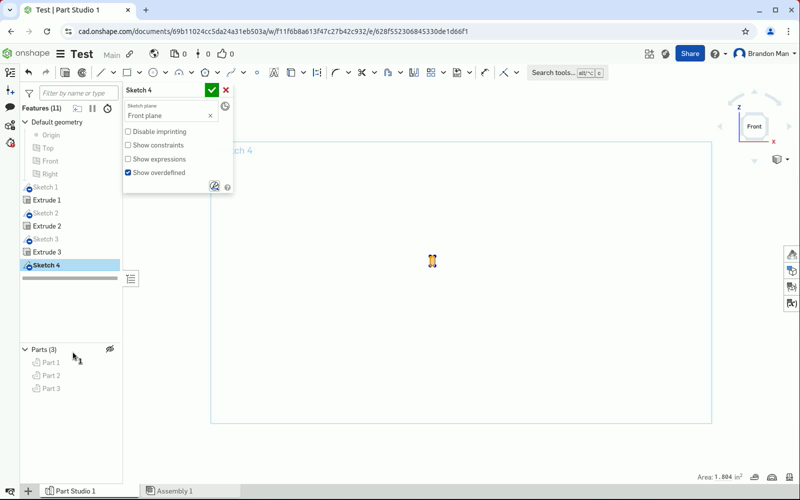
key(shift+y)
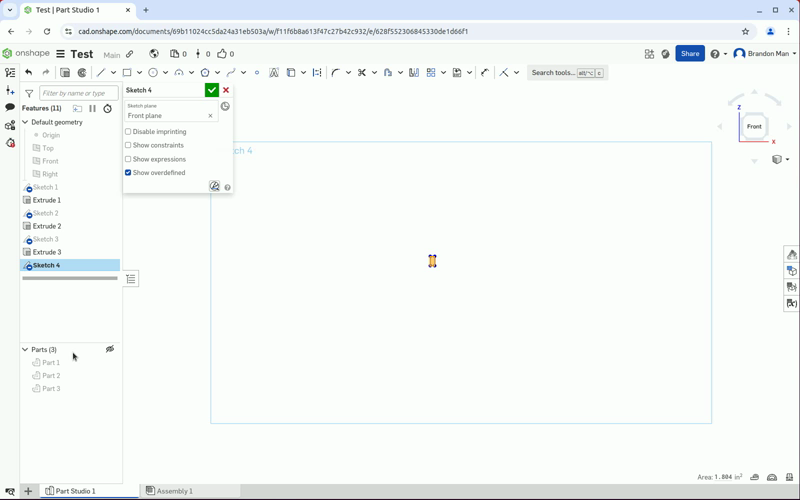
key(shift+e)
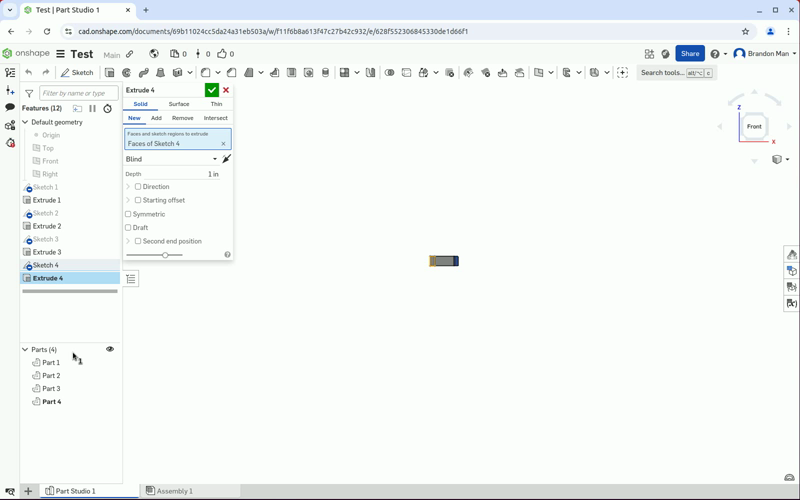
mouse_move(143, 106)
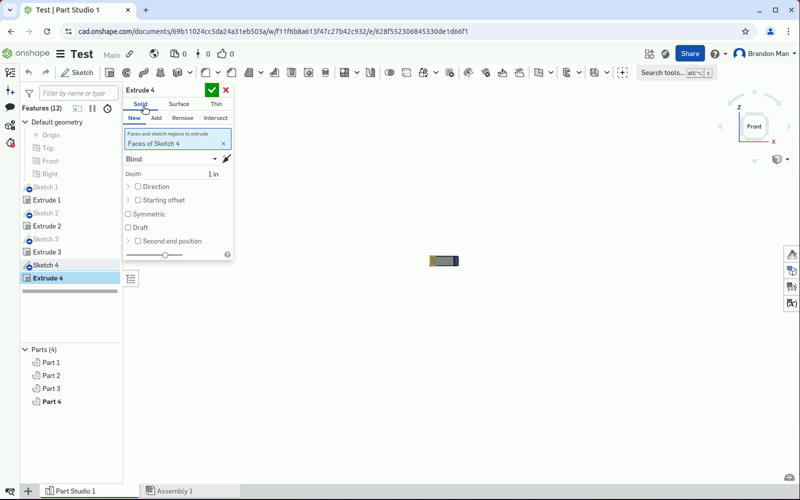
click(143, 106)
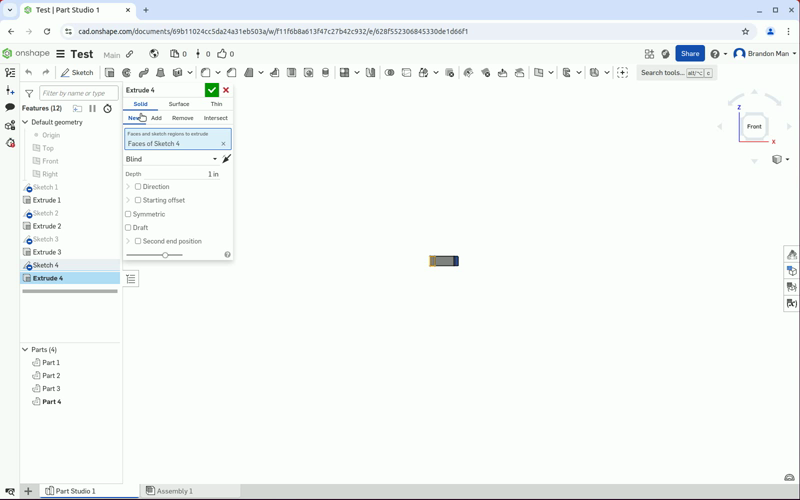
mouse_move(137, 120)
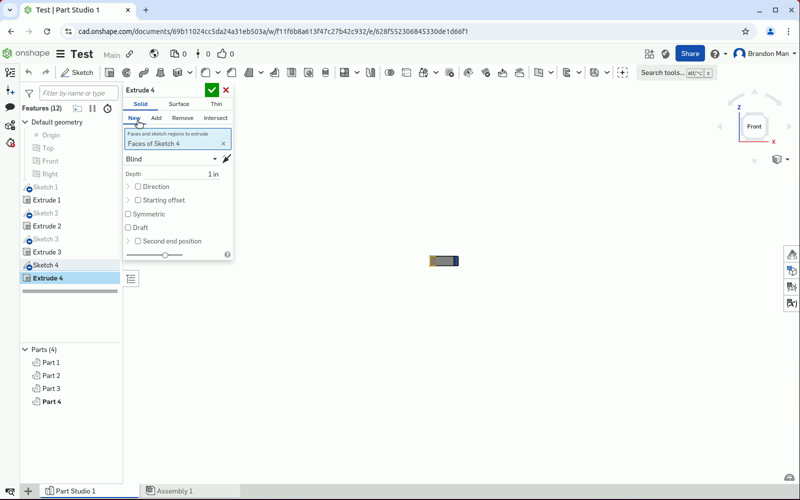
click(137, 120)
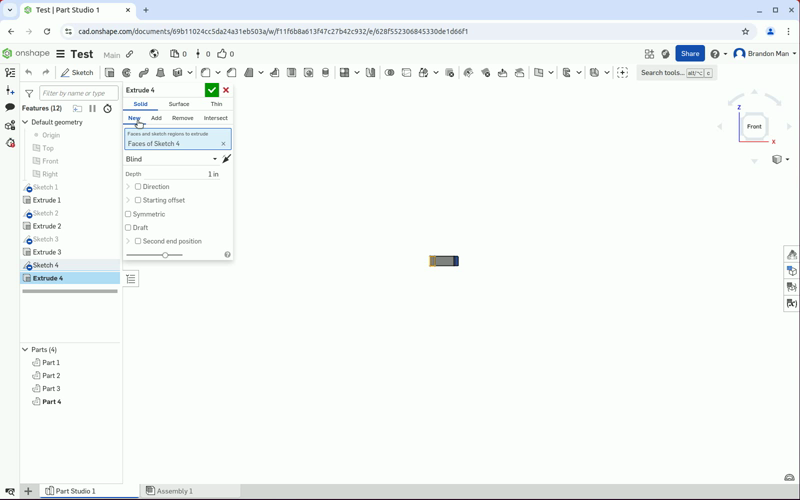
key(tab, 4)
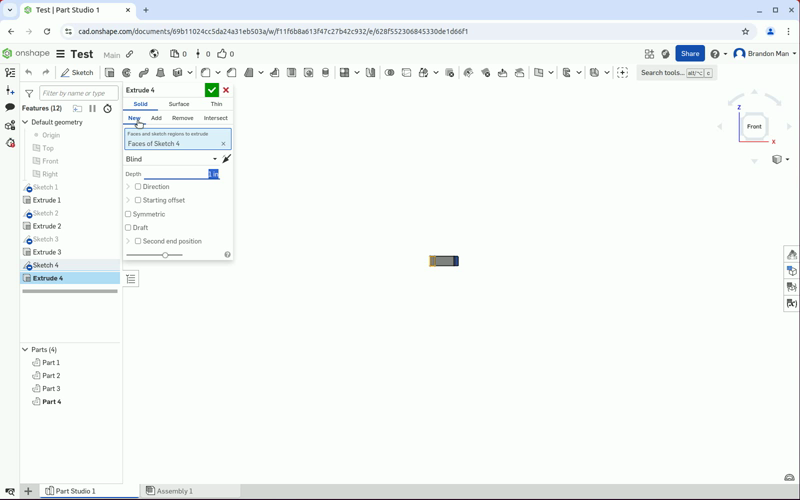
text(11.554)
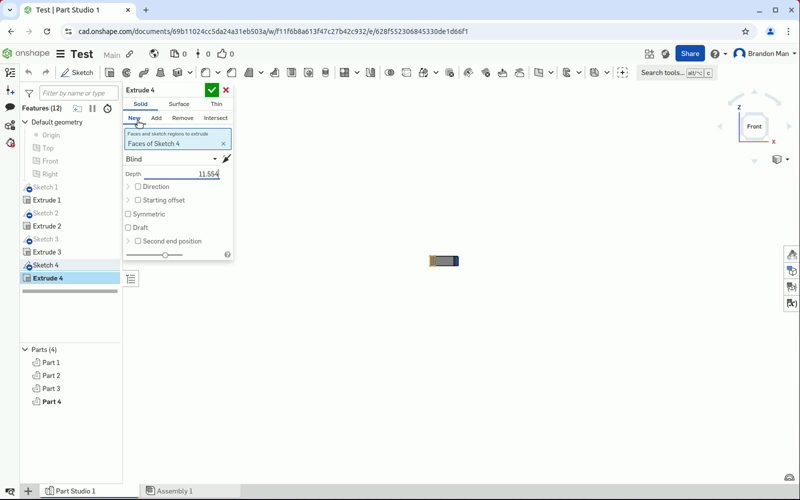
key(tab, 3)
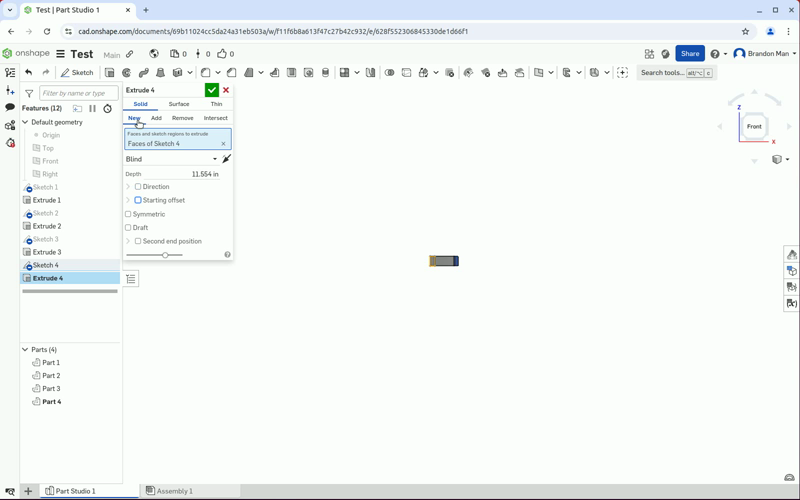
key(tab, 2)
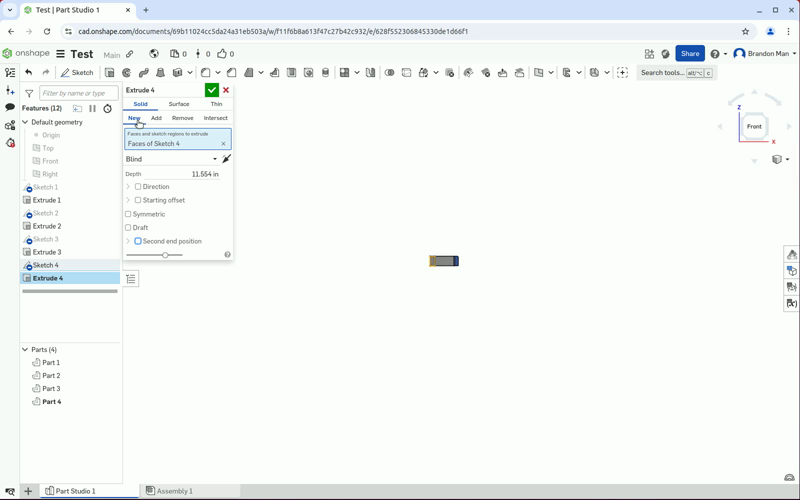
key(space)
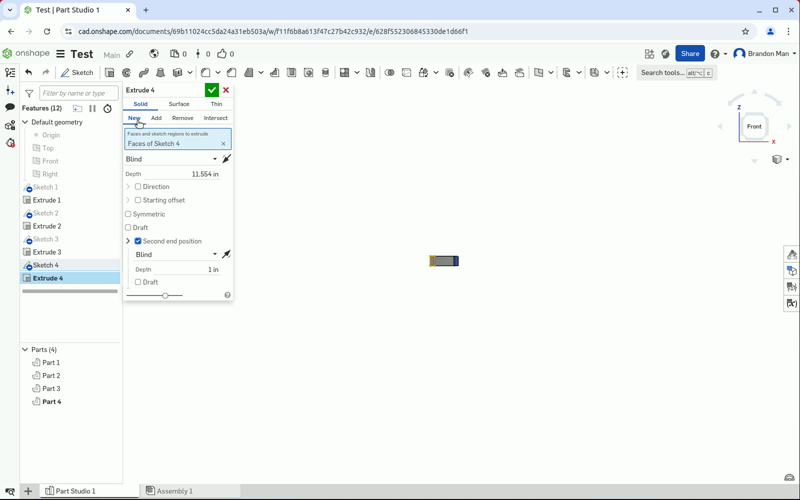
key(tab, 3)
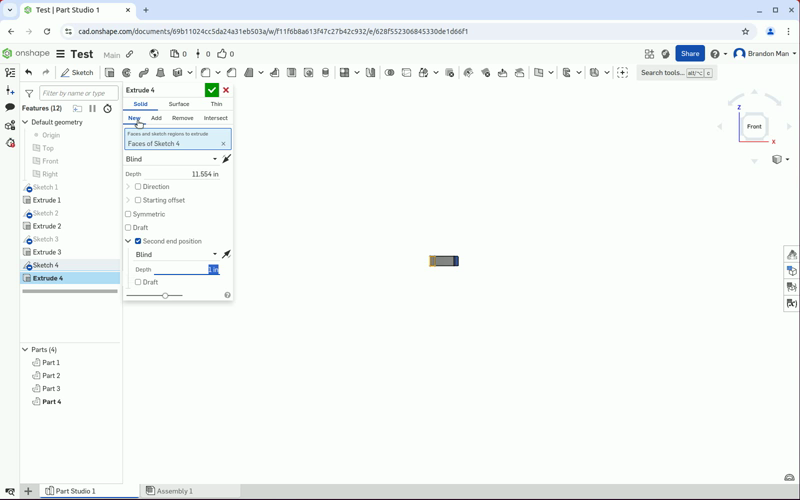
text(23.108)
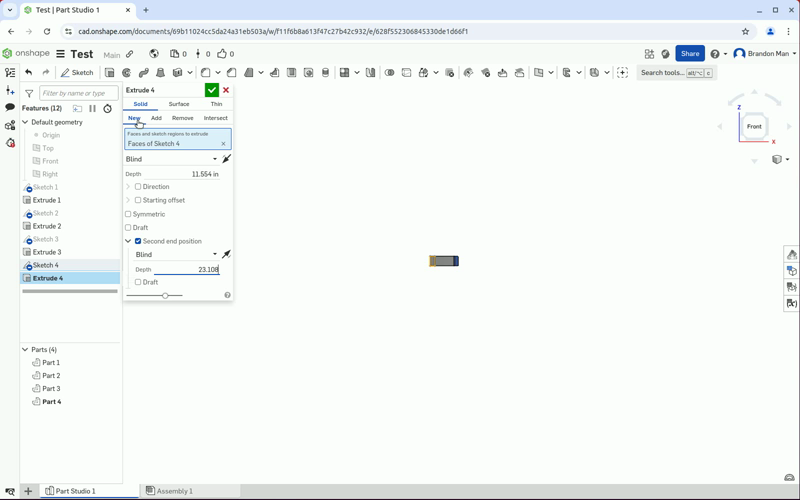
key(enter)
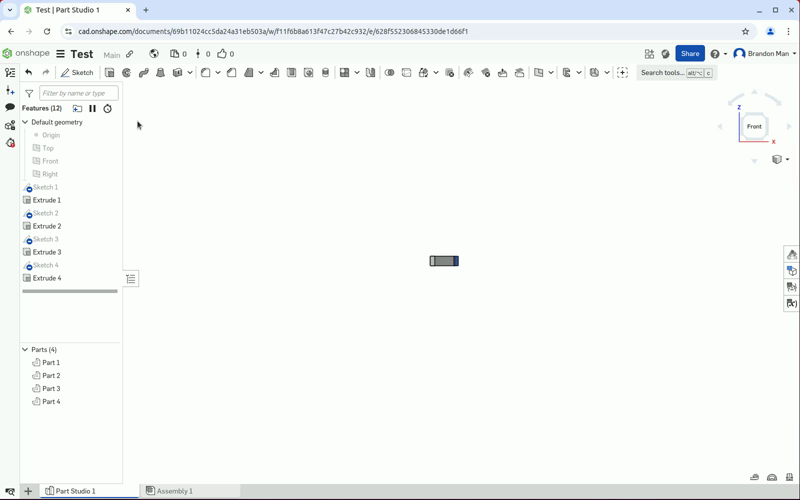
key(shift+h)
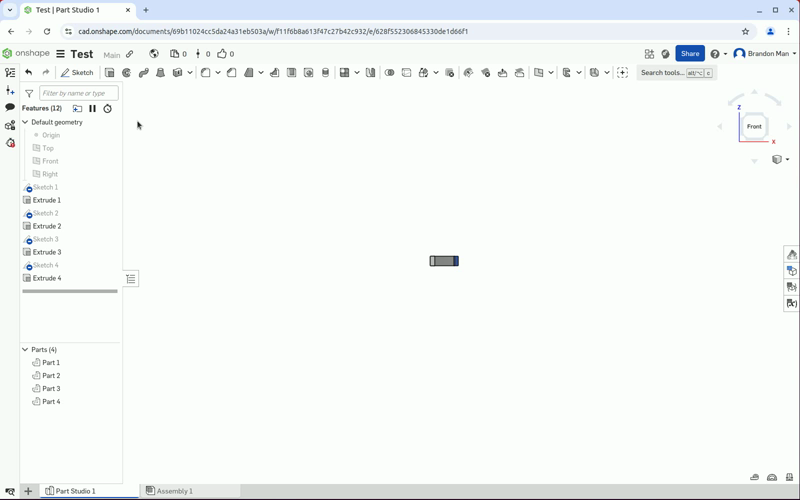
key(shift+h)
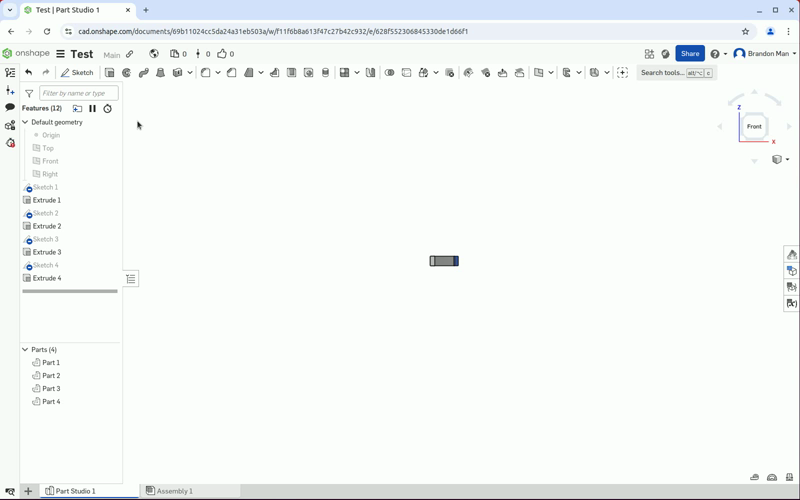
mouse_move(73, 189)
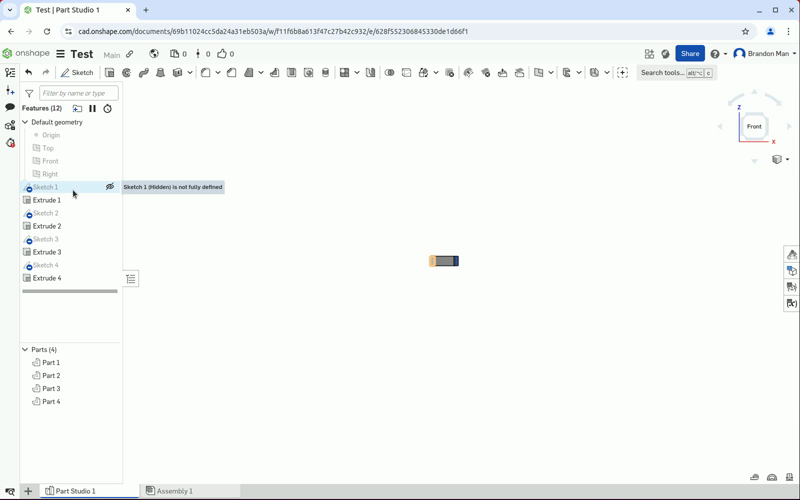
click(73, 189)
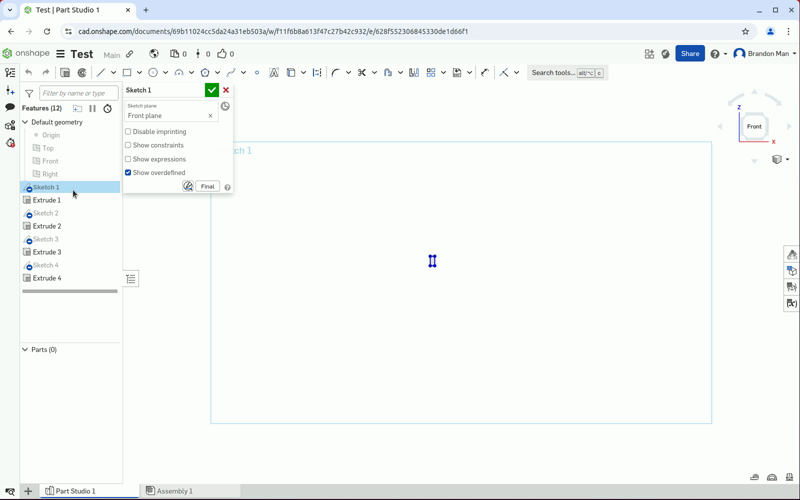
mouse_move(229, 92)
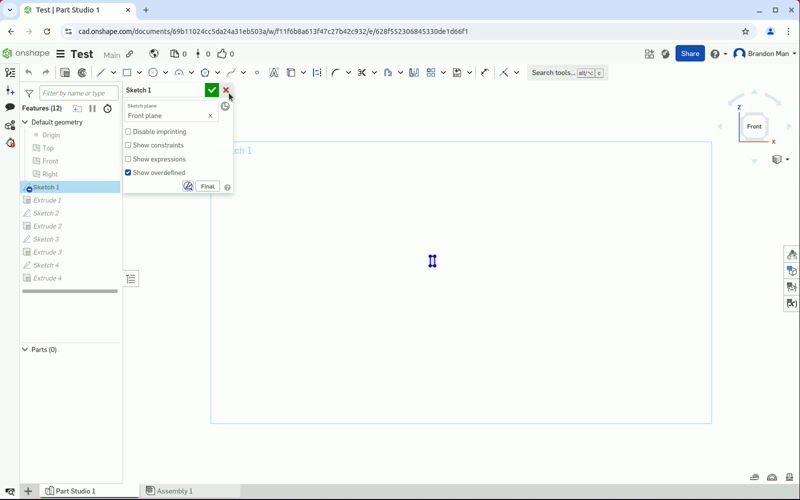
click(229, 92)
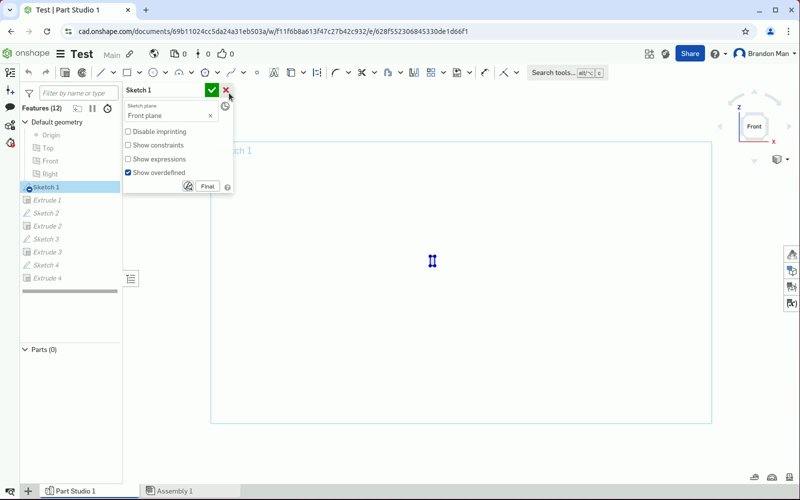
key(shift+s)
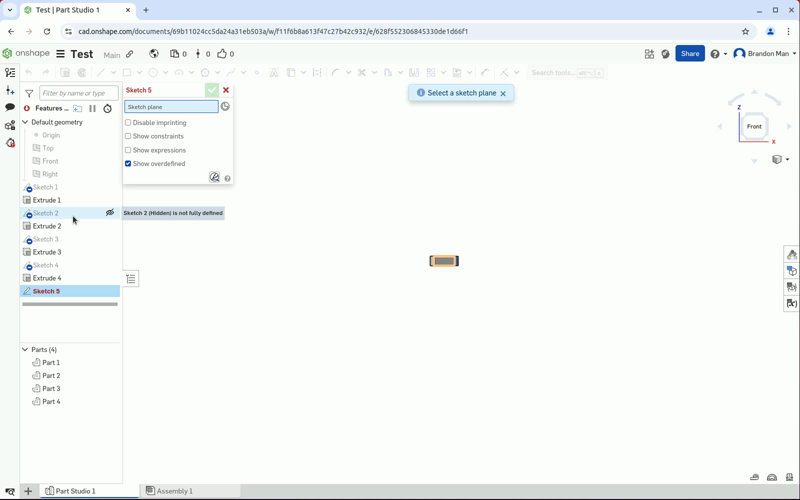
scroll(3)
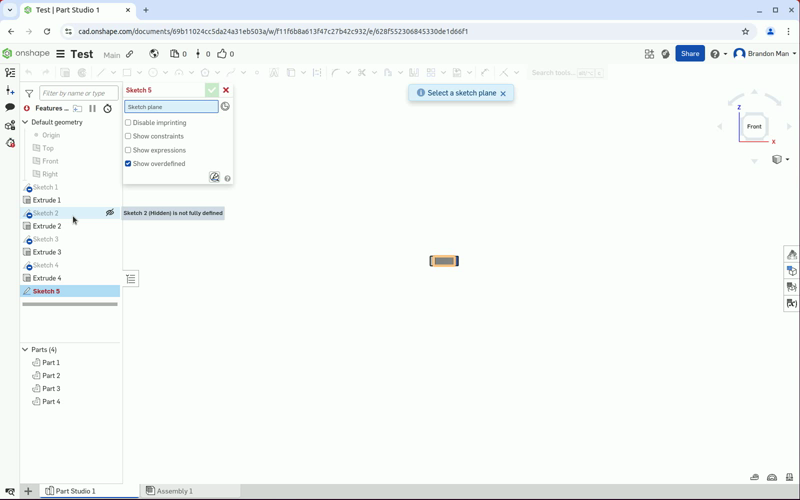
mouse_move(73, 163)
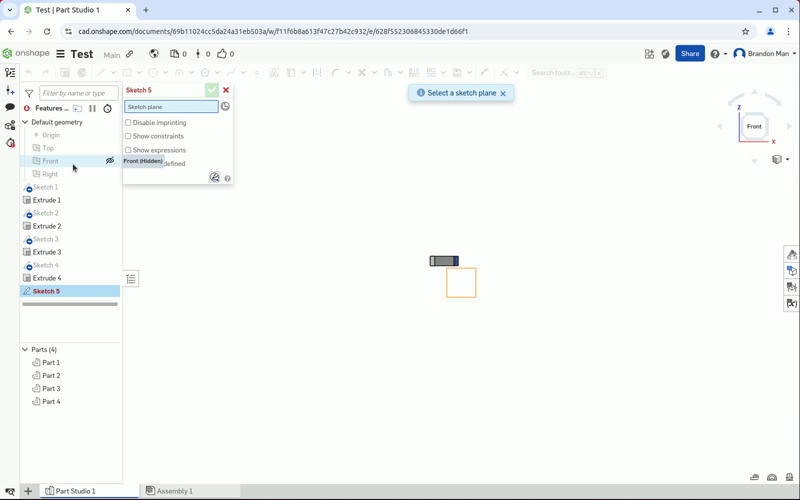
click(73, 163)
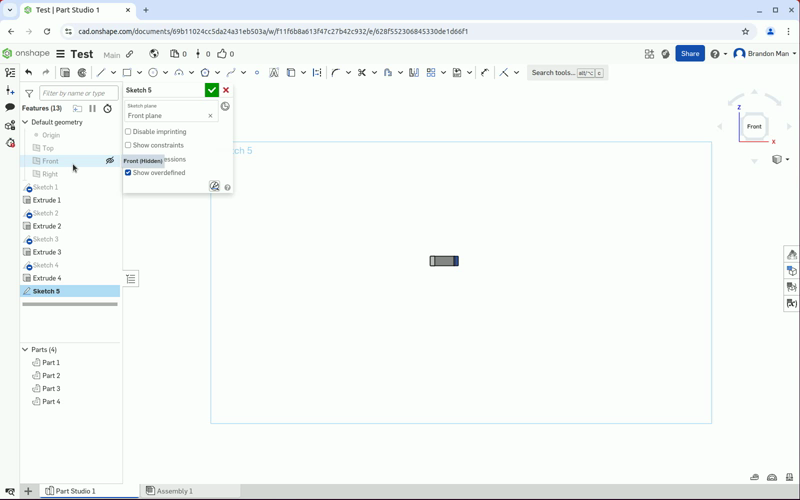
mouse_move(73, 352)
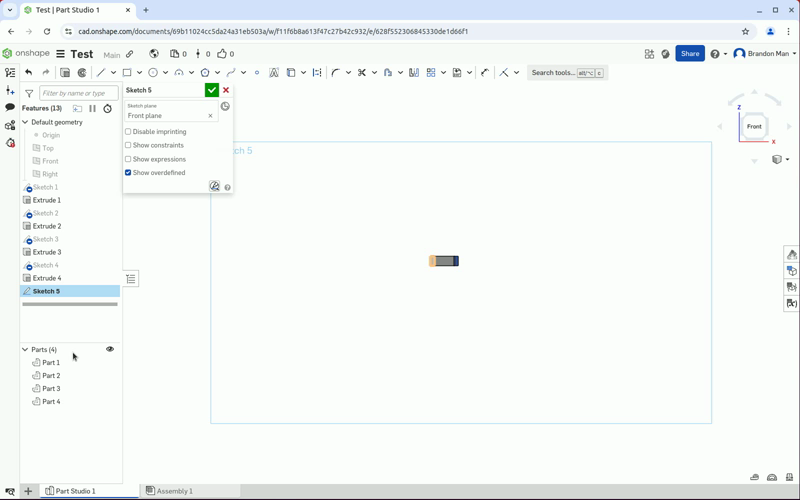
key(y)
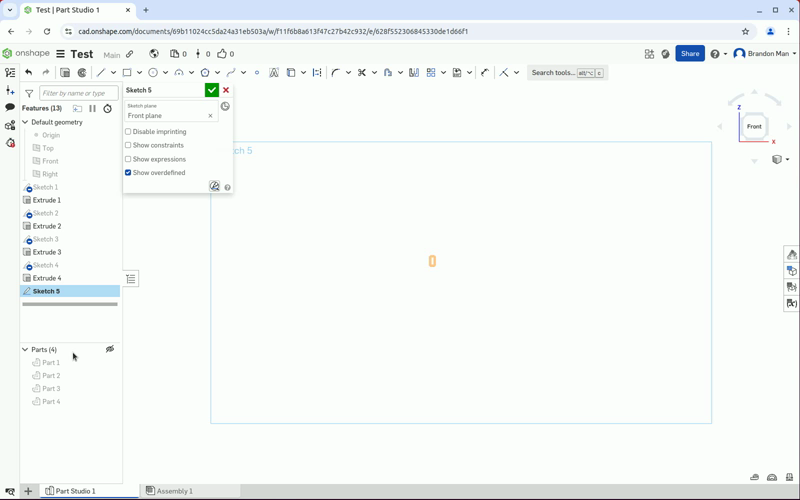
key(l)
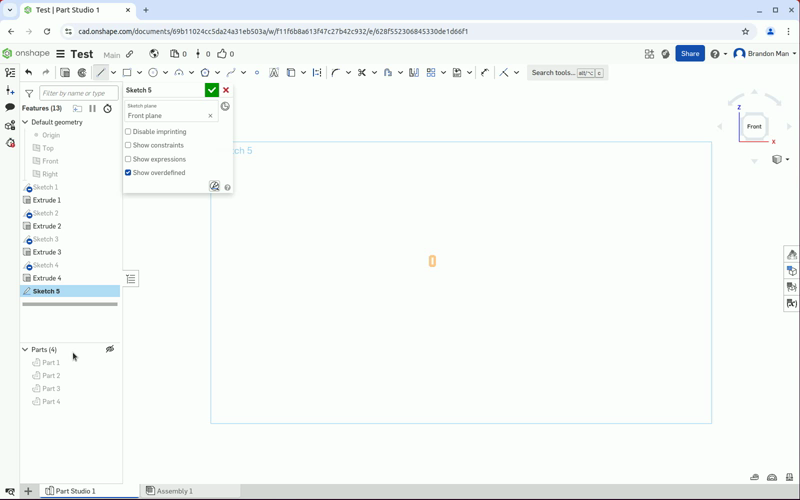
key_down(shift)
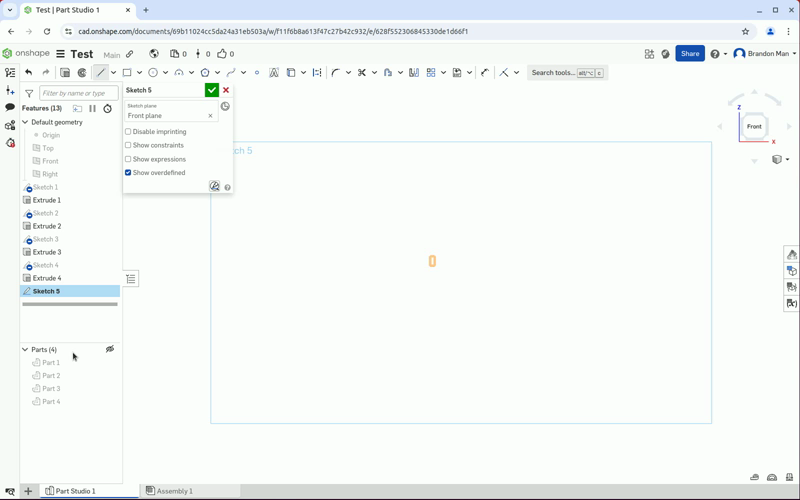
mouse_move(453, 265)
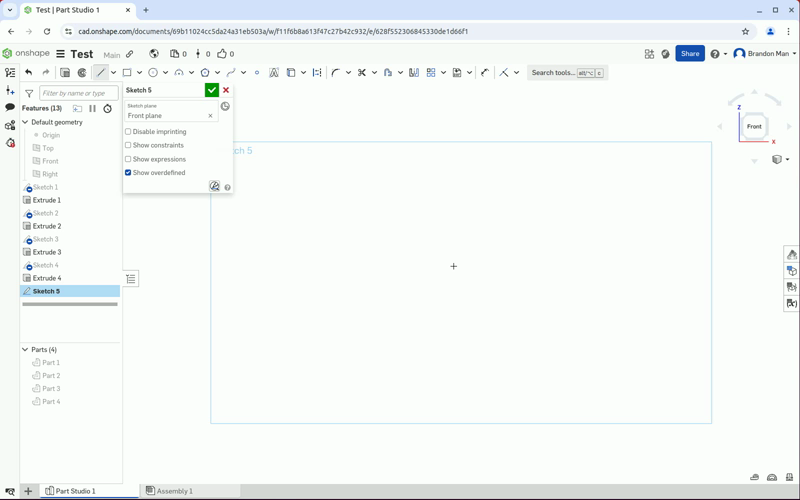
click(453, 265)
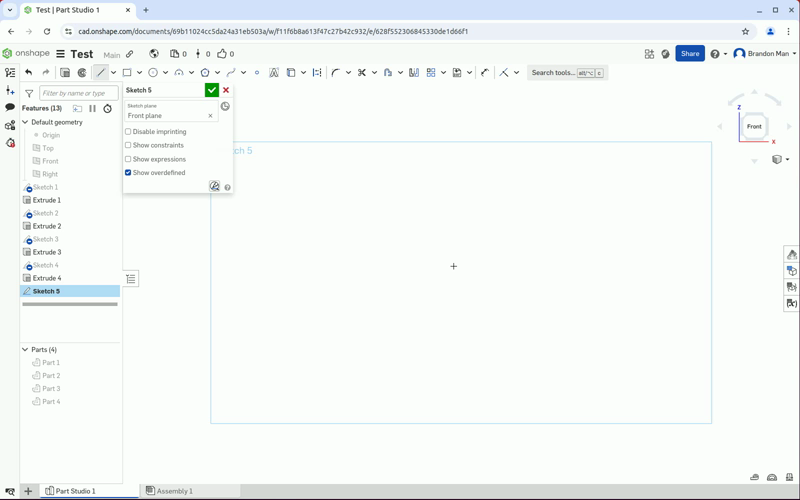
key_up(shift)
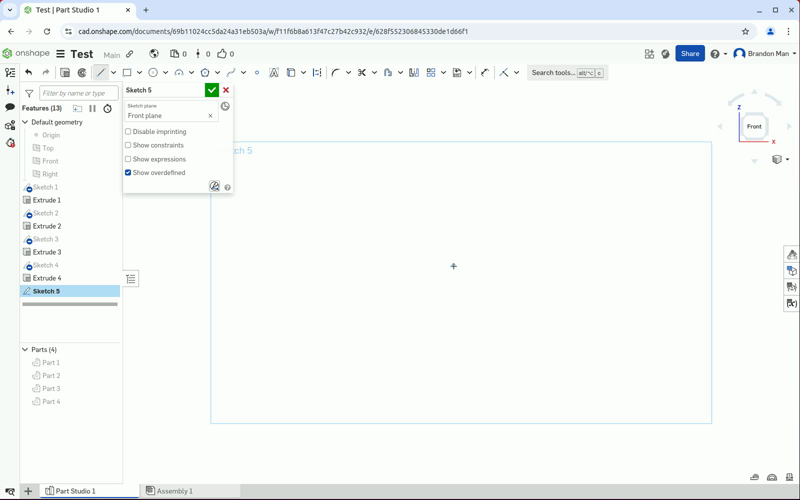
key_down(shift)
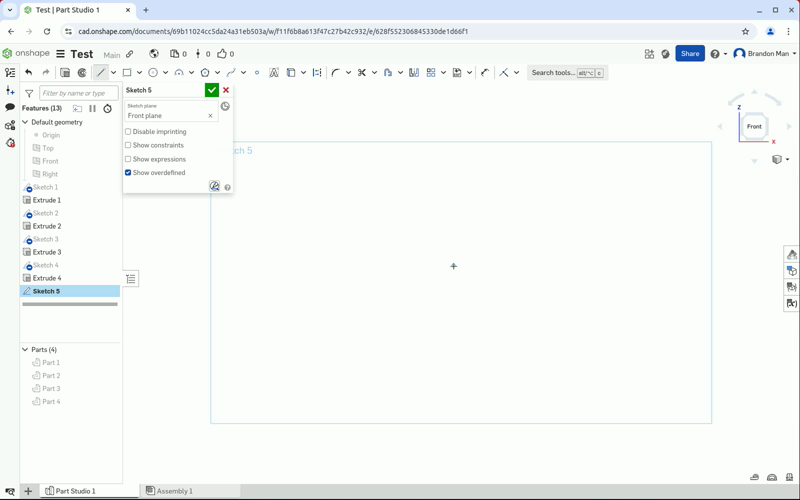
mouse_move(483, 265)
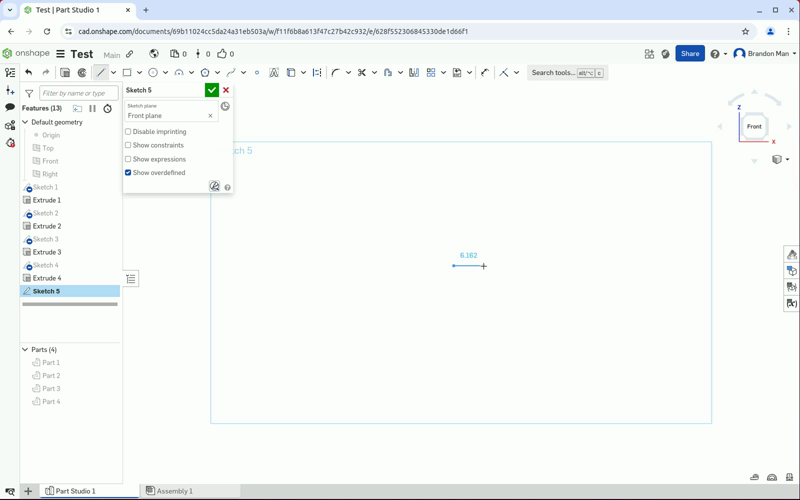
mouse_move(458, 265)
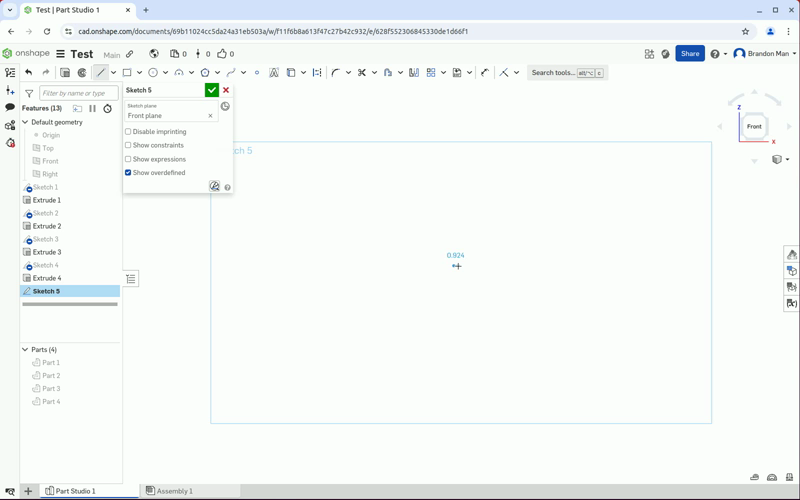
scroll(6)
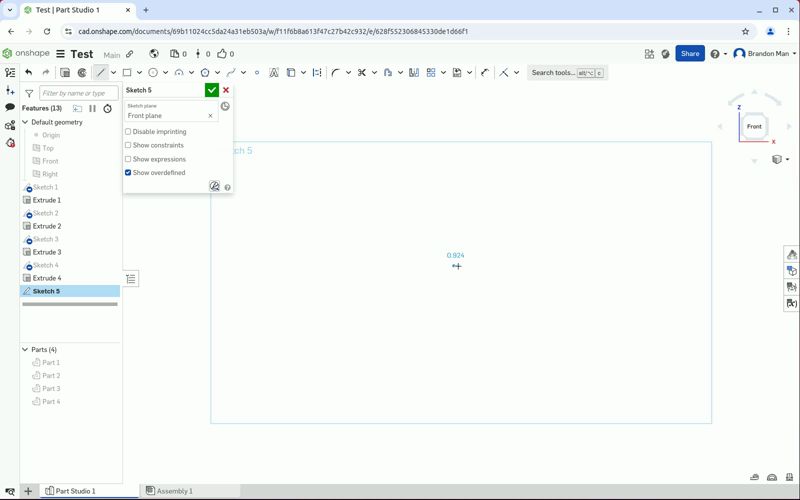
scroll(6)
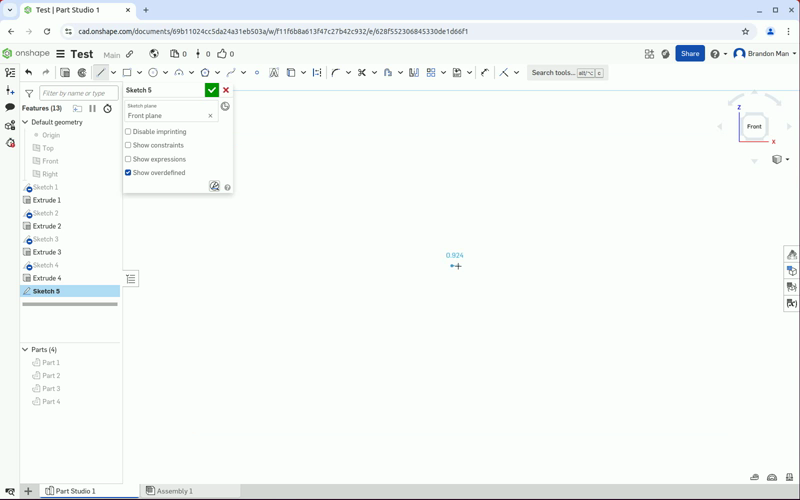
scroll(6)
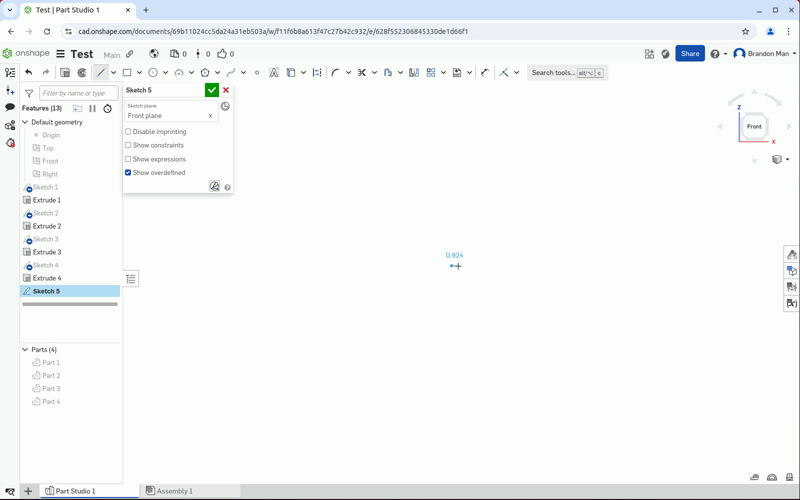
scroll(6)
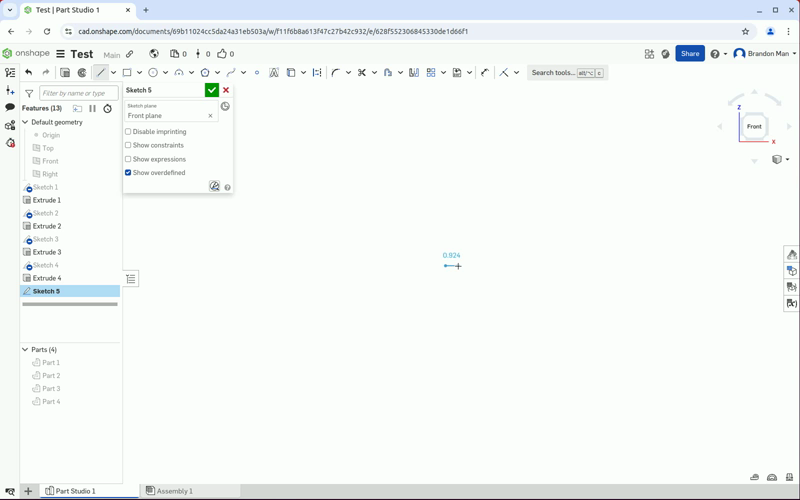
scroll(6)
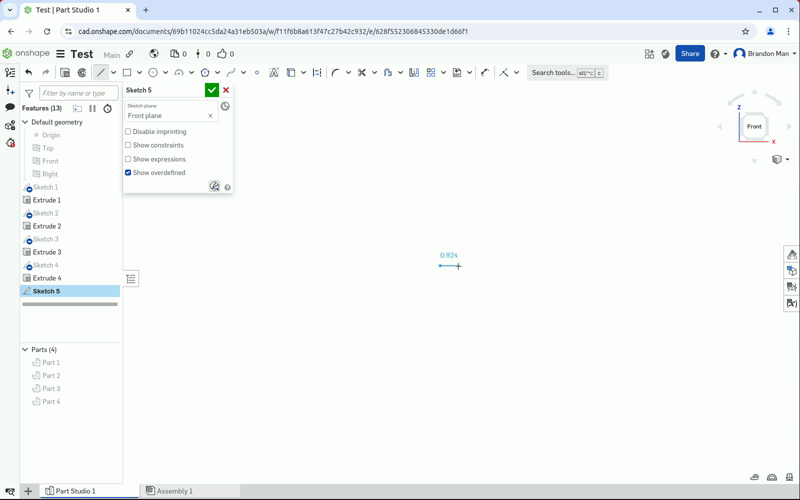
scroll(6)
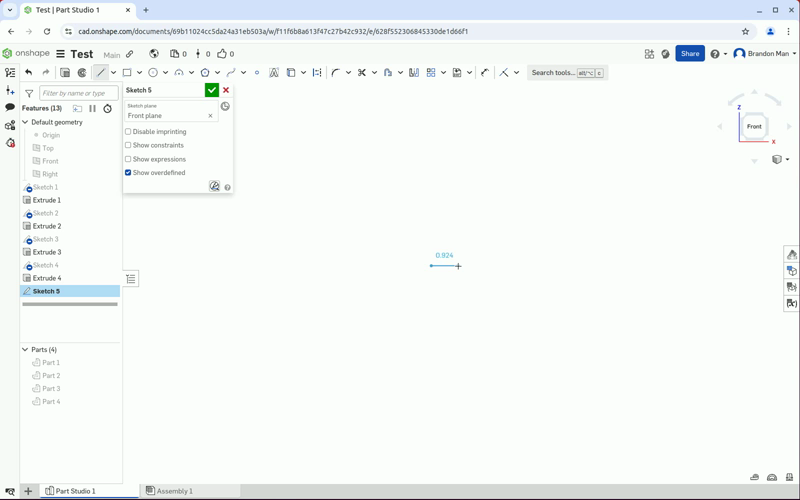
scroll(6)
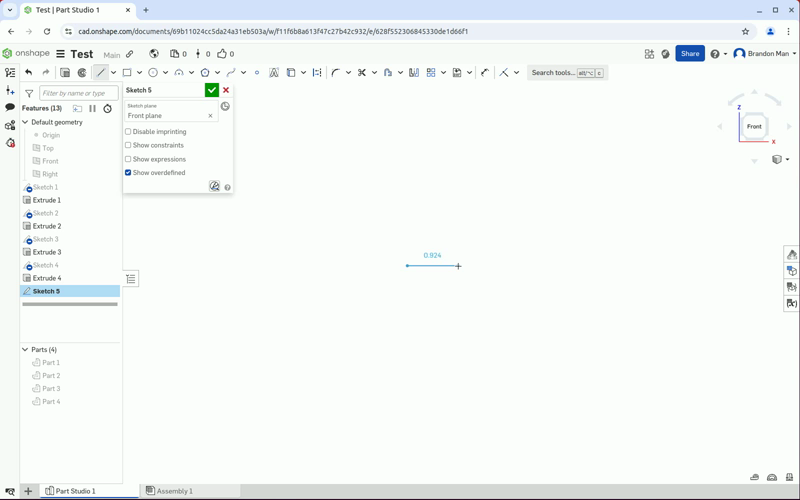
click(458, 265)
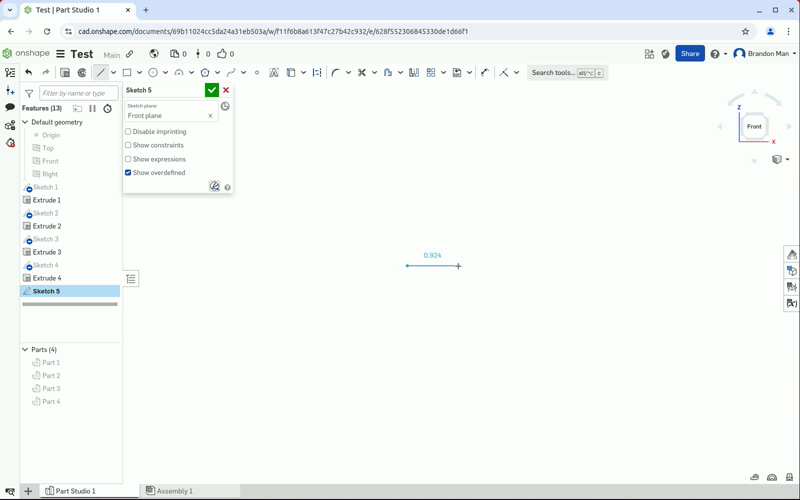
scroll(-6)
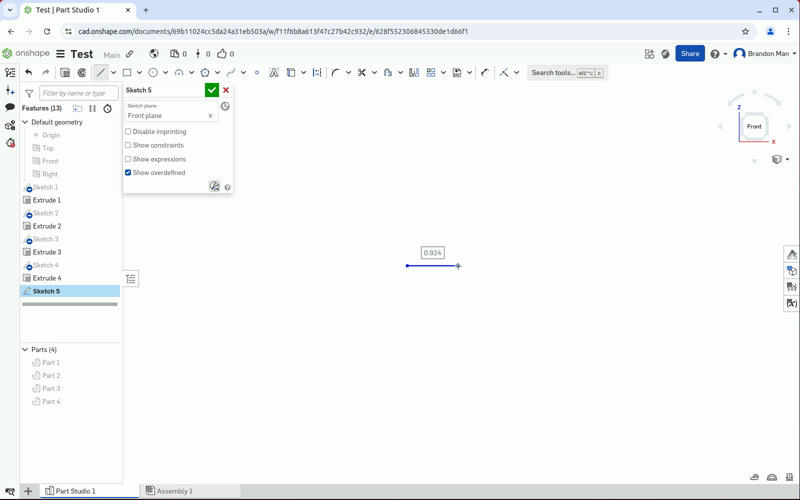
scroll(-6)
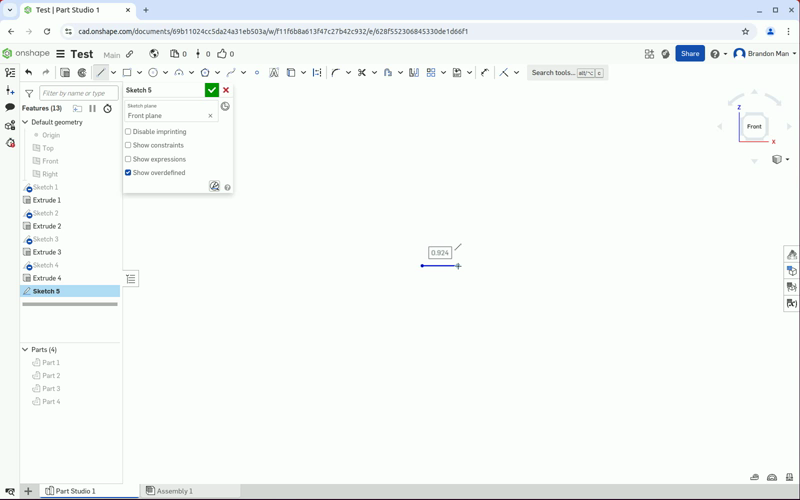
scroll(-6)
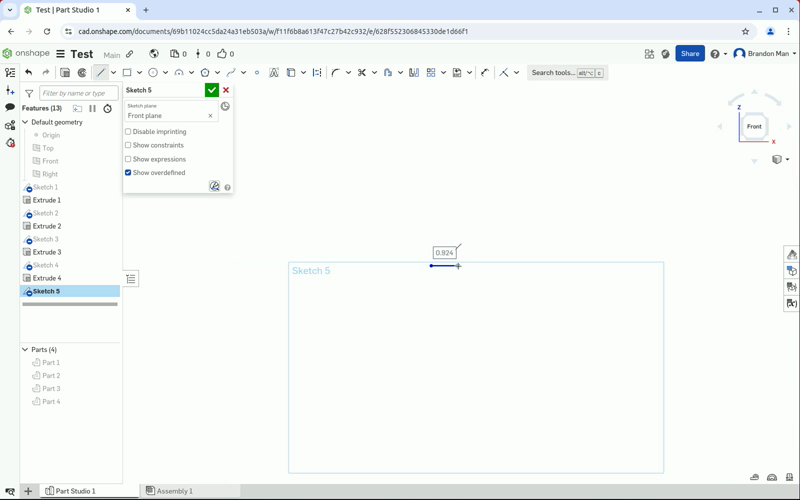
scroll(-6)
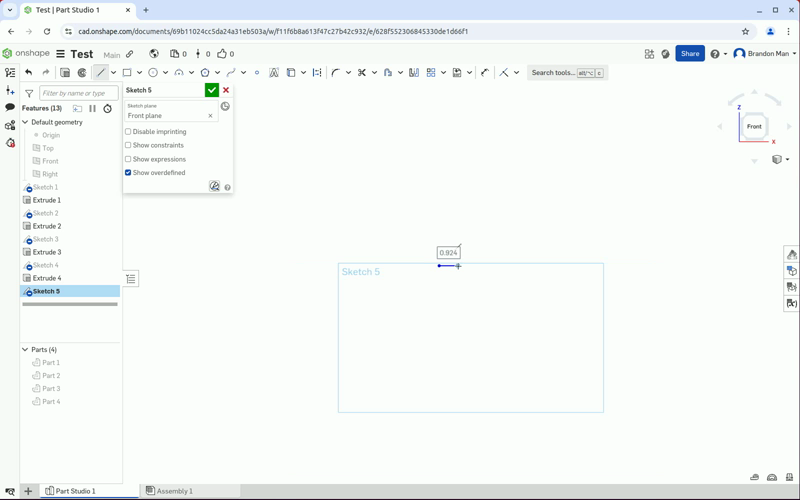
scroll(-6)
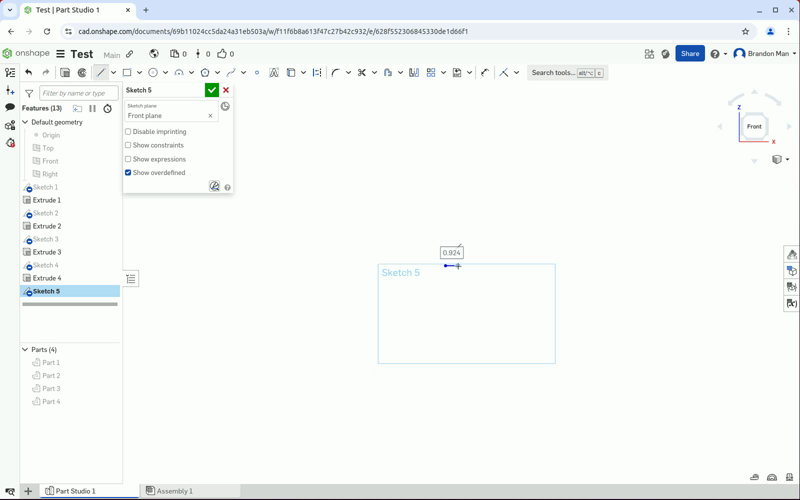
scroll(-6)
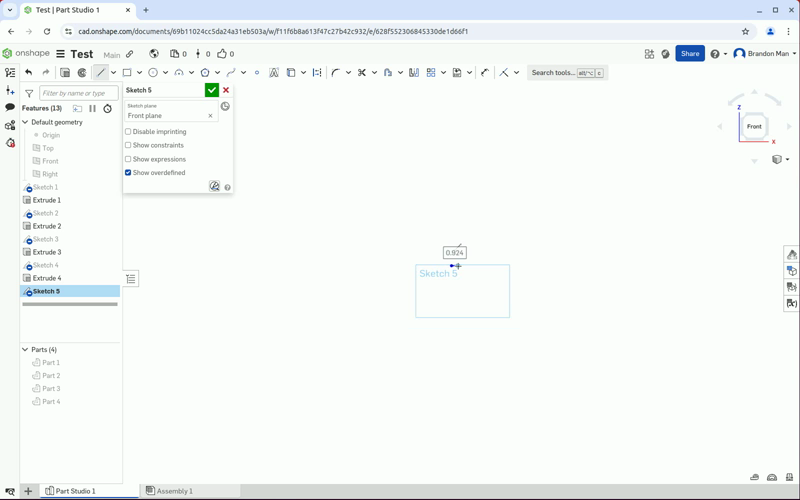
scroll(-6)
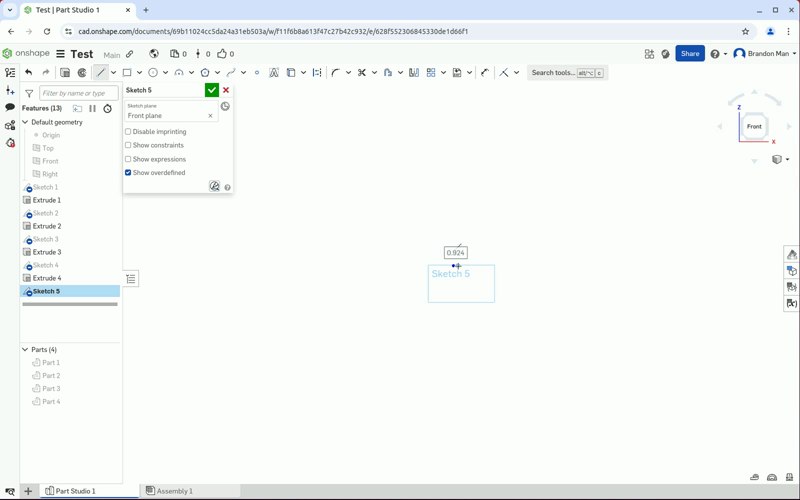
key_up(shift)
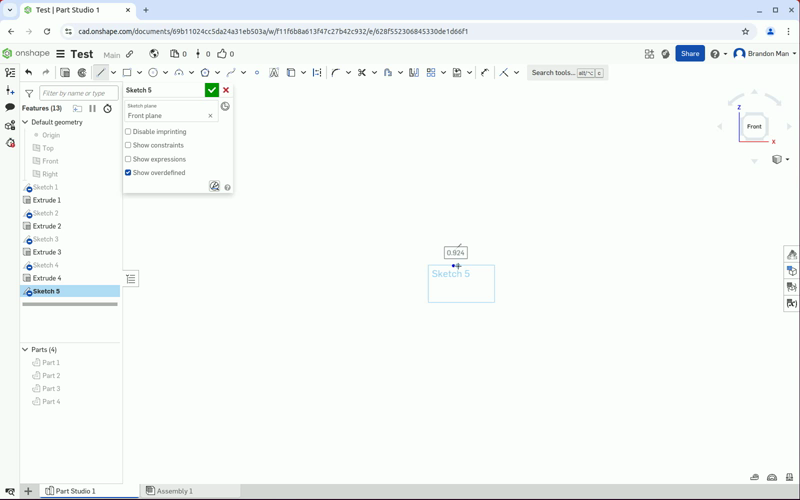
key_down(shift)
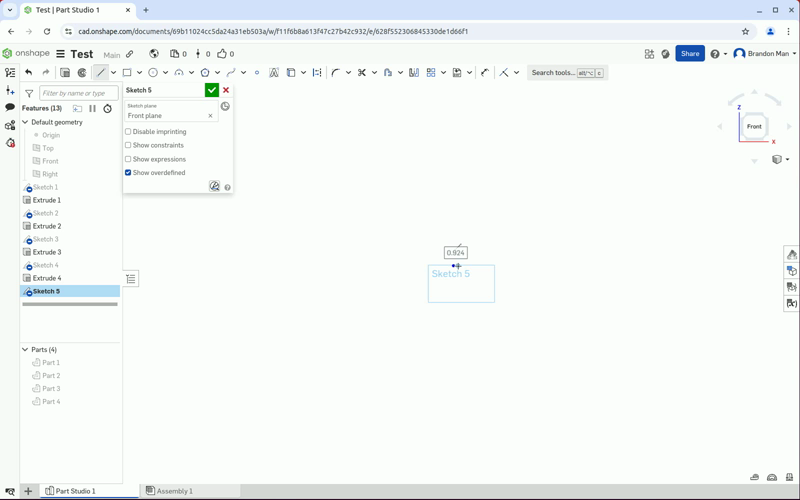
mouse_move(488, 265)
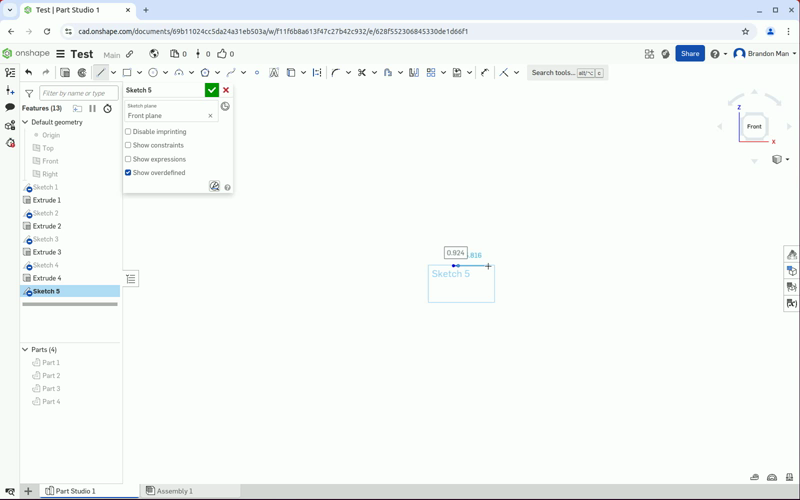
mouse_move(458, 256)
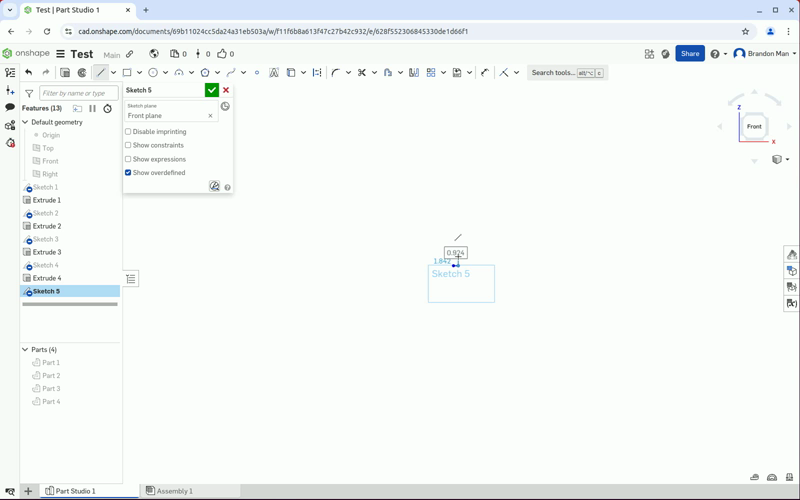
click(458, 256)
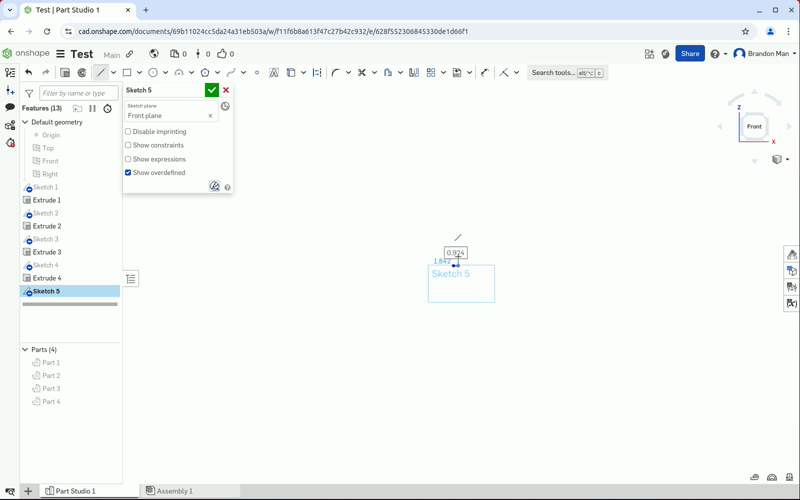
key_up(shift)
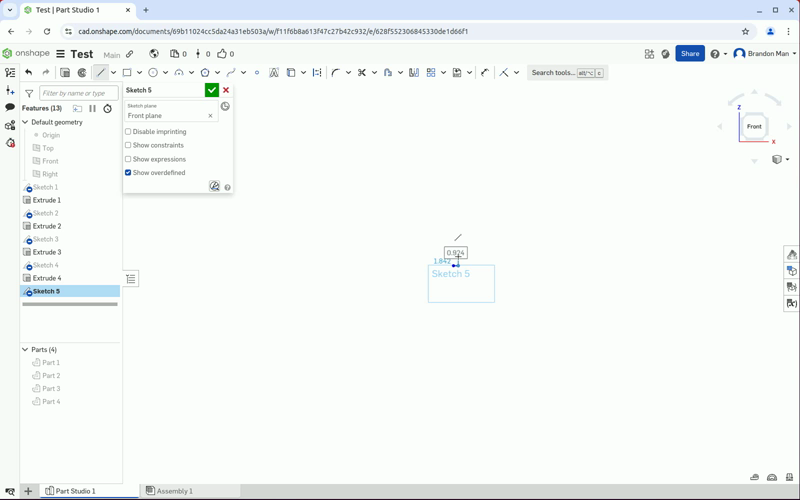
key_down(shift)
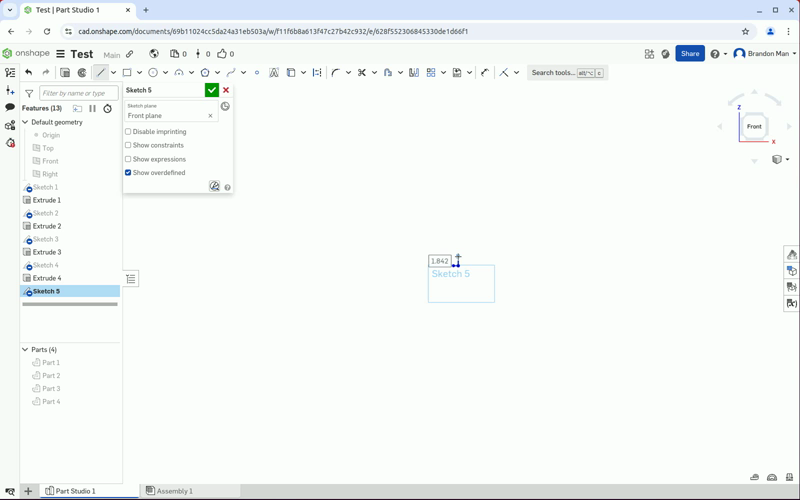
mouse_move(488, 256)
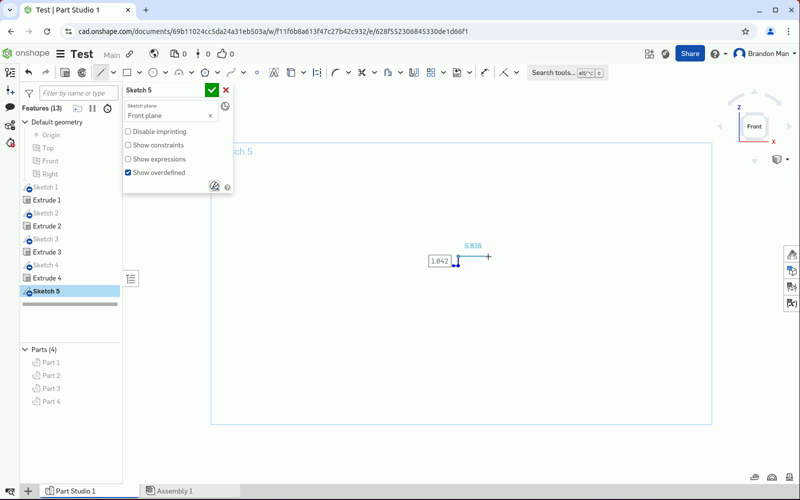
mouse_move(453, 256)
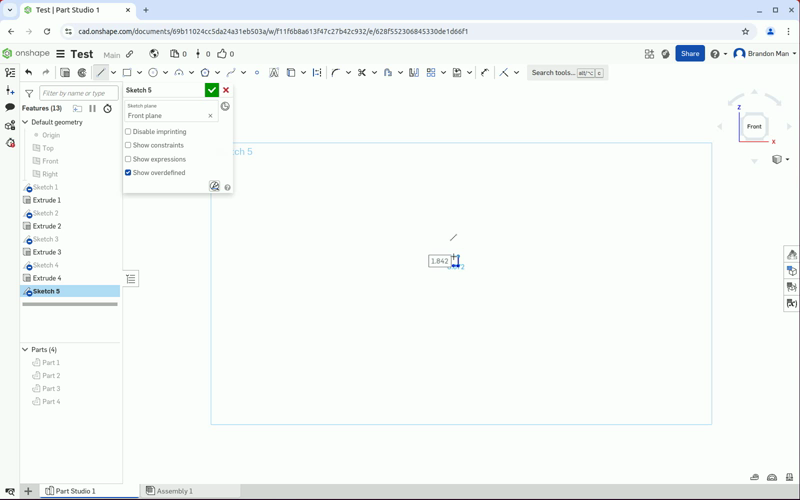
scroll(6)
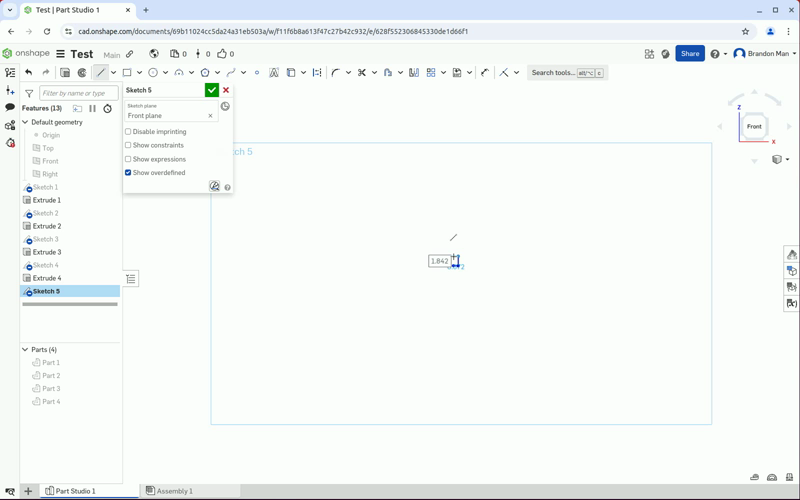
scroll(6)
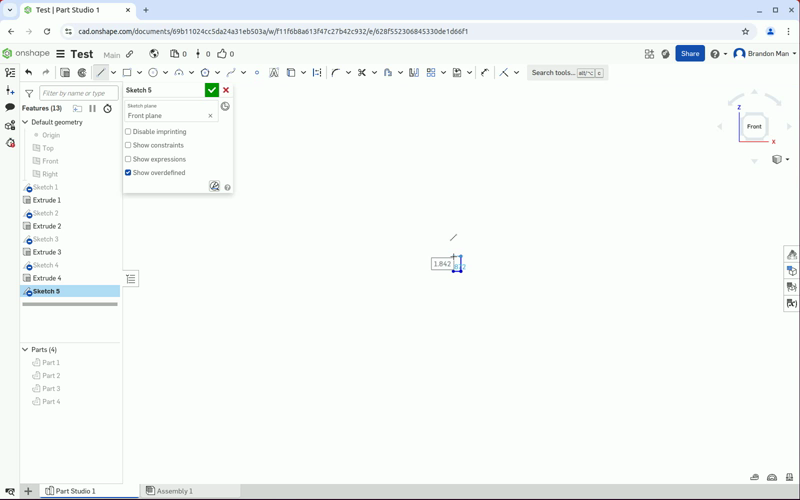
scroll(6)
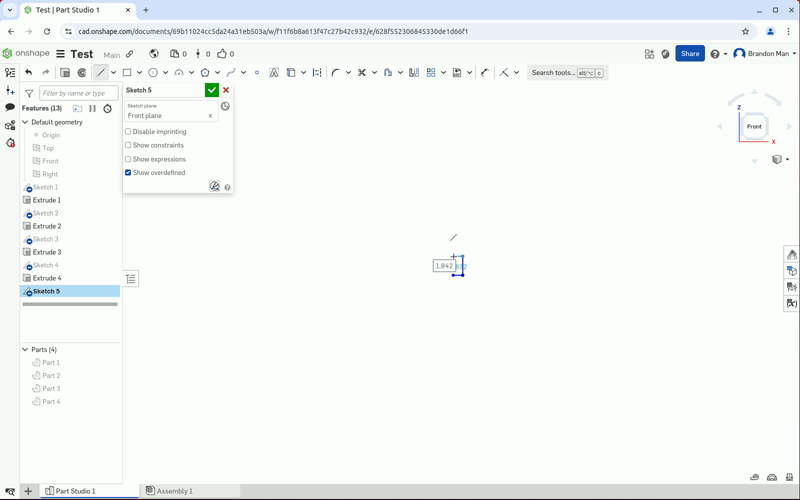
scroll(6)
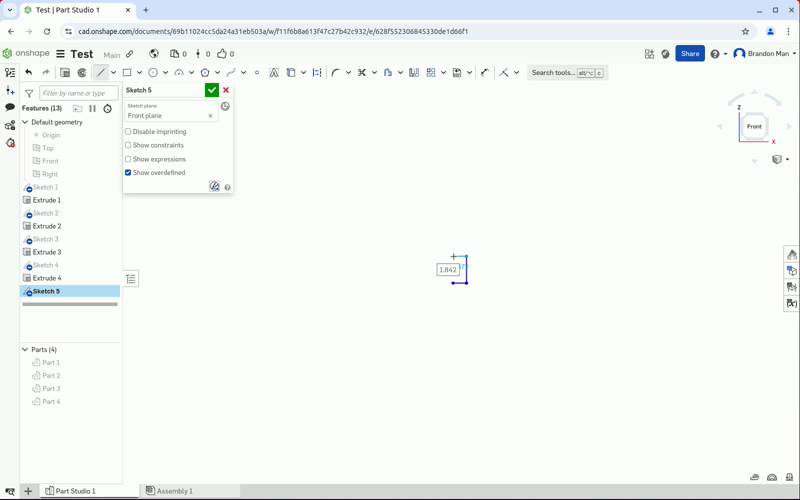
scroll(6)
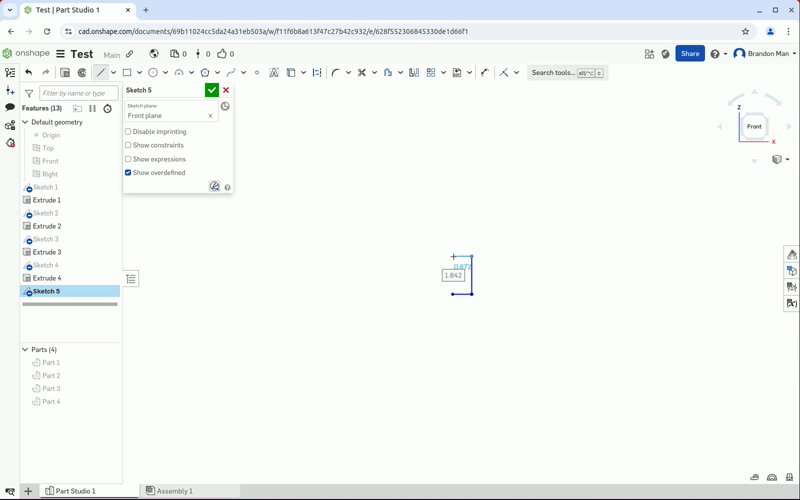
scroll(6)
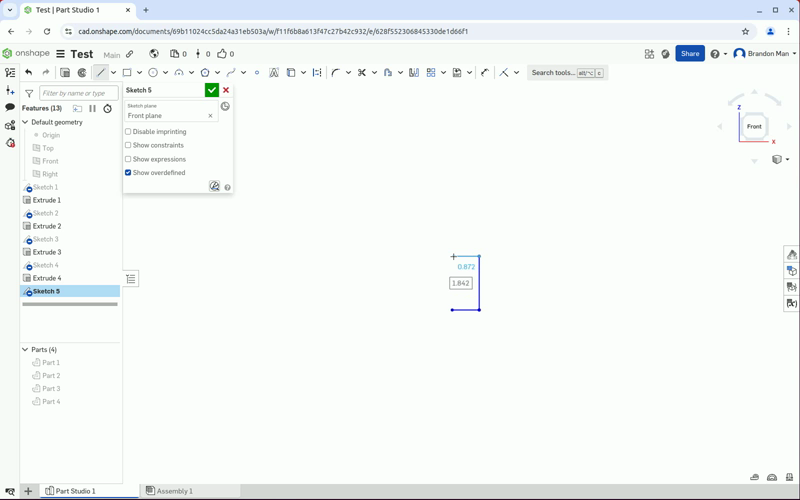
scroll(6)
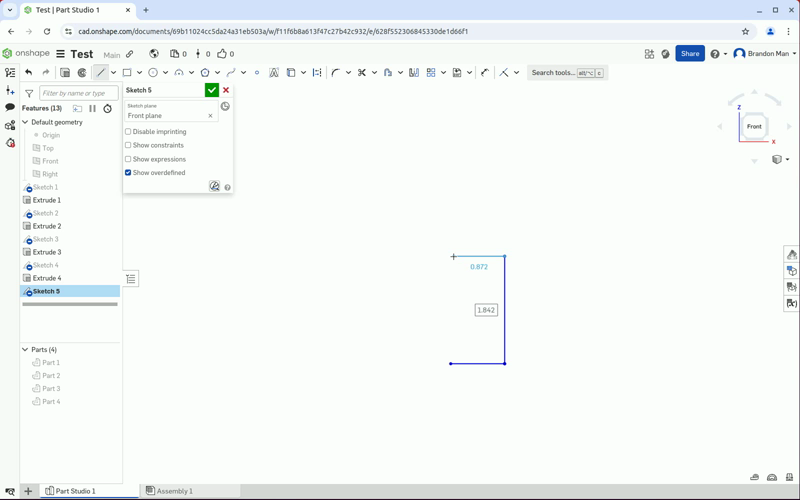
click(453, 256)
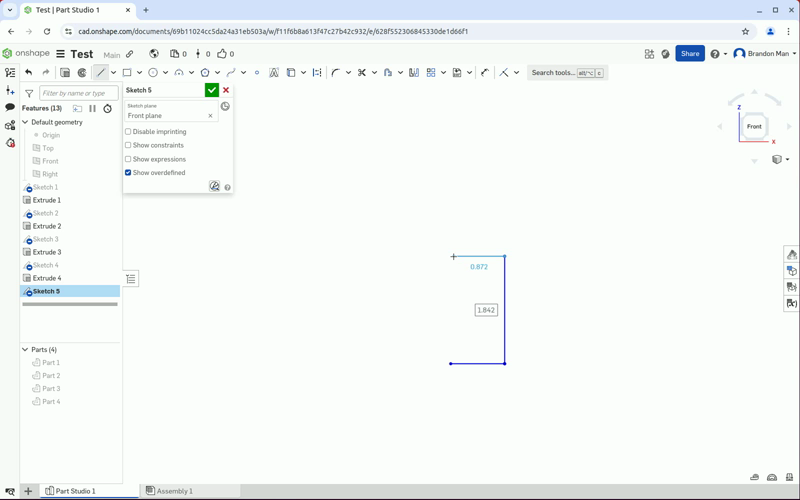
scroll(-6)
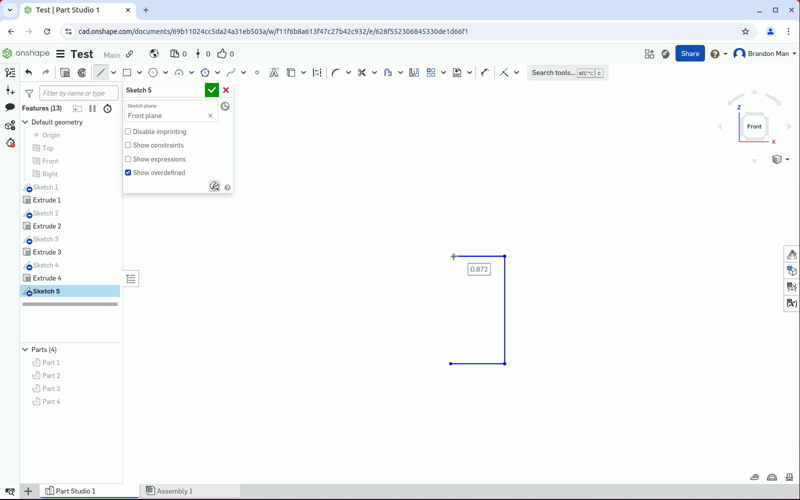
scroll(-6)
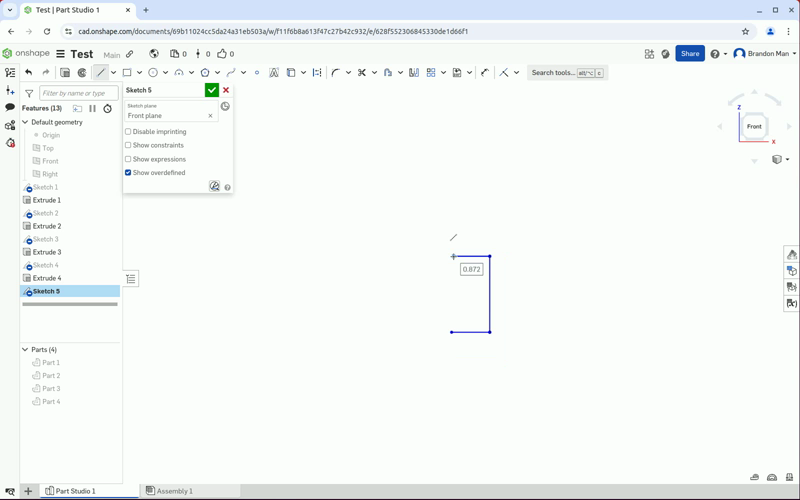
scroll(-6)
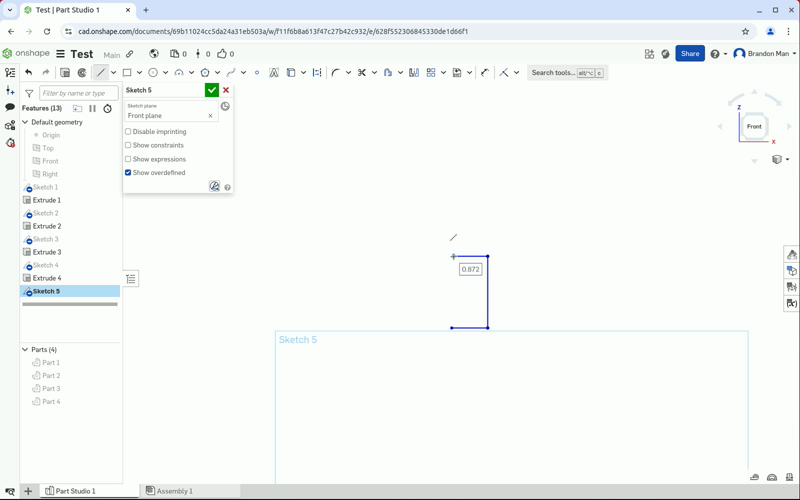
scroll(-6)
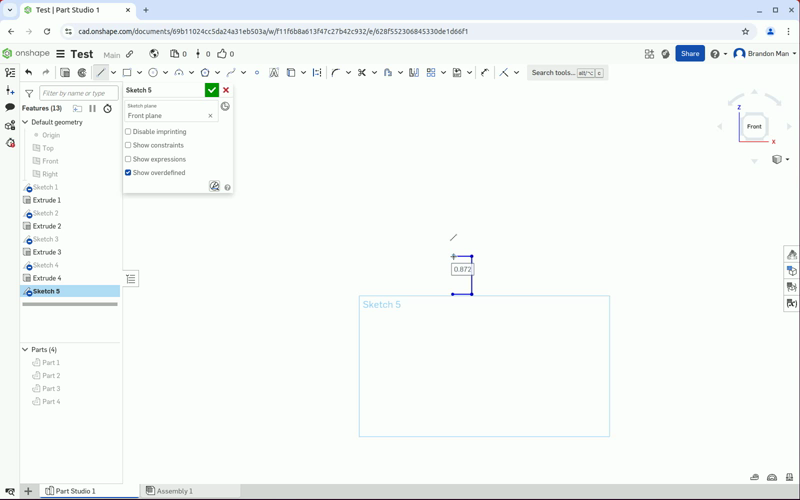
scroll(-6)
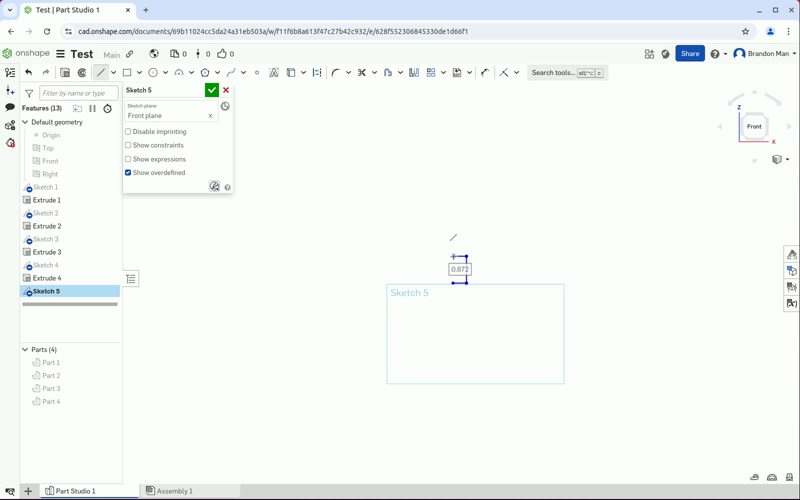
scroll(-6)
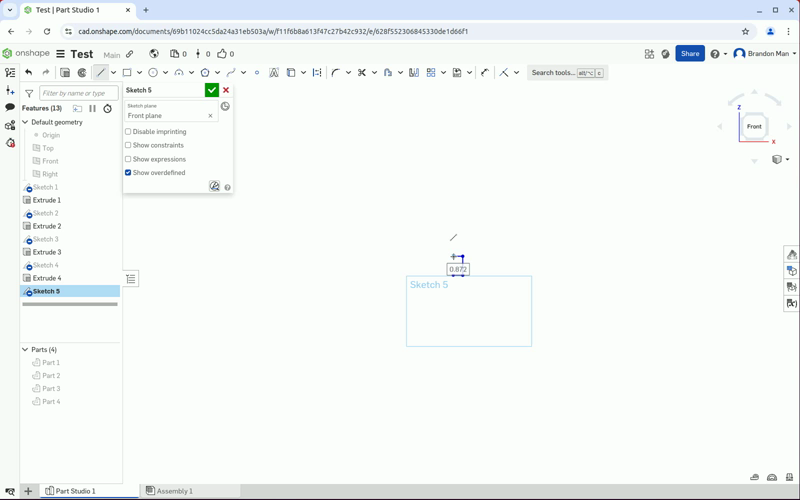
scroll(-6)
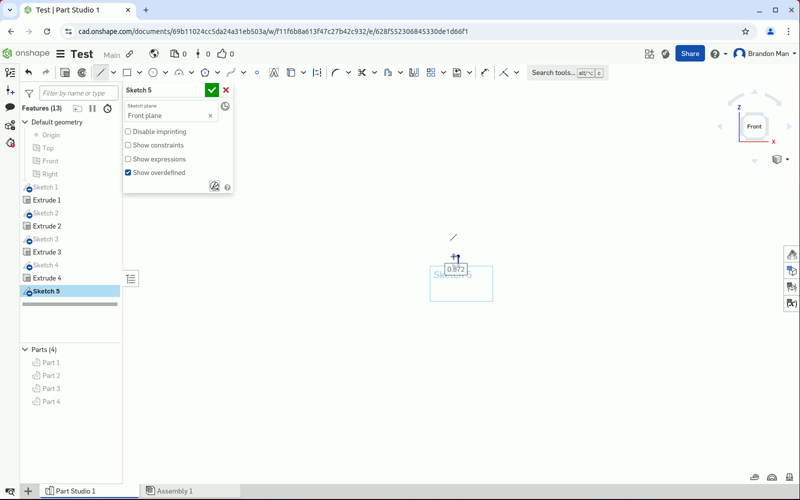
key_up(shift)
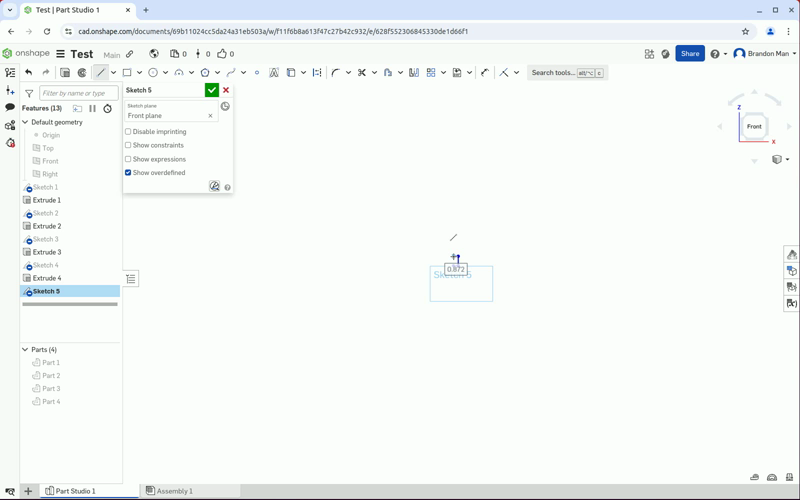
mouse_move(483, 256)
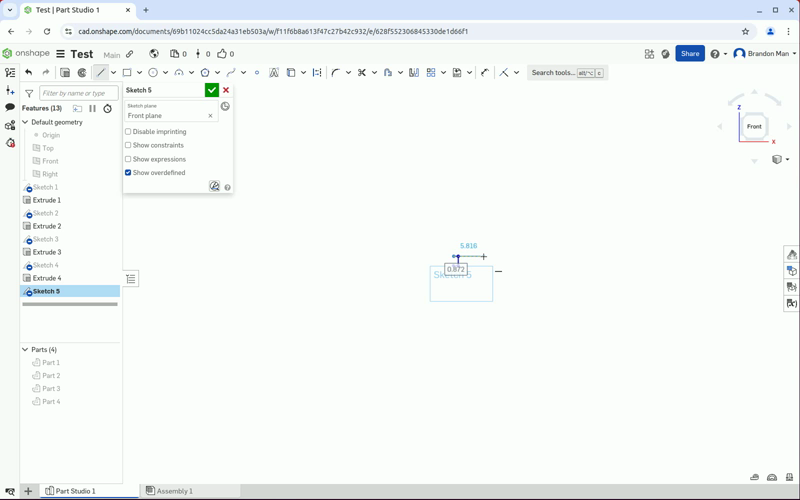
key_down(shift)
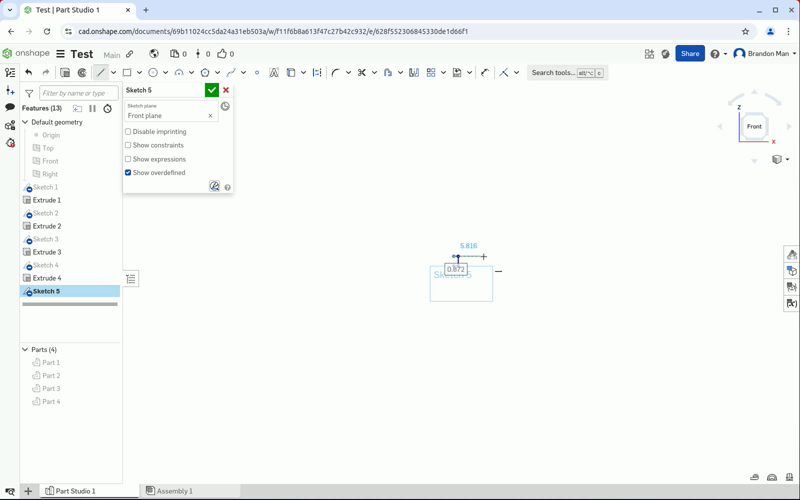
mouse_move(453, 265)
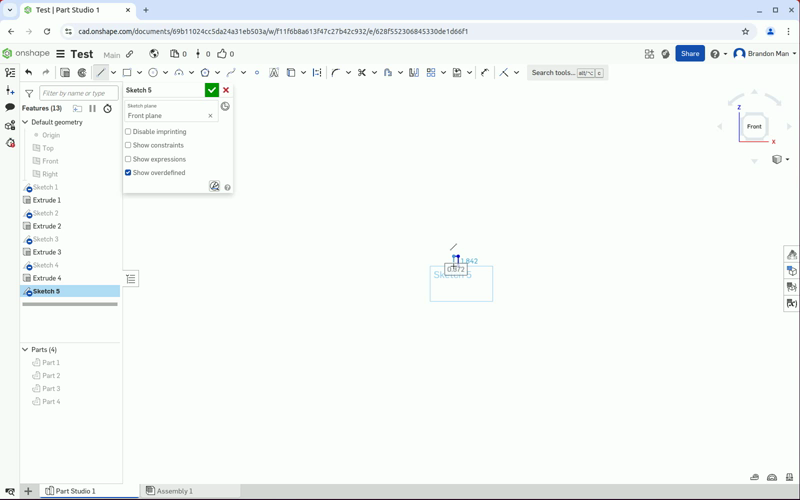
key_up(shift)
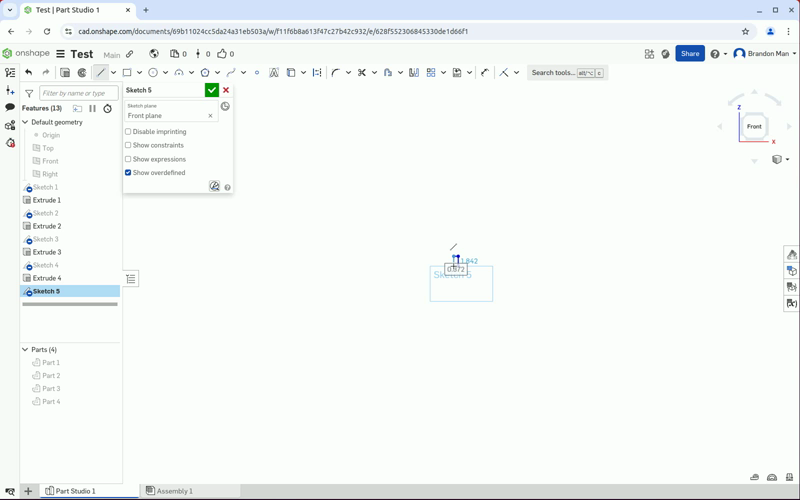
click(453, 265)
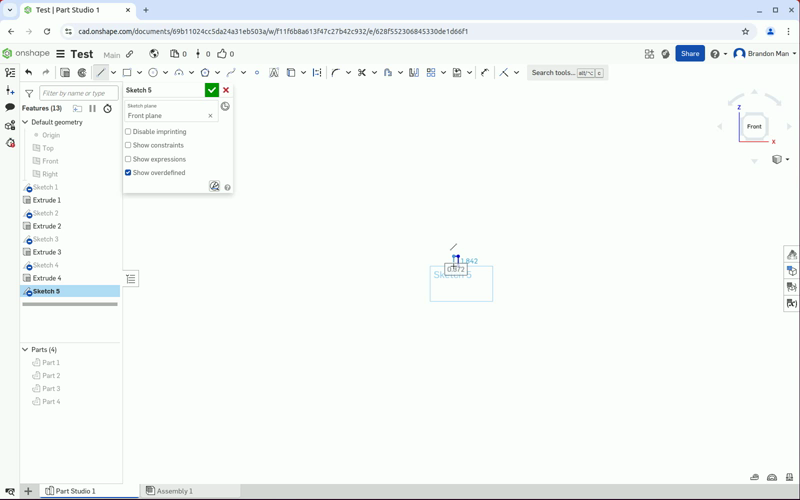
key(esc)
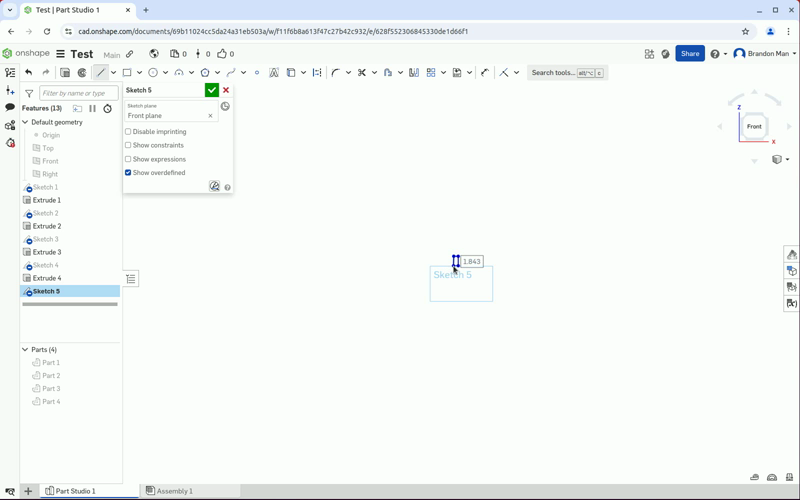
mouse_move(455, 261)
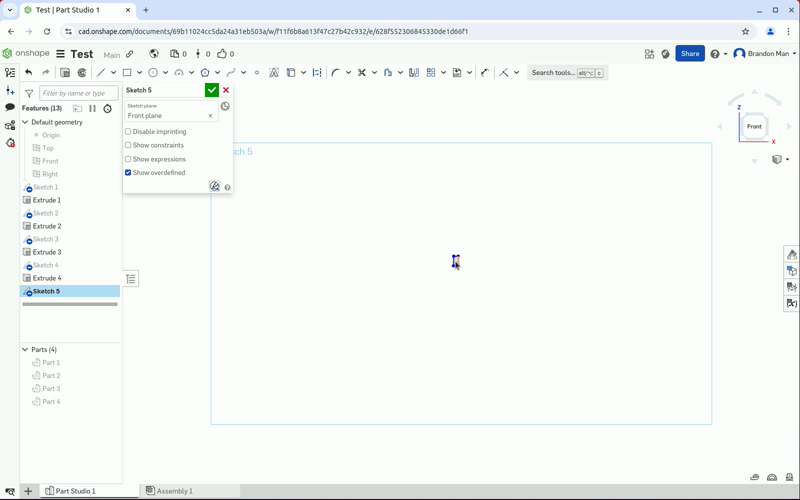
scroll(6)
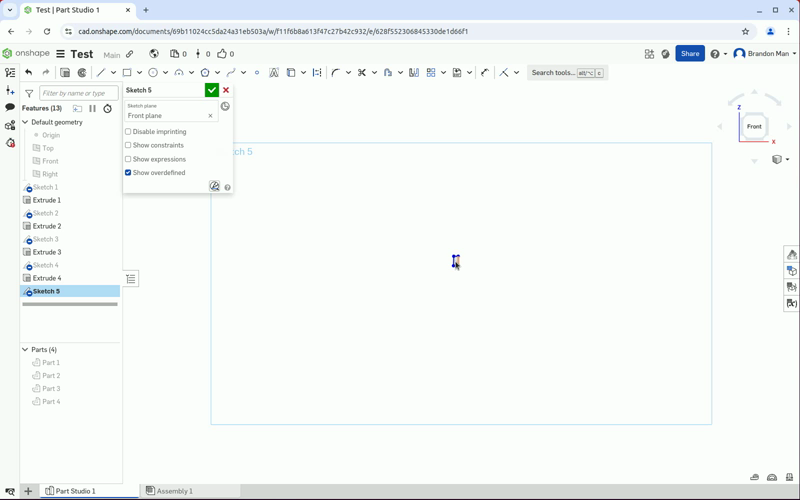
scroll(6)
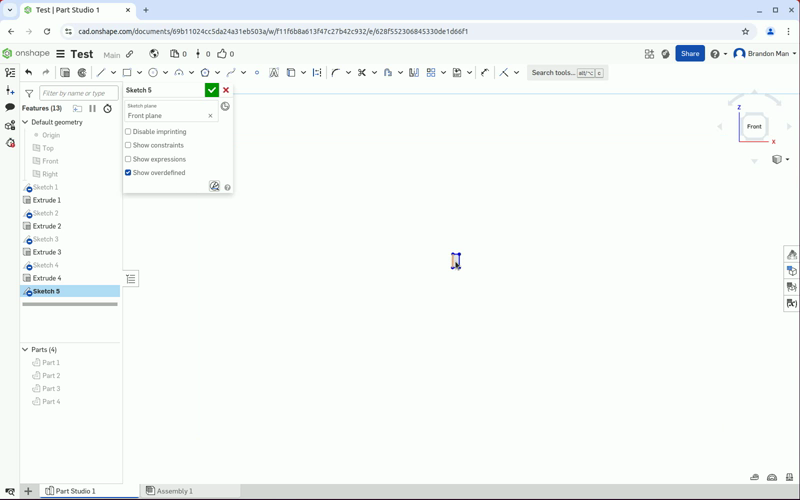
scroll(6)
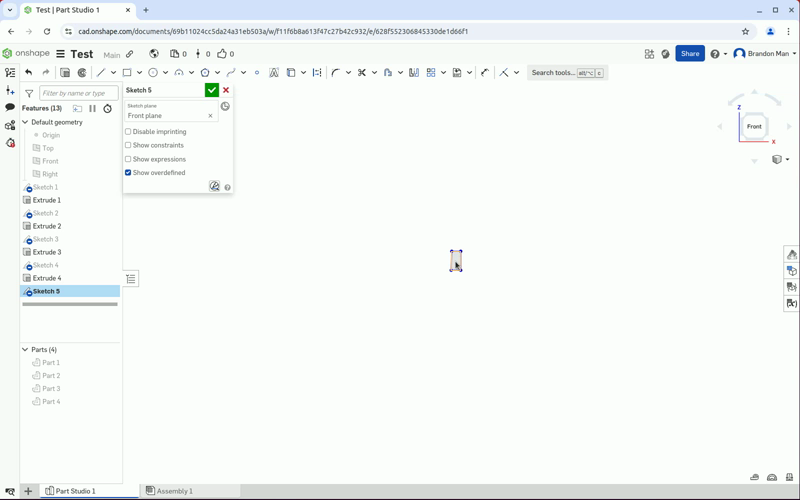
scroll(6)
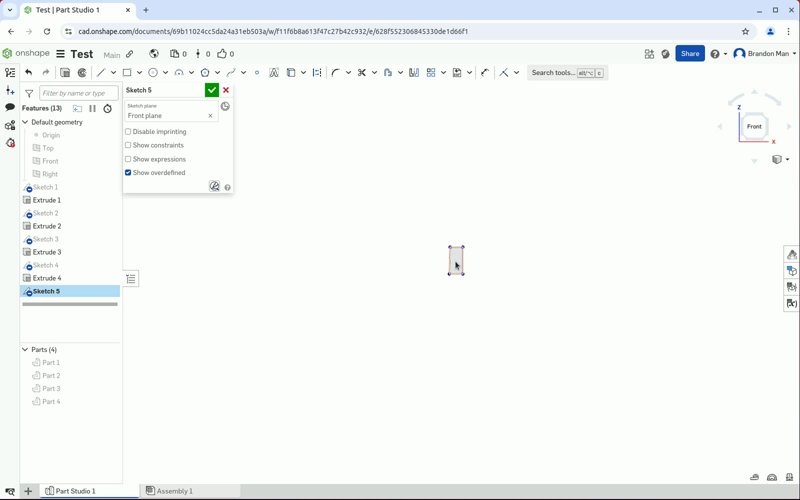
scroll(6)
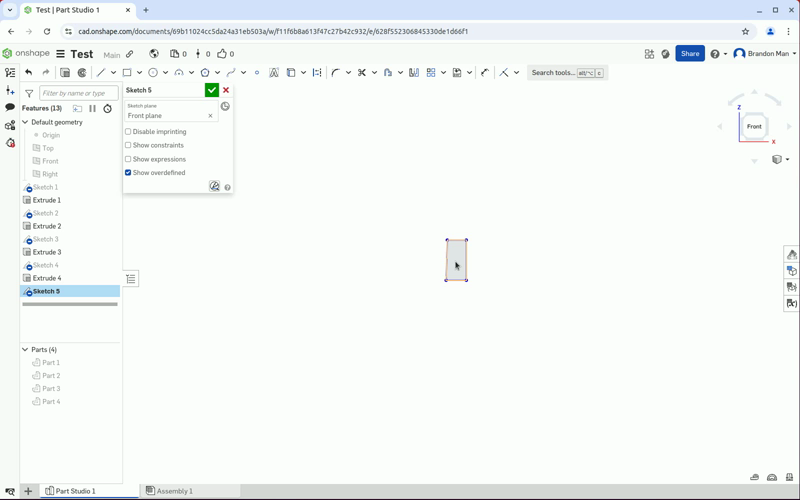
scroll(6)
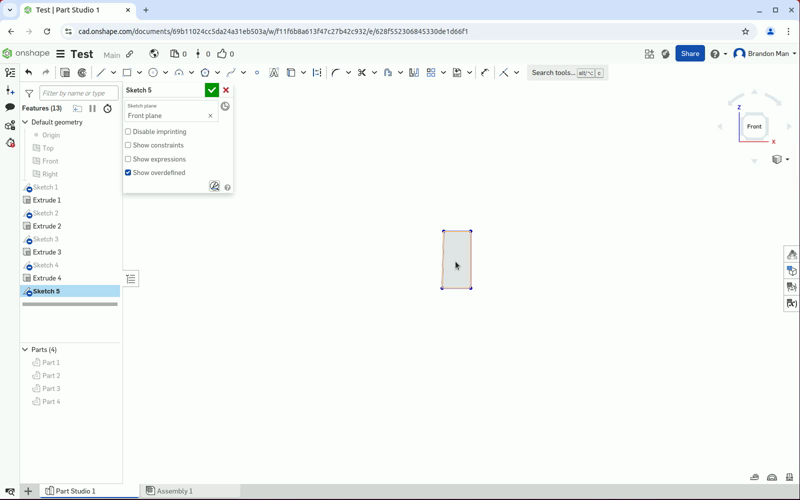
scroll(6)
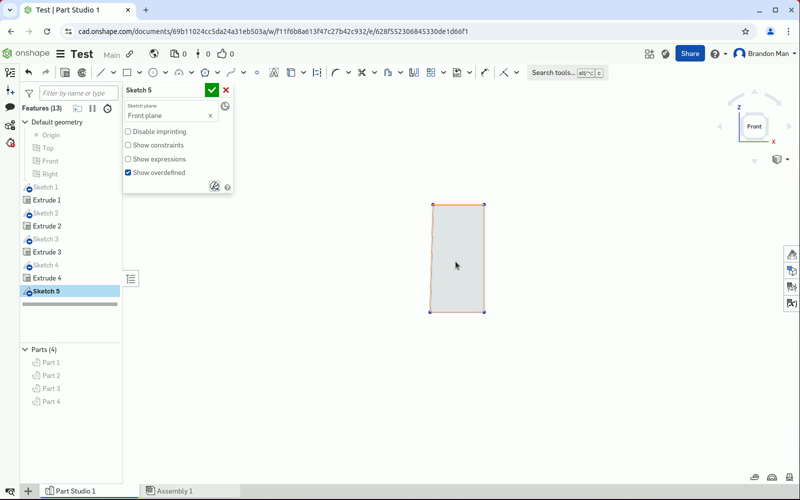
click(455, 261)
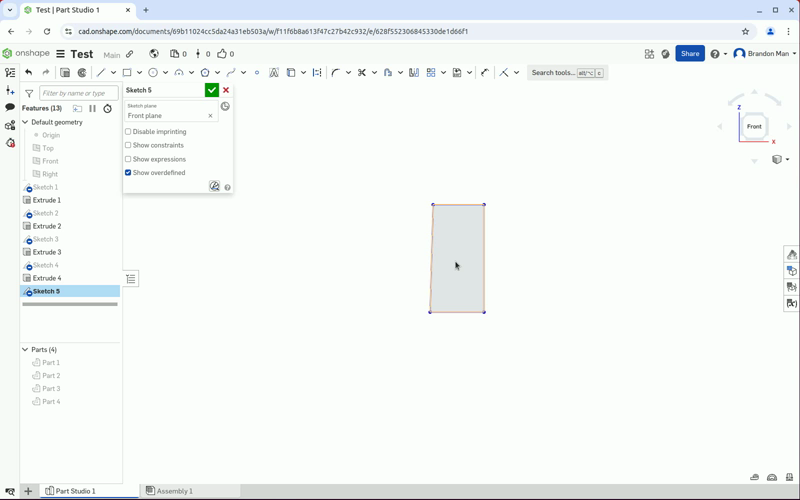
scroll(-6)
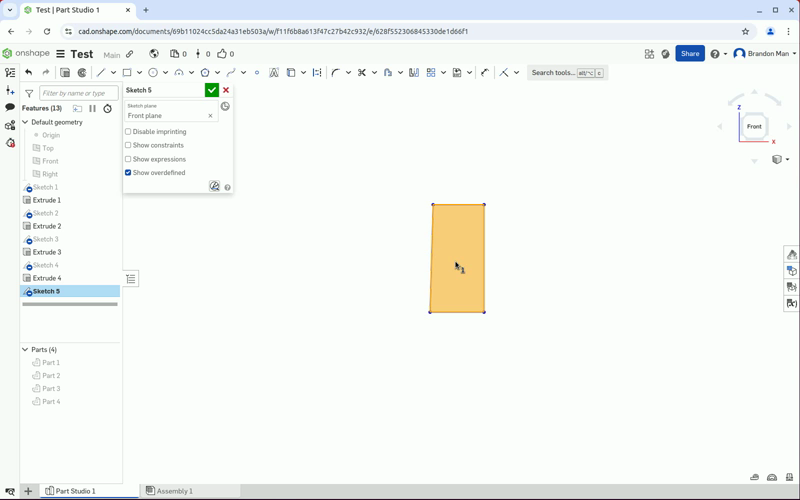
scroll(-6)
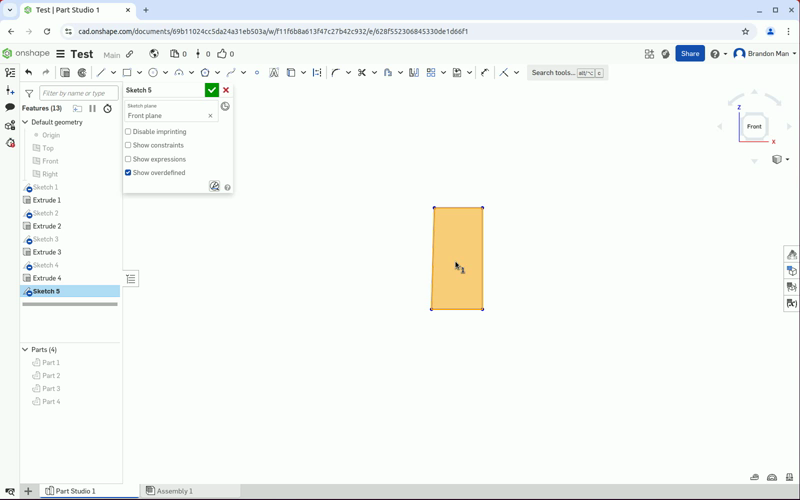
scroll(-6)
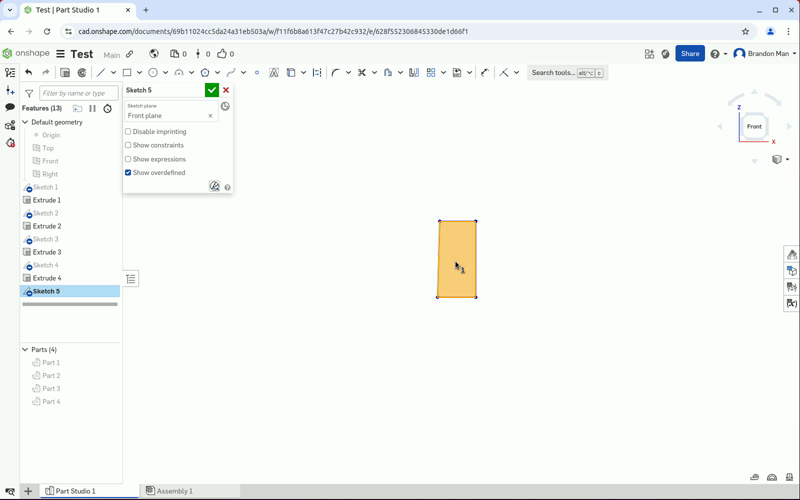
scroll(-6)
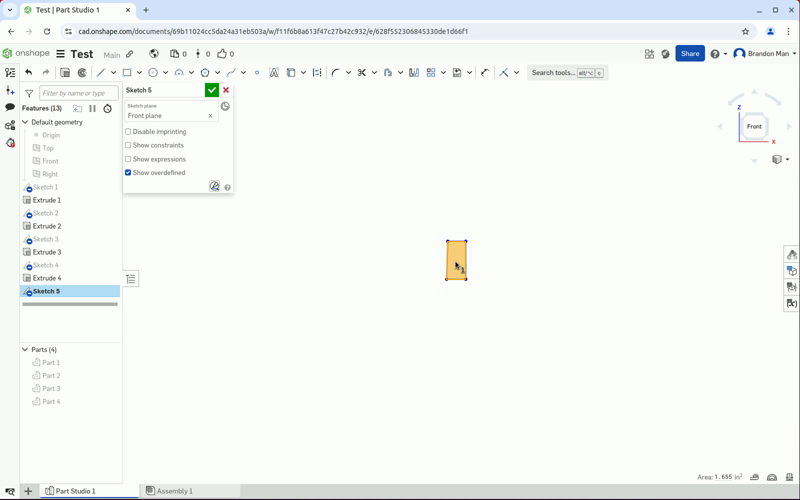
scroll(-6)
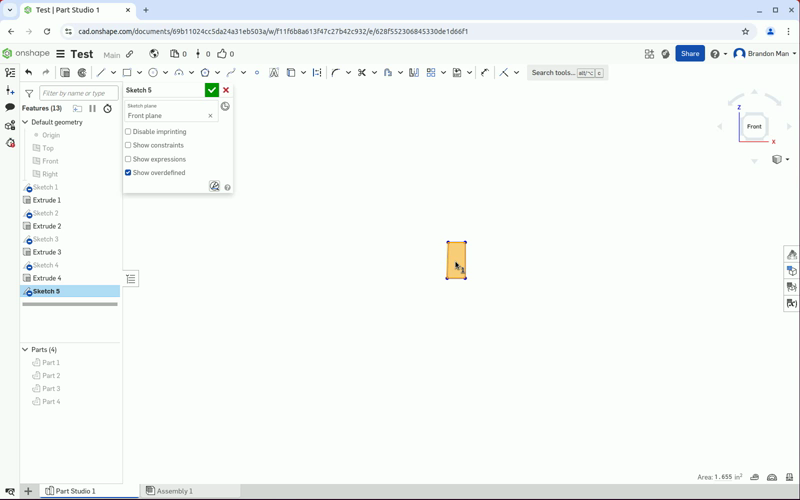
scroll(-6)
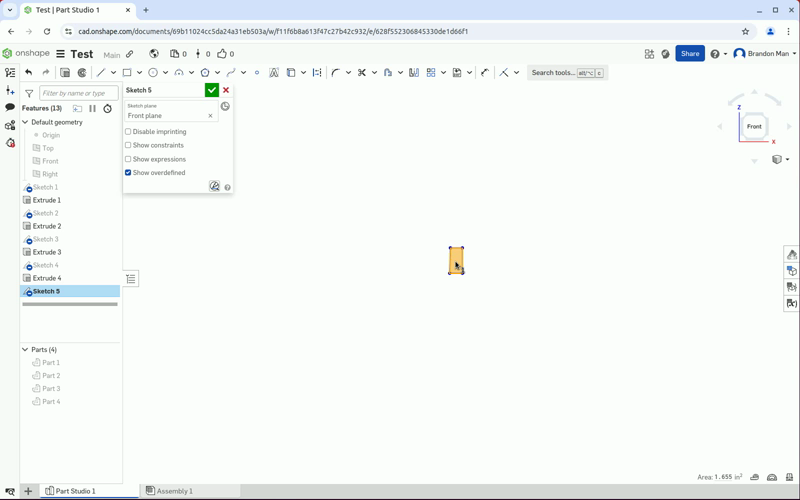
scroll(-6)
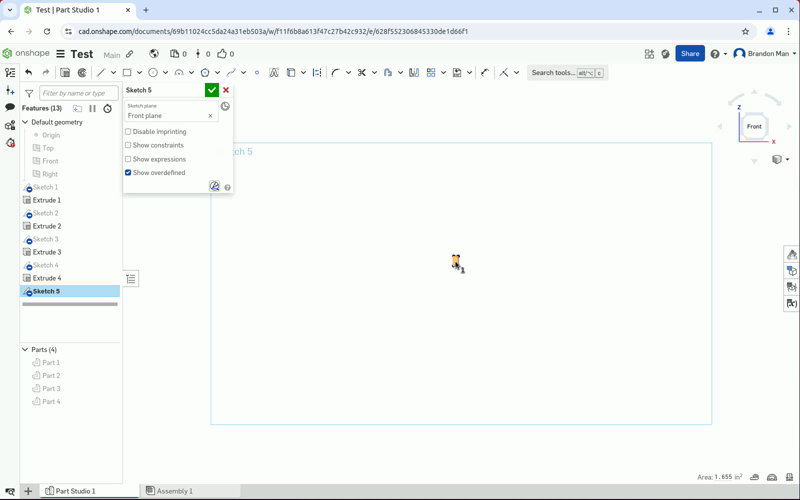
mouse_move(73, 352)
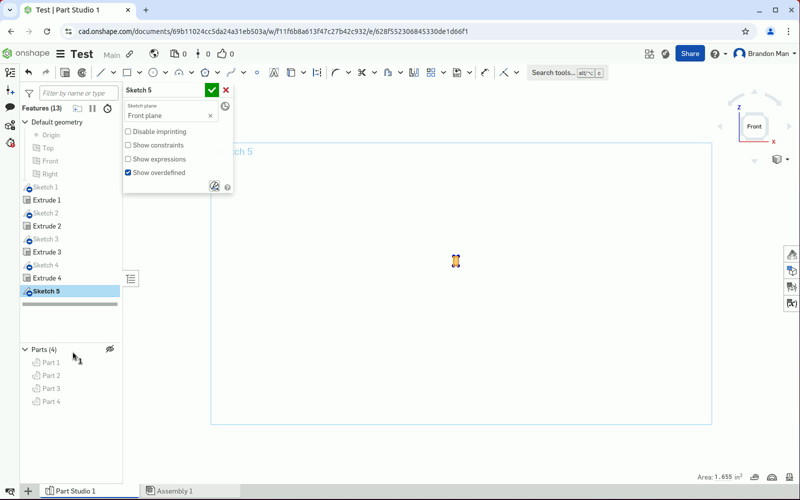
key(shift+y)
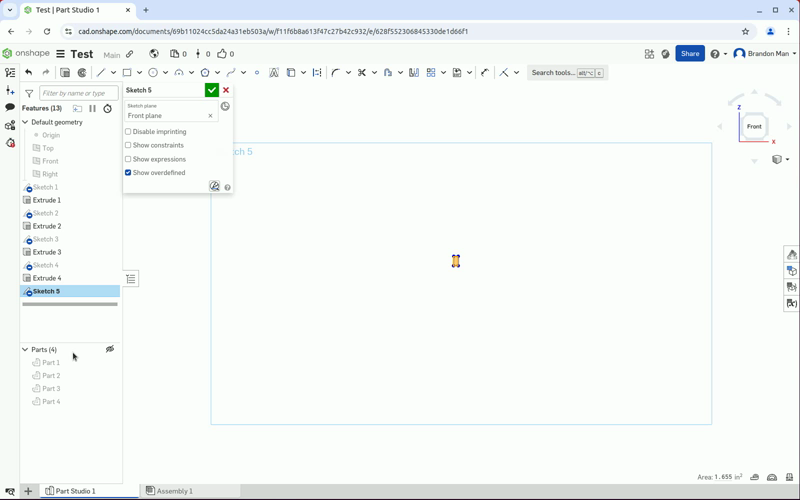
key(shift+e)
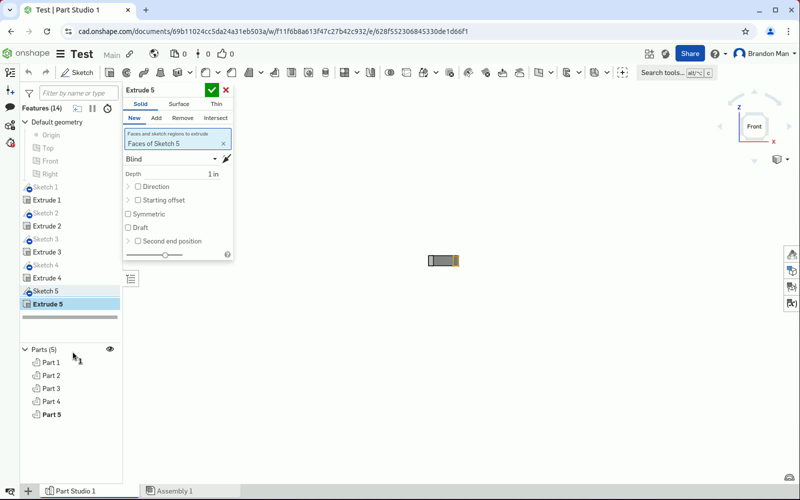
mouse_move(143, 106)
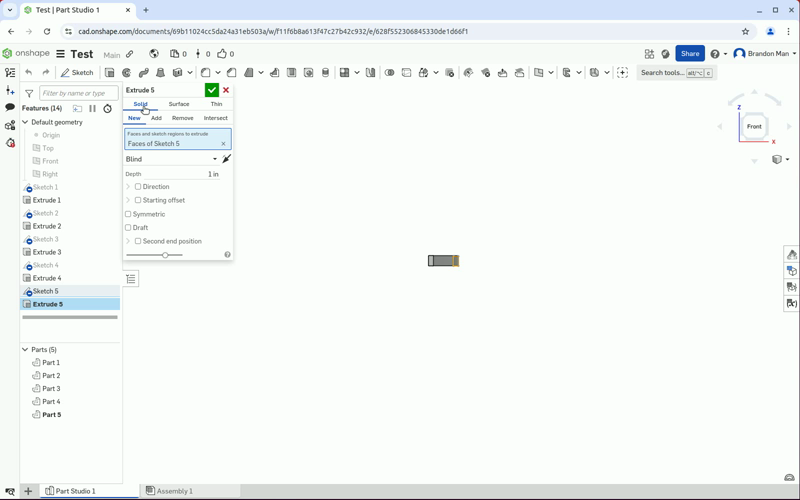
click(143, 106)
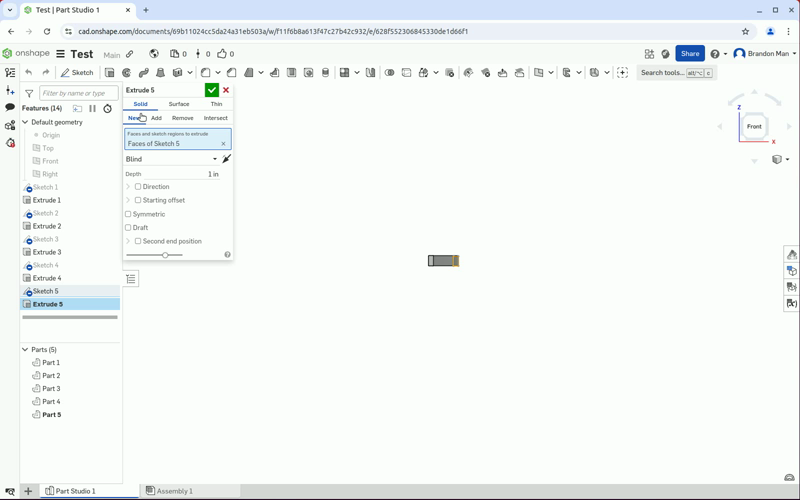
mouse_move(137, 120)
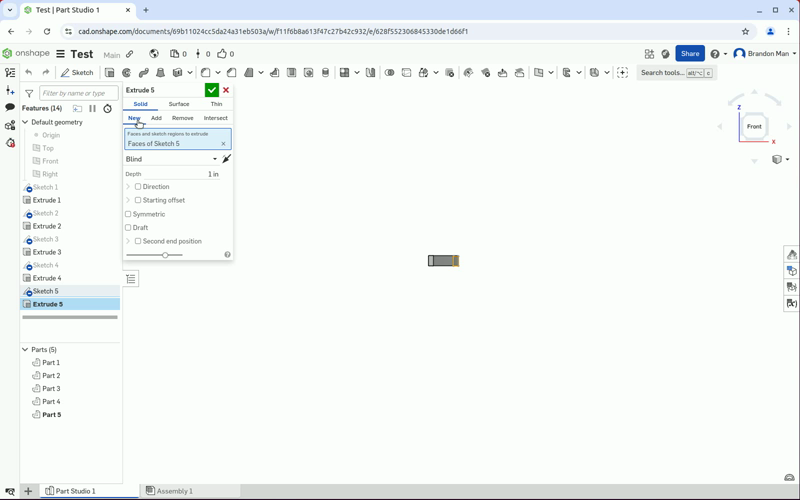
click(137, 120)
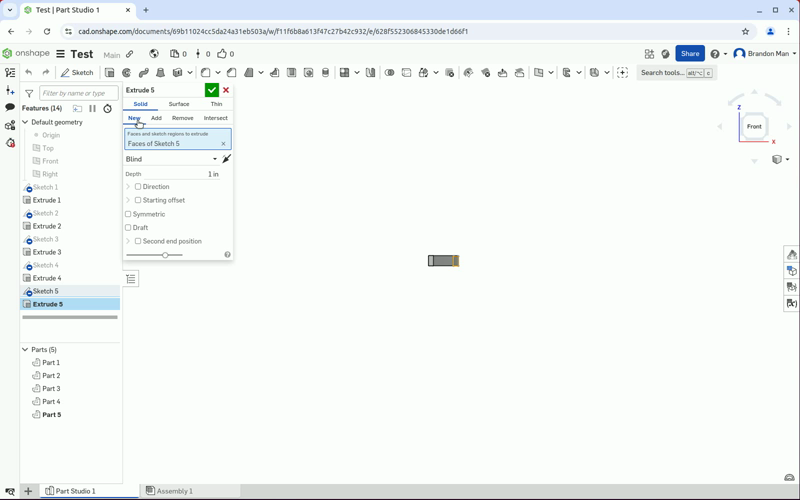
key(tab, 4)
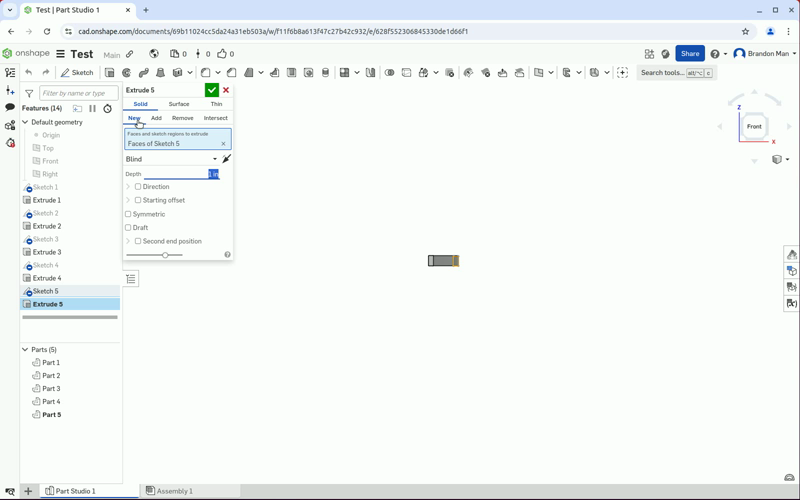
text(11.554)
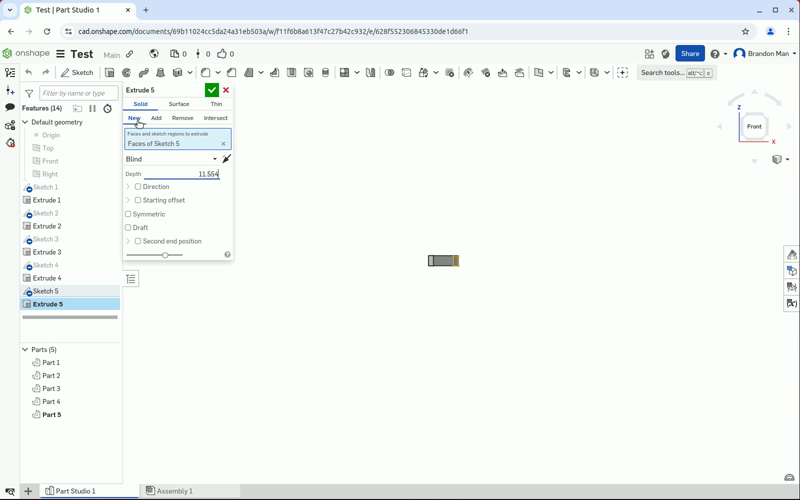
key(tab, 3)
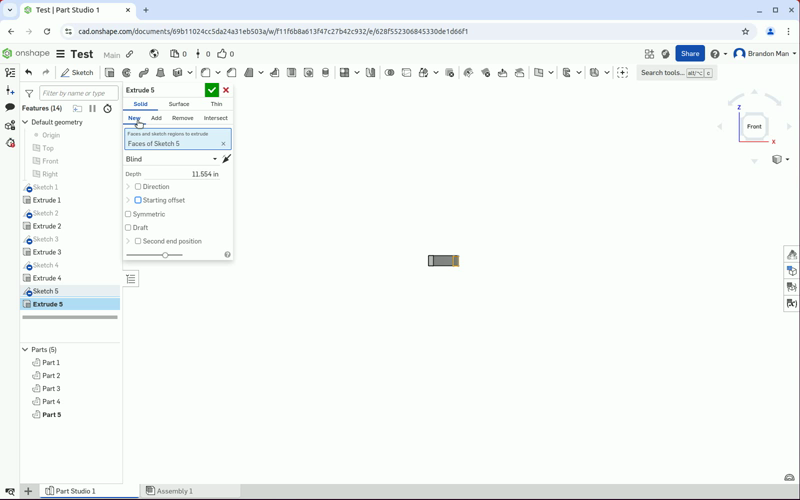
key(tab, 2)
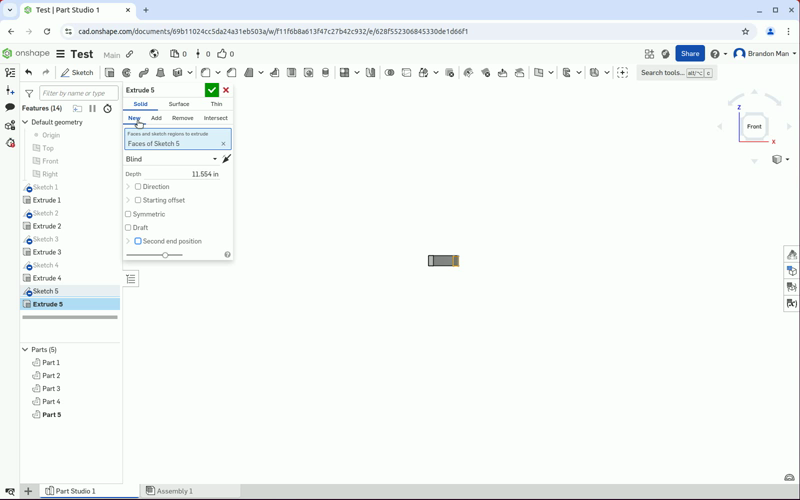
key(space)
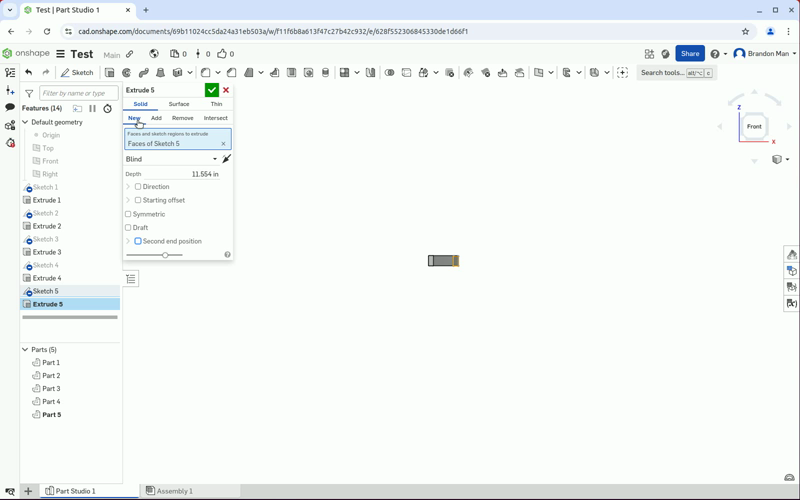
key(tab, 3)
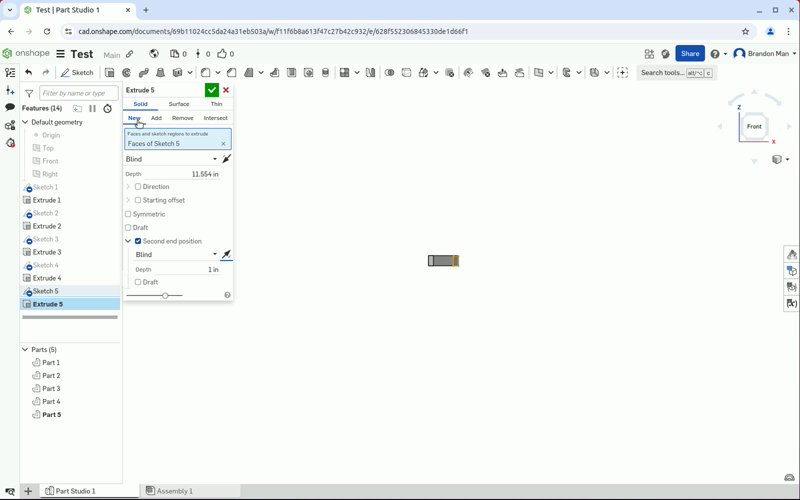
text(23.108)
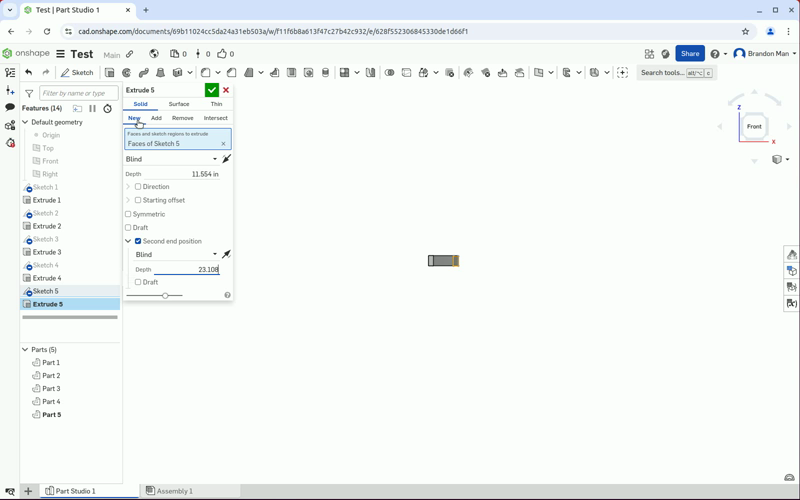
key(enter)
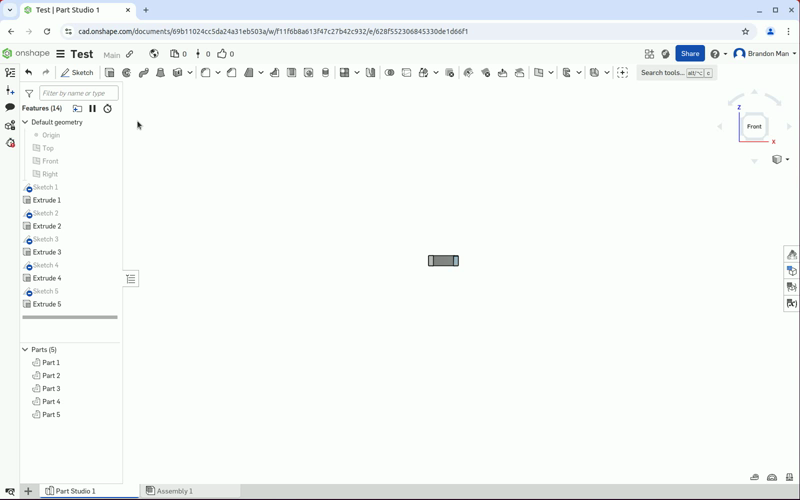
key(shift+h)
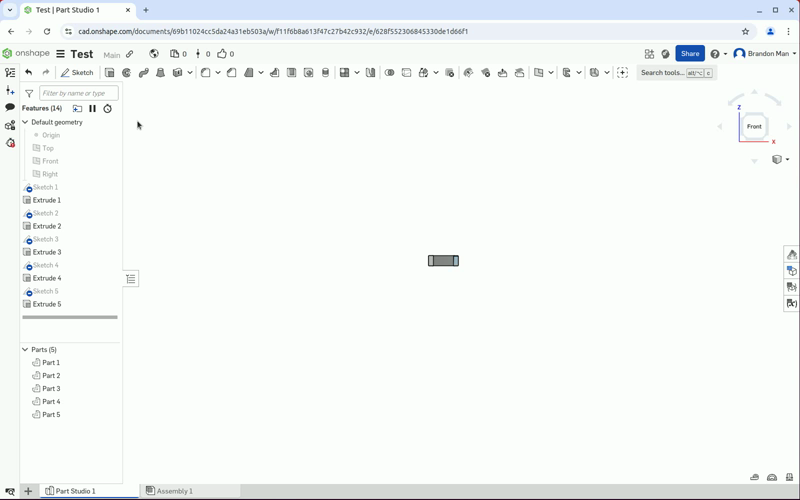
key(shift+h)
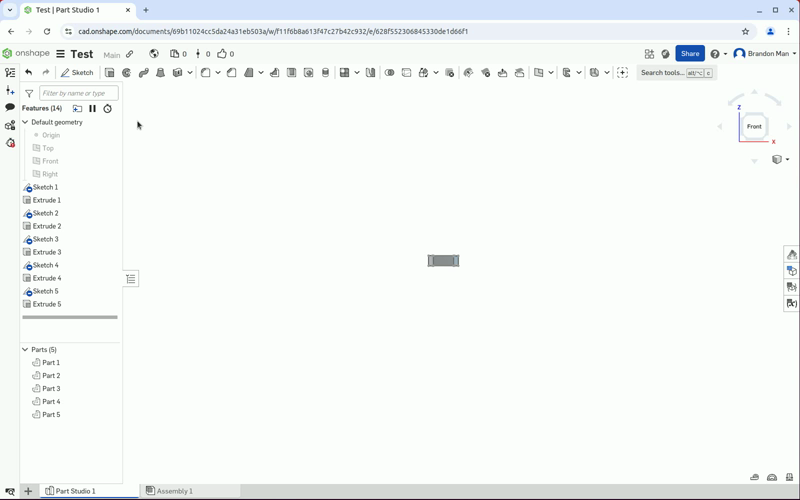
key(shift+7)
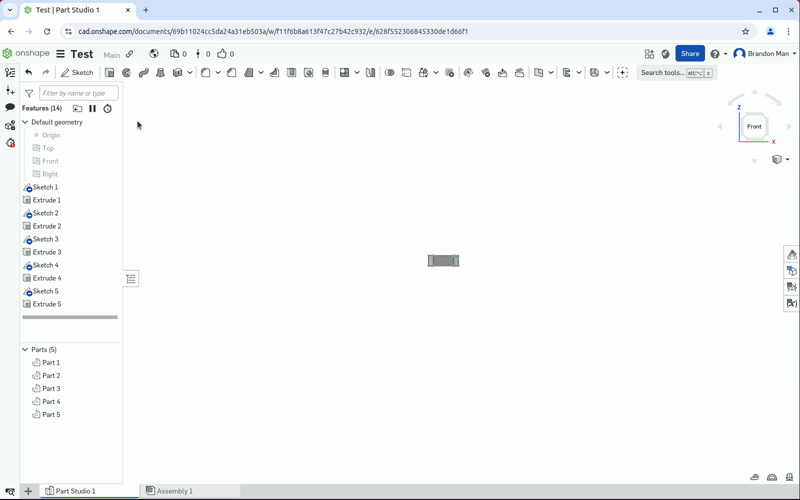
key(left, 2)
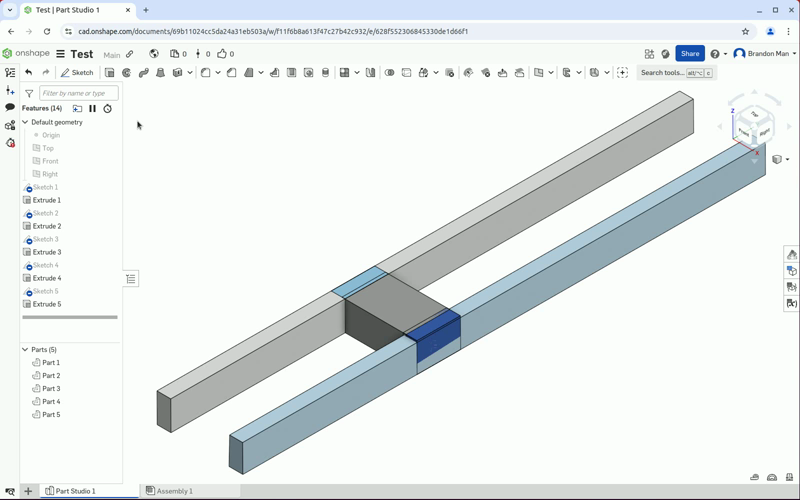
key(down, 2)
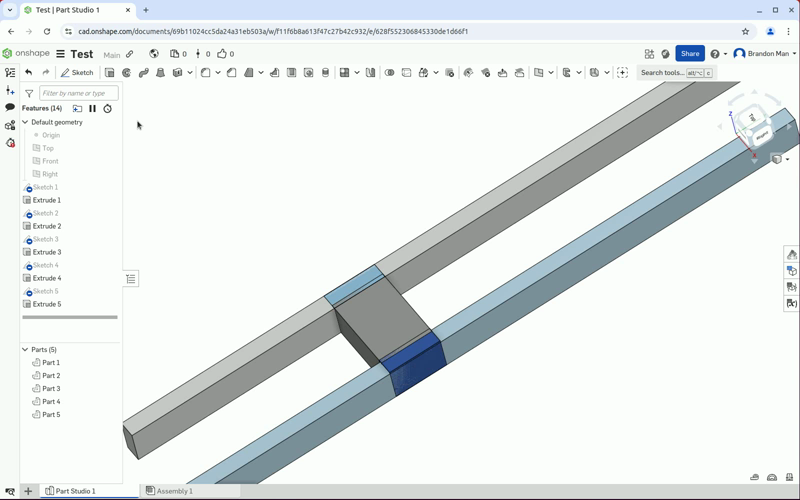
key(up, 2)
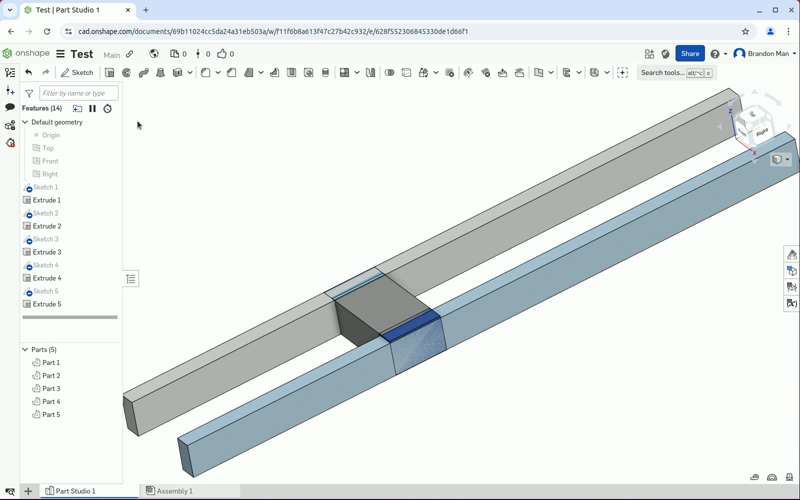
key(right, 2)
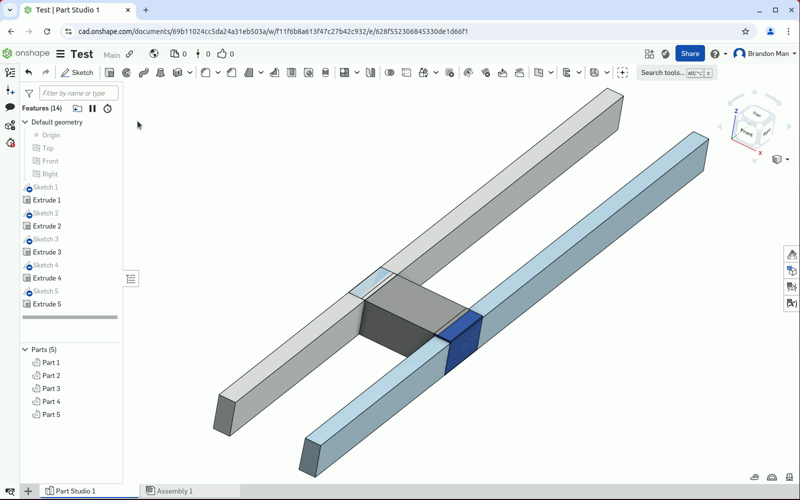
mouse_move(73, 189)
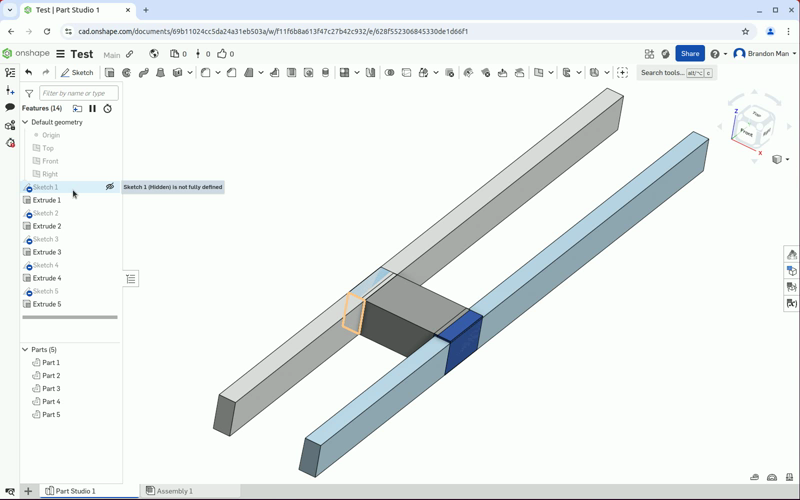
click(73, 189)